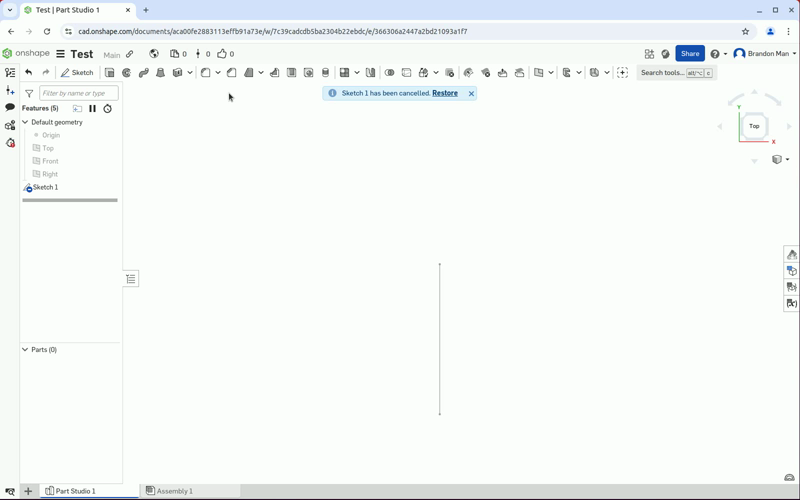
key(shift+h)
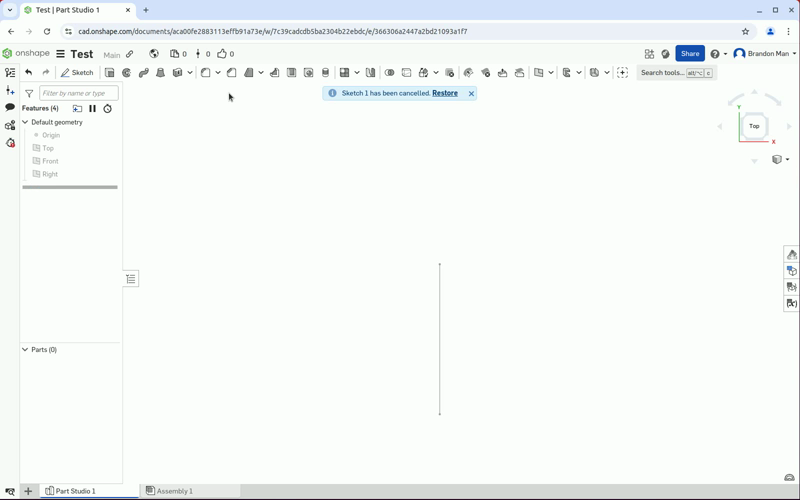
key(shift+s)
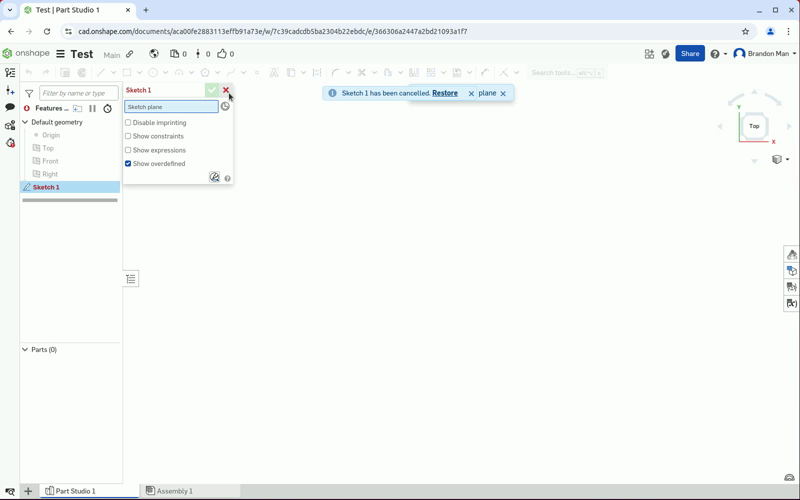
mouse_move(73, 150)
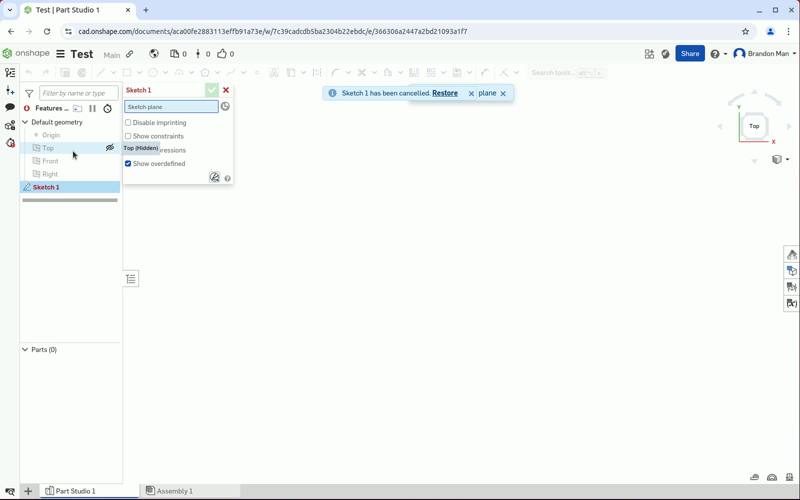
click(73, 150)
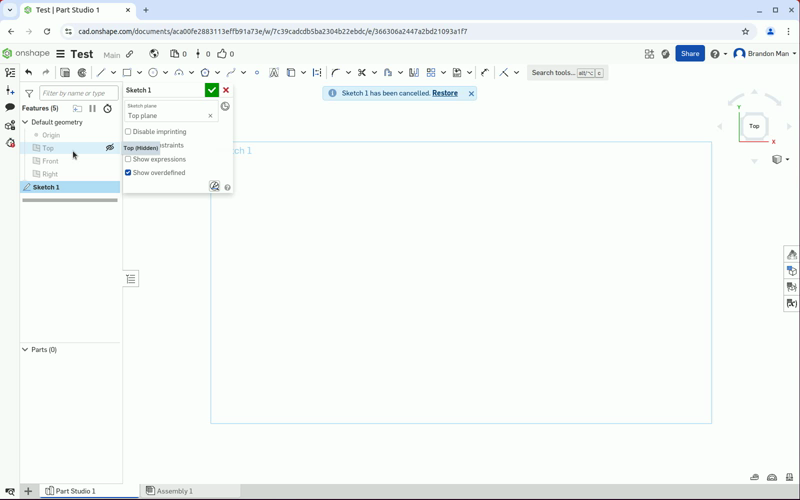
mouse_move(73, 352)
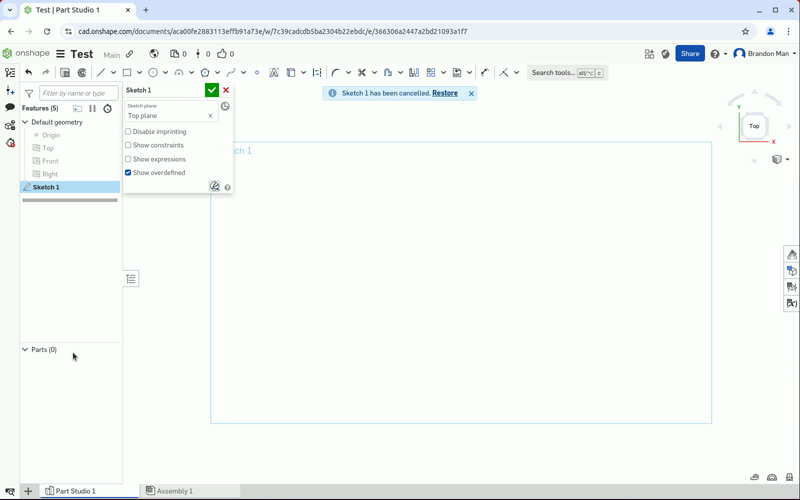
key(y)
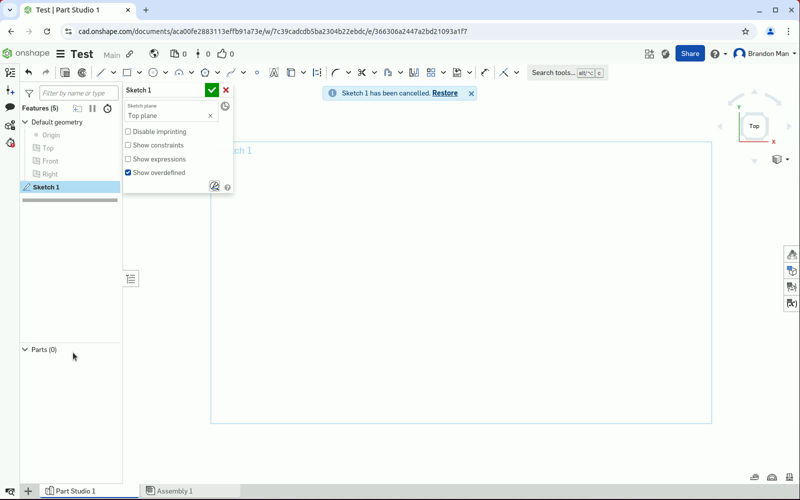
key(c)
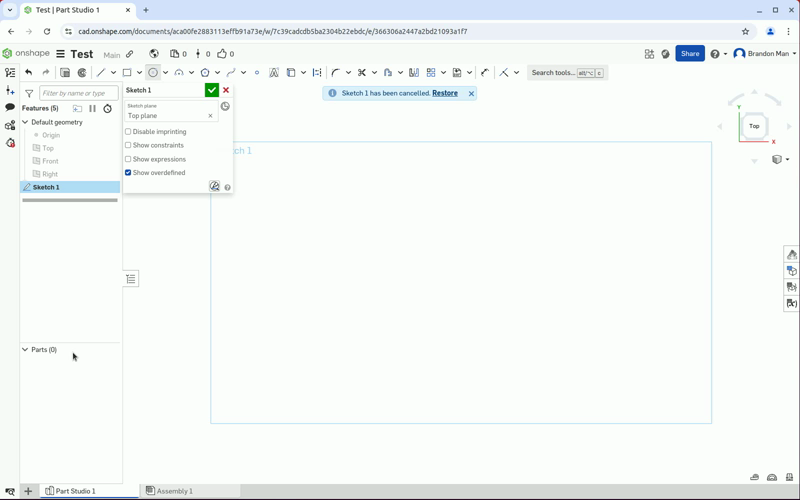
key_down(shift)
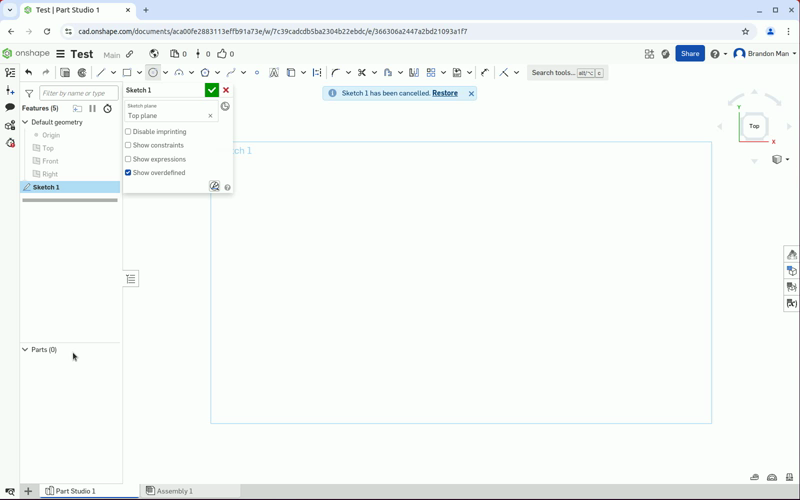
mouse_move(461, 282)
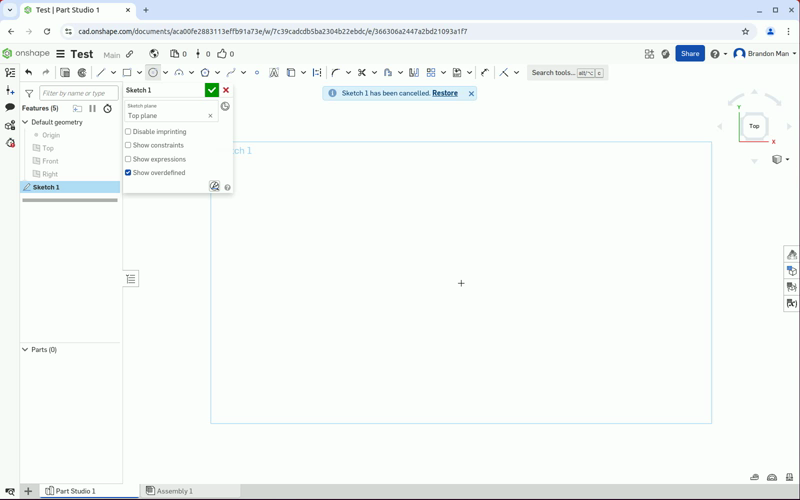
click(461, 282)
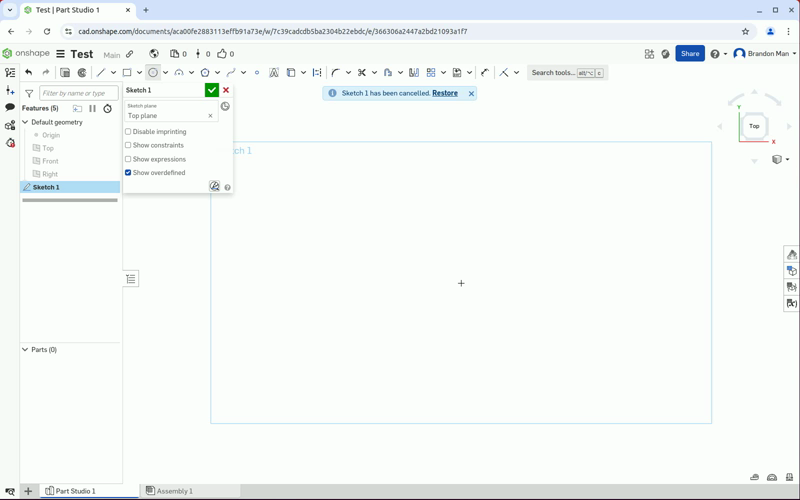
key_up(shift)
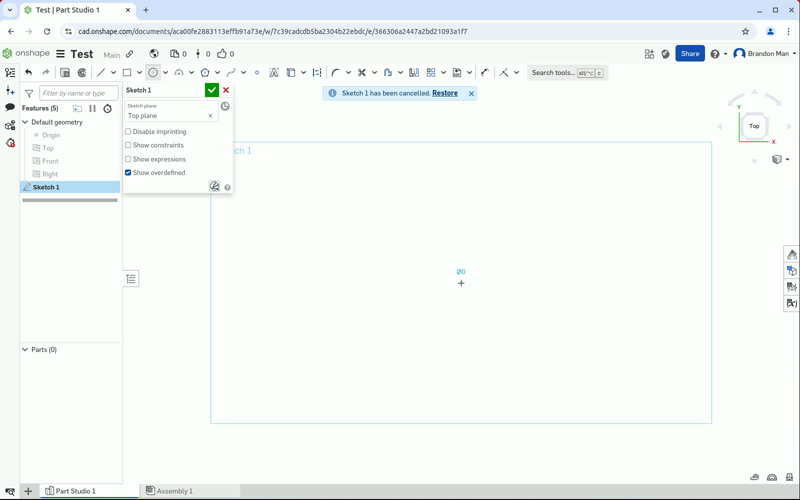
mouse_move(574, 282)
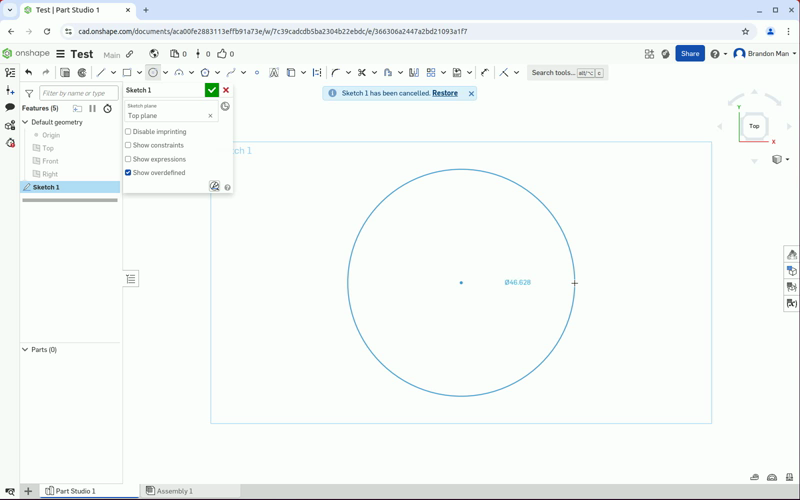
click(574, 282)
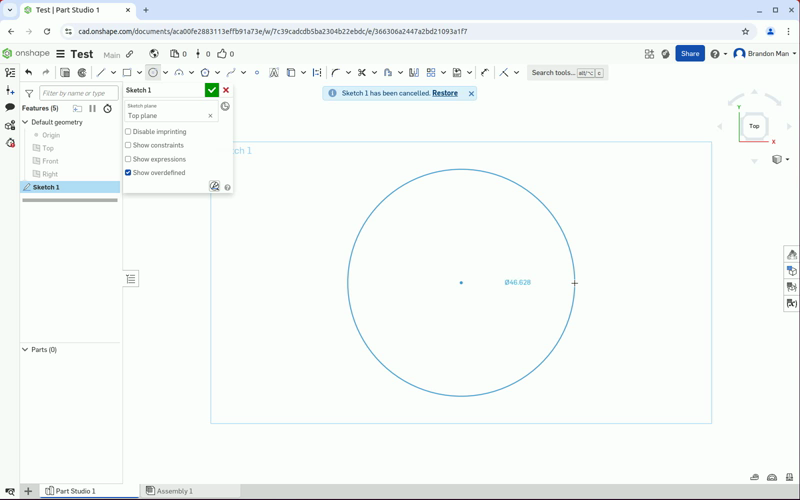
key(esc)
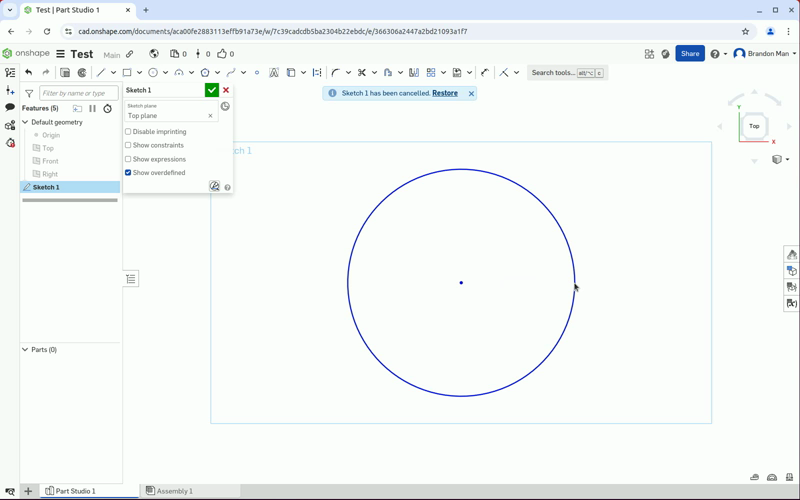
key(c)
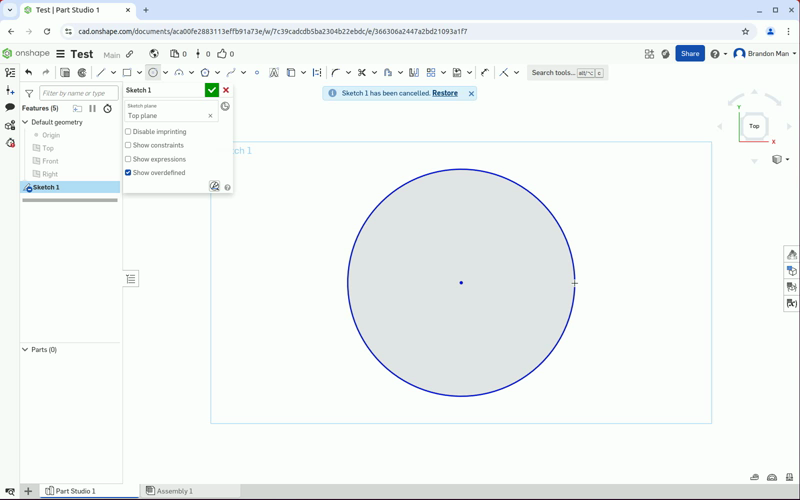
key_down(shift)
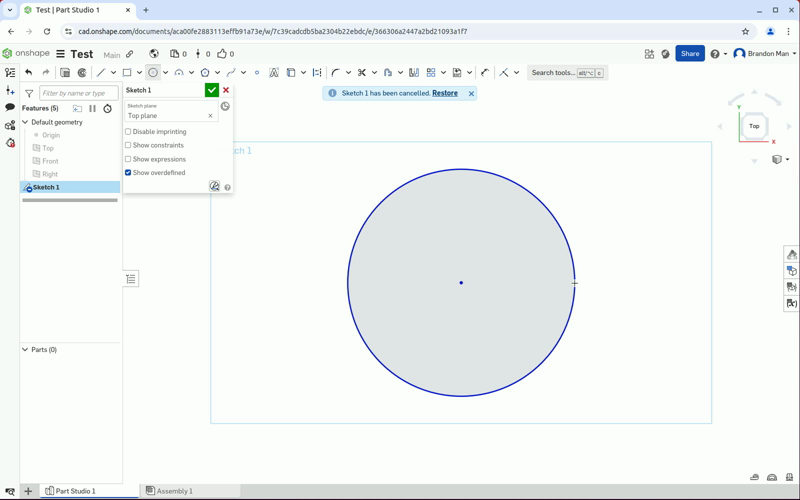
mouse_move(461, 282)
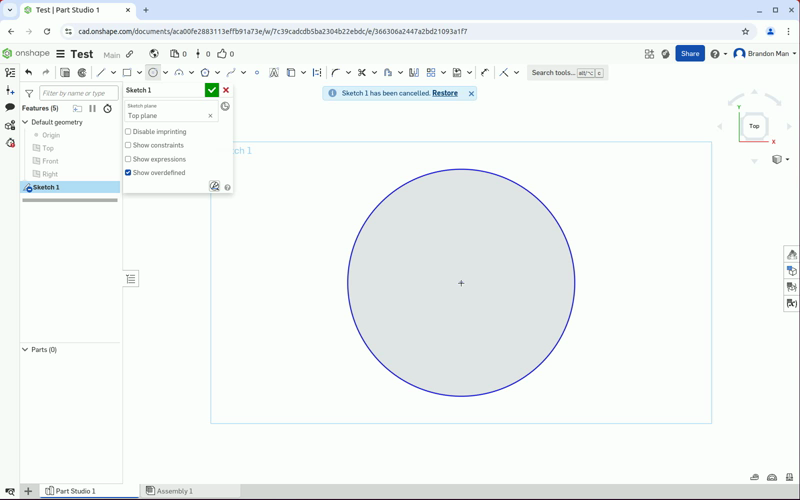
click(461, 282)
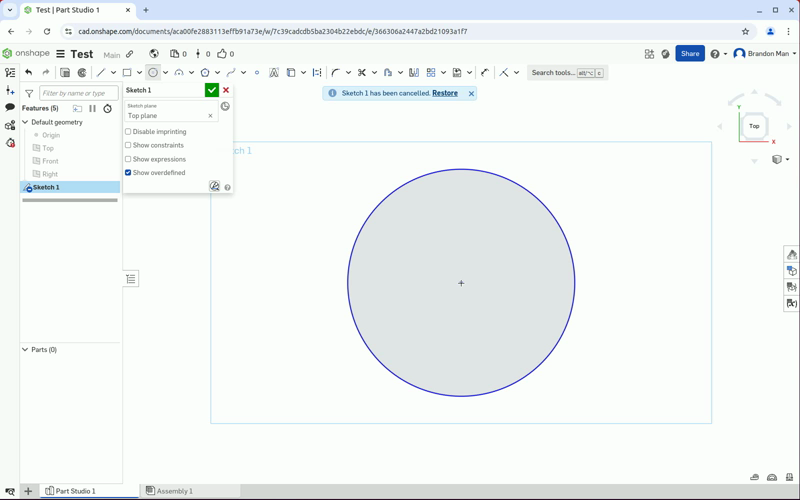
key_up(shift)
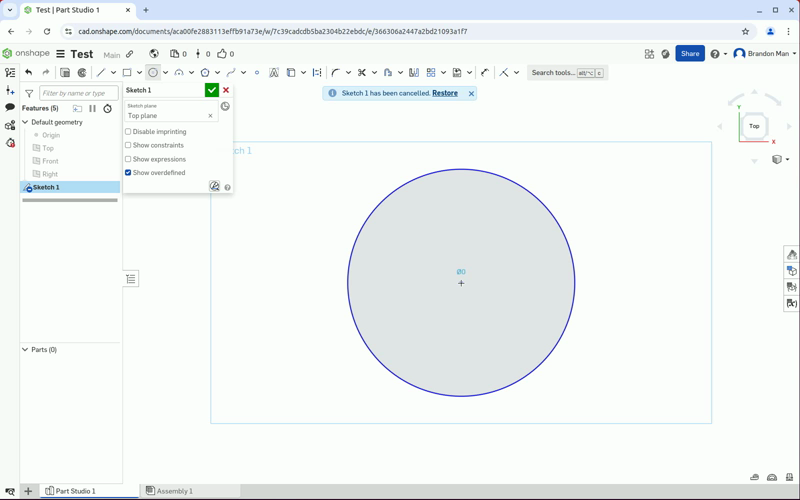
mouse_move(475, 282)
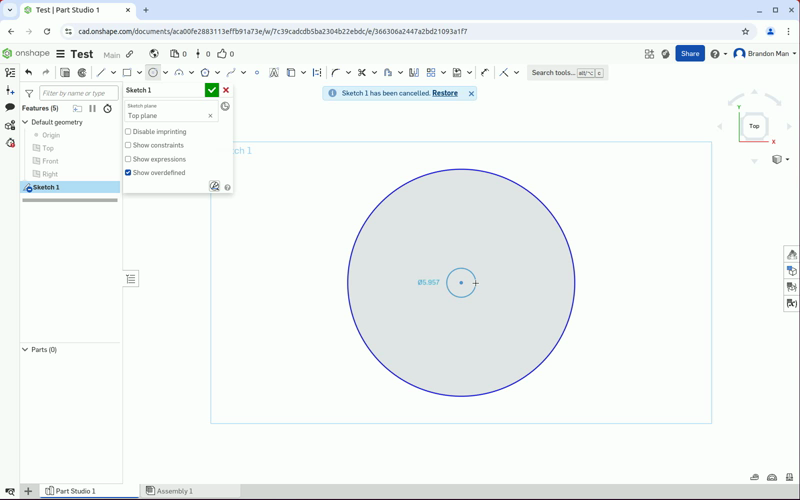
click(475, 282)
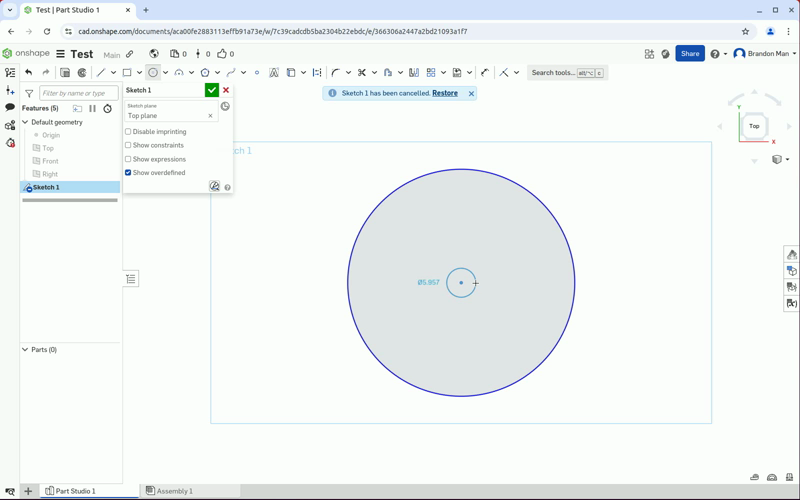
key(esc)
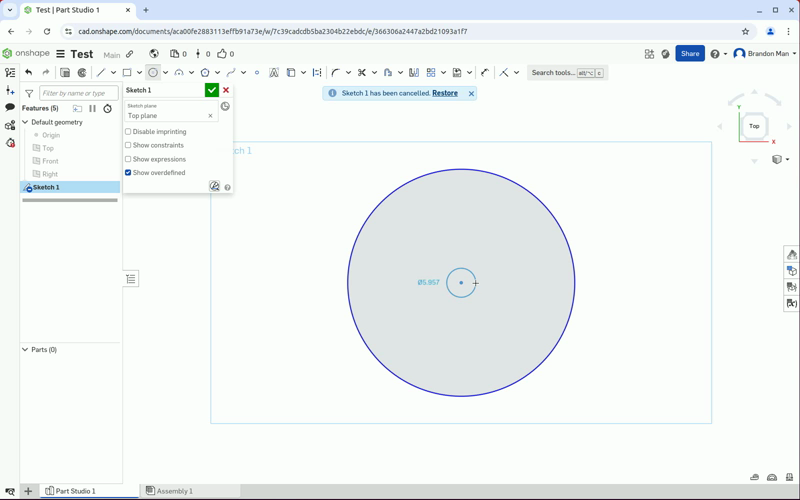
mouse_move(430, 256)
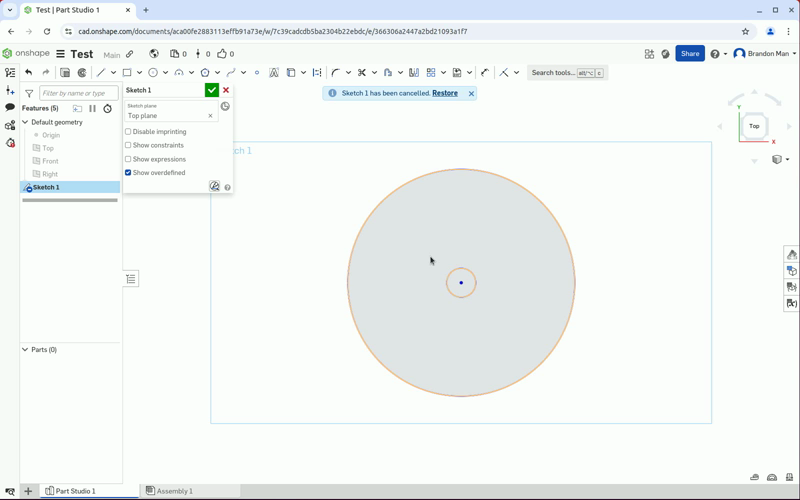
click(430, 256)
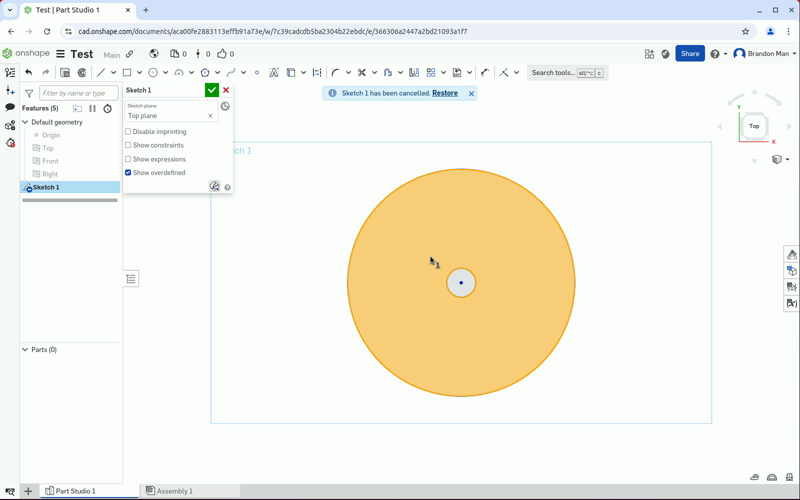
mouse_move(73, 352)
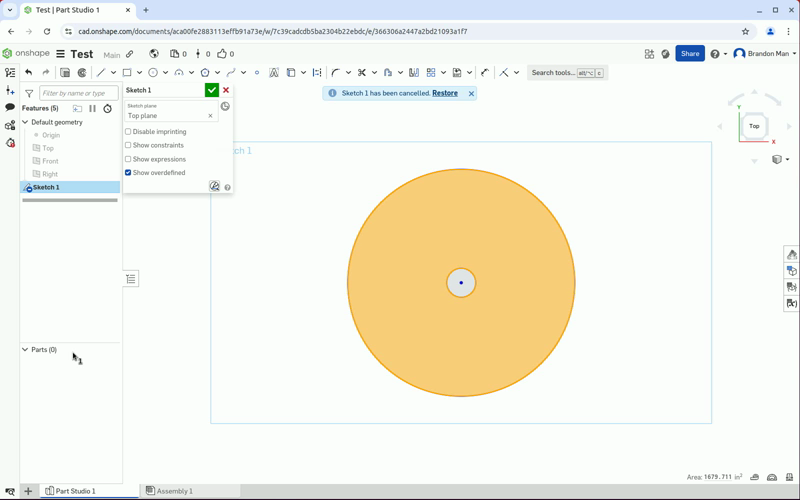
key(shift+y)
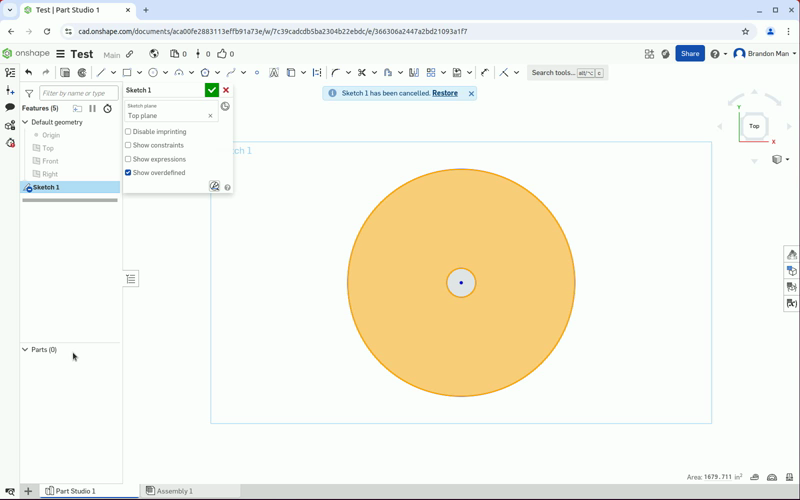
key(shift+e)
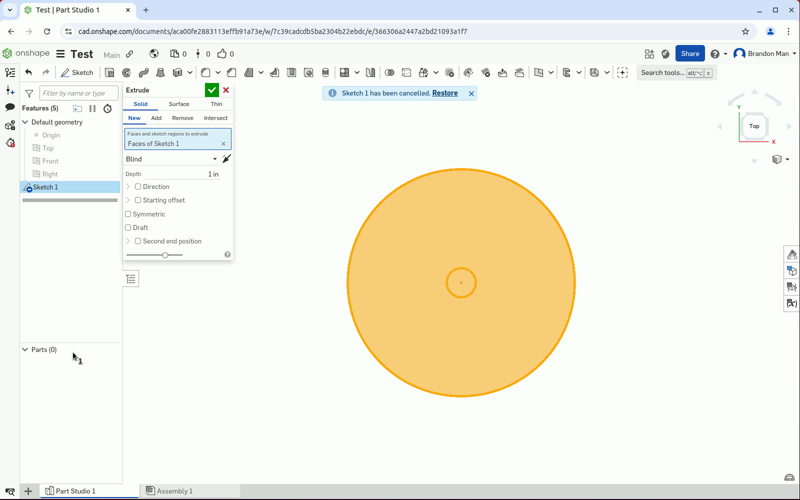
mouse_move(143, 106)
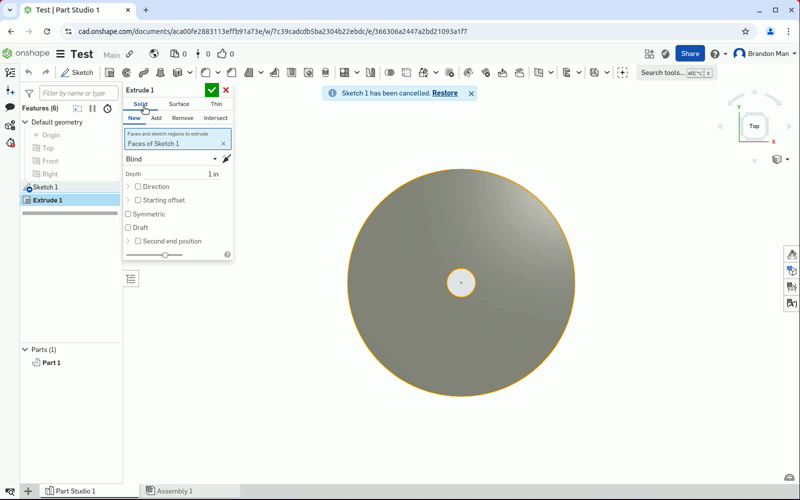
click(143, 106)
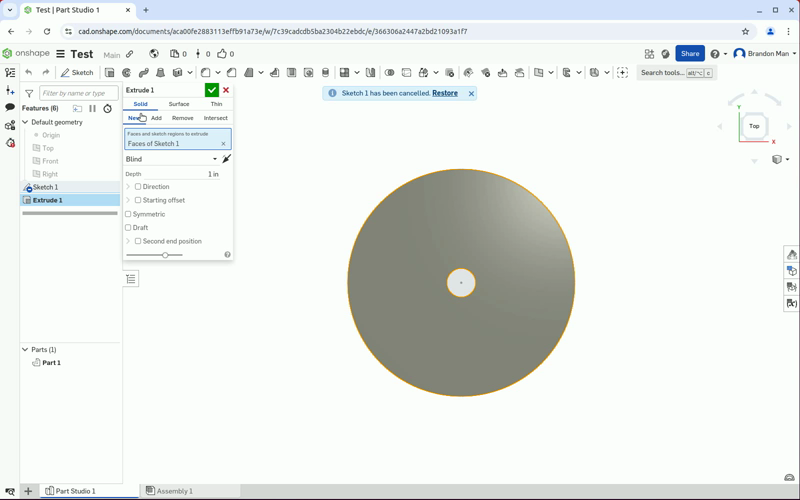
mouse_move(137, 120)
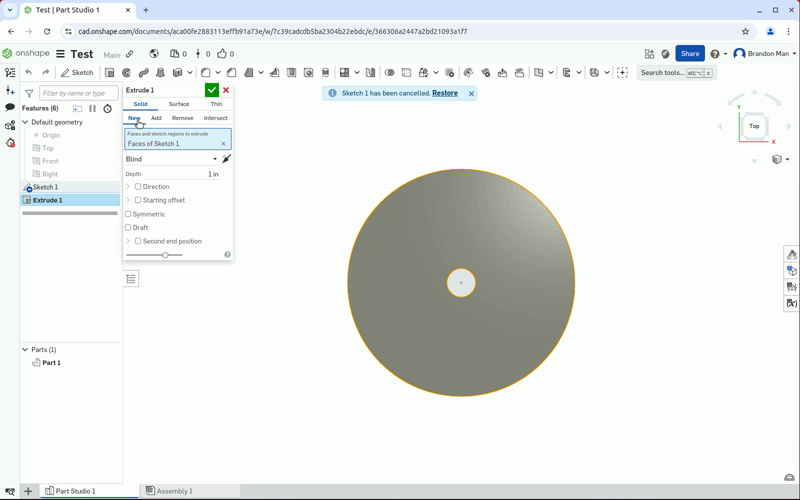
click(137, 120)
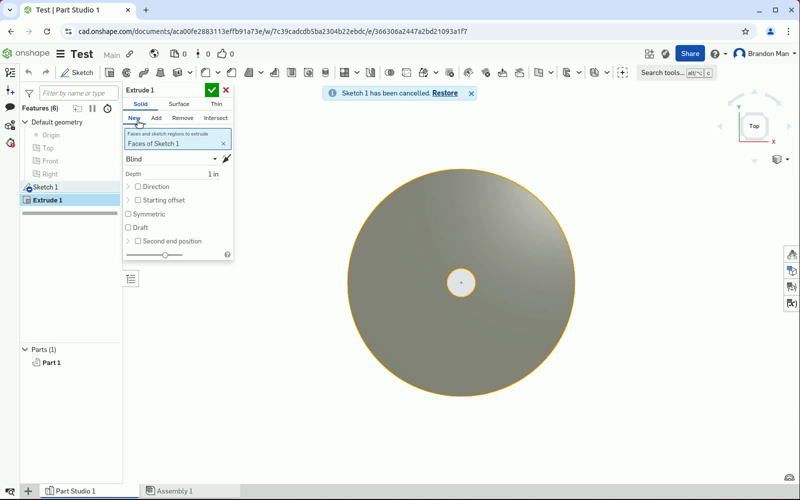
key(tab, 4)
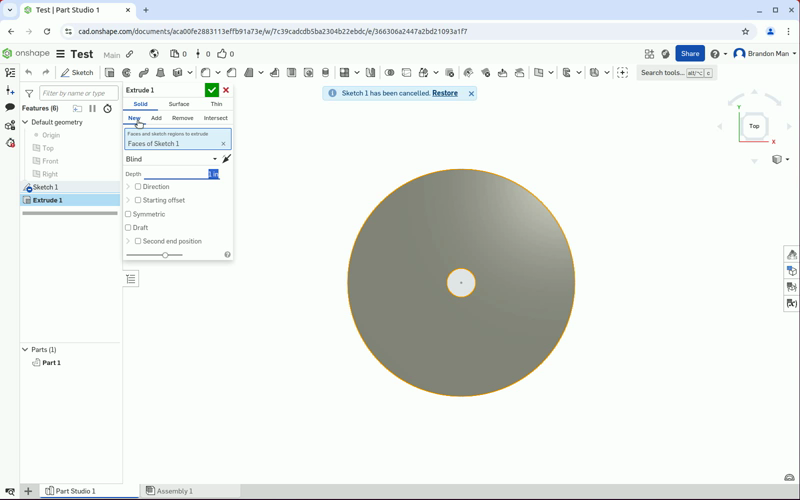
text(5.777)
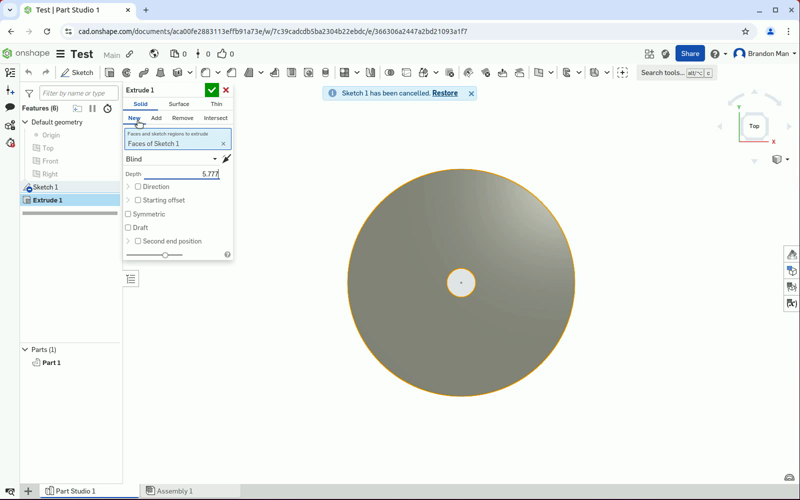
key(enter)
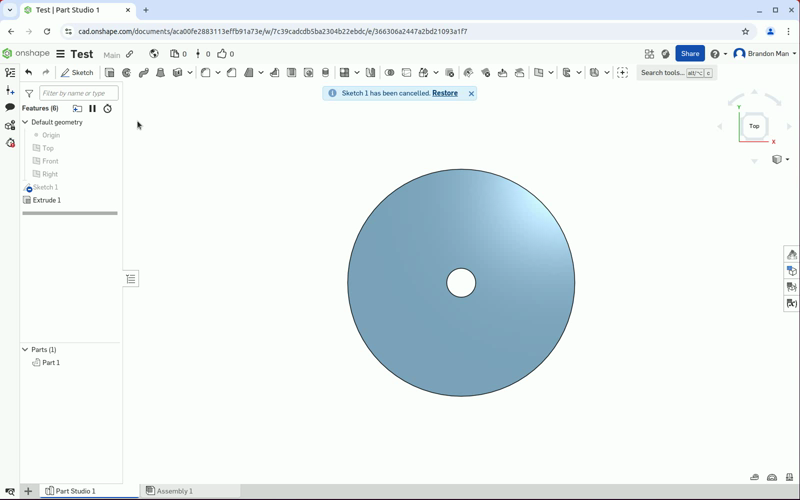
key(shift+h)
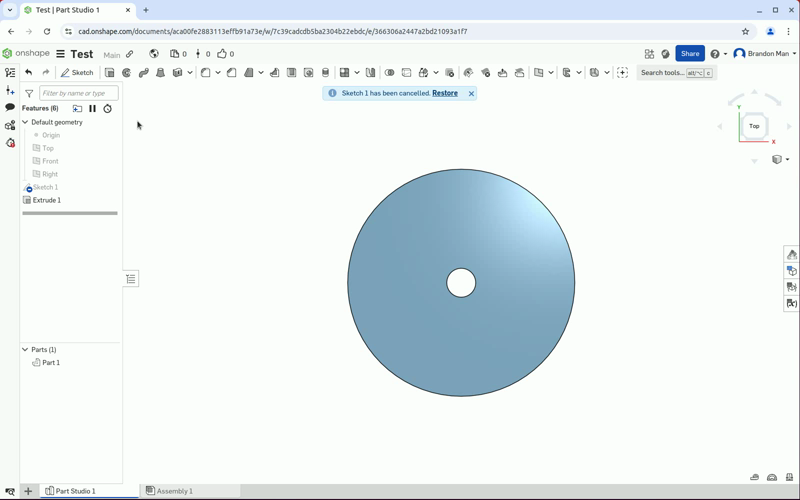
key(shift+h)
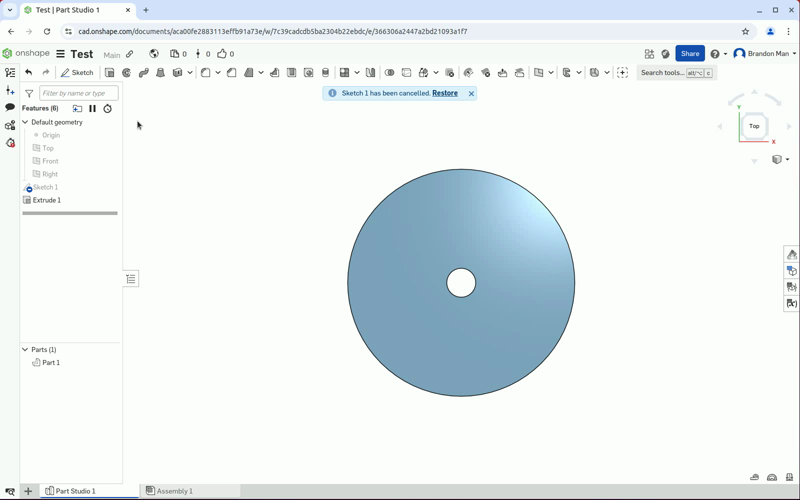
mouse_move(73, 189)
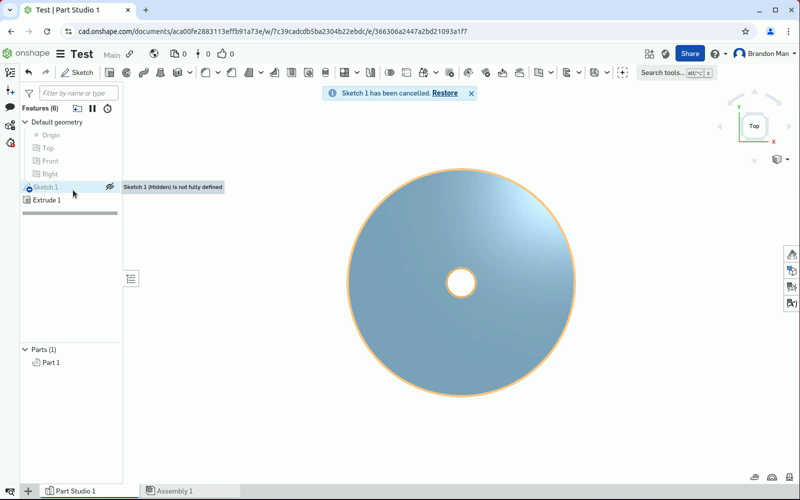
click(73, 189)
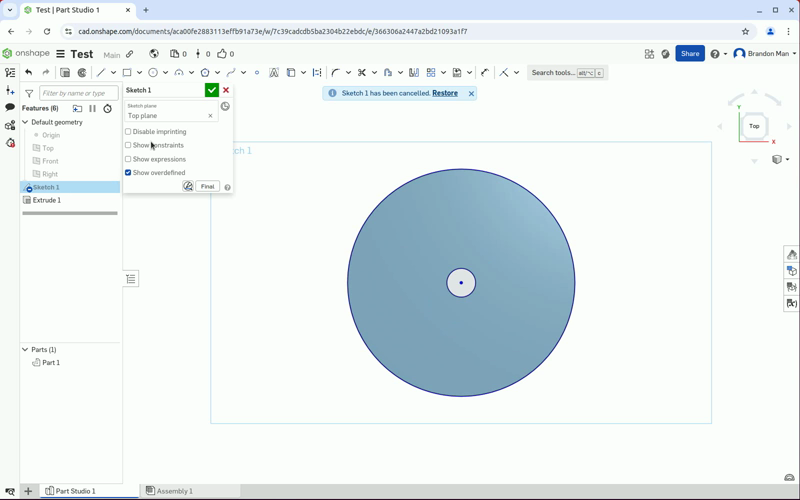
mouse_move(229, 92)
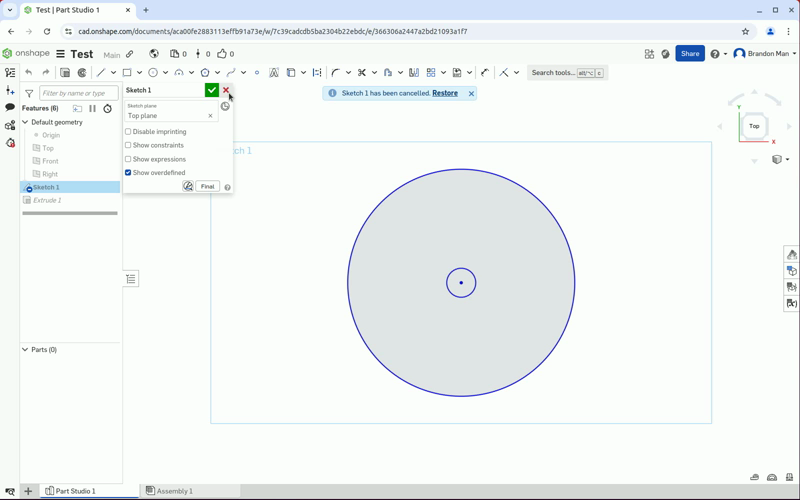
click(229, 92)
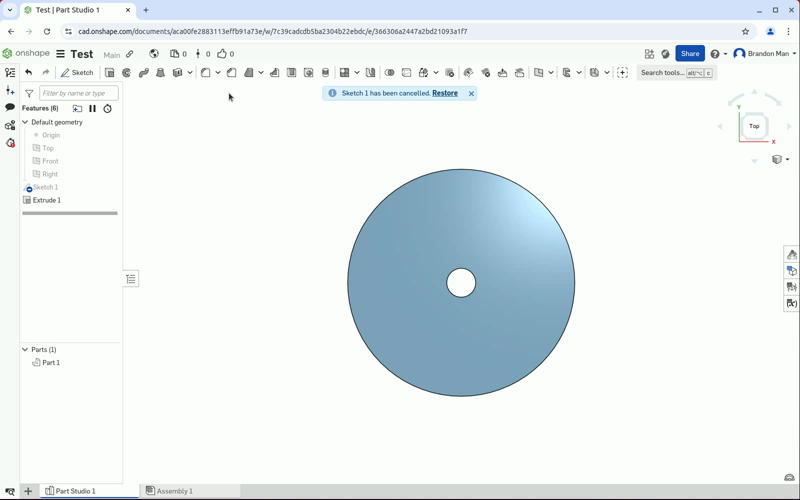
mouse_move(541, 75)
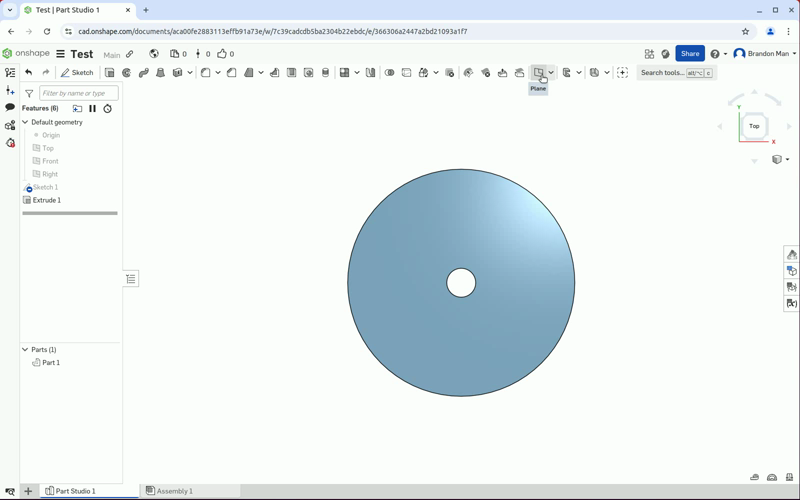
click(541, 75)
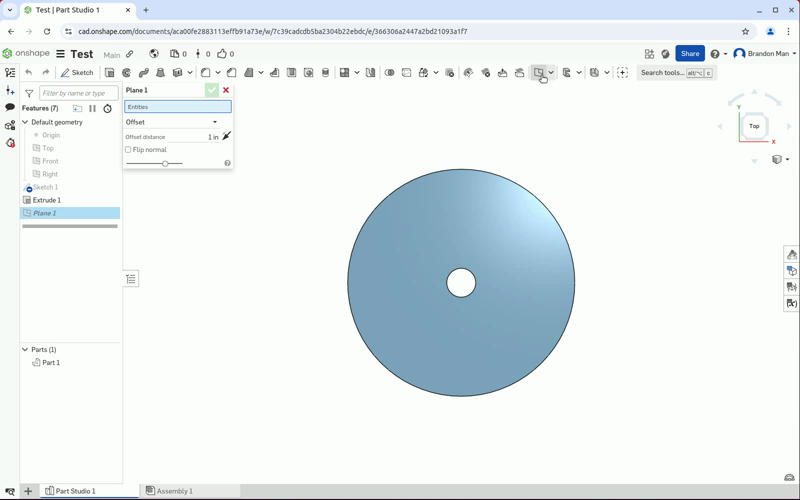
mouse_move(73, 150)
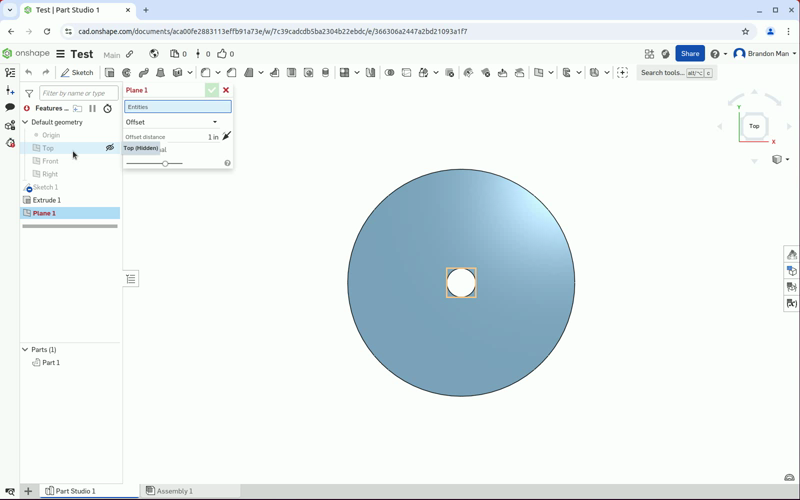
click(73, 150)
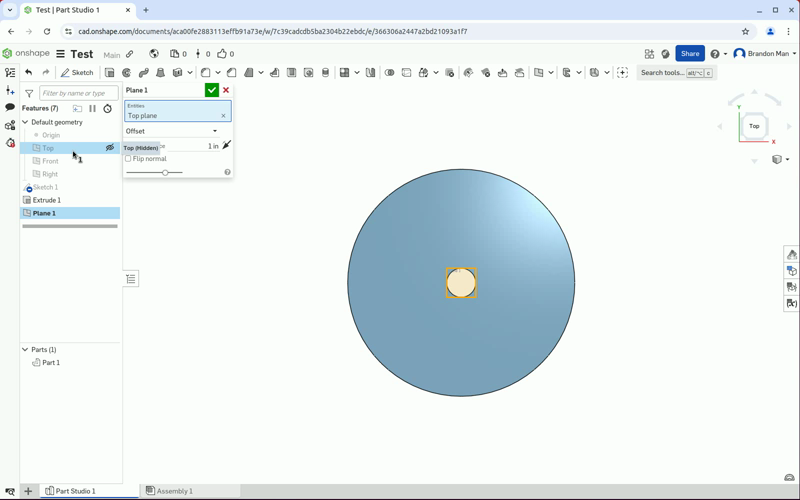
key(tab, 2)
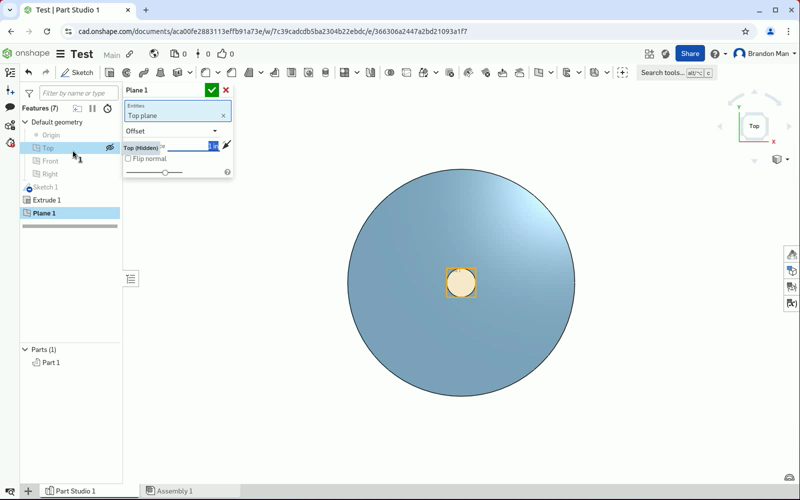
text(5.792)
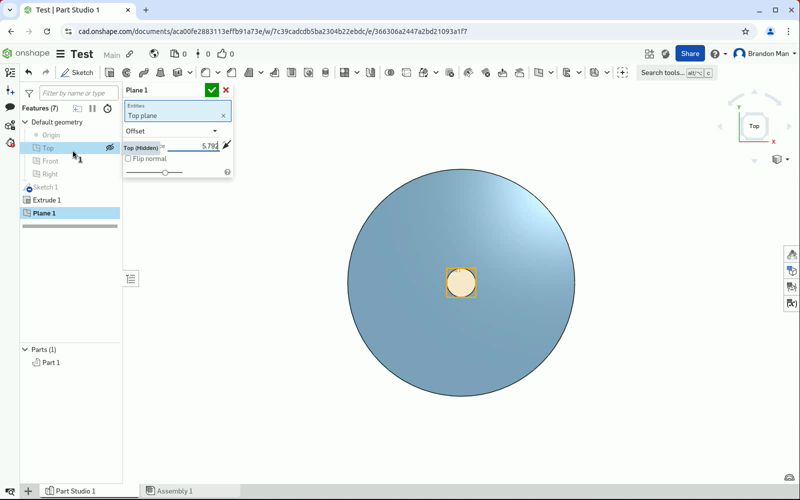
key(enter, 2)
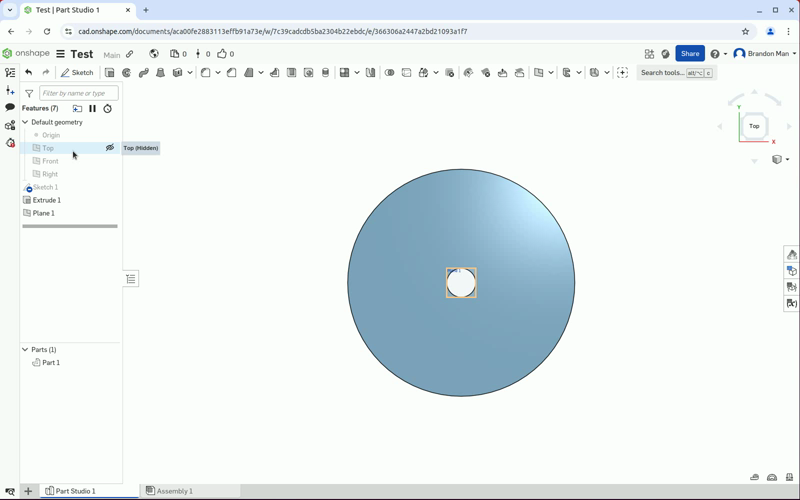
key(shift+s)
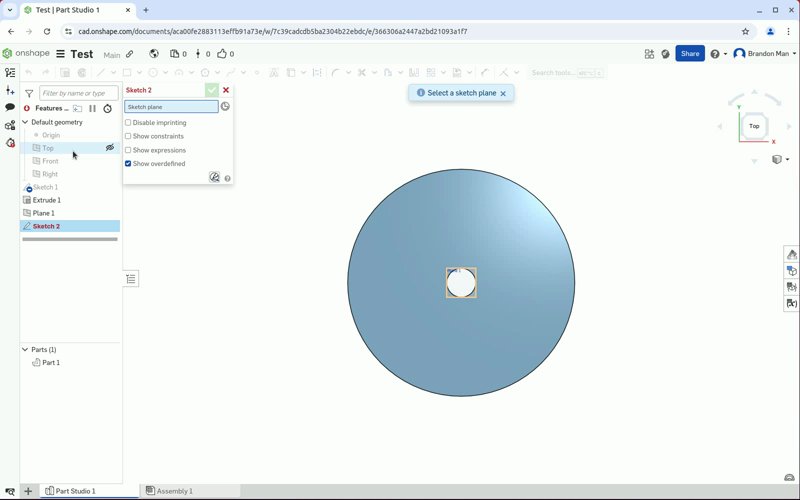
mouse_move(73, 215)
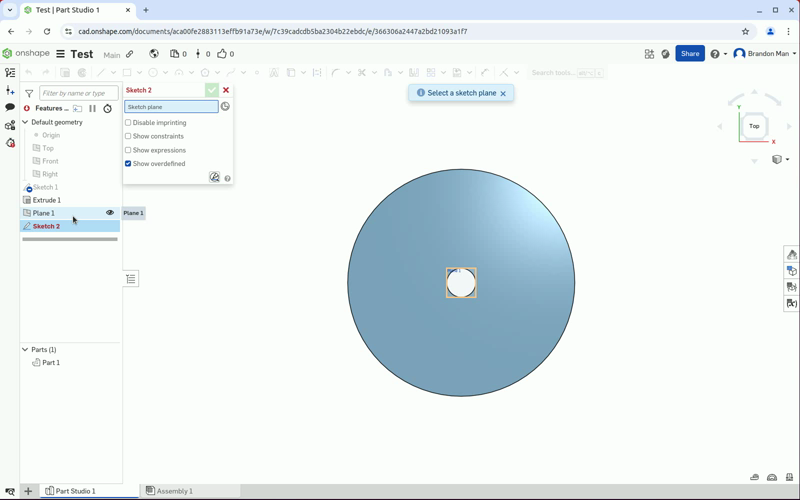
click(73, 215)
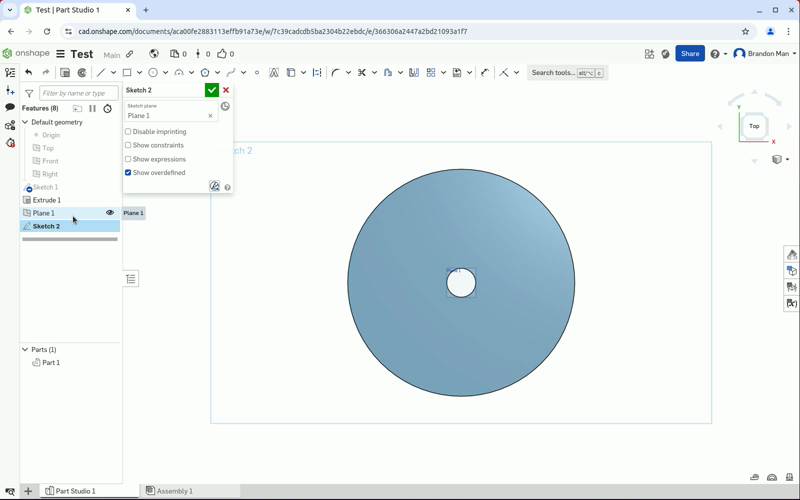
mouse_move(73, 352)
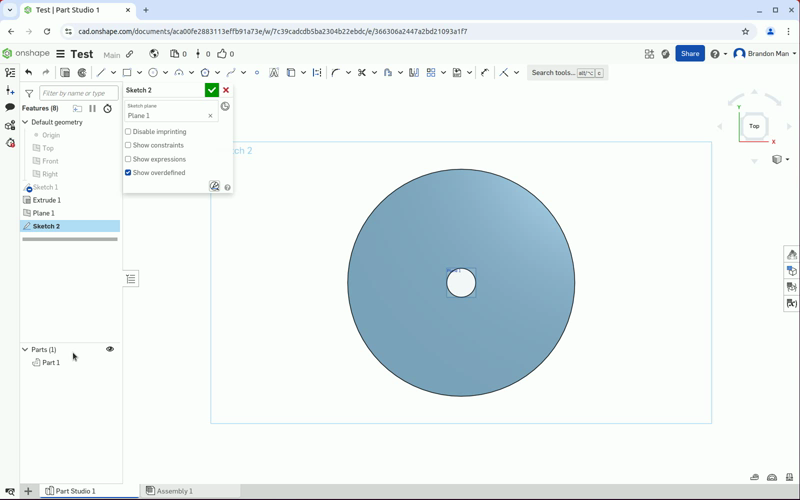
key(y)
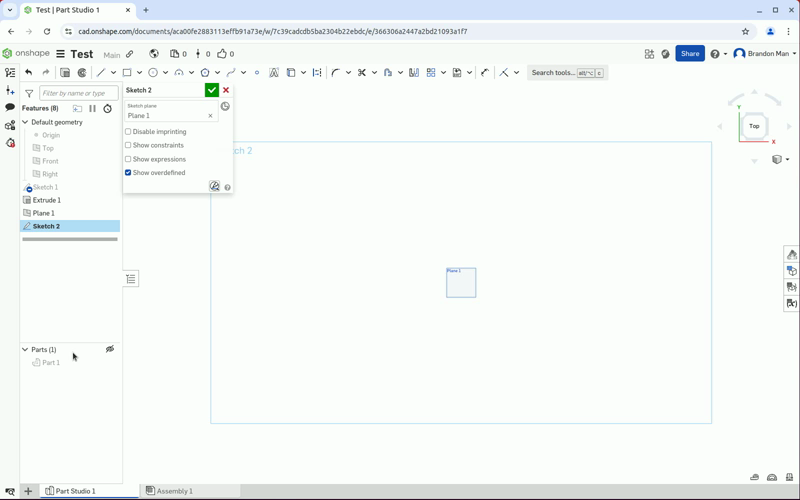
key(c)
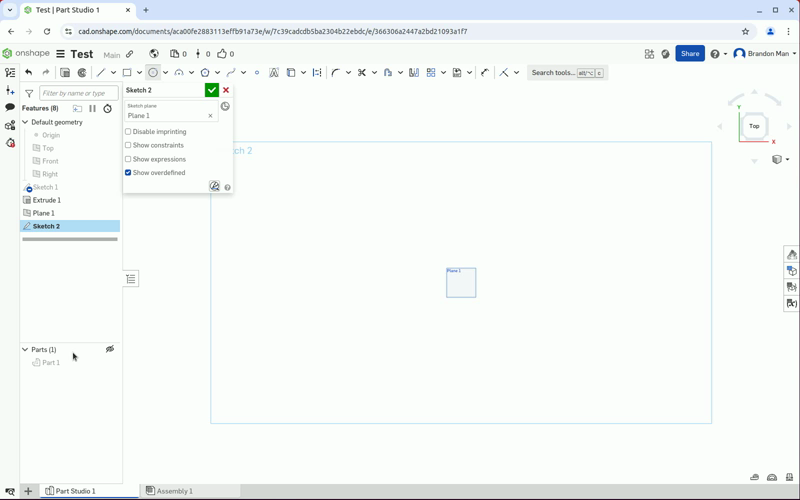
key_down(shift)
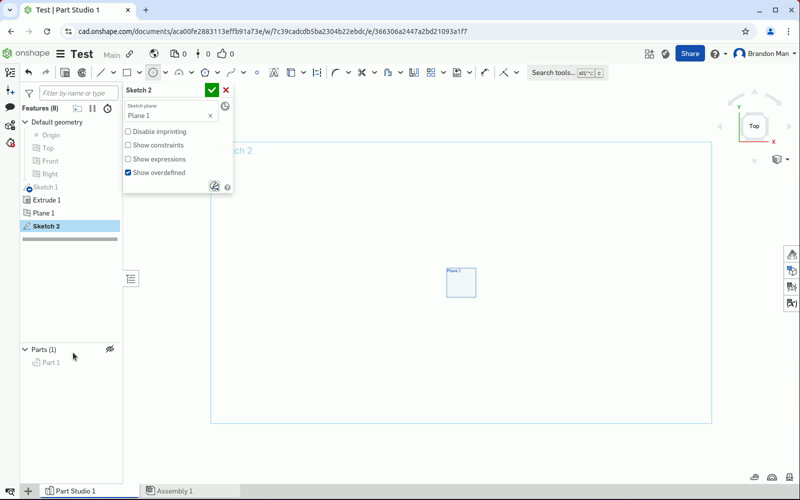
mouse_move(461, 189)
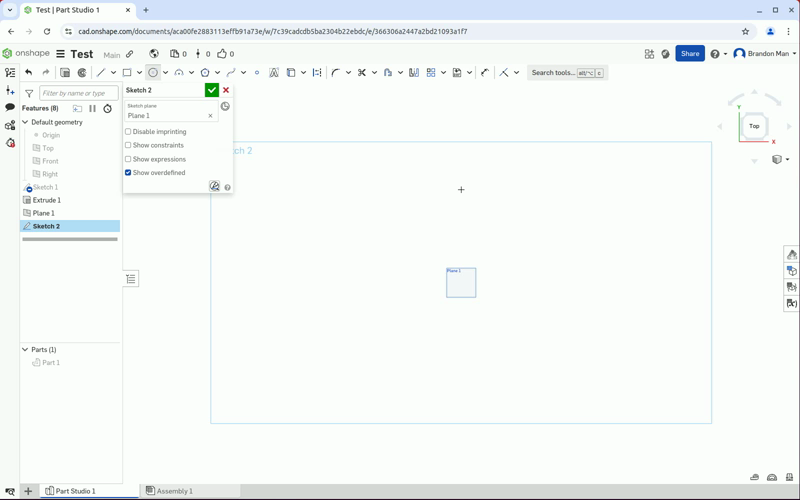
click(461, 189)
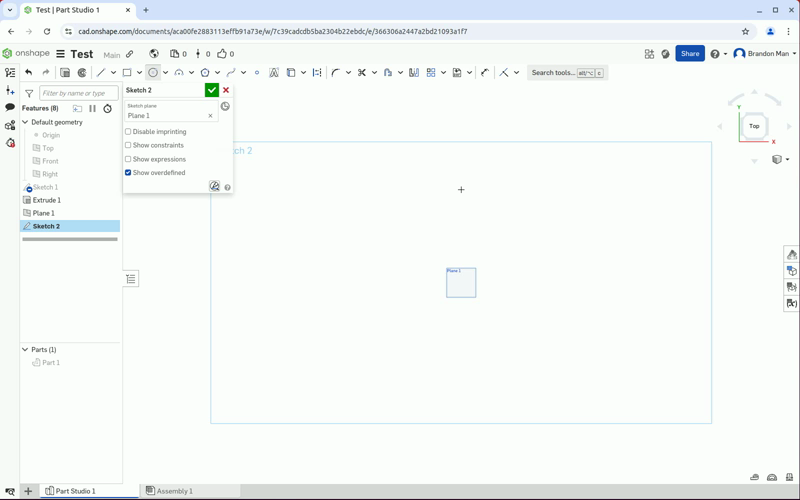
key_up(shift)
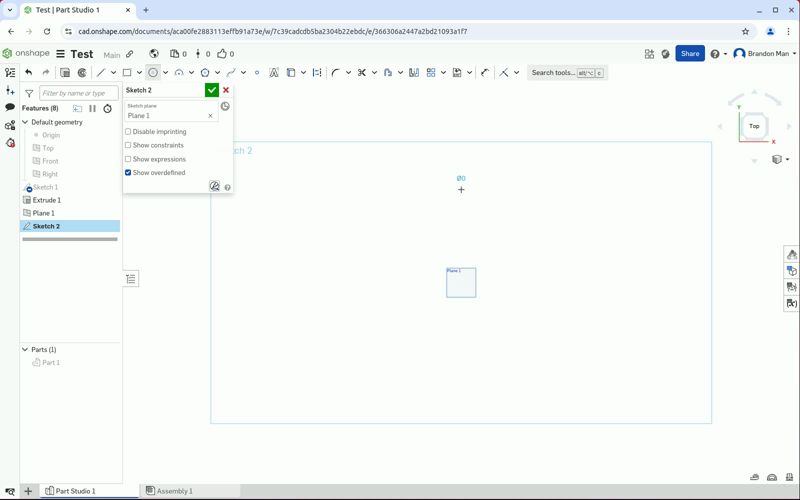
mouse_move(473, 189)
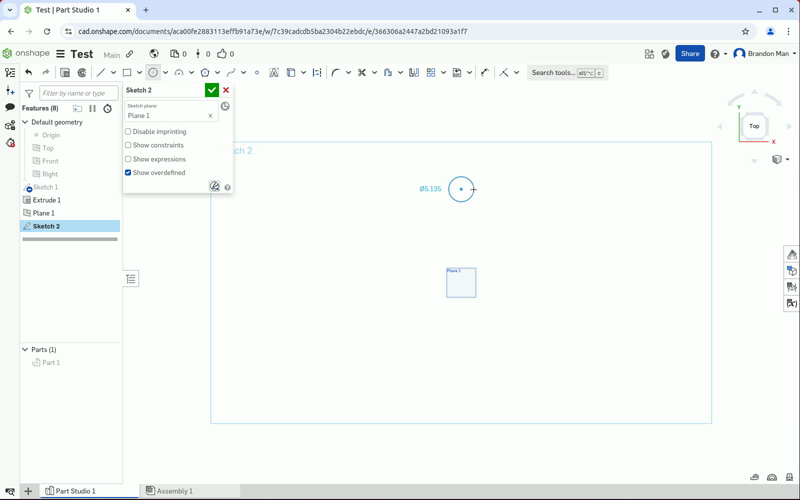
click(473, 189)
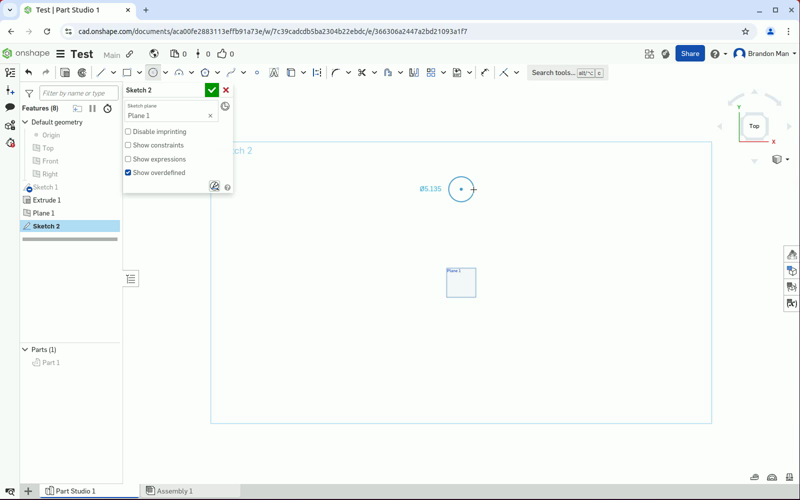
key(esc)
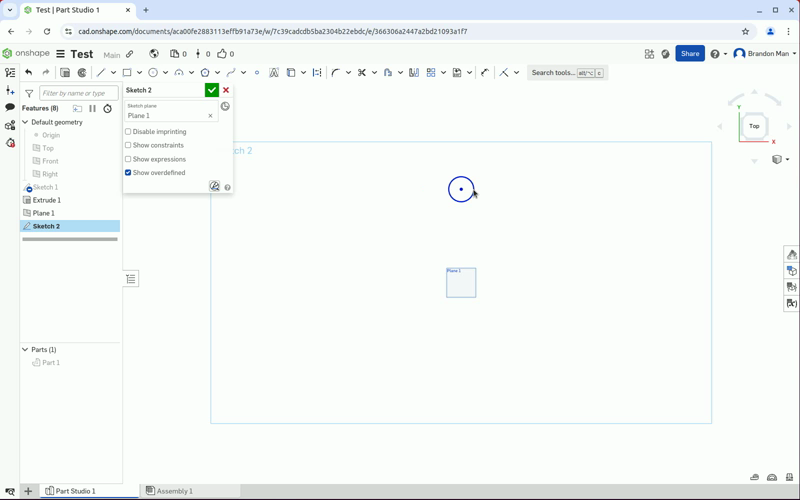
mouse_move(461, 196)
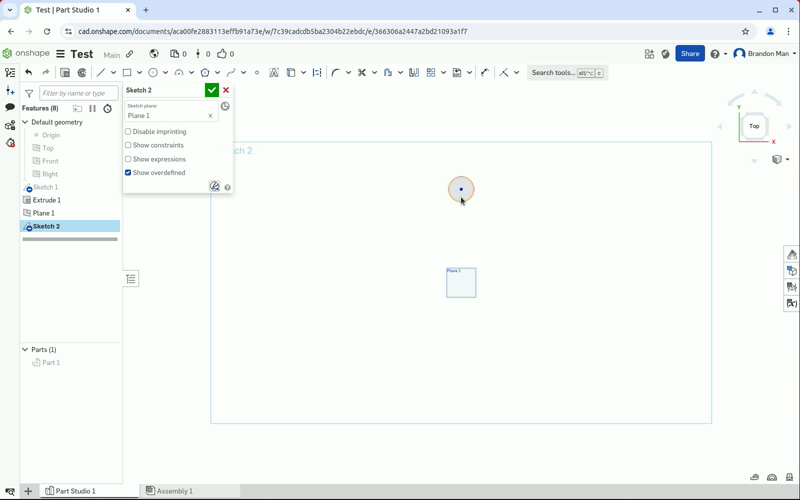
scroll(6)
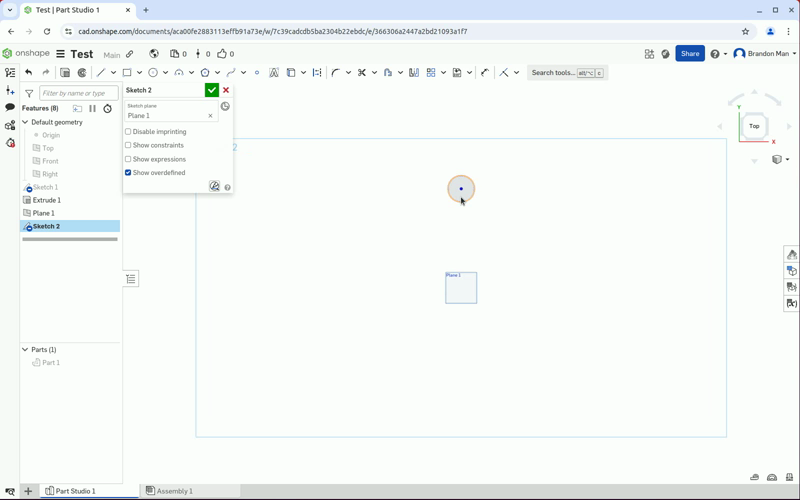
scroll(6)
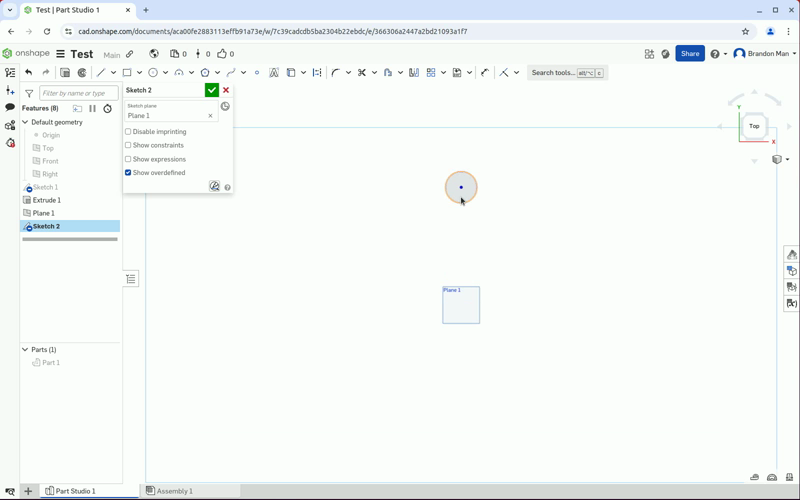
scroll(6)
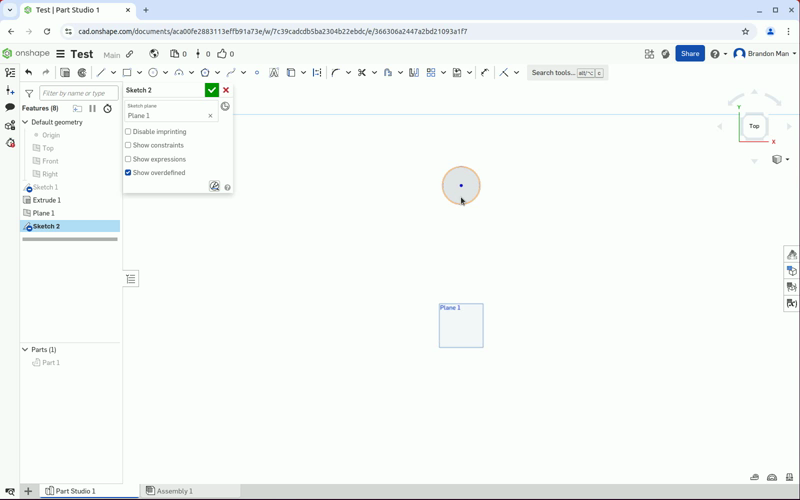
scroll(6)
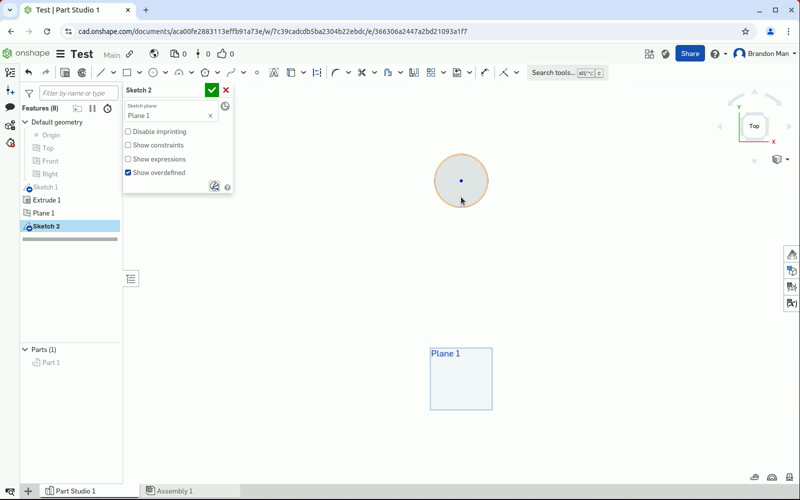
scroll(6)
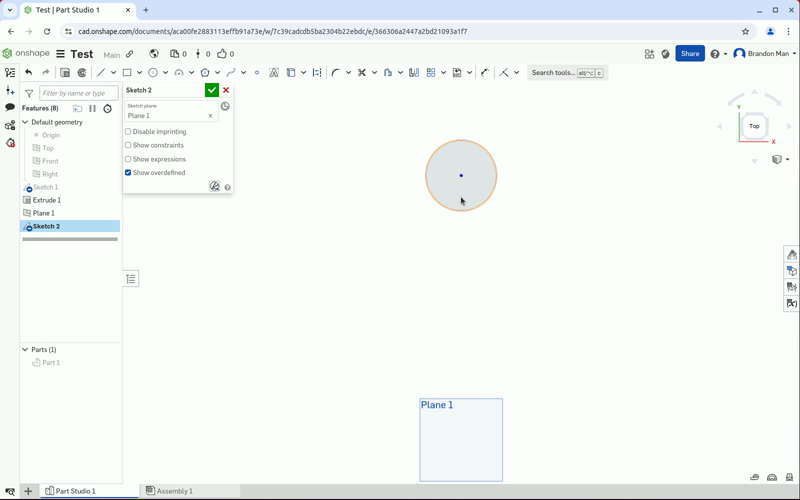
scroll(6)
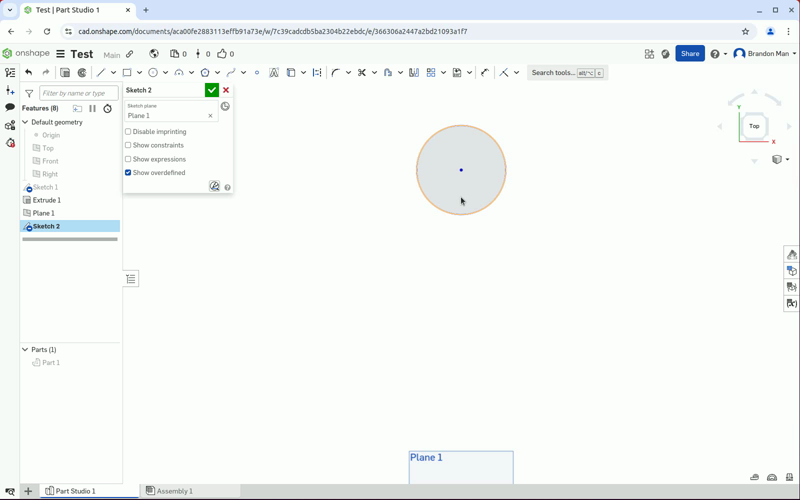
scroll(6)
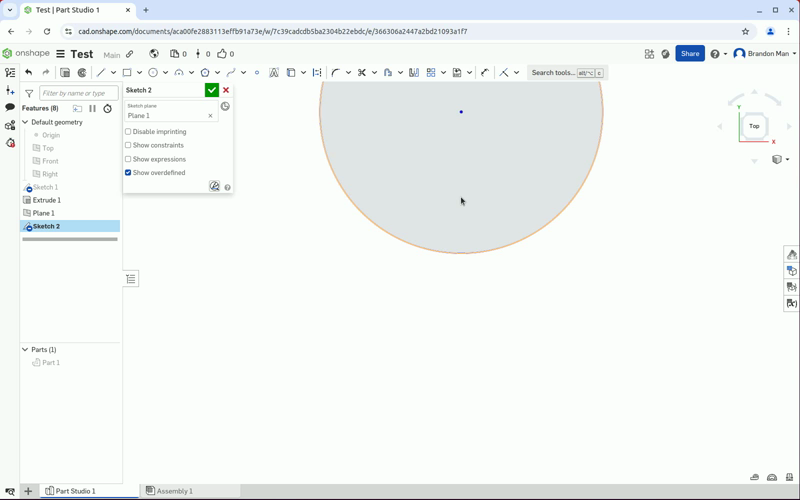
click(461, 196)
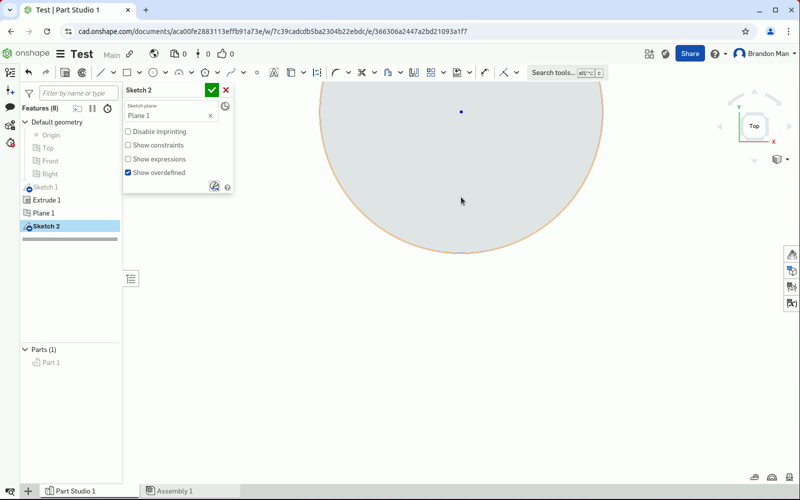
scroll(-6)
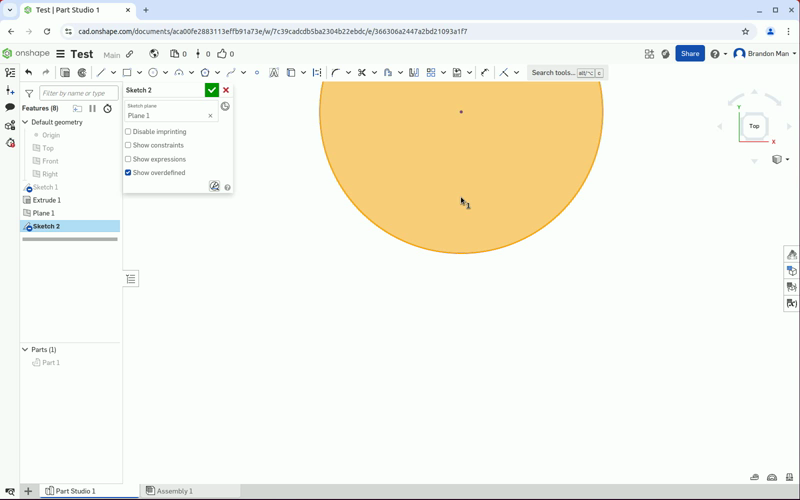
scroll(-6)
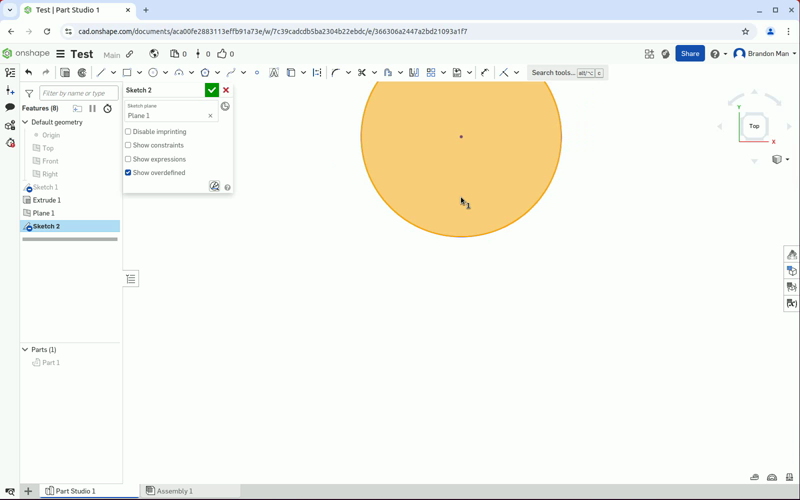
scroll(-6)
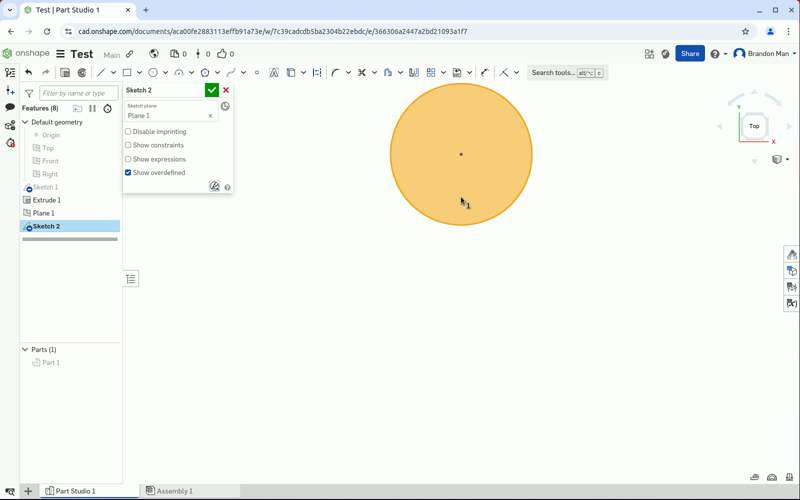
scroll(-6)
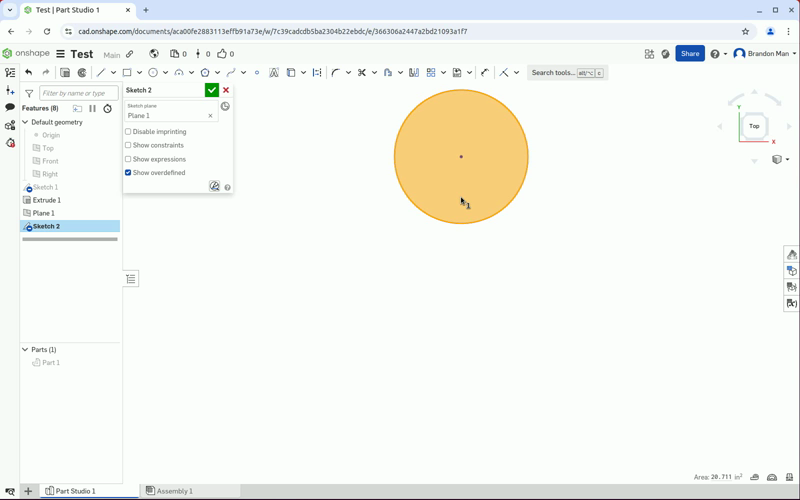
scroll(-6)
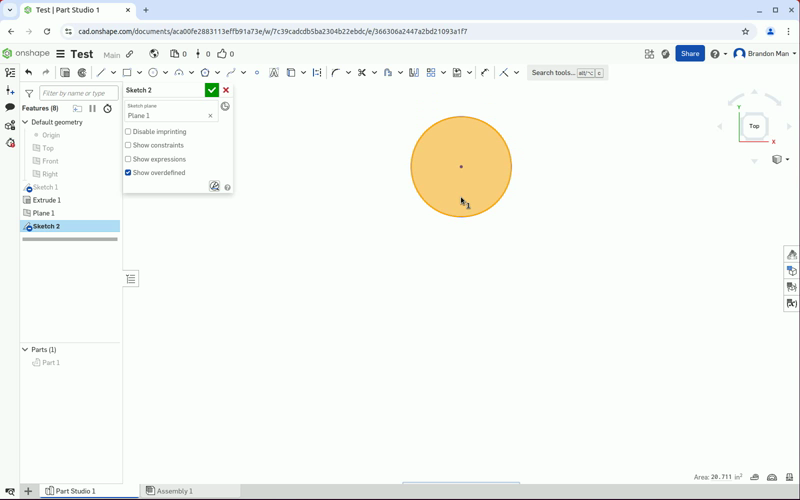
scroll(-6)
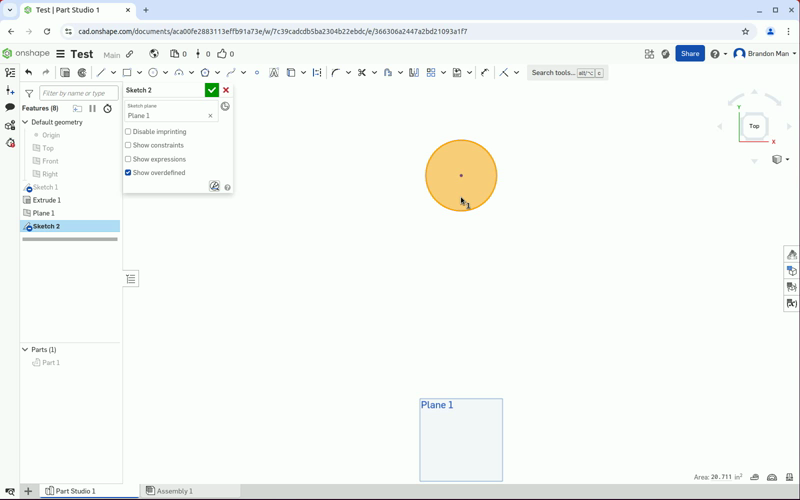
scroll(-6)
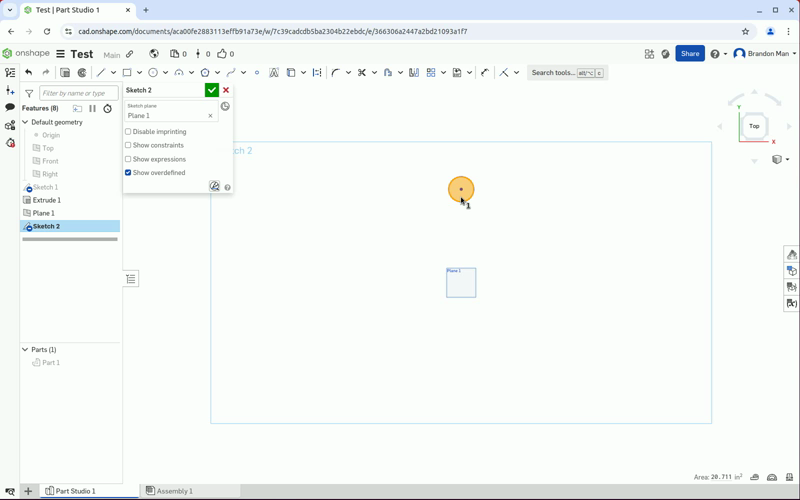
mouse_move(73, 352)
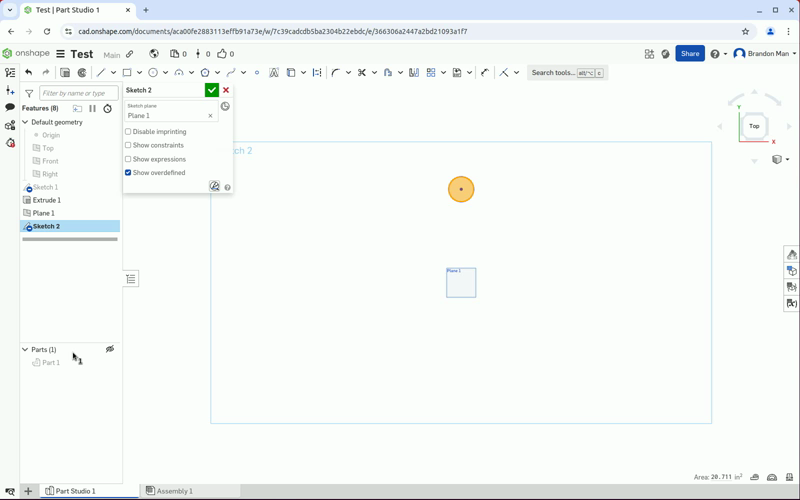
key(shift+y)
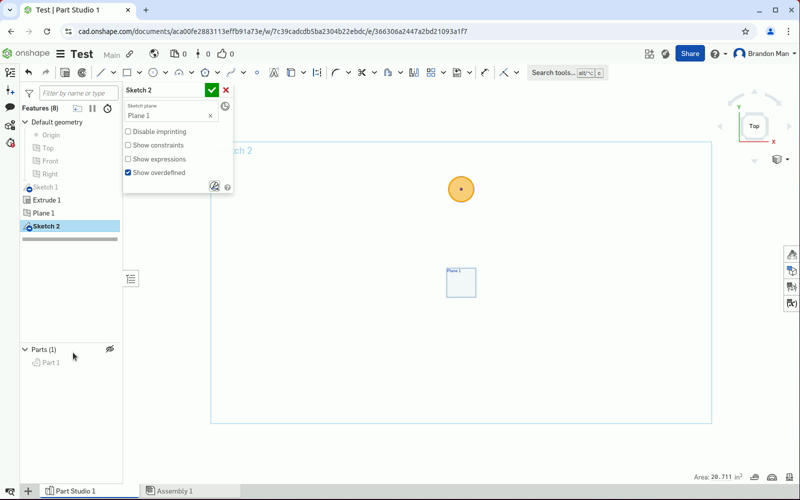
key(shift+e)
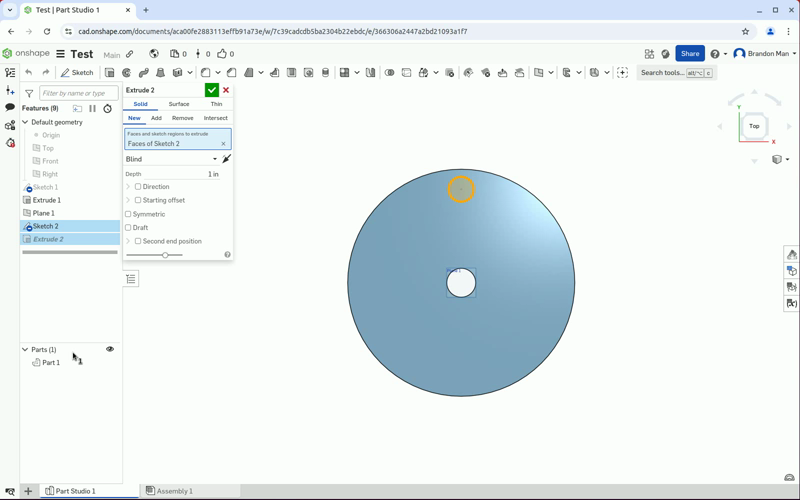
mouse_move(143, 106)
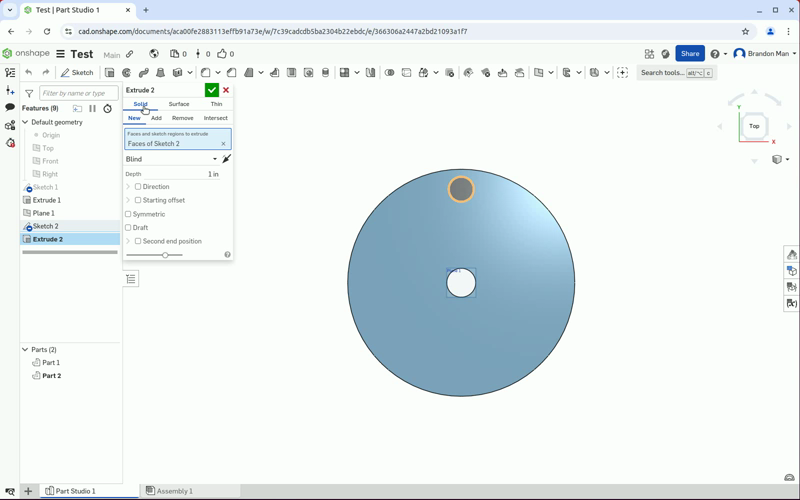
click(143, 106)
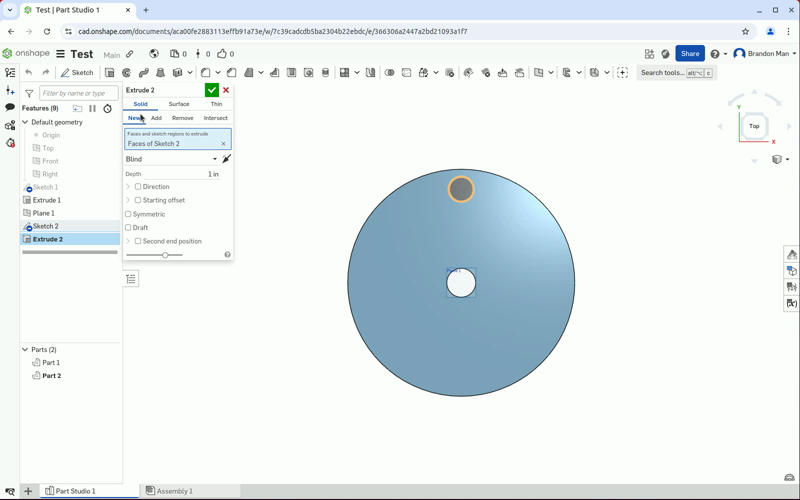
mouse_move(137, 120)
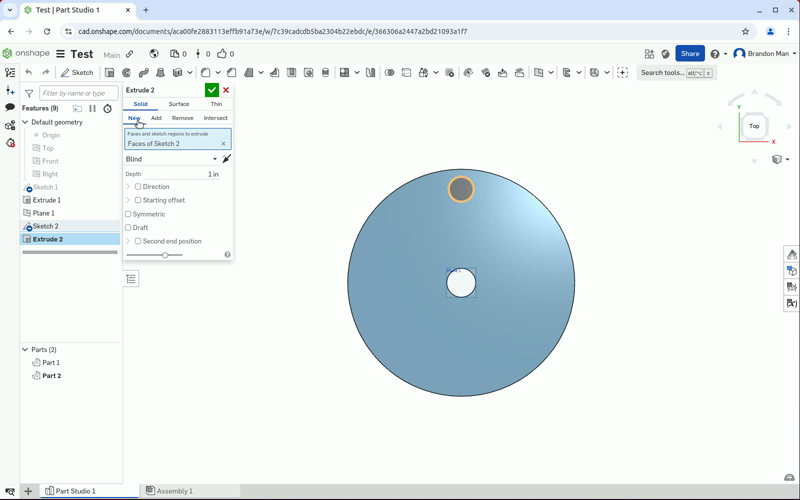
click(137, 120)
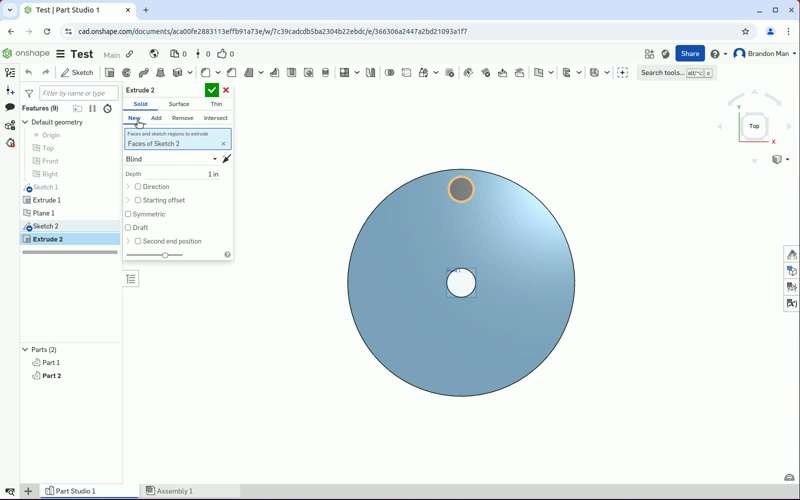
key(tab, 4)
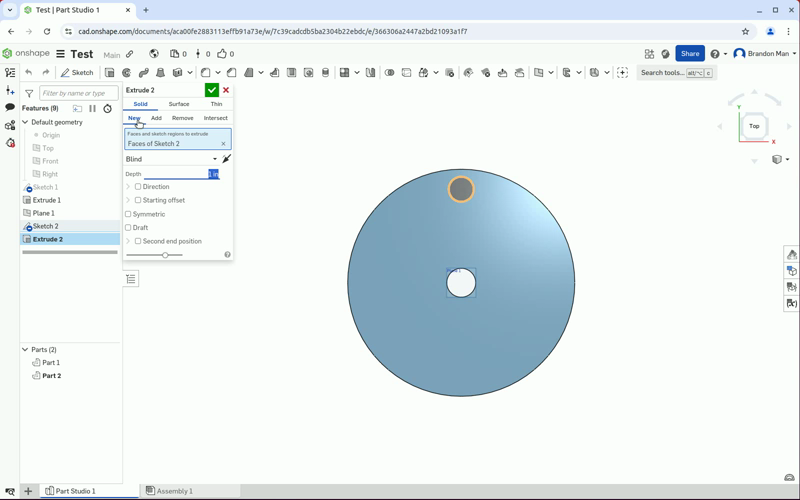
text(11.554)
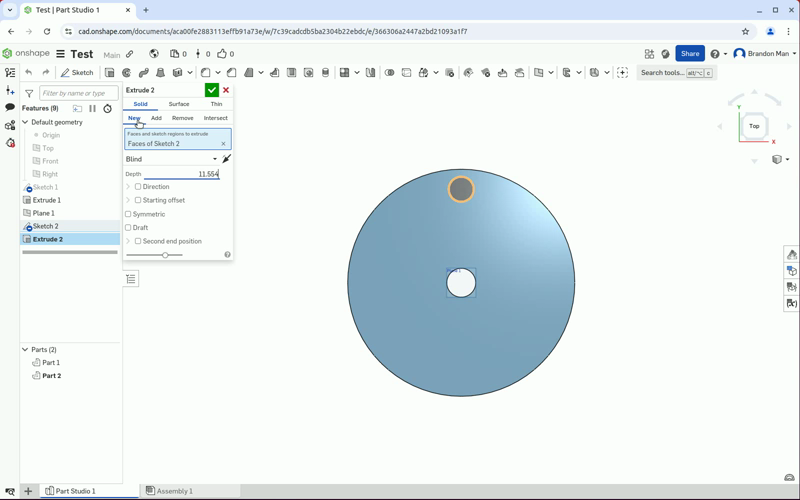
key(enter)
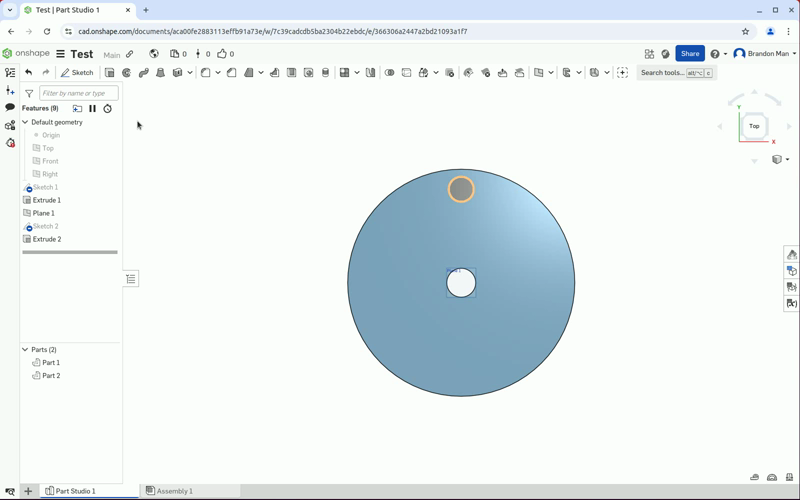
key(shift+h)
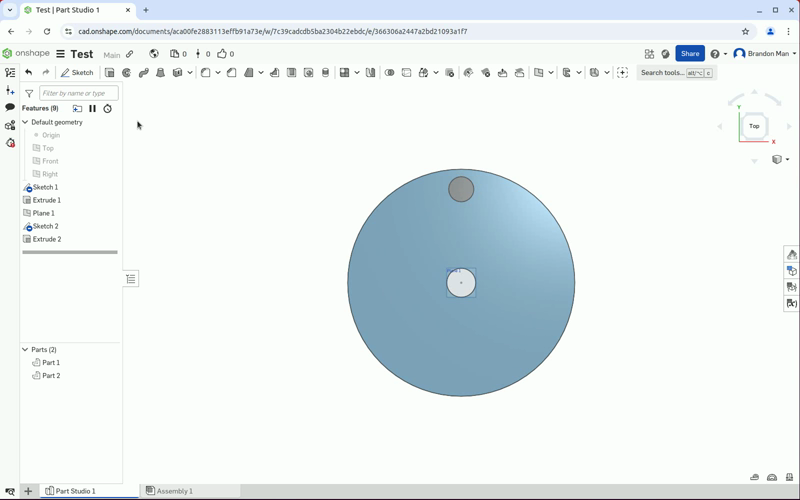
key(shift+h)
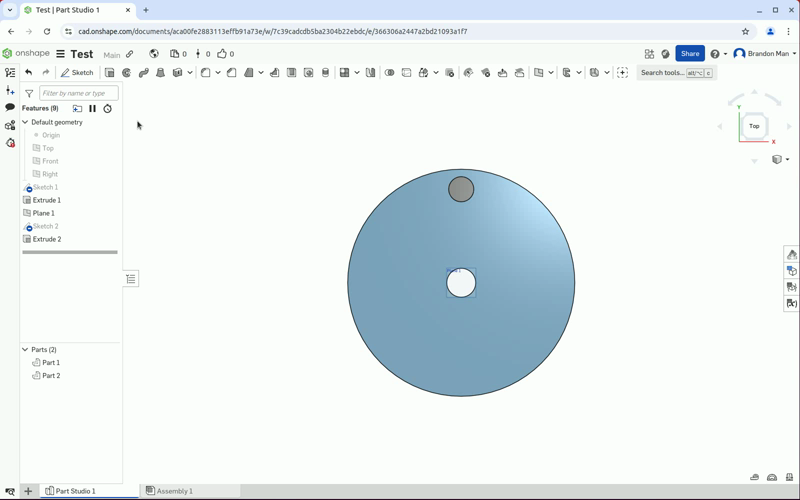
mouse_move(73, 189)
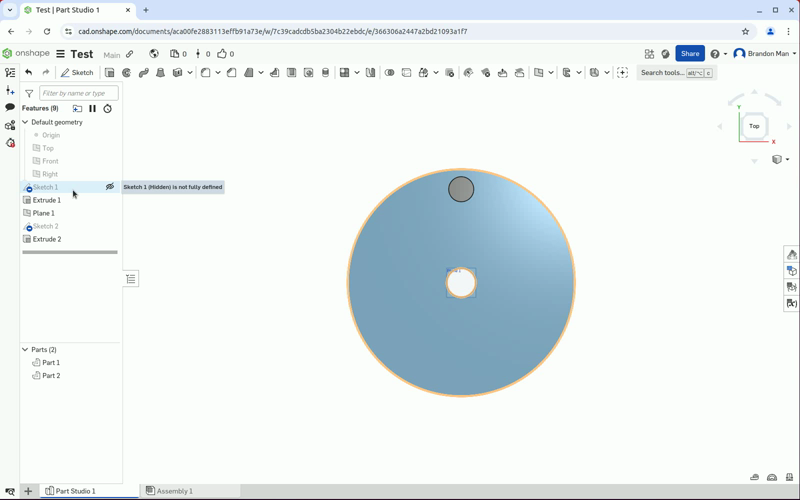
click(73, 189)
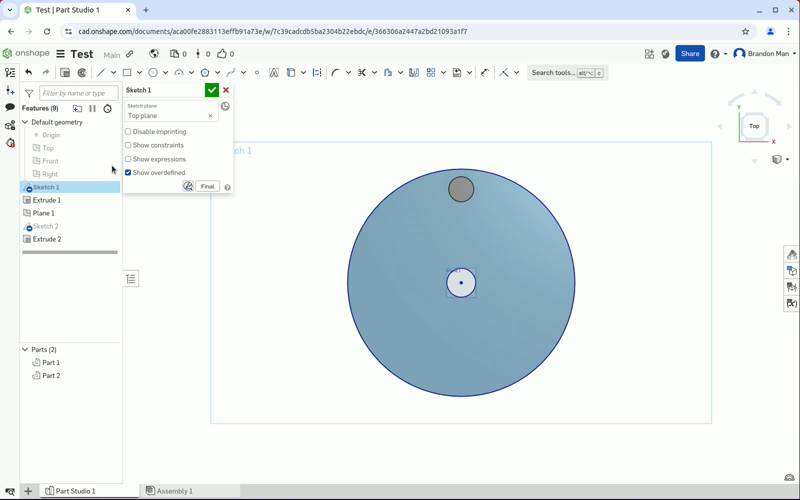
mouse_move(229, 92)
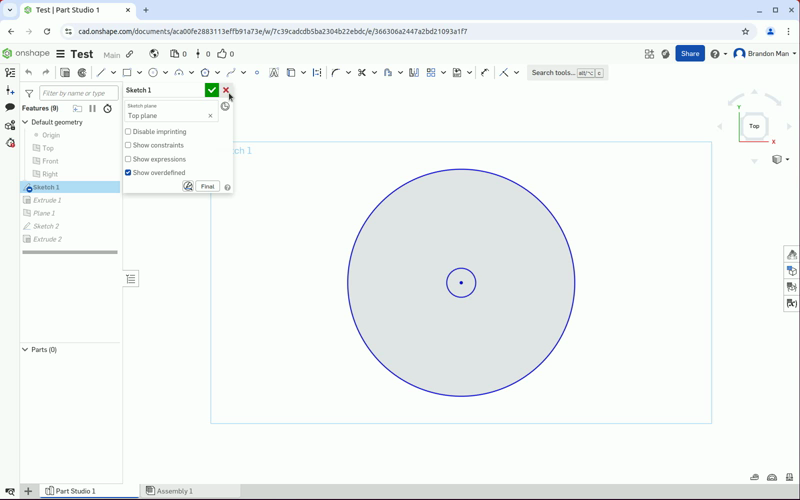
click(229, 92)
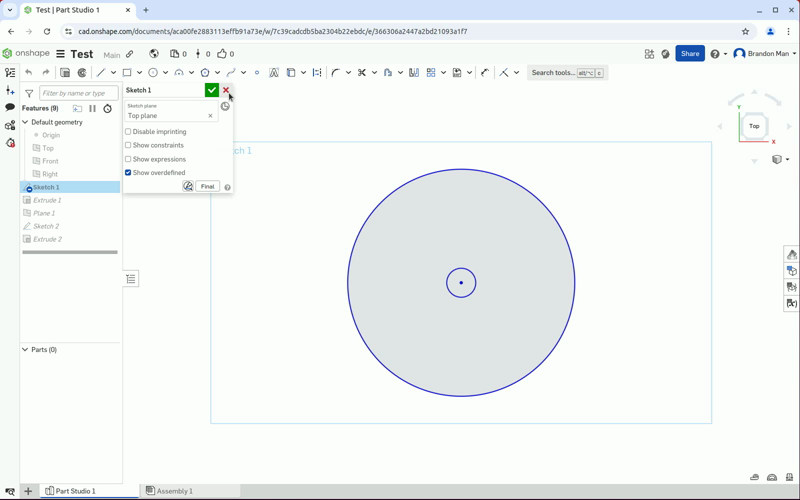
key(shift+s)
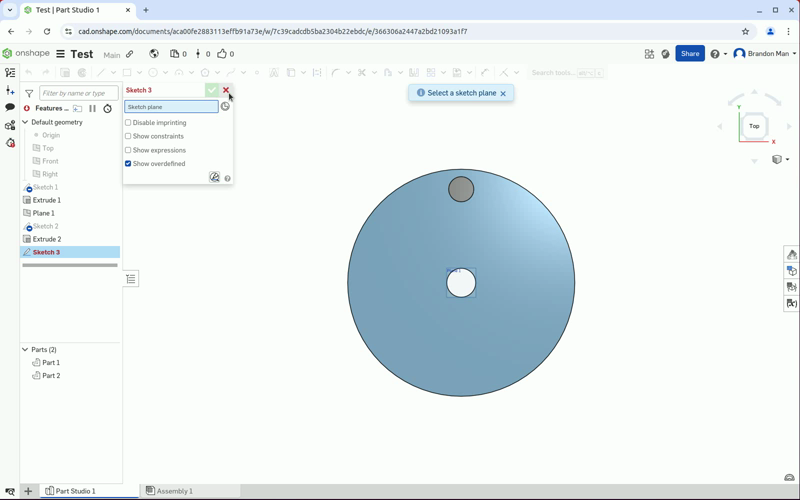
mouse_move(73, 215)
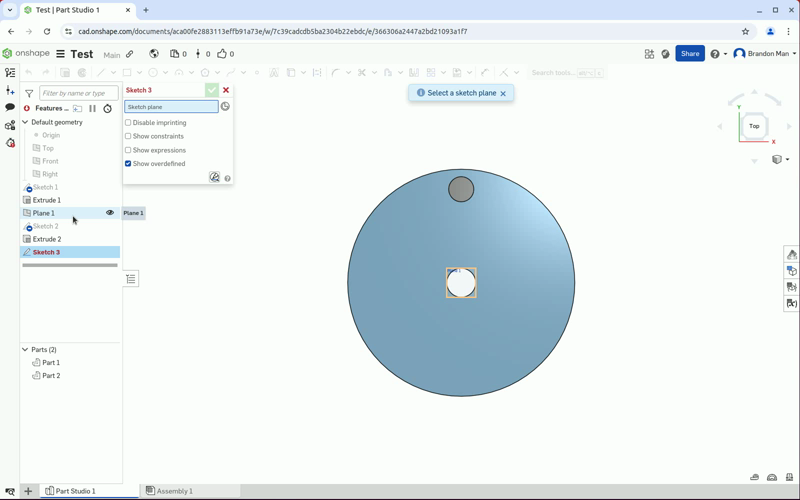
click(73, 215)
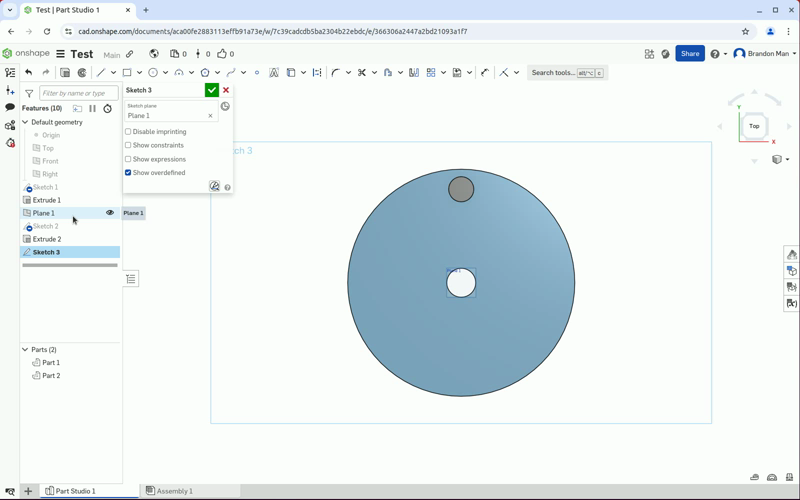
mouse_move(73, 352)
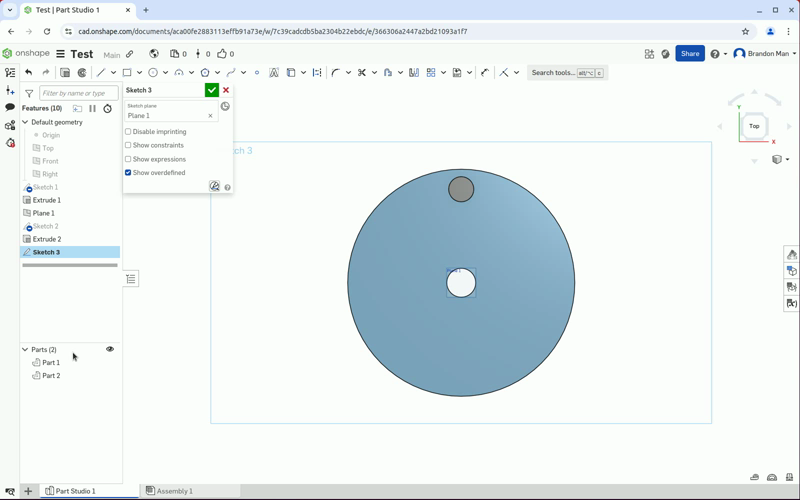
key(y)
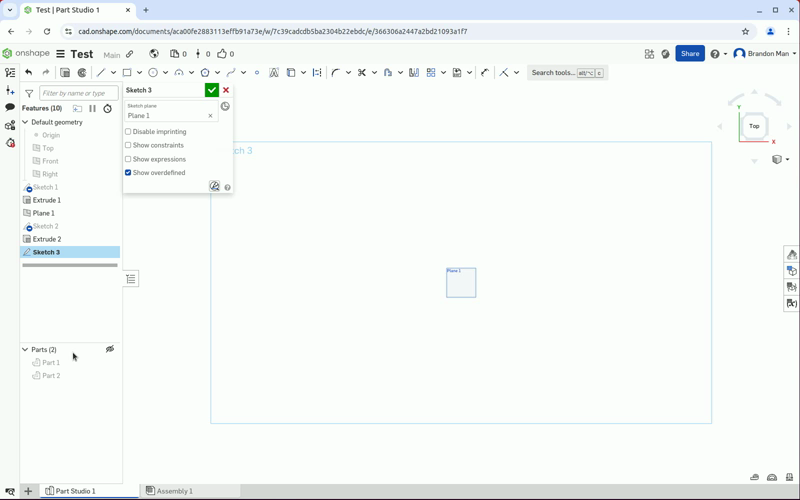
key(c)
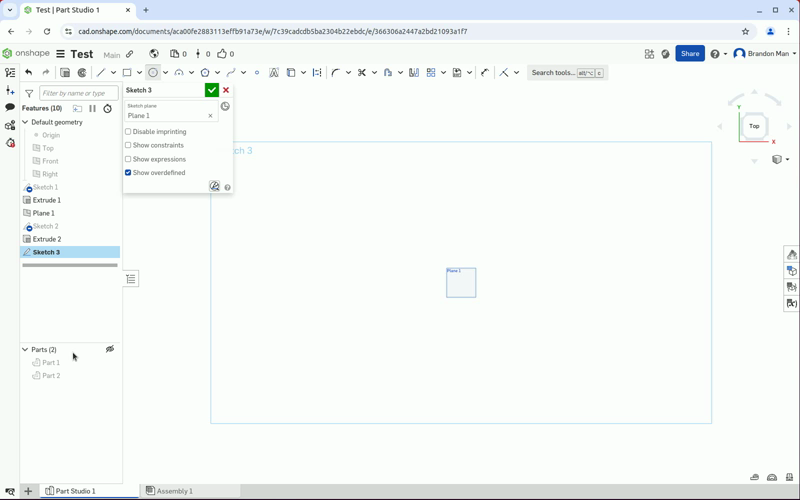
key_down(shift)
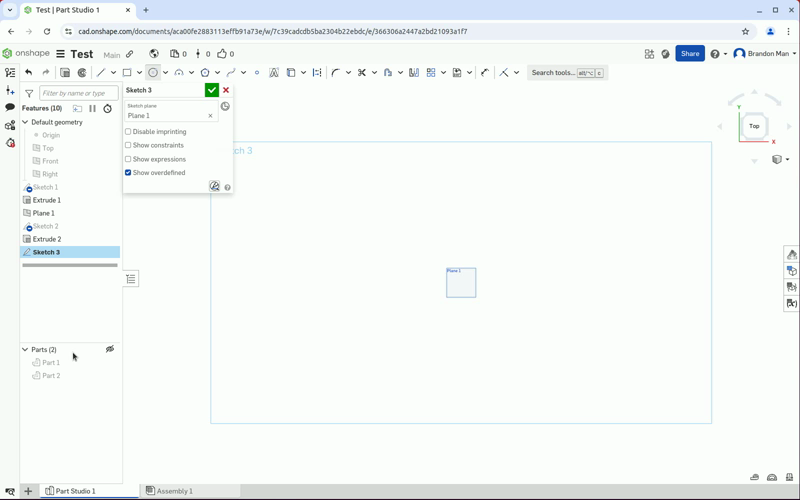
mouse_move(394, 217)
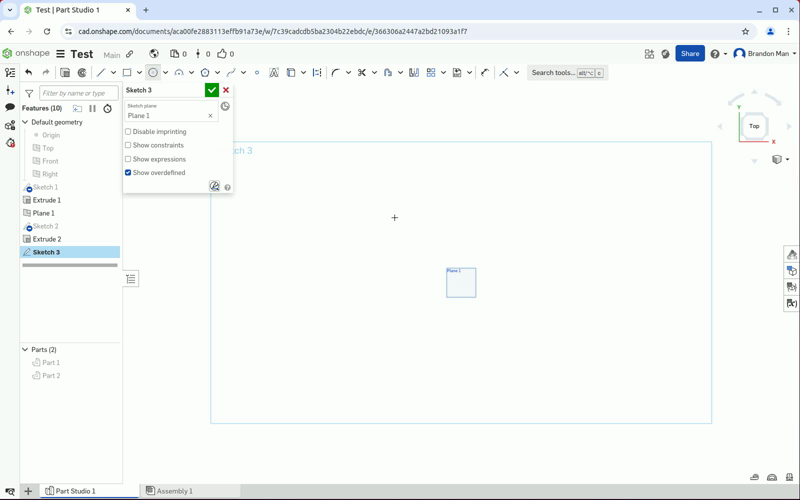
click(394, 217)
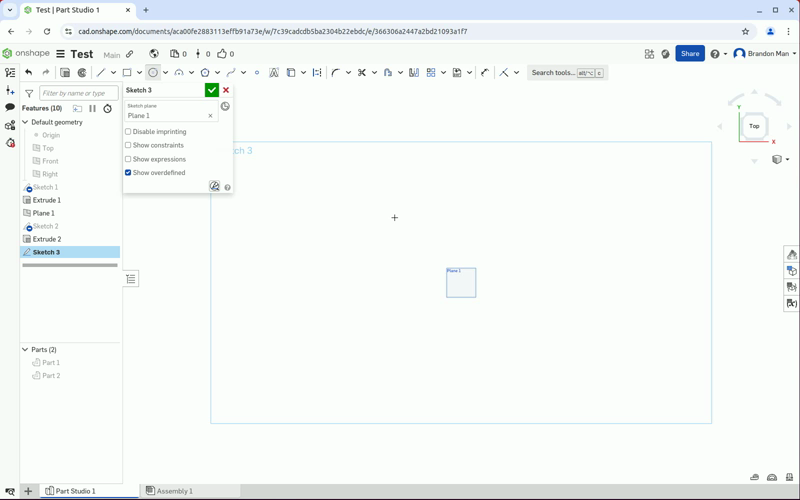
key_up(shift)
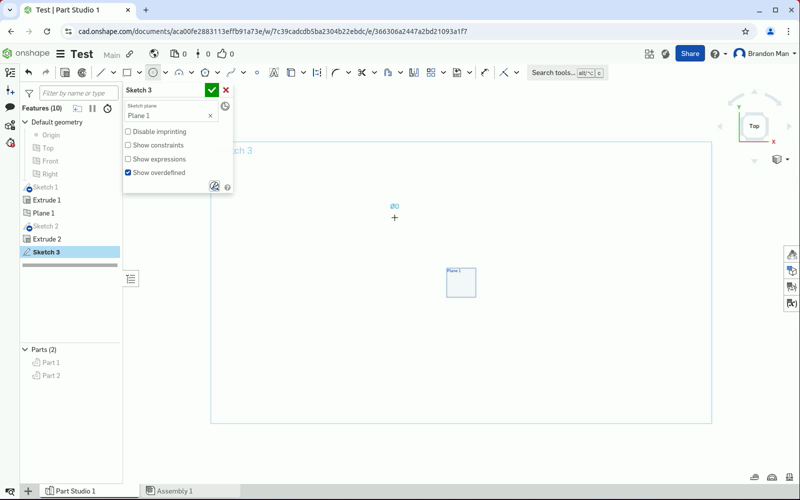
mouse_move(406, 217)
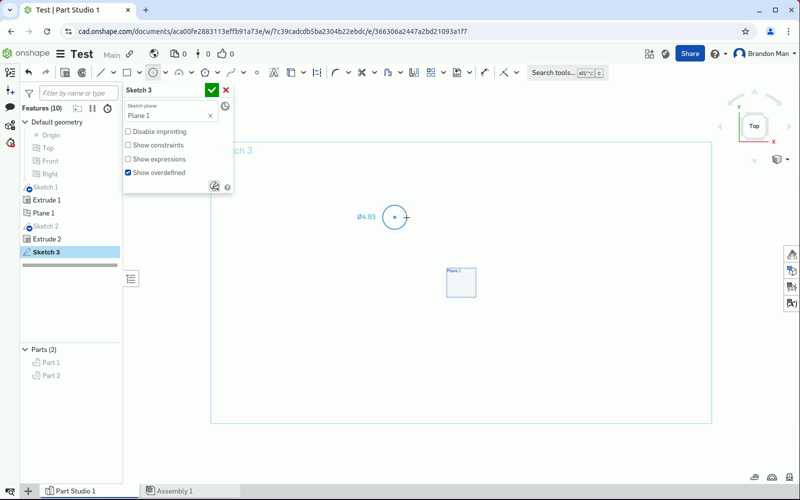
click(406, 217)
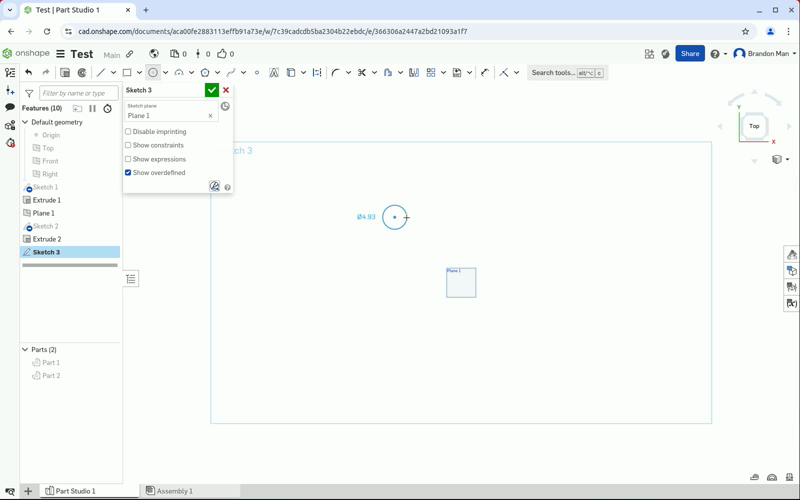
key(esc)
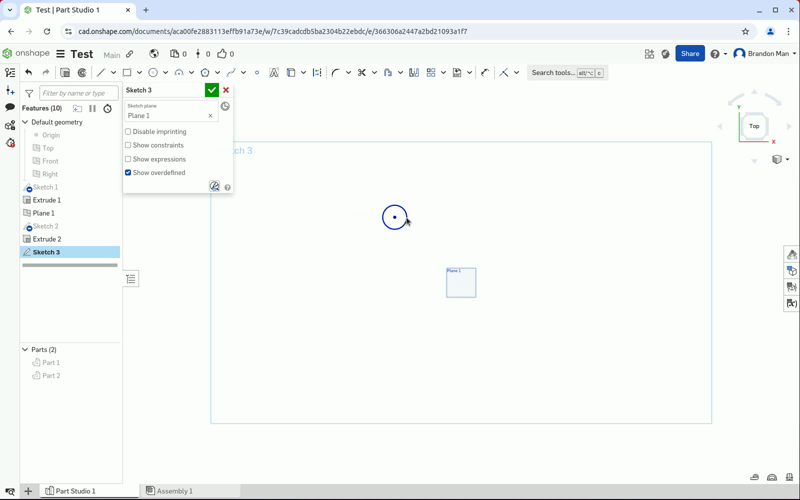
mouse_move(402, 213)
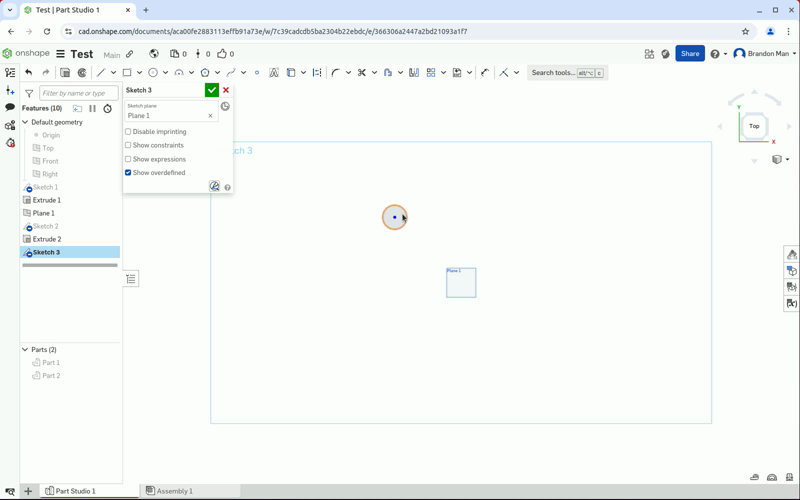
scroll(6)
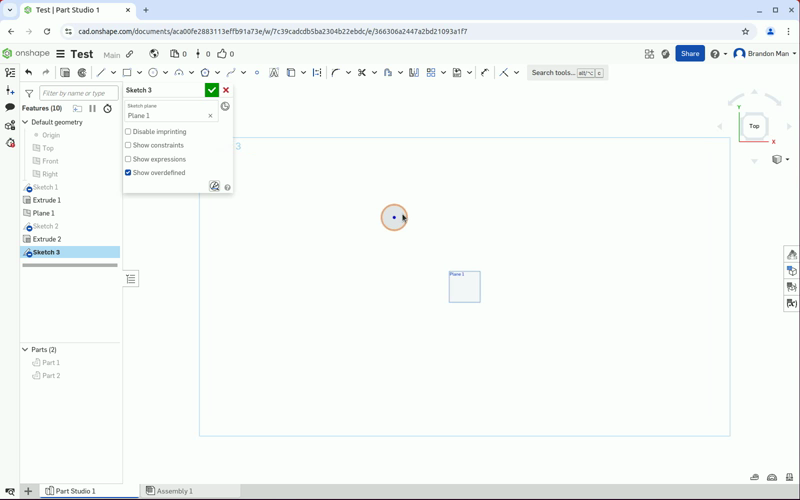
scroll(6)
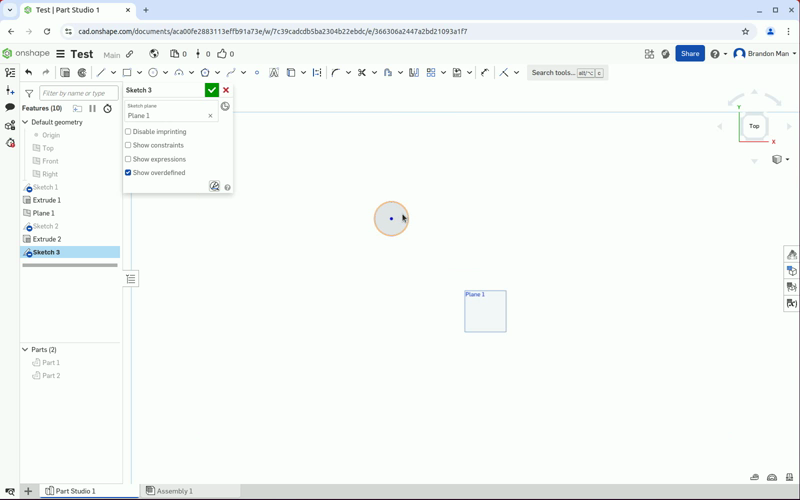
scroll(6)
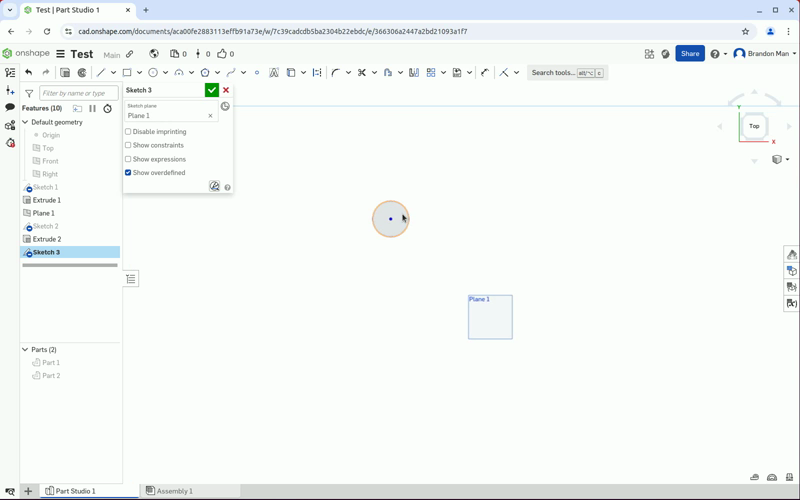
scroll(6)
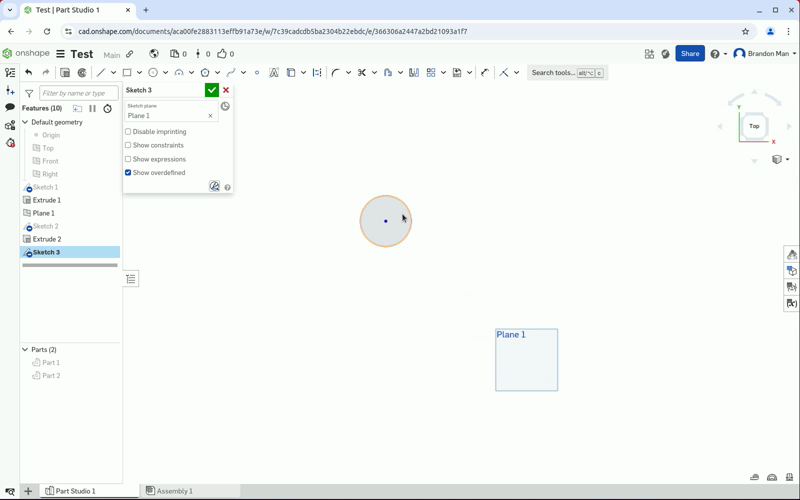
scroll(6)
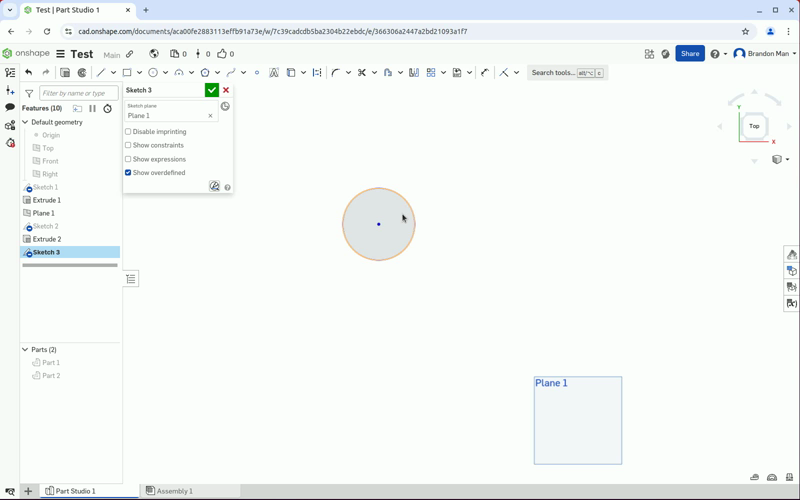
scroll(6)
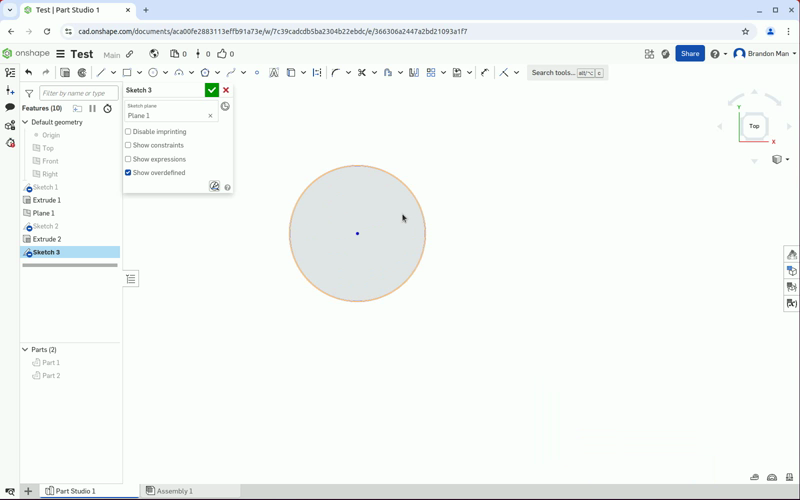
scroll(6)
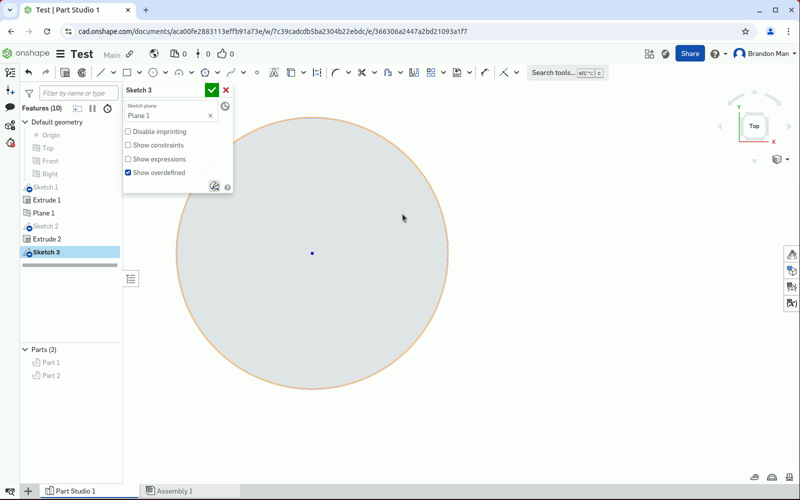
click(402, 213)
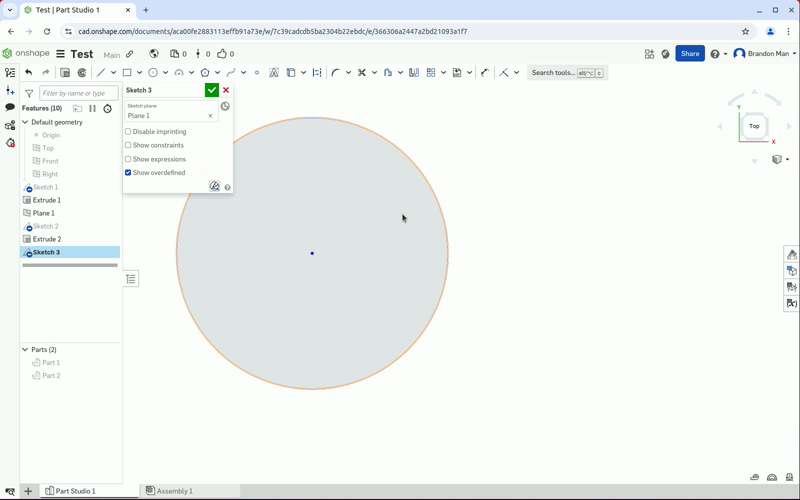
scroll(-6)
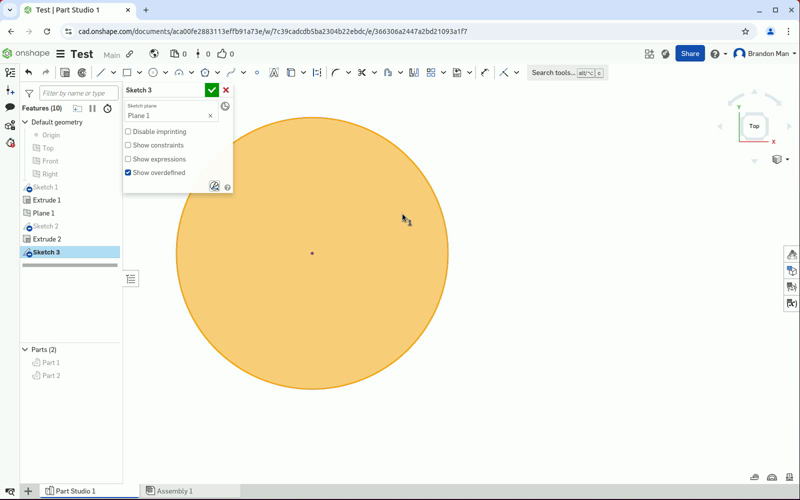
scroll(-6)
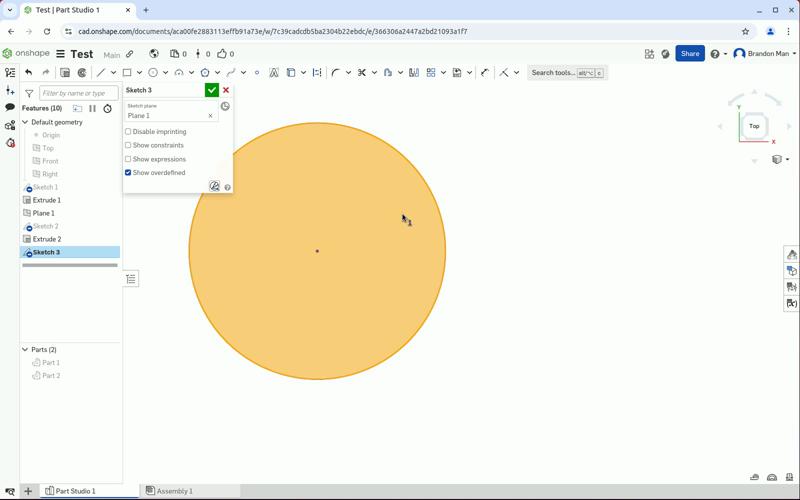
scroll(-6)
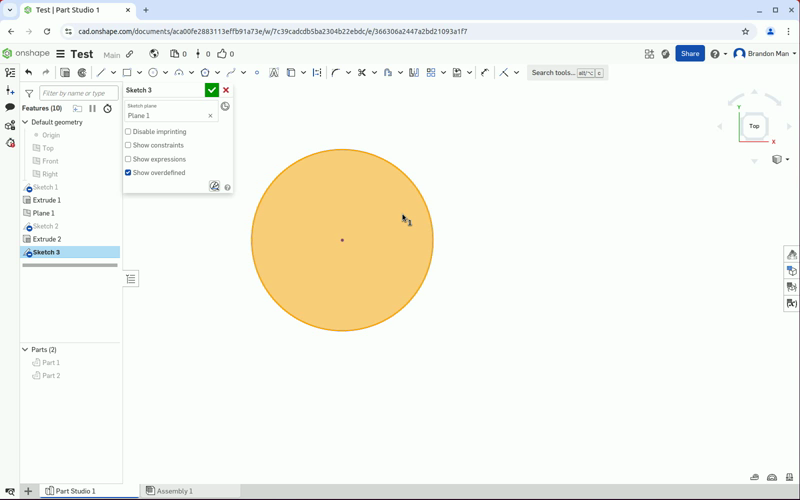
scroll(-6)
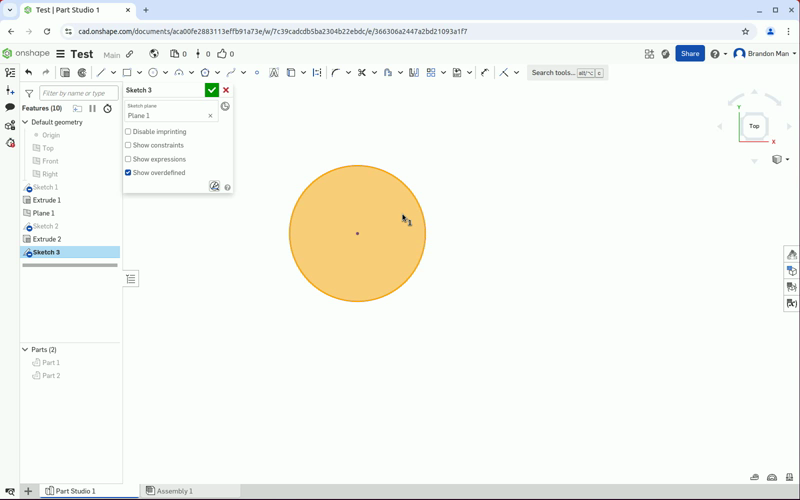
scroll(-6)
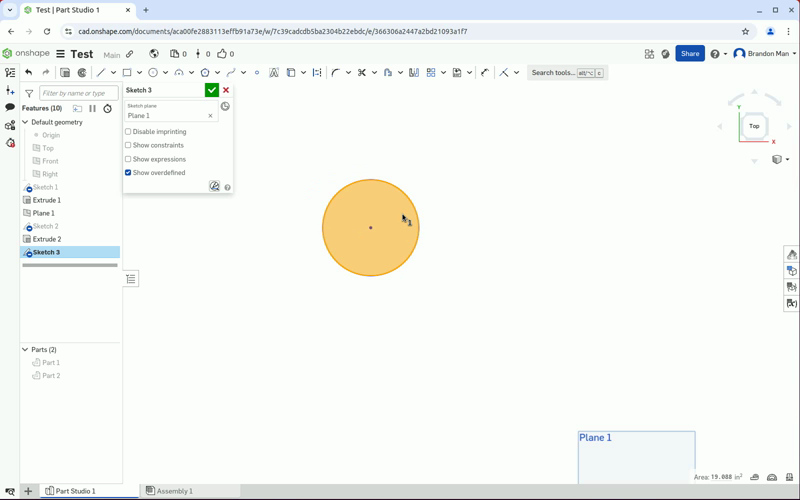
scroll(-6)
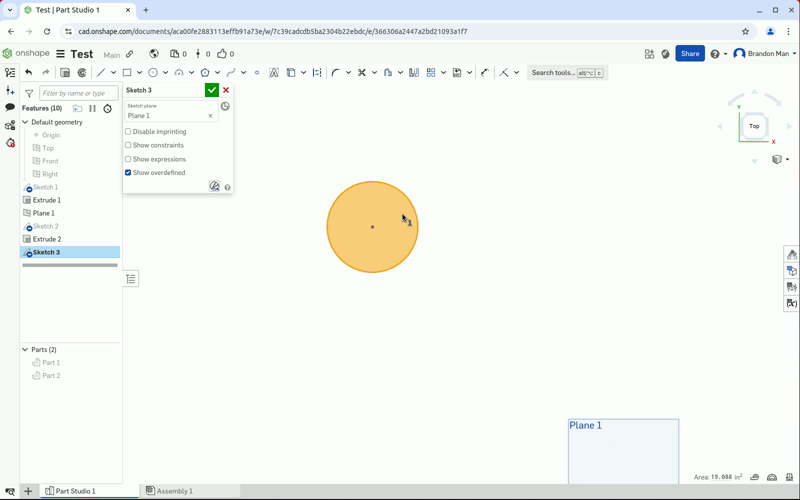
scroll(-6)
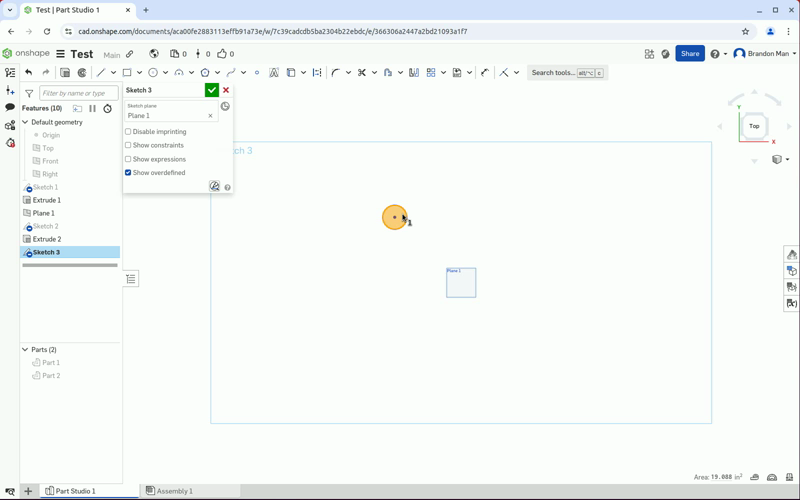
mouse_move(73, 352)
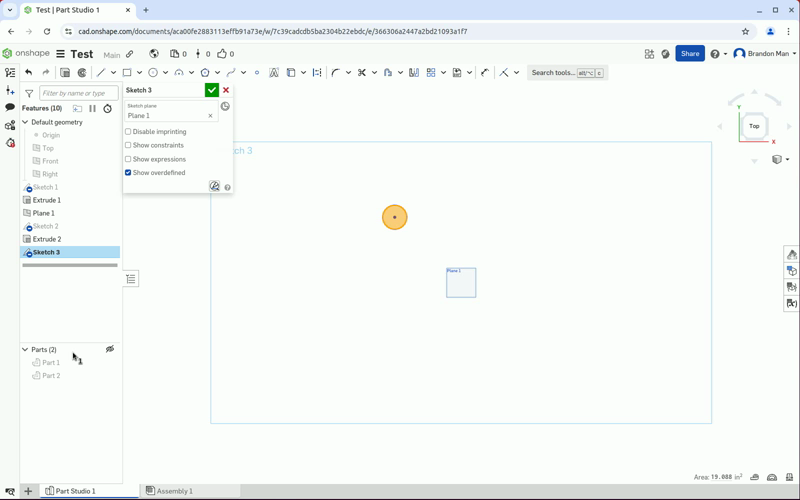
key(shift+y)
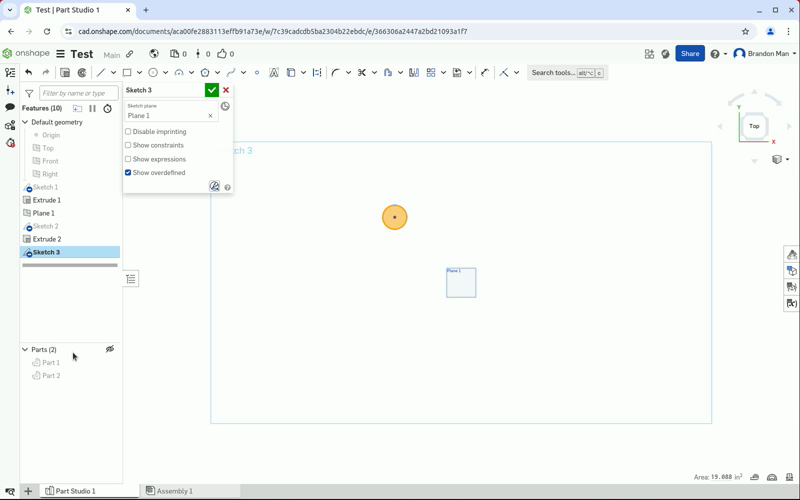
key(shift+e)
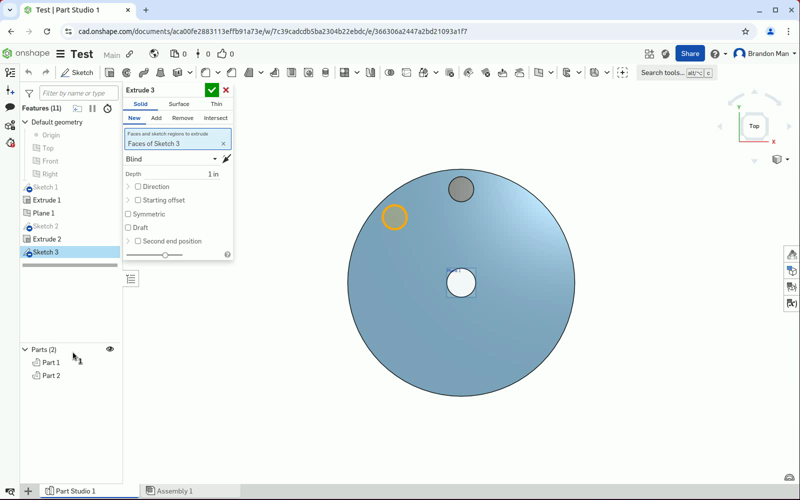
mouse_move(143, 106)
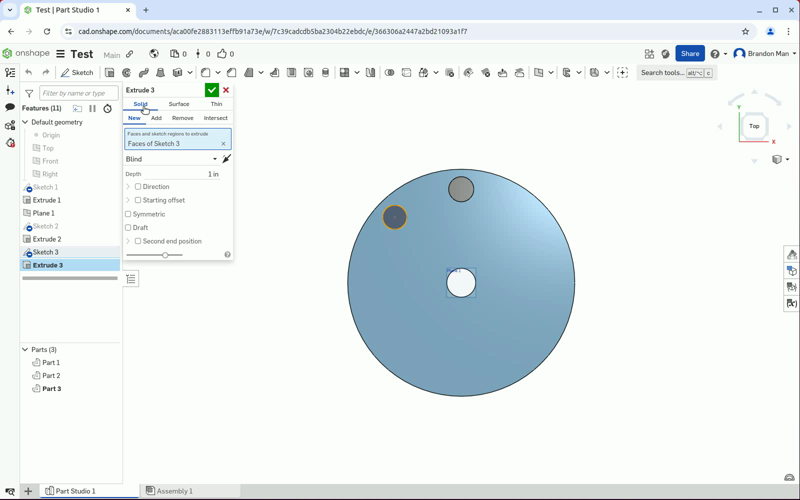
click(143, 106)
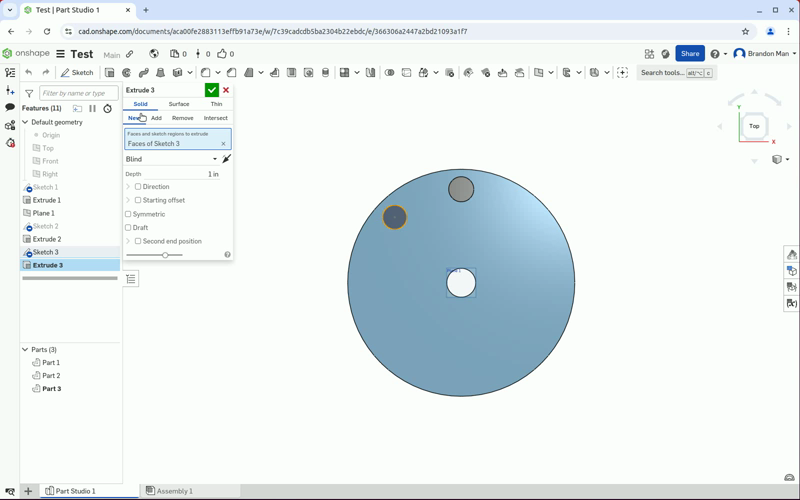
mouse_move(137, 120)
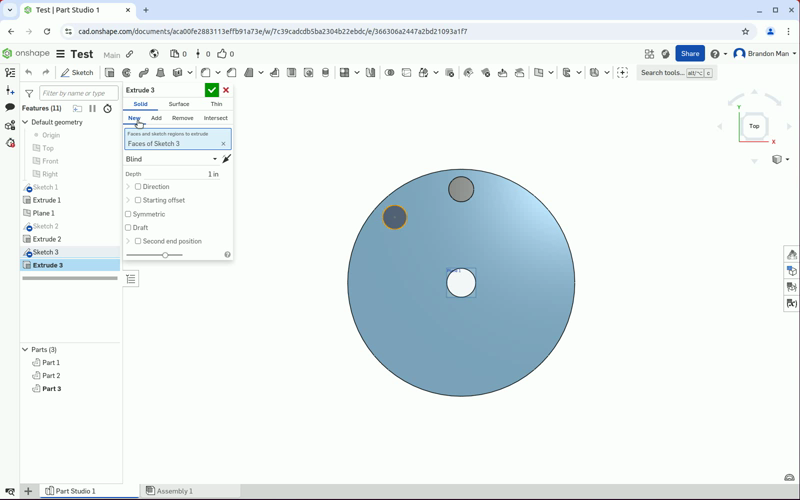
click(137, 120)
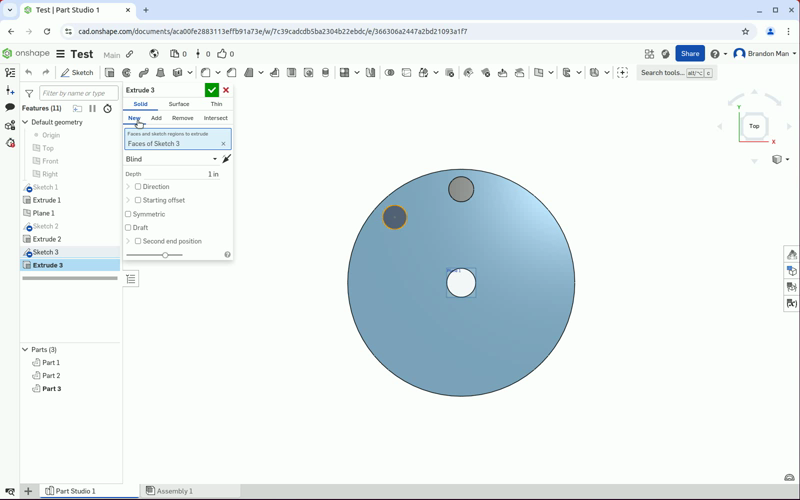
key(tab, 4)
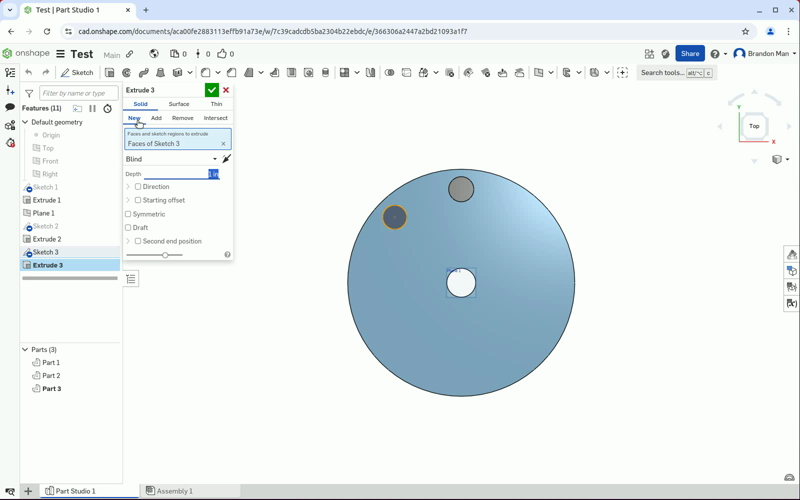
text(11.554)
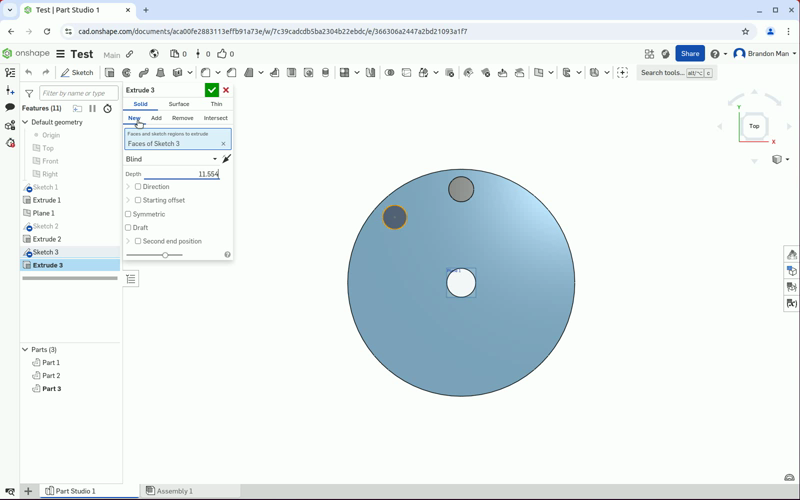
key(enter)
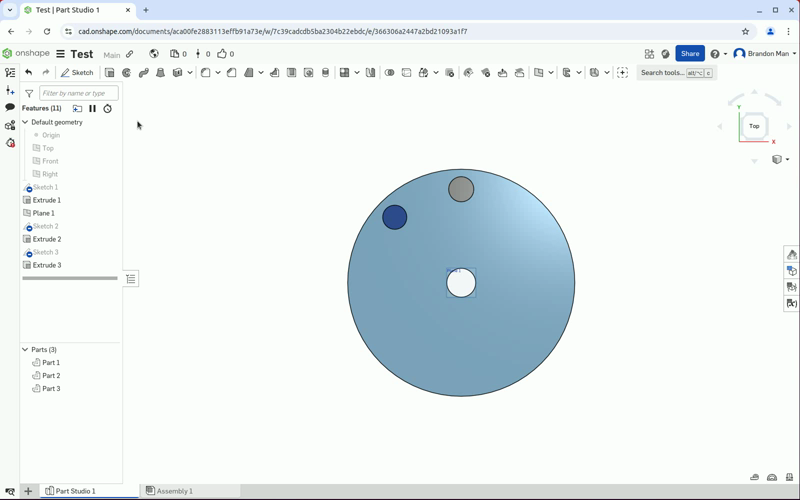
key(shift+h)
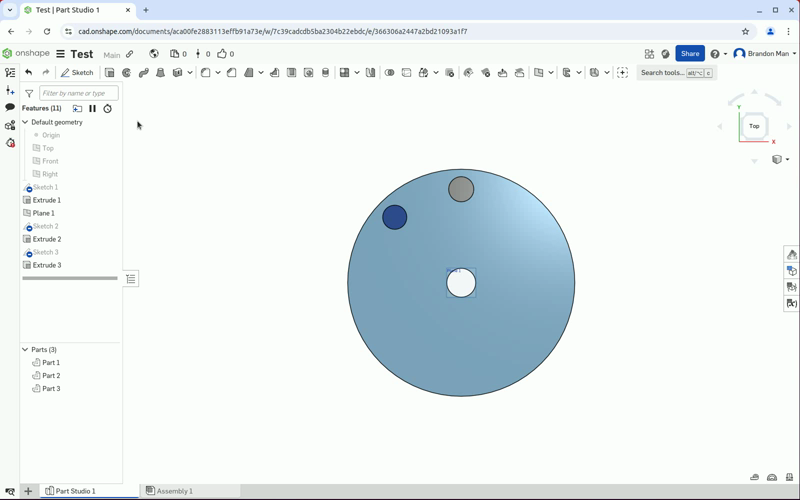
key(shift+h)
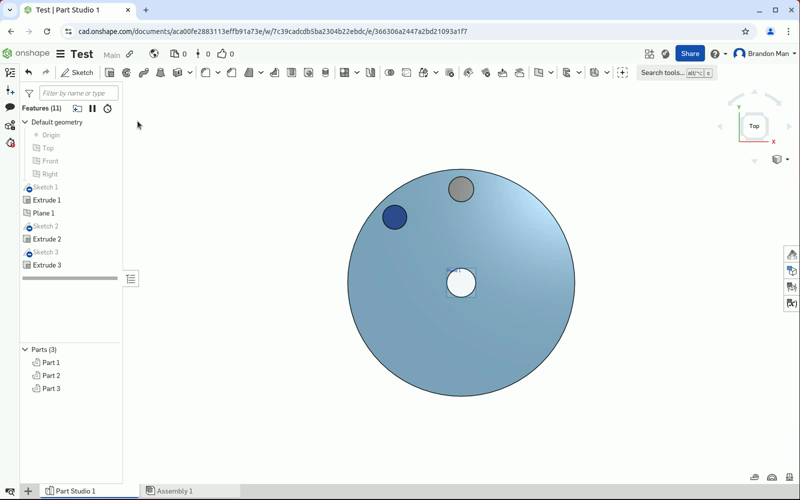
mouse_move(73, 189)
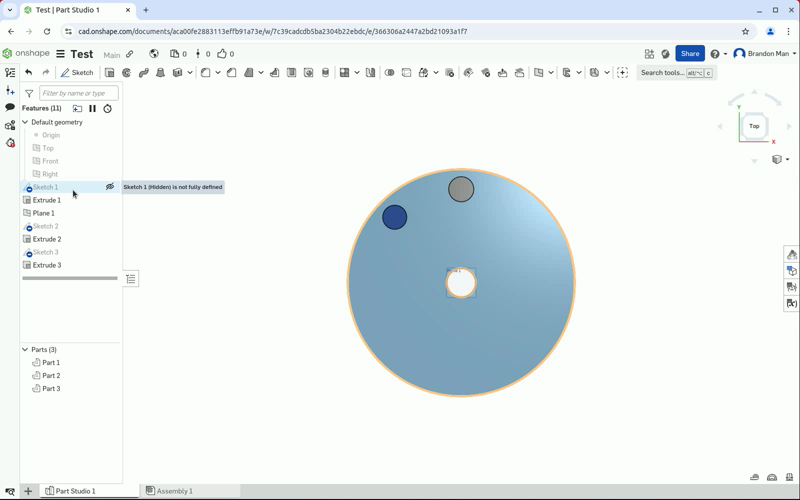
click(73, 189)
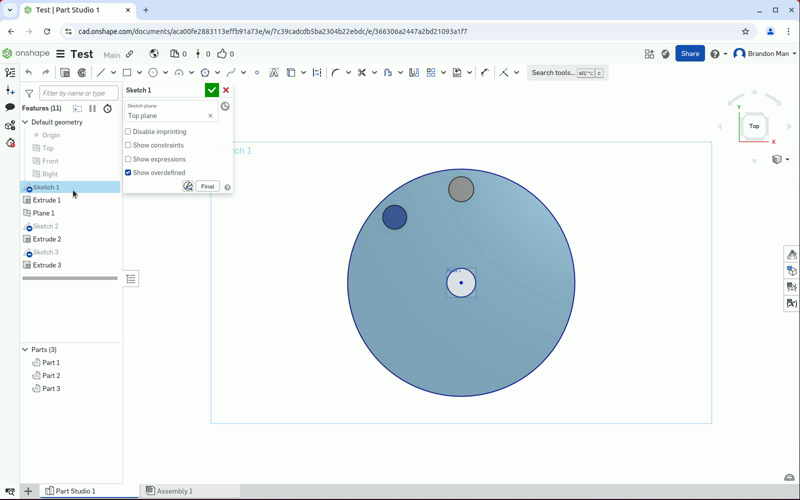
mouse_move(229, 92)
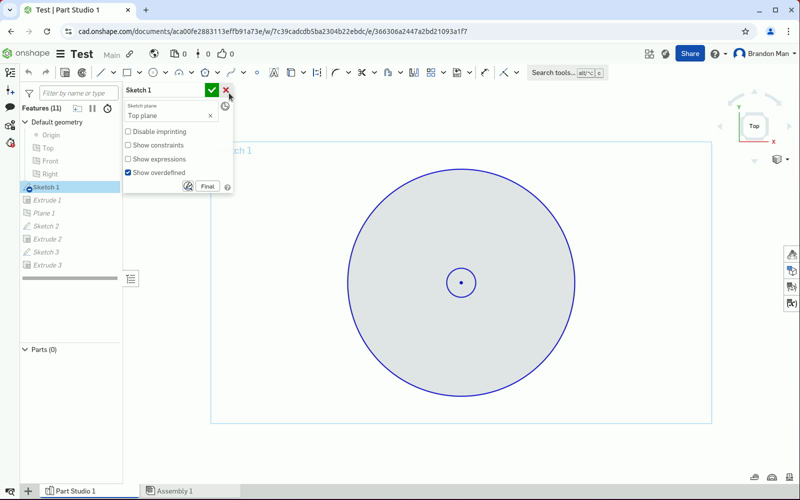
click(229, 92)
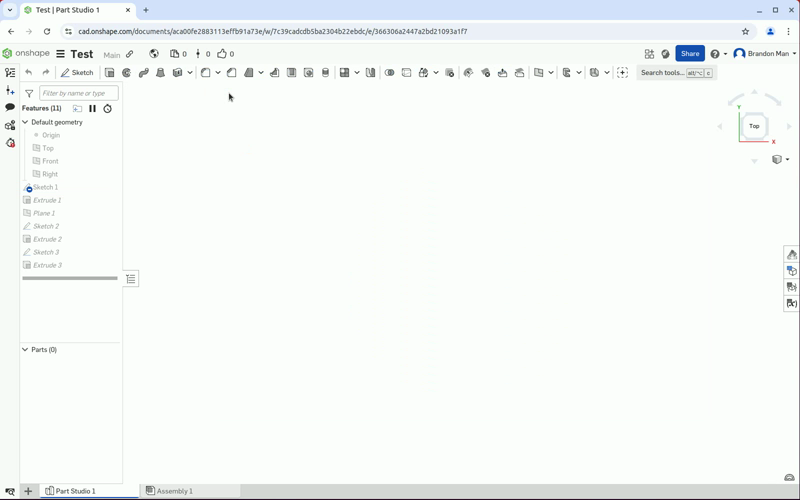
key(shift+s)
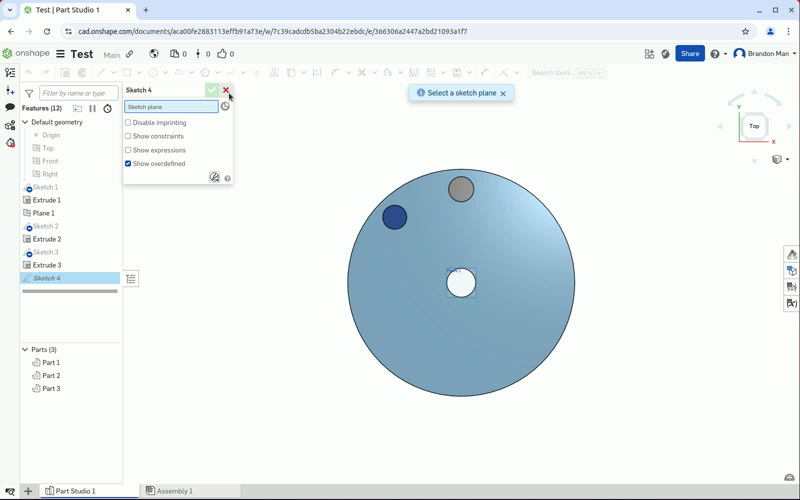
mouse_move(73, 215)
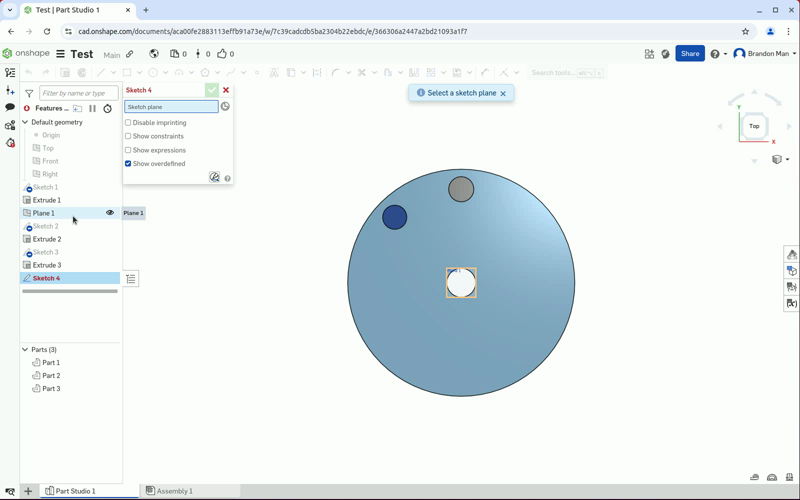
click(73, 215)
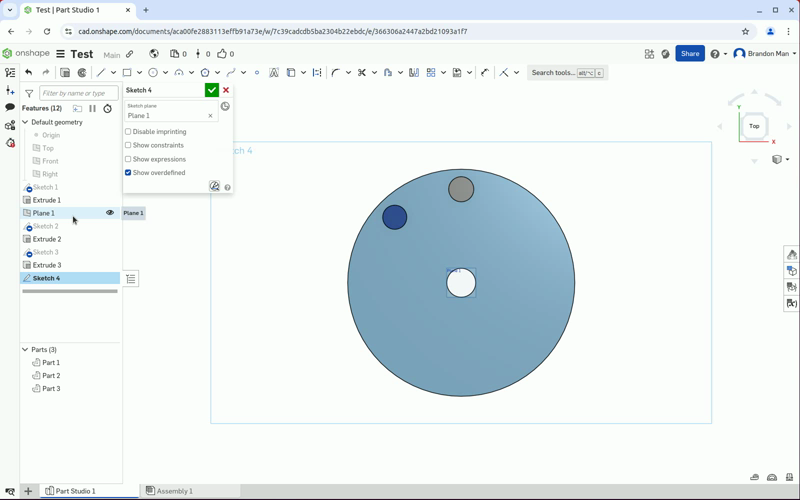
mouse_move(73, 352)
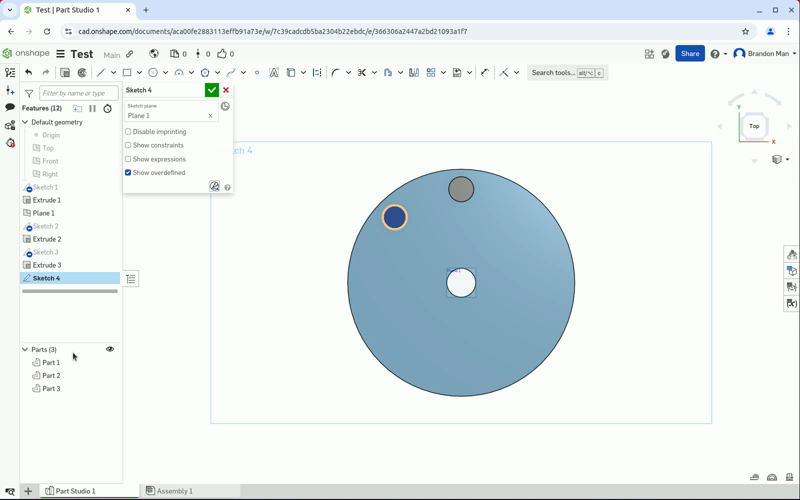
key(y)
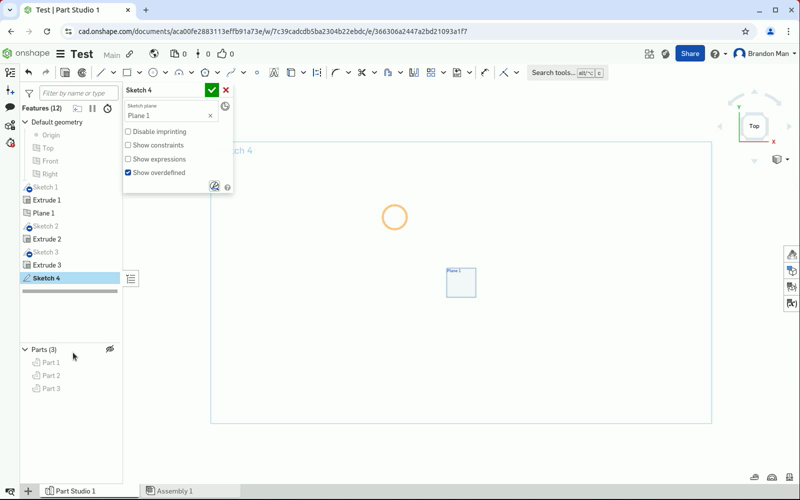
key(c)
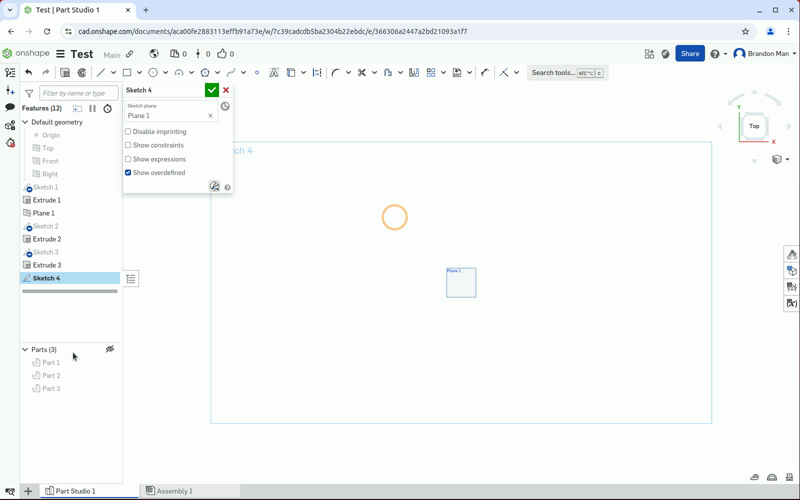
key_down(shift)
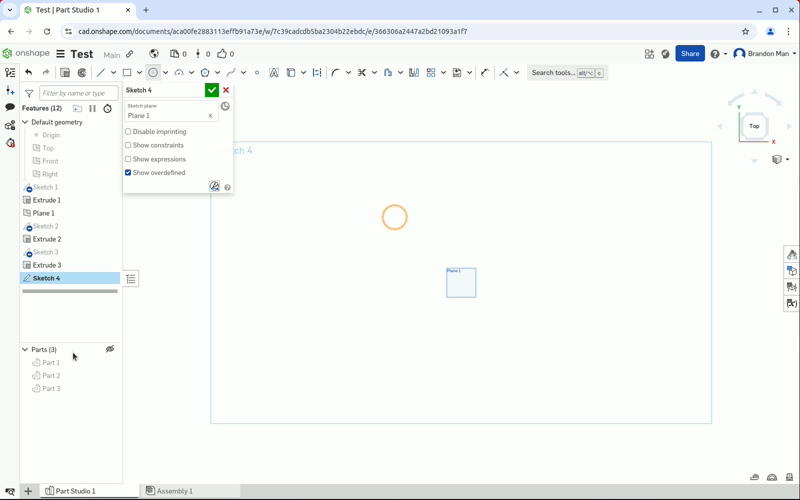
mouse_move(367, 282)
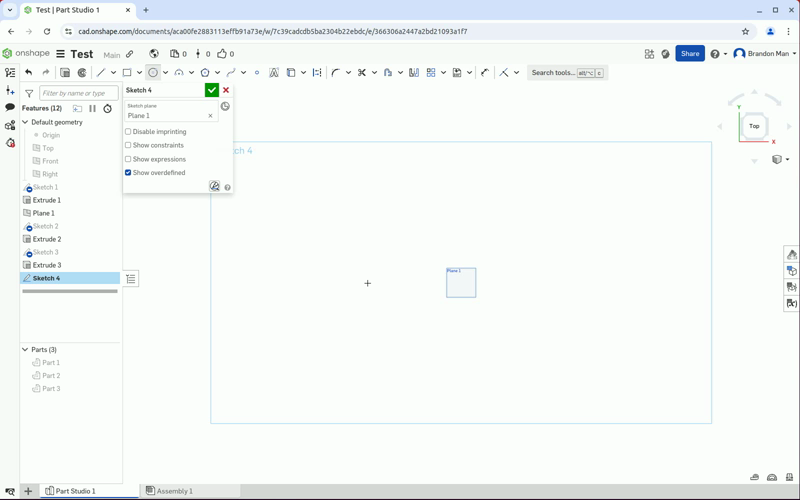
click(367, 282)
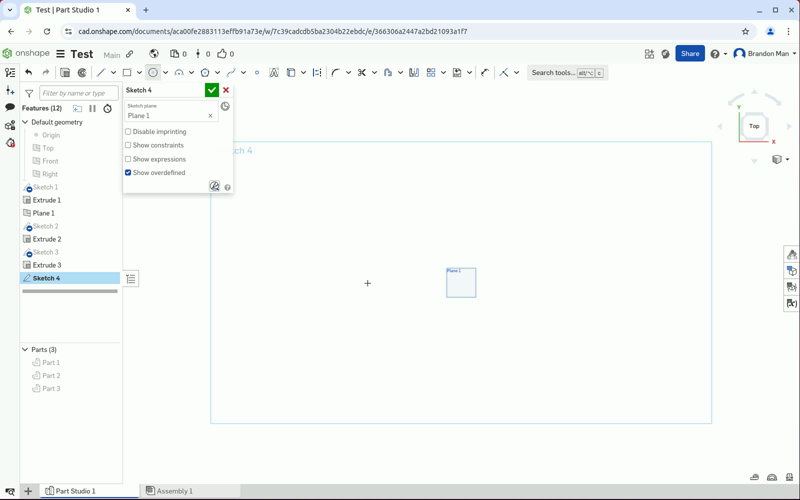
key_up(shift)
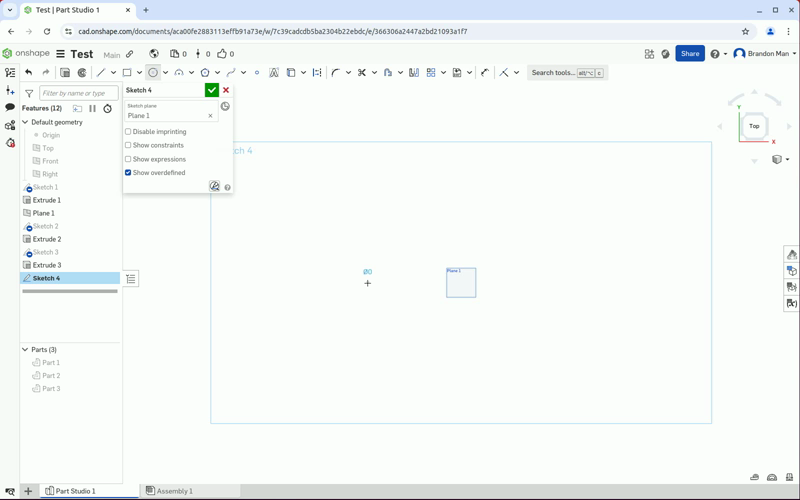
mouse_move(379, 282)
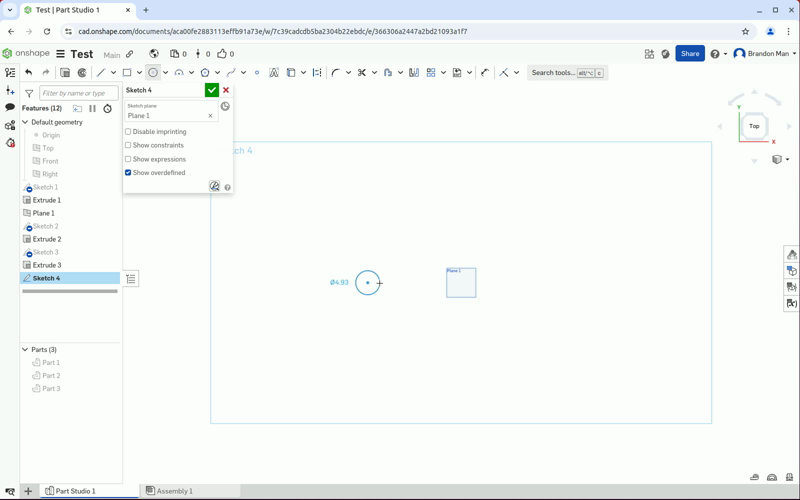
click(379, 282)
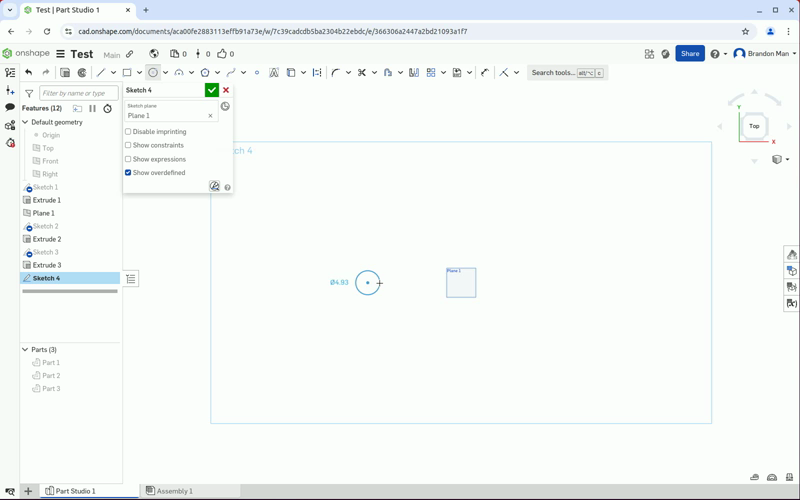
key(esc)
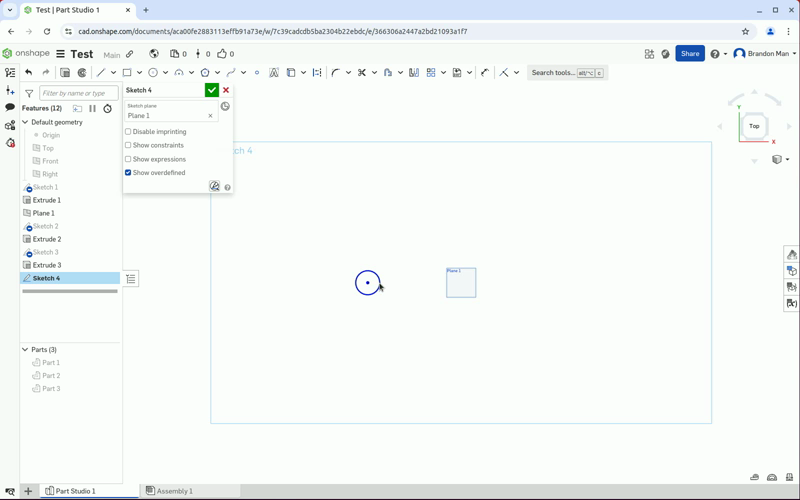
mouse_move(364, 274)
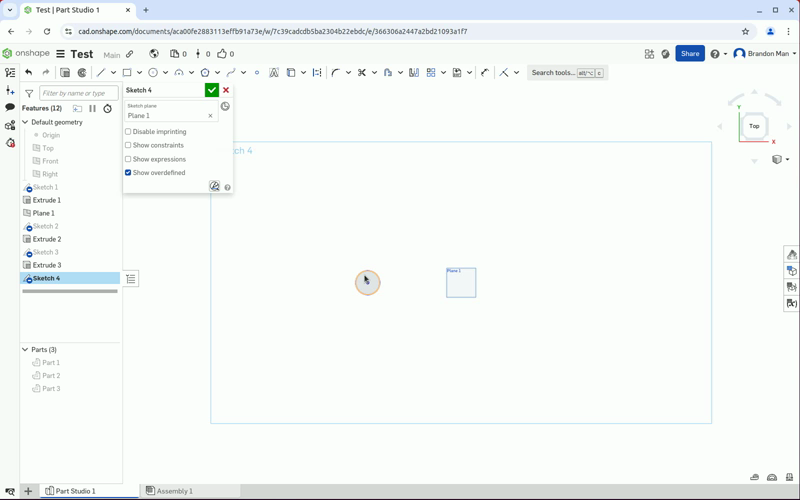
scroll(6)
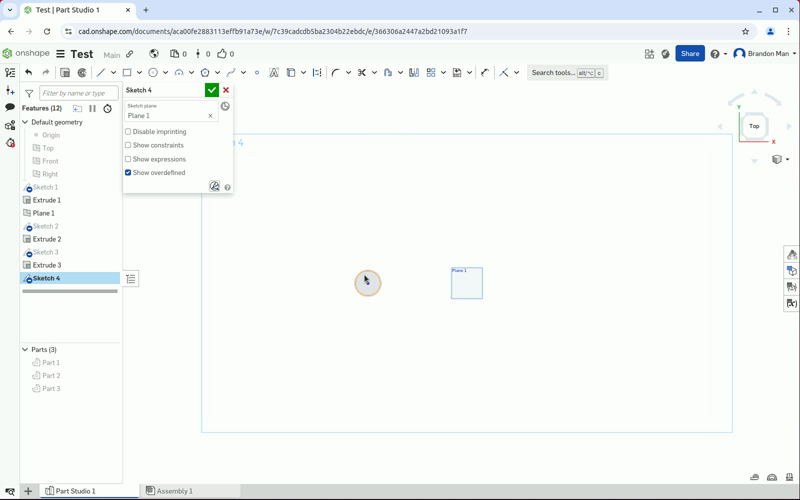
scroll(6)
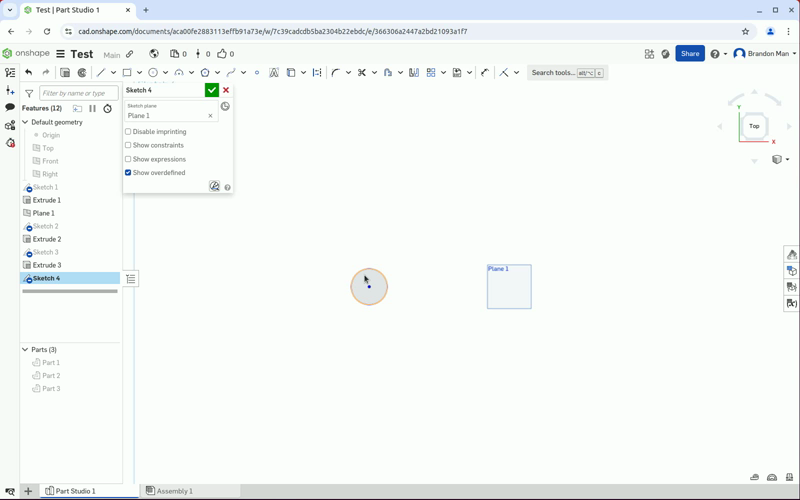
scroll(6)
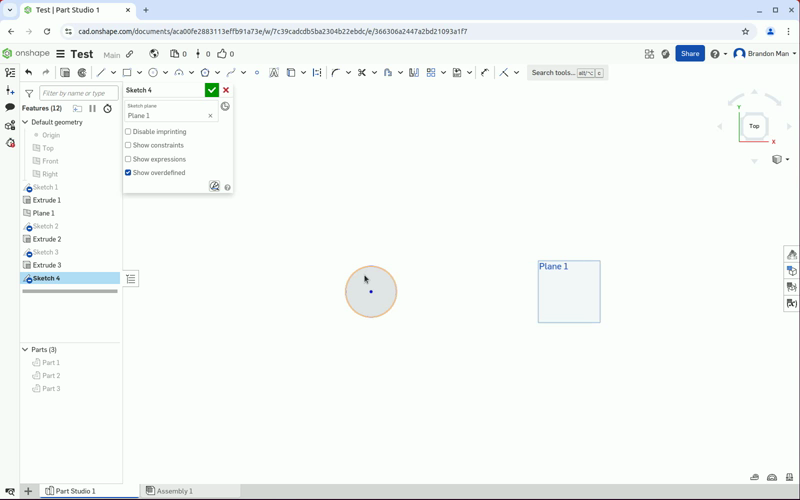
scroll(6)
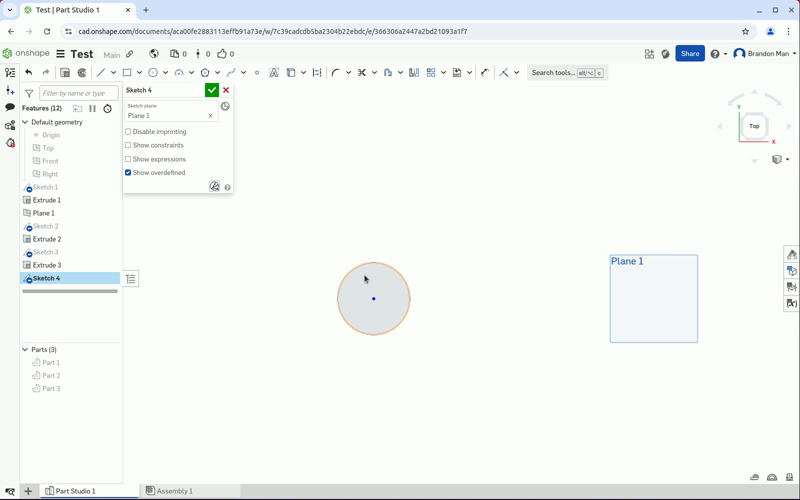
scroll(6)
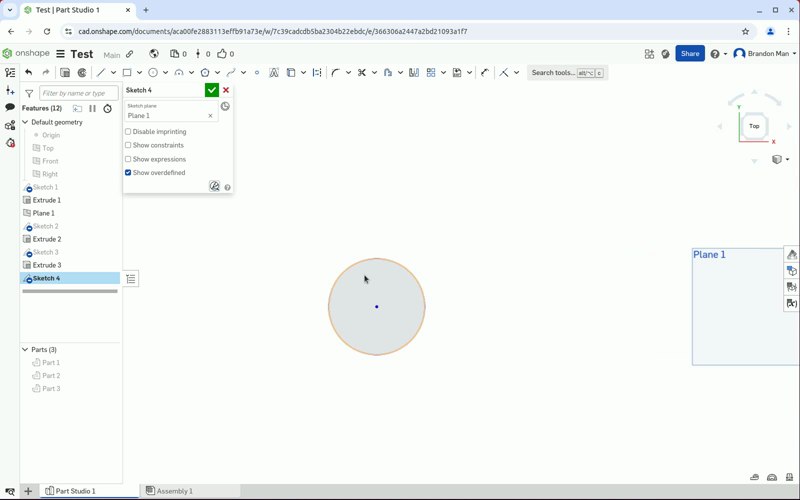
scroll(6)
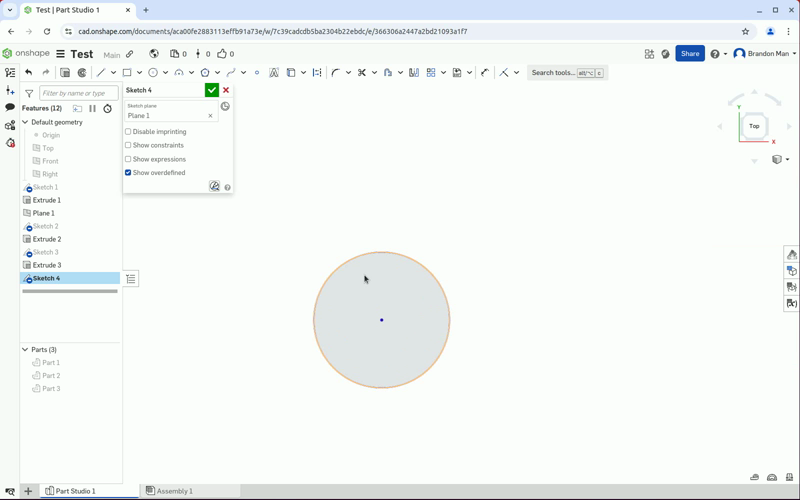
scroll(6)
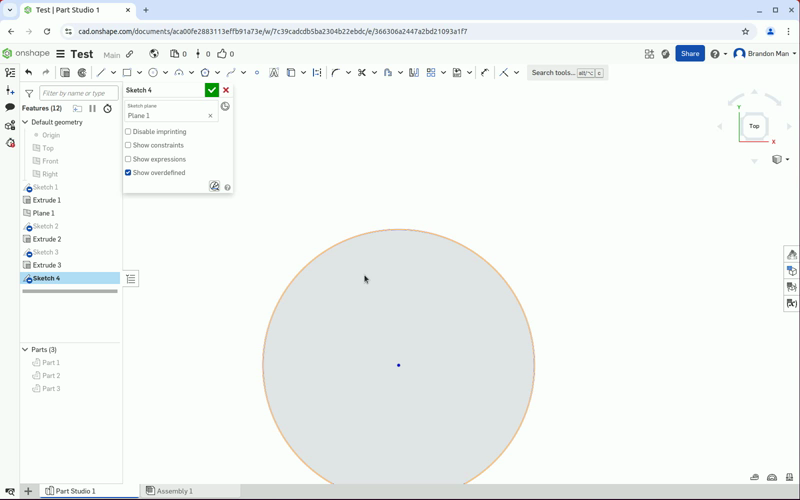
click(364, 274)
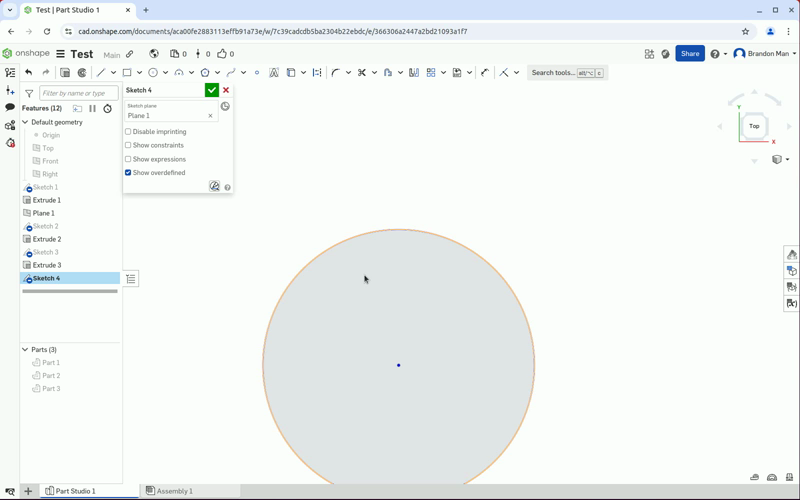
scroll(-6)
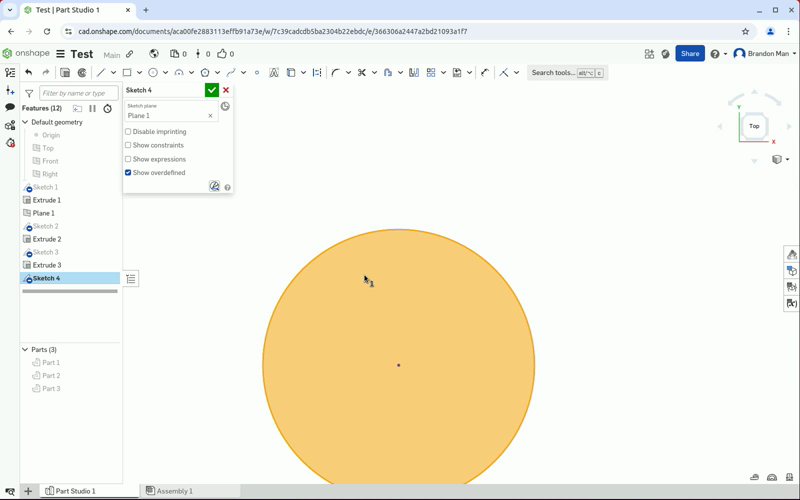
scroll(-6)
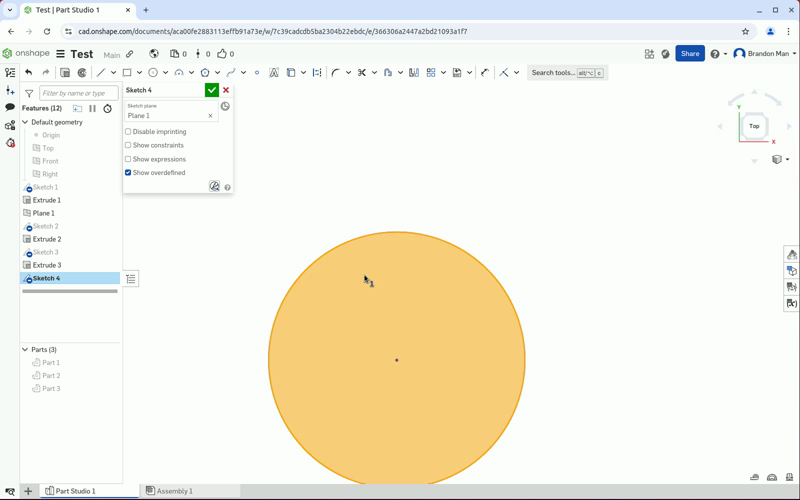
scroll(-6)
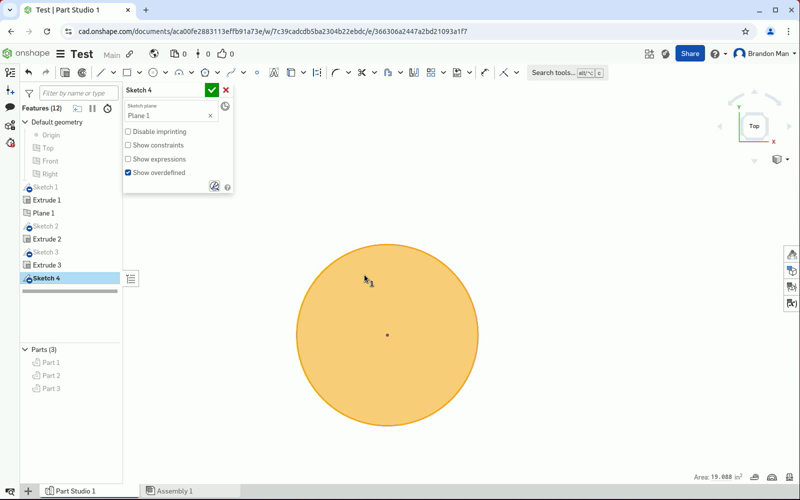
scroll(-6)
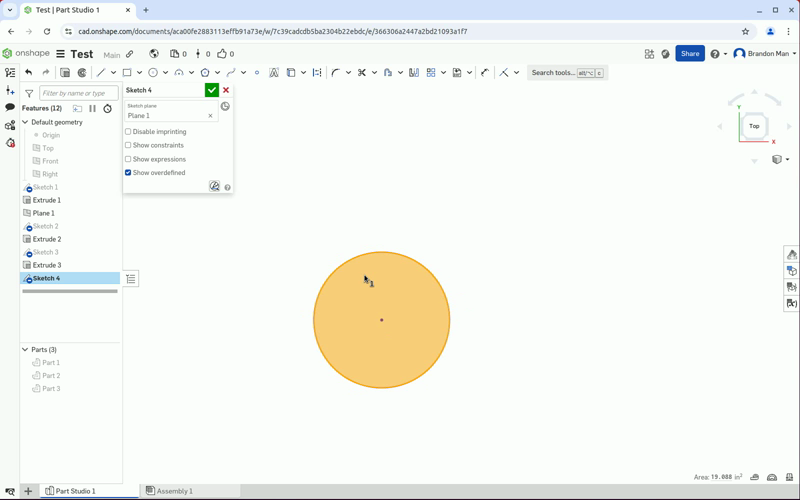
scroll(-6)
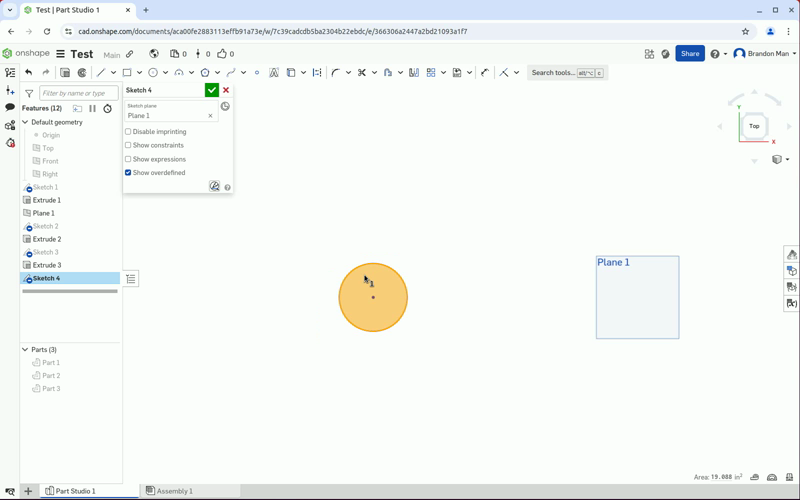
scroll(-6)
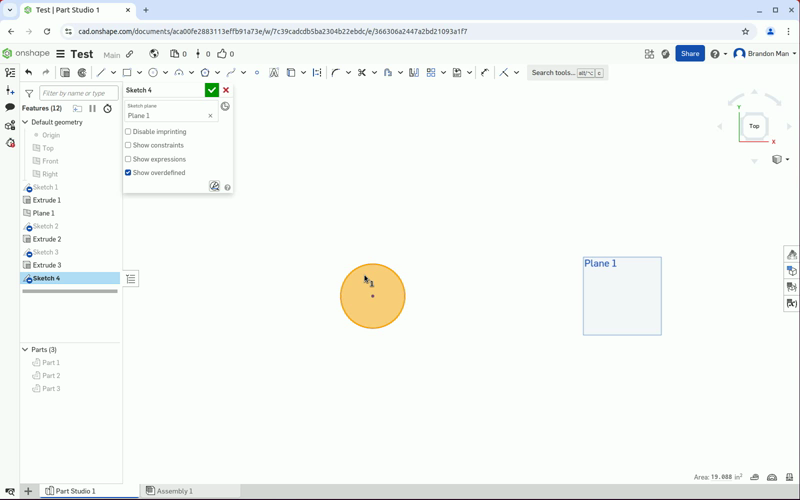
scroll(-6)
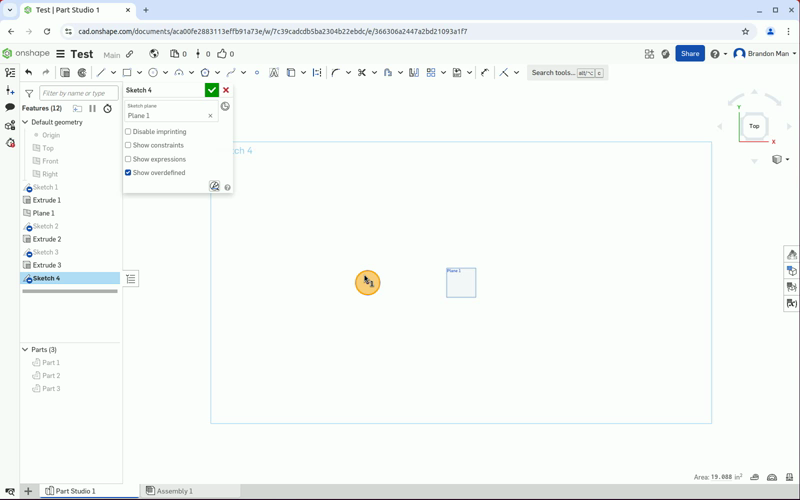
mouse_move(73, 352)
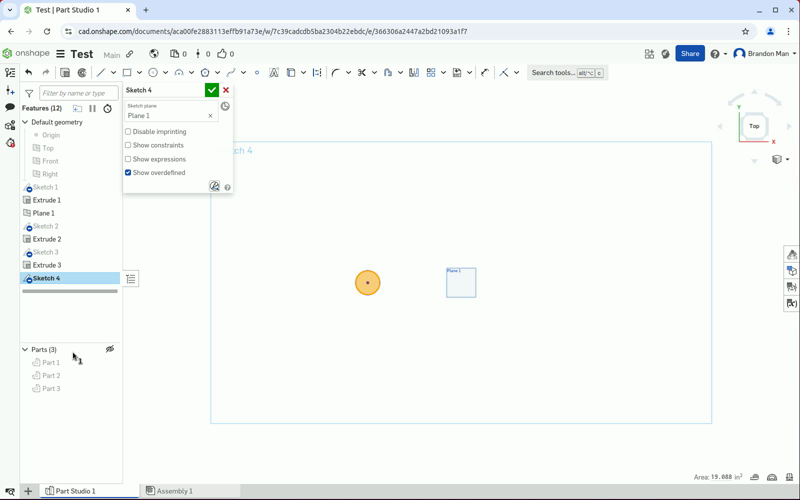
key(shift+y)
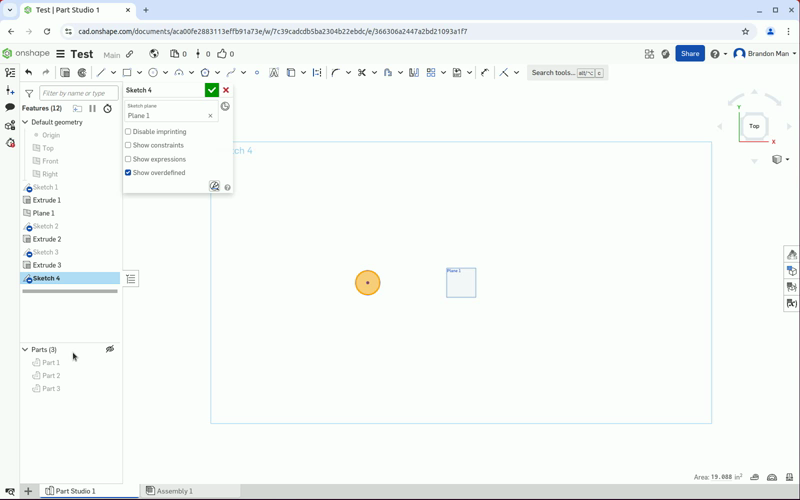
key(shift+e)
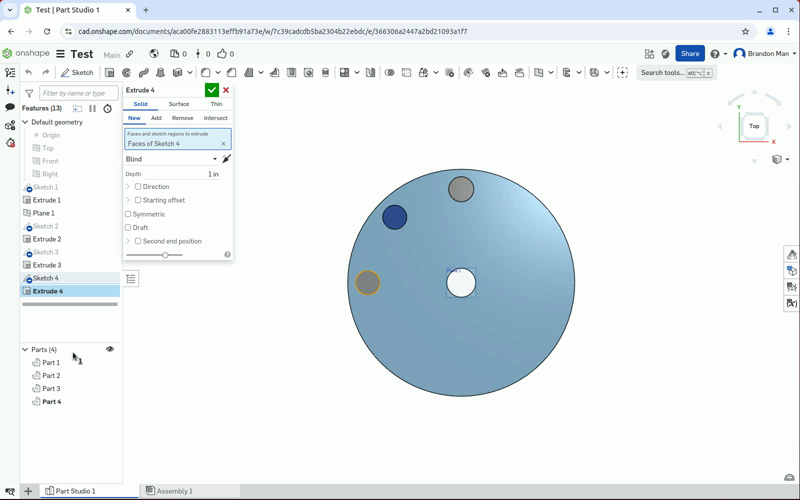
mouse_move(143, 106)
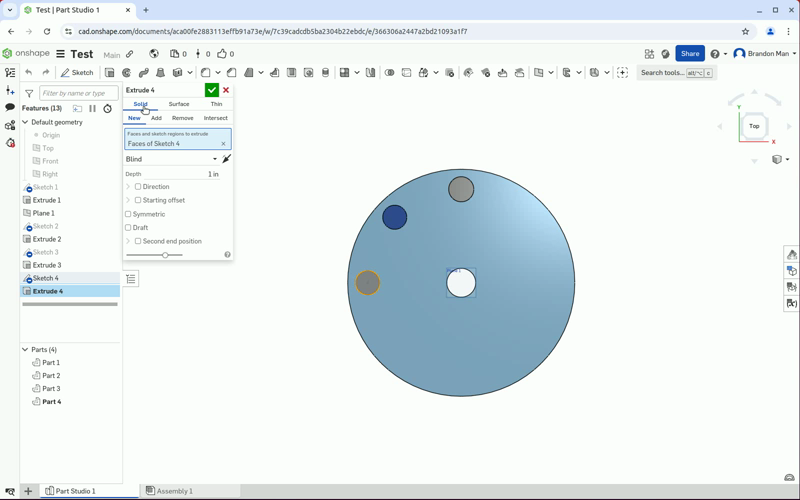
click(143, 106)
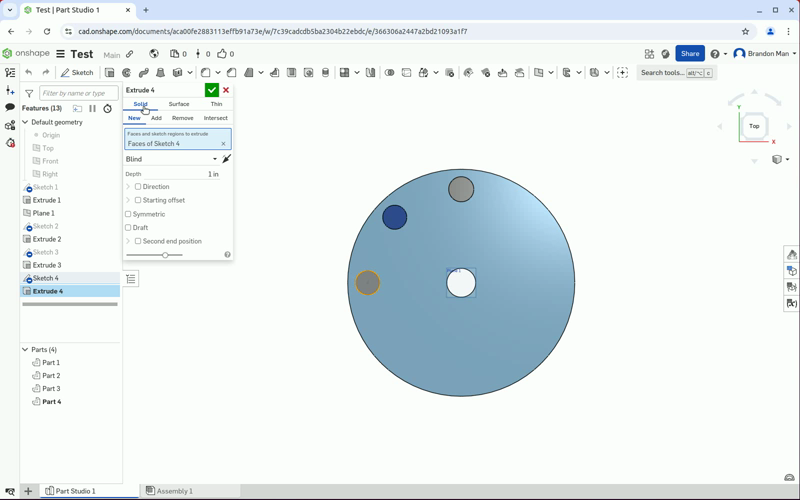
mouse_move(137, 120)
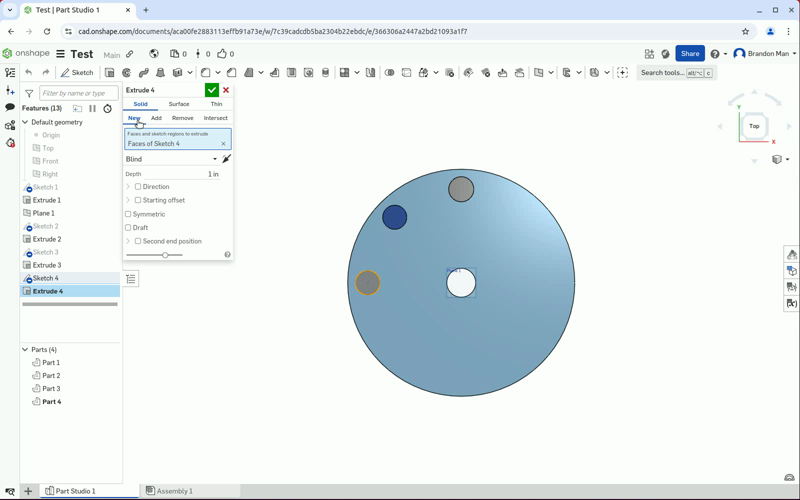
click(137, 120)
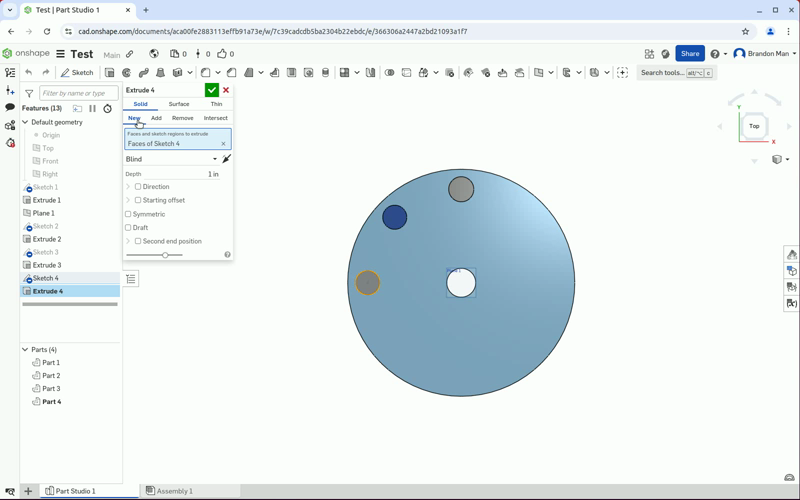
key(tab, 4)
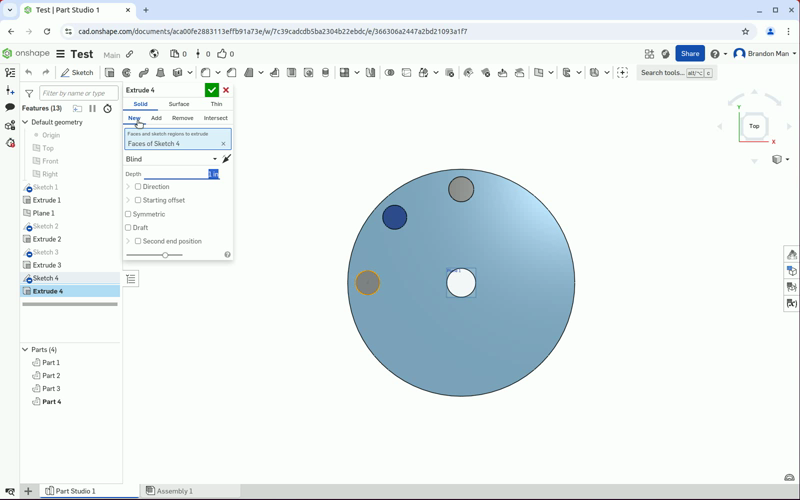
text(11.554)
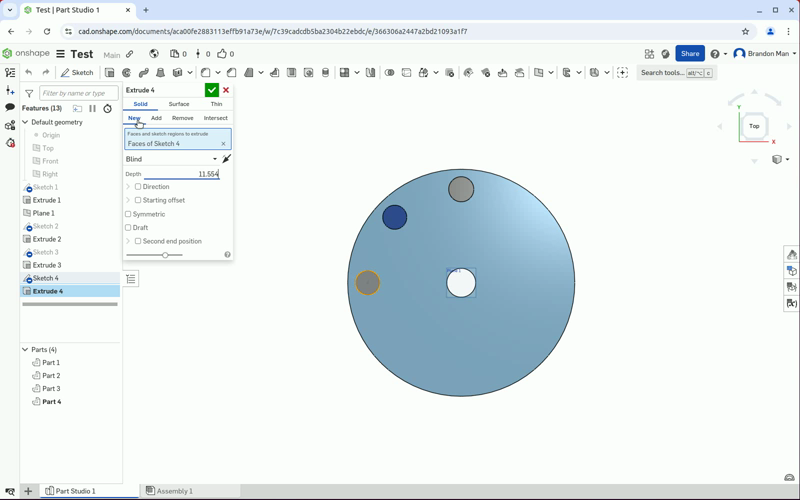
key(enter)
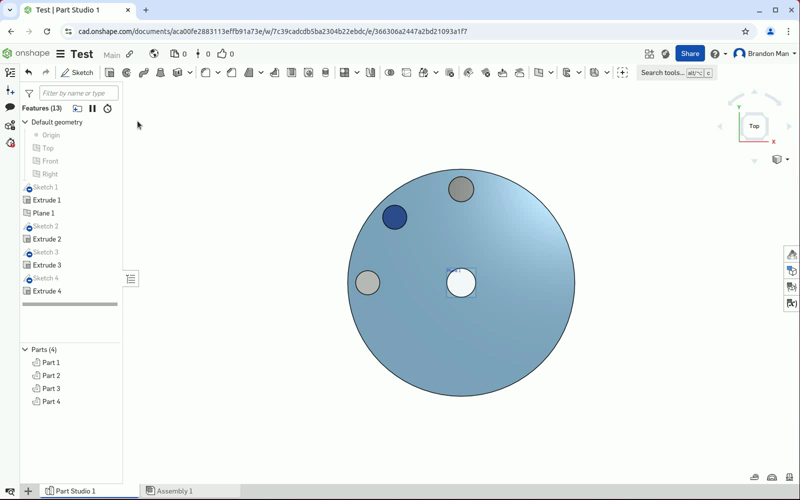
key(shift+h)
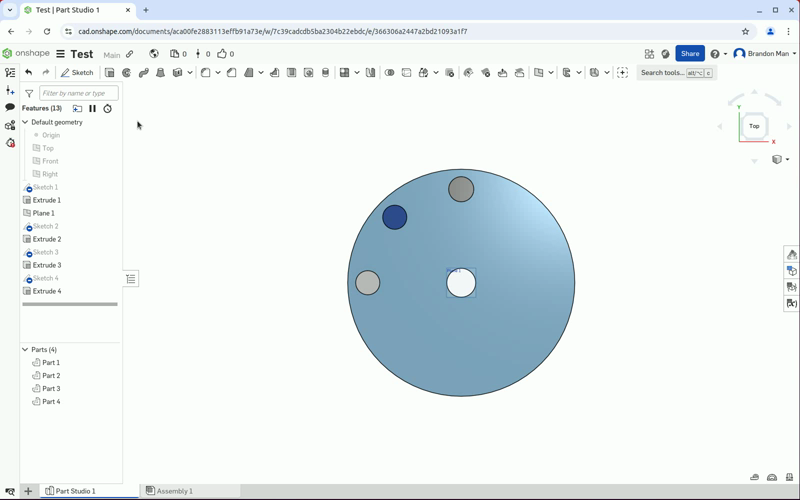
key(shift+h)
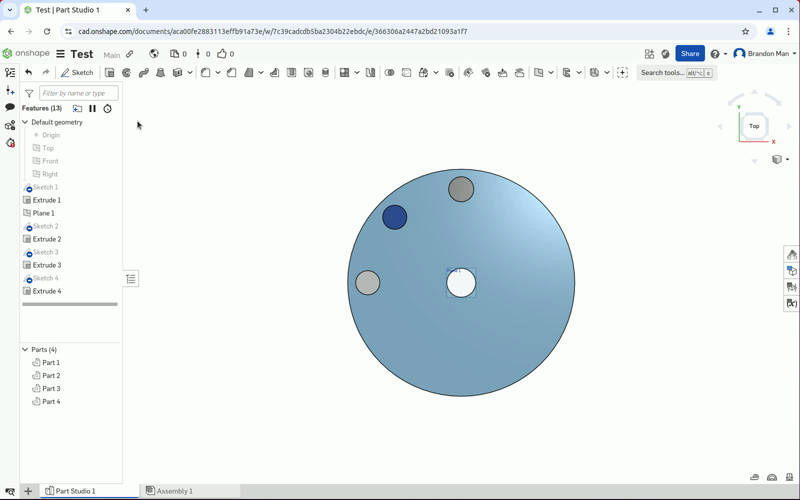
mouse_move(73, 189)
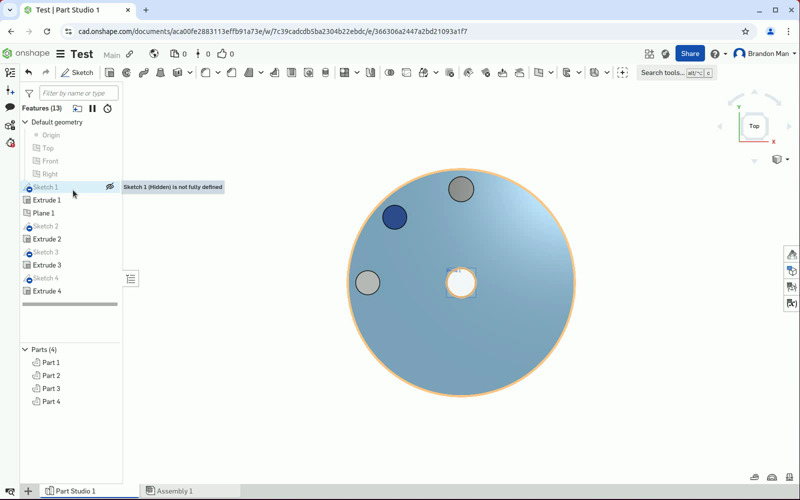
click(73, 189)
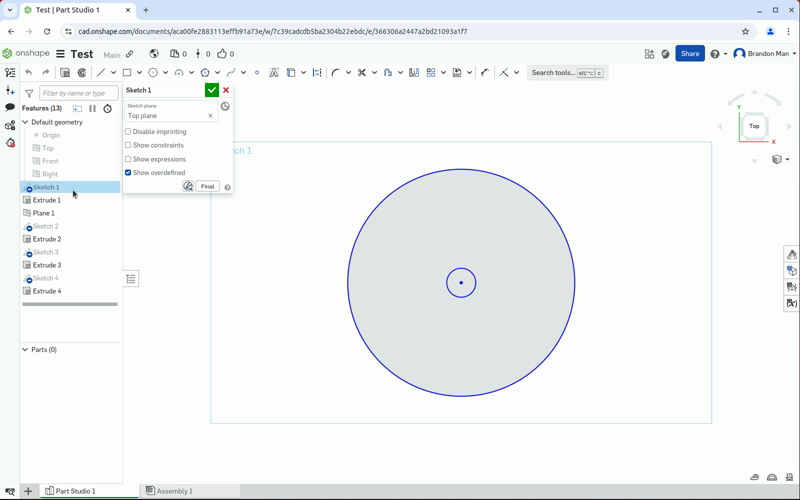
mouse_move(229, 92)
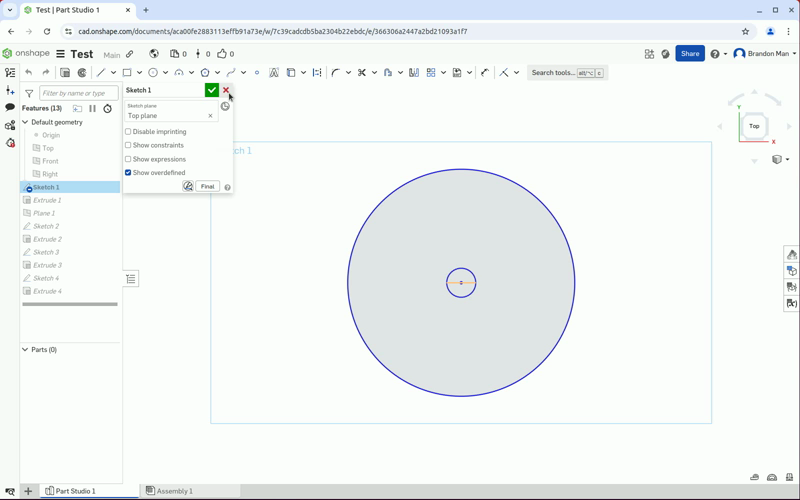
click(229, 92)
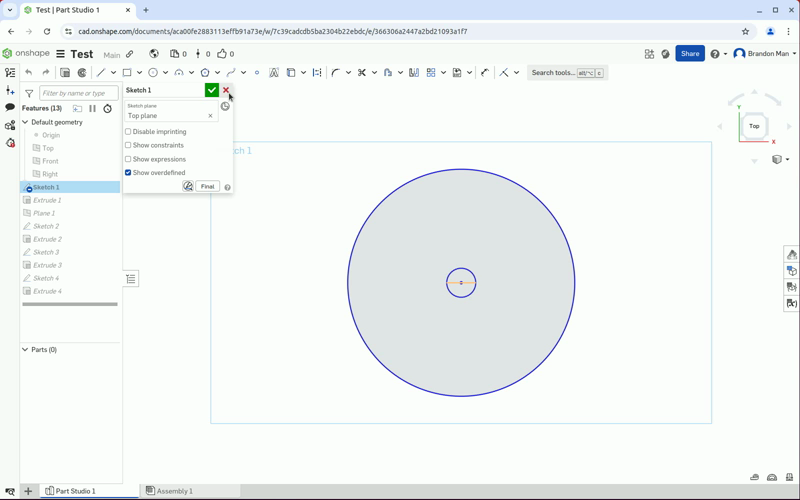
key(shift+s)
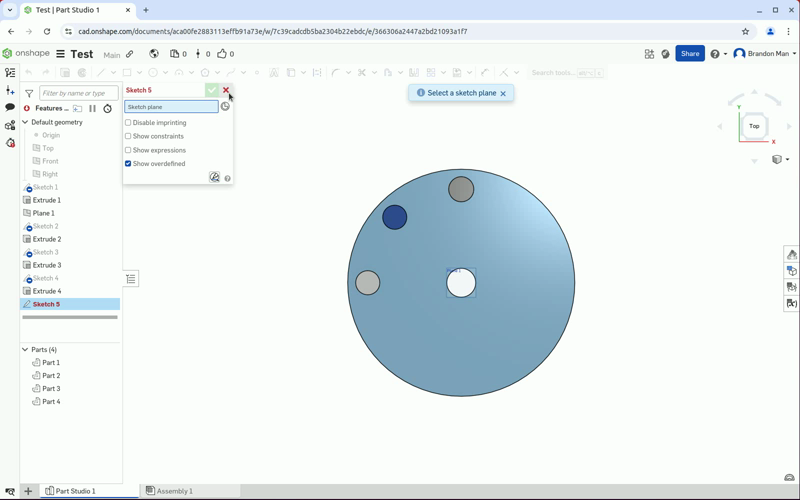
mouse_move(73, 215)
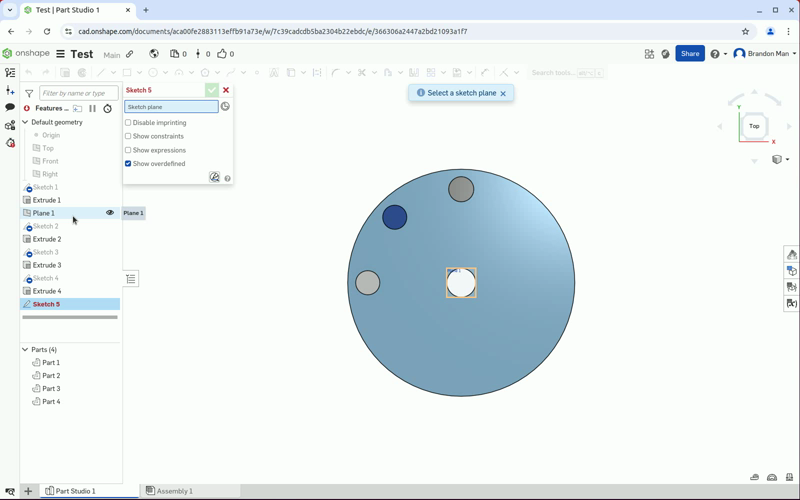
click(73, 215)
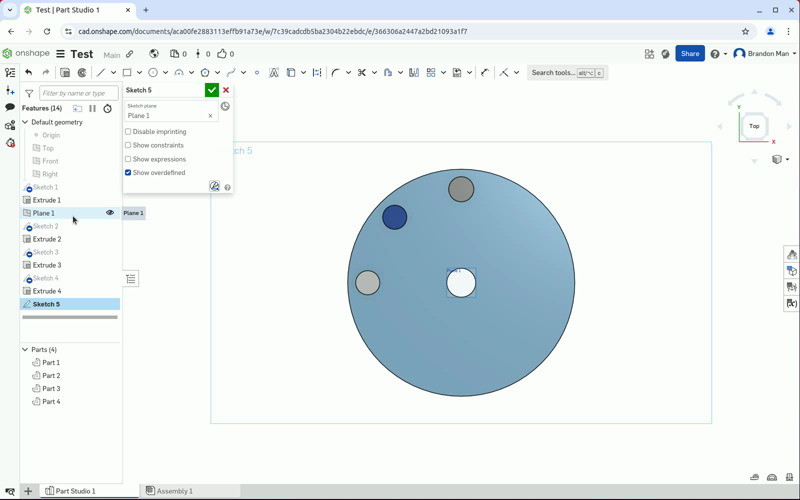
mouse_move(73, 352)
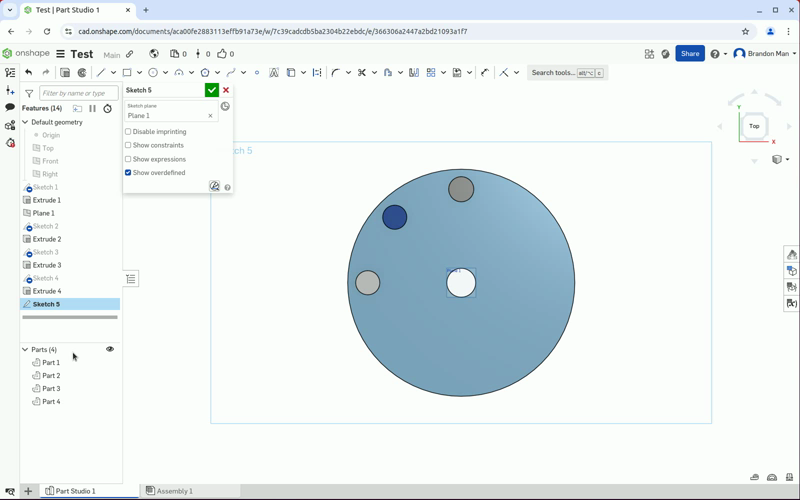
key(y)
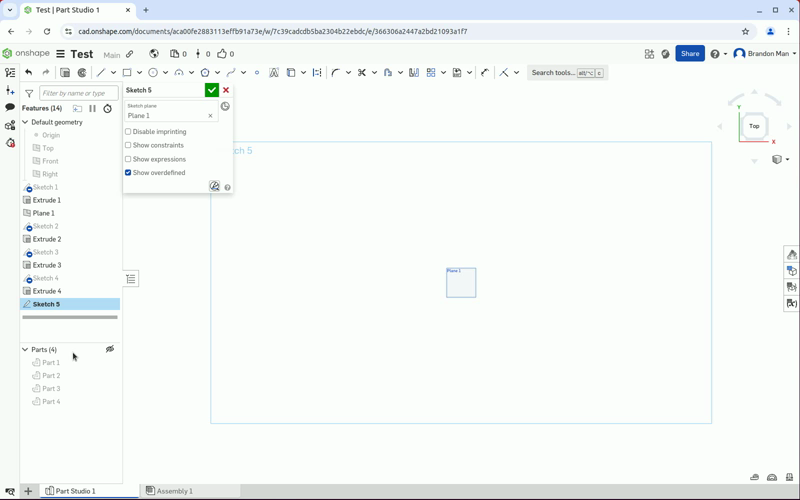
key(c)
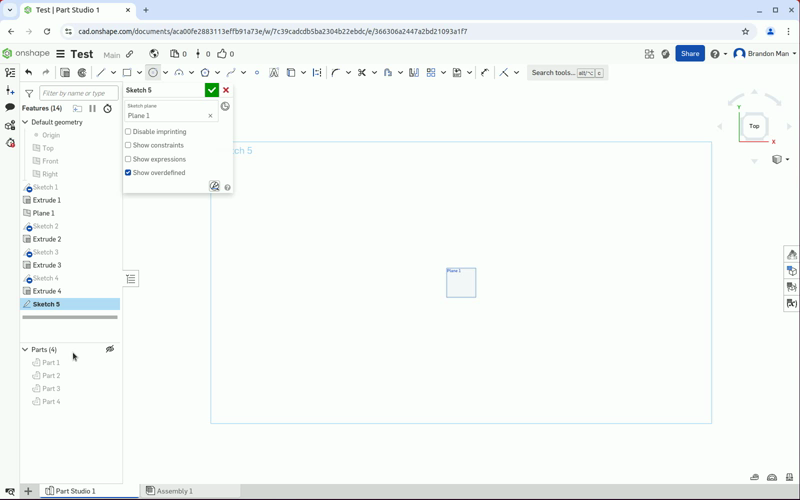
key_down(shift)
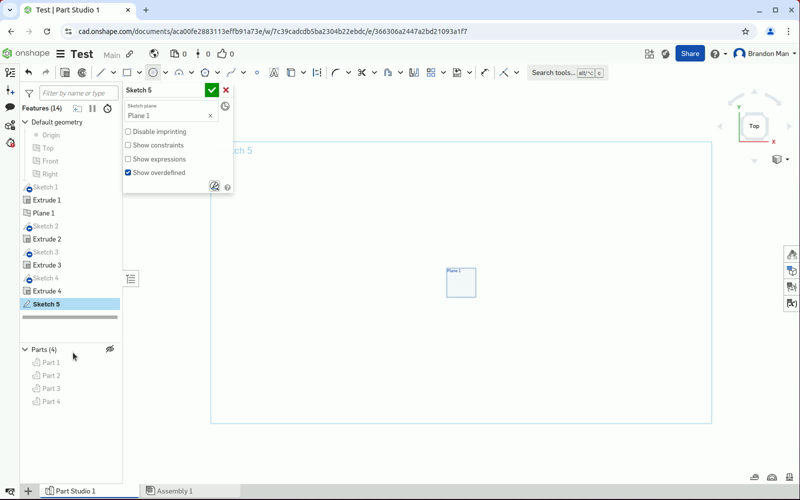
mouse_move(394, 348)
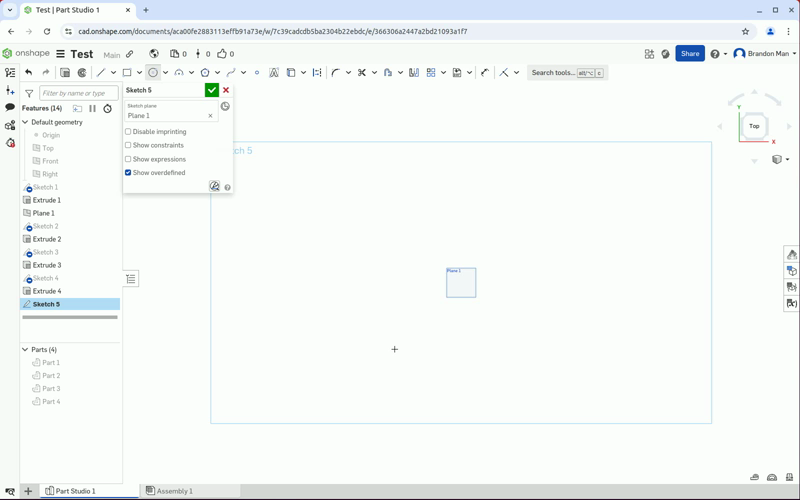
click(394, 348)
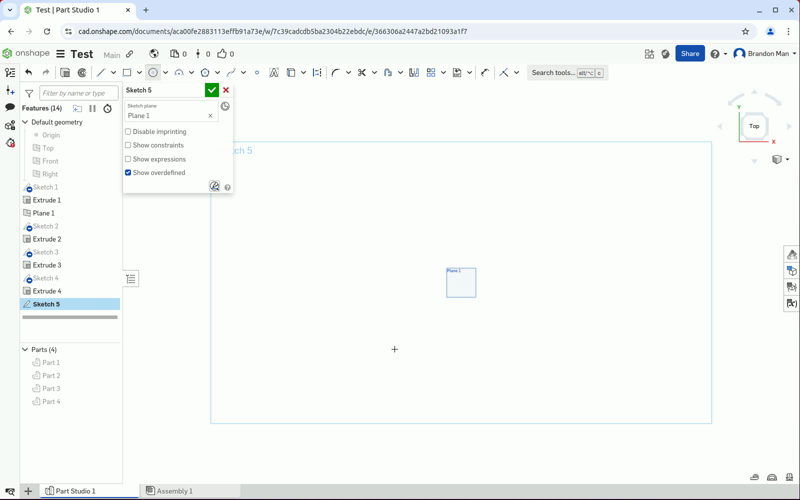
key_up(shift)
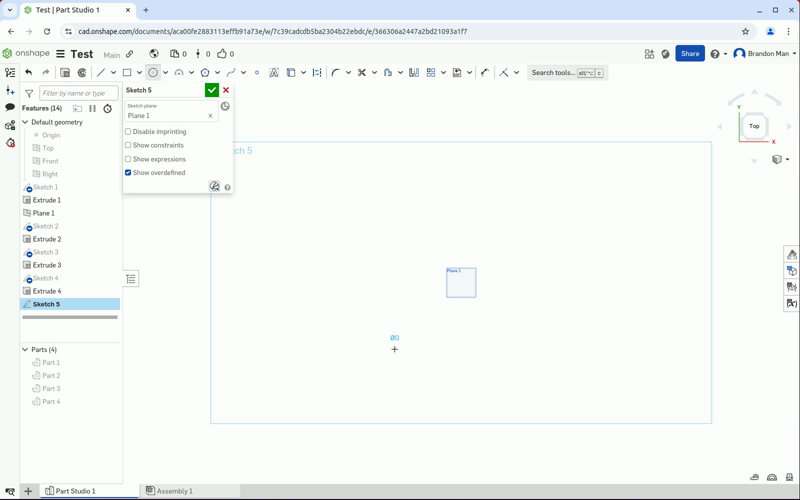
mouse_move(406, 348)
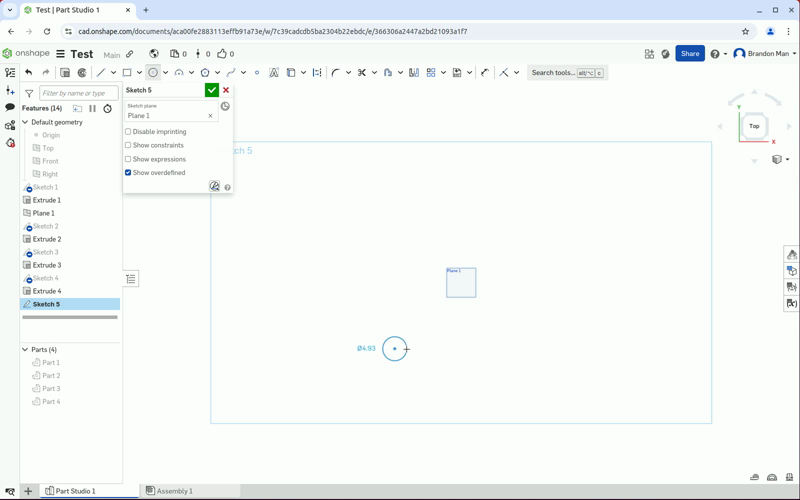
click(406, 348)
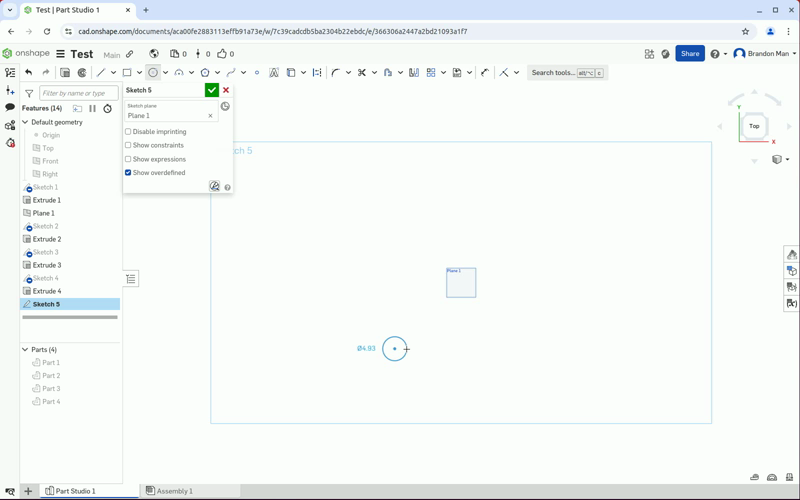
key(esc)
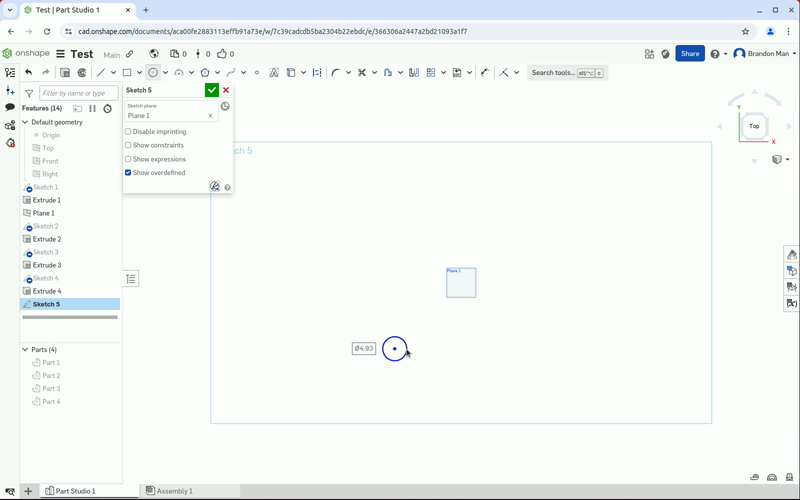
mouse_move(402, 342)
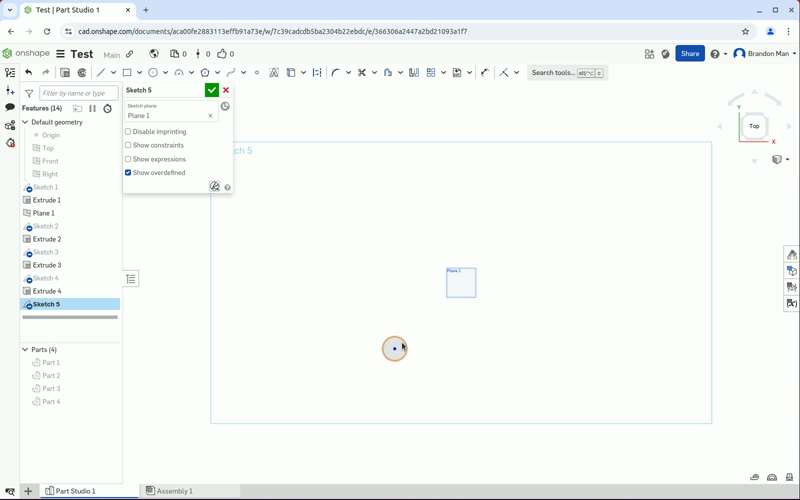
scroll(6)
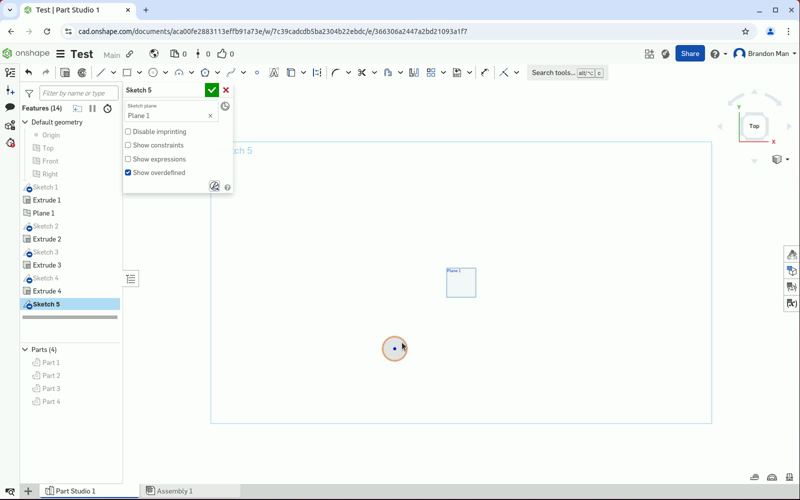
scroll(6)
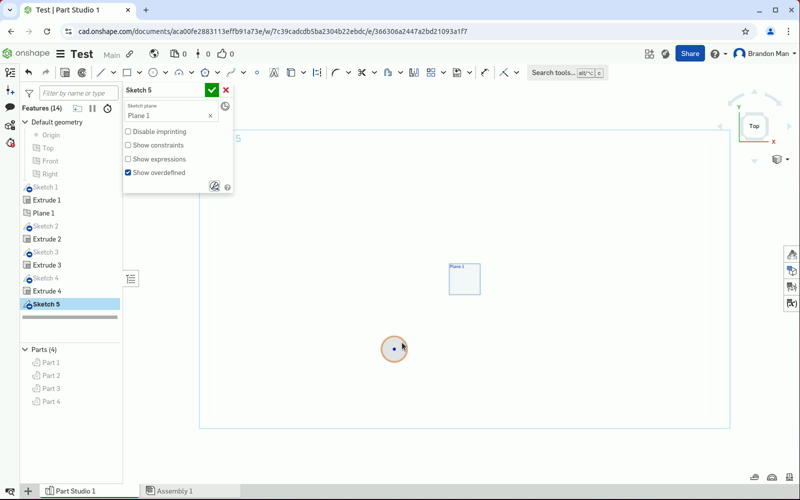
scroll(6)
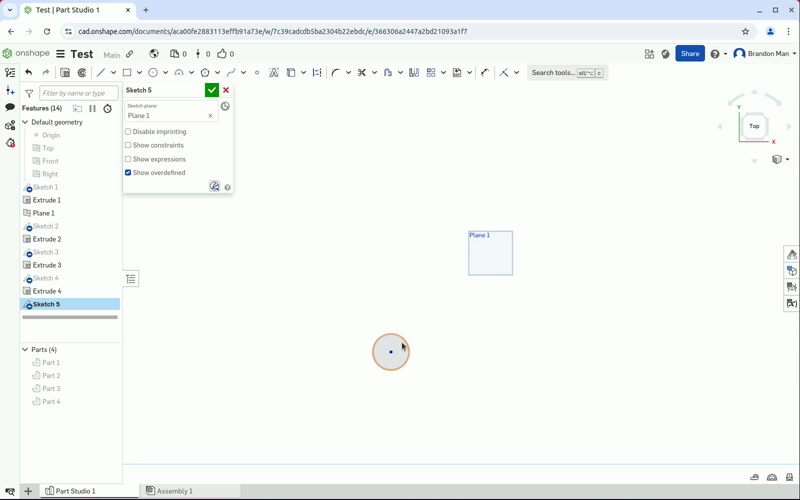
scroll(6)
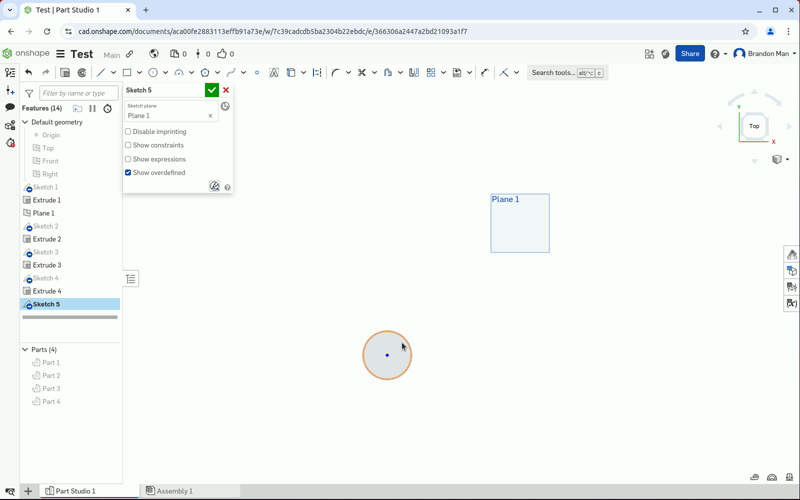
scroll(6)
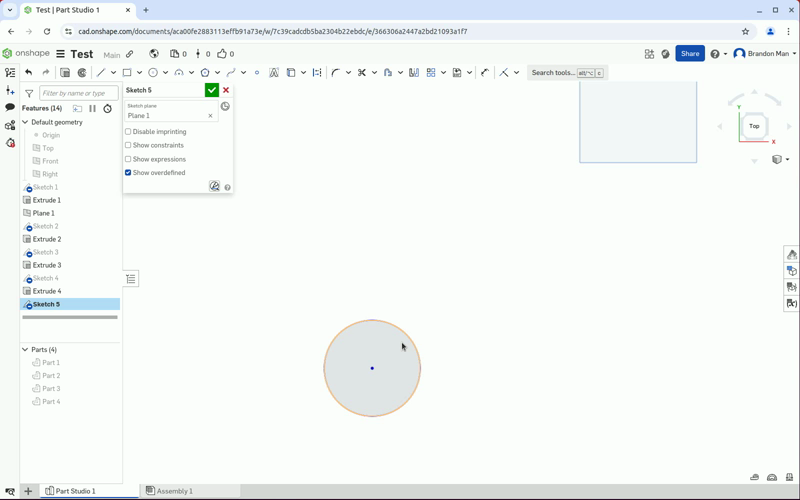
scroll(6)
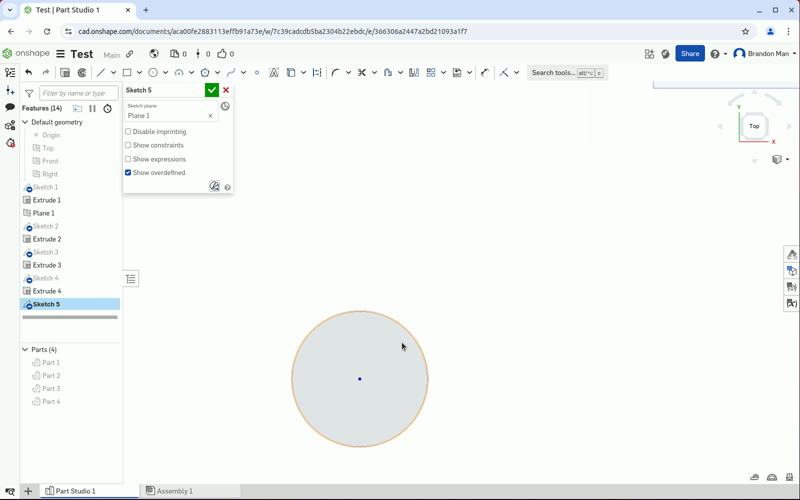
scroll(6)
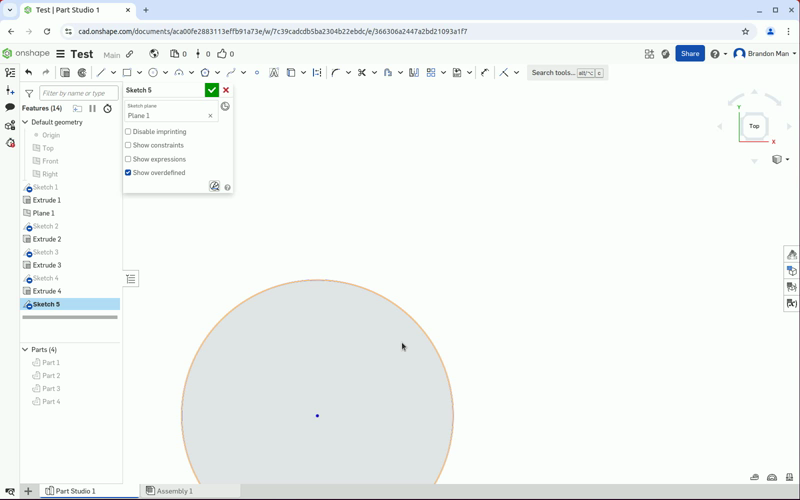
click(402, 342)
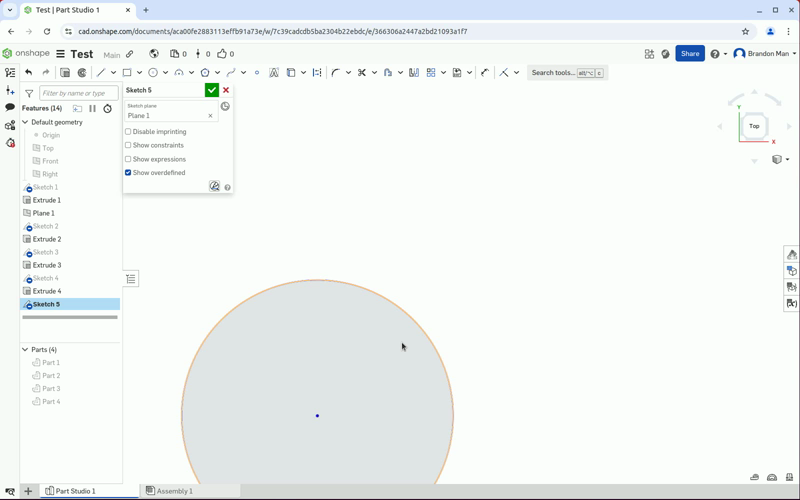
scroll(-6)
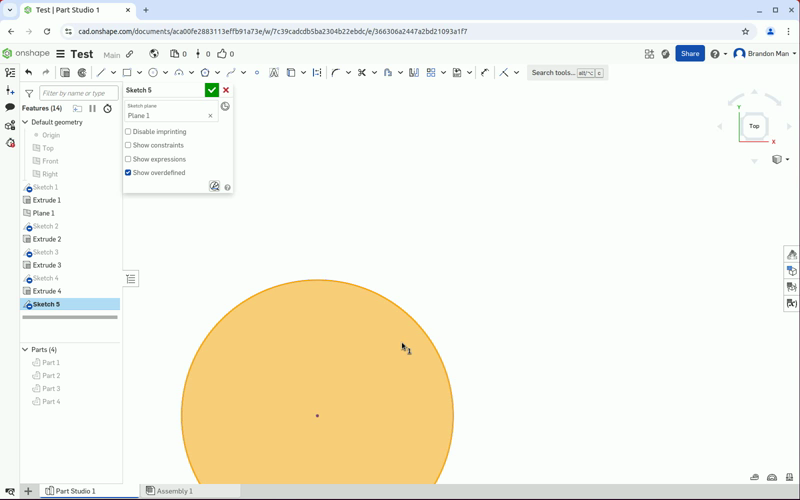
scroll(-6)
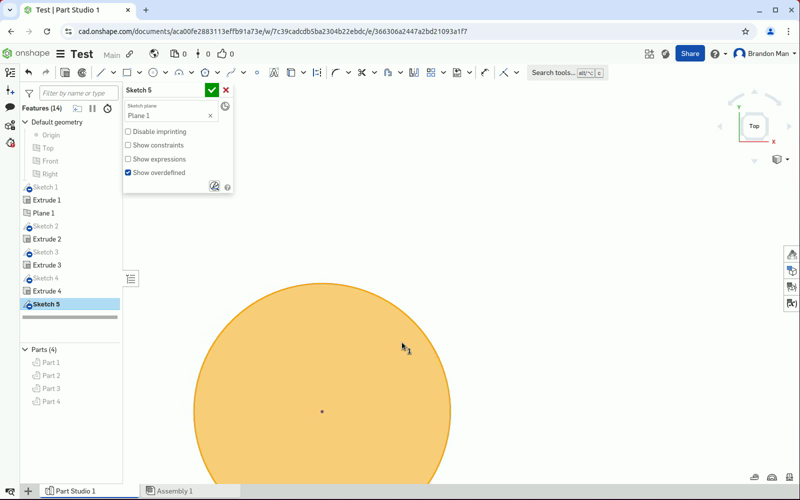
scroll(-6)
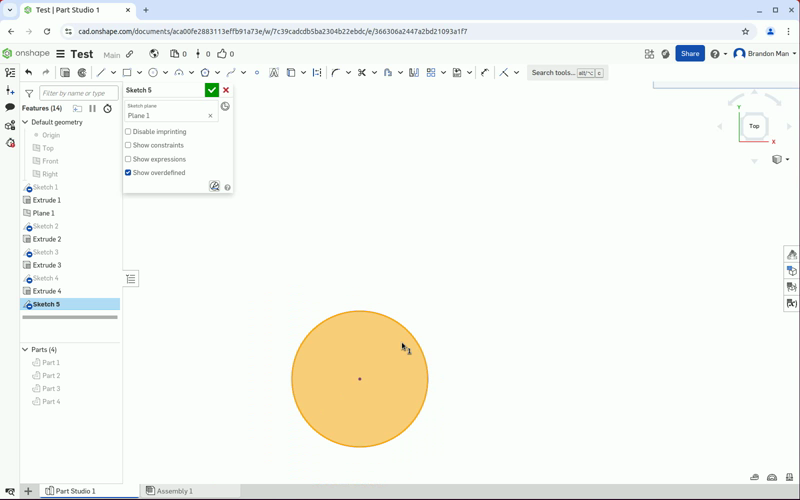
scroll(-6)
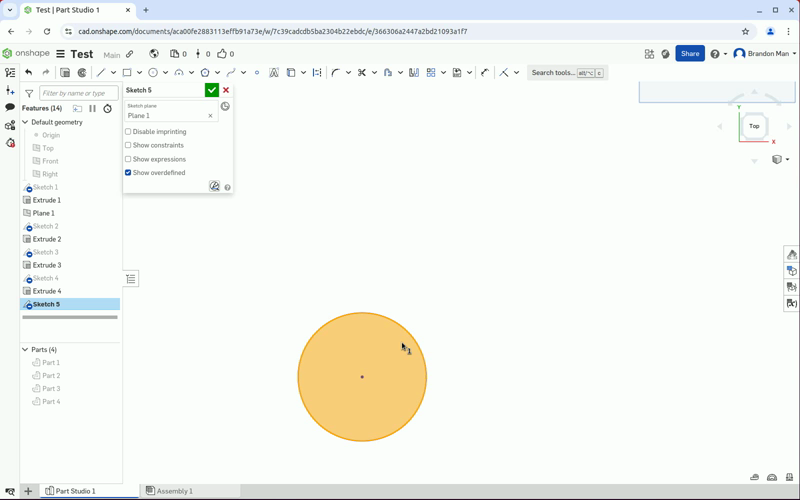
scroll(-6)
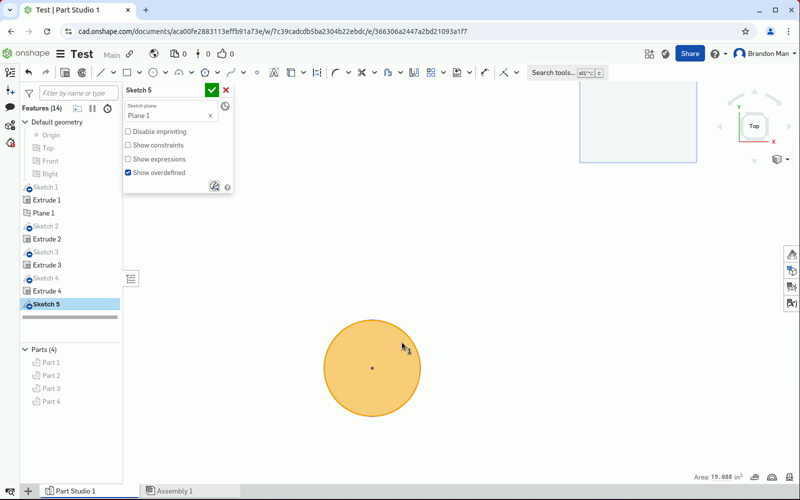
scroll(-6)
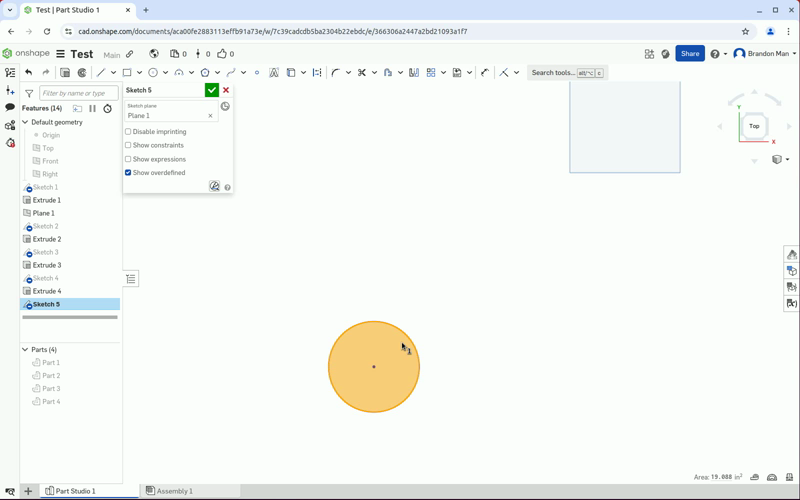
scroll(-6)
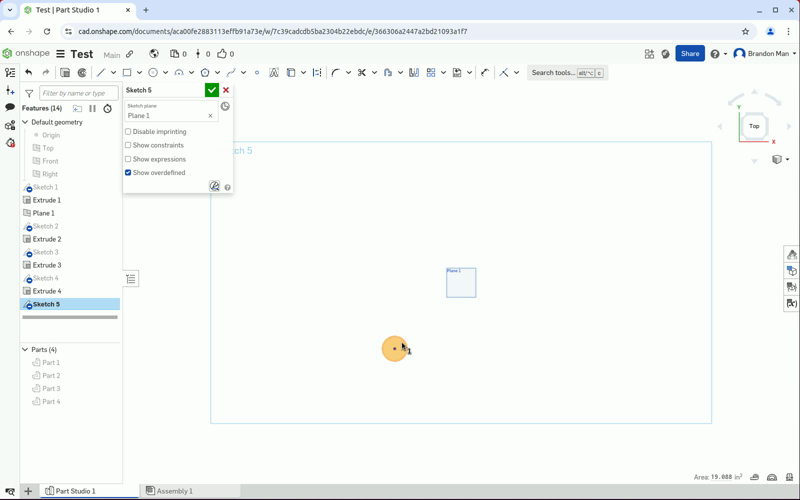
mouse_move(73, 352)
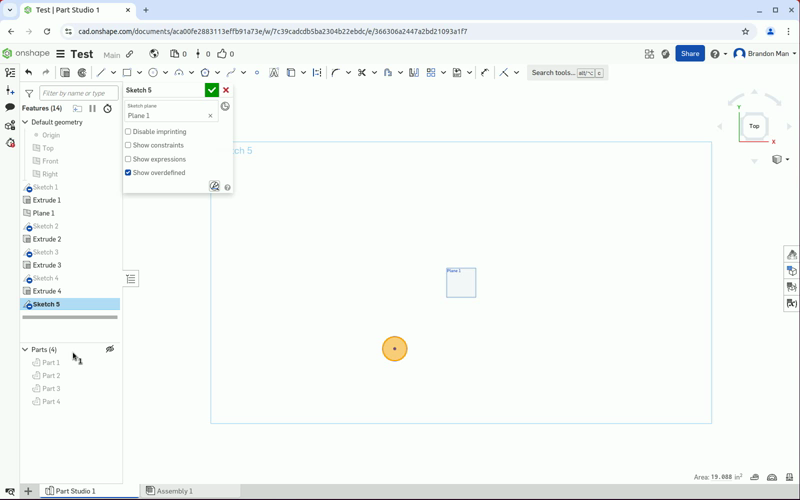
key(shift+y)
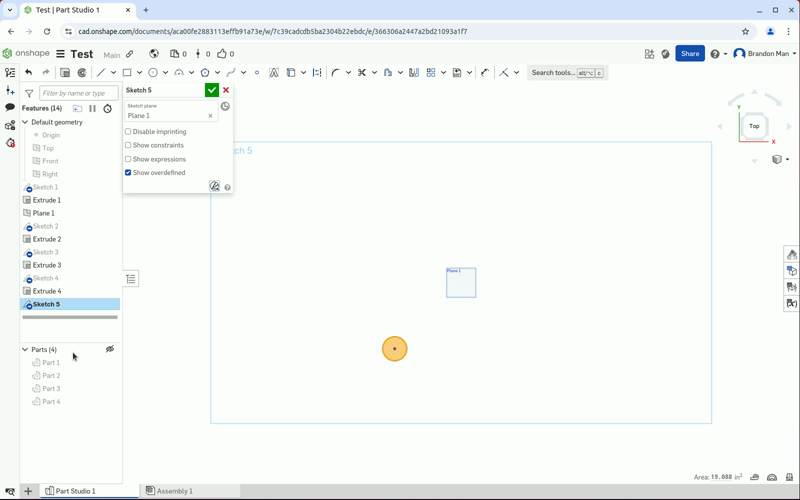
key(shift+e)
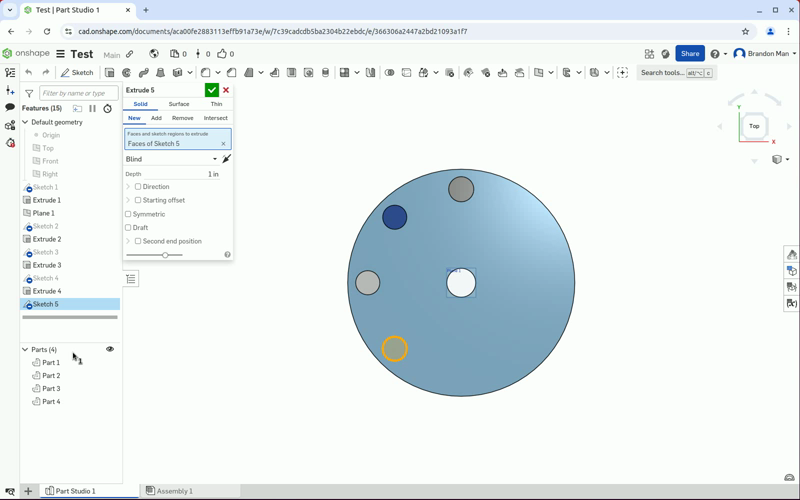
mouse_move(143, 106)
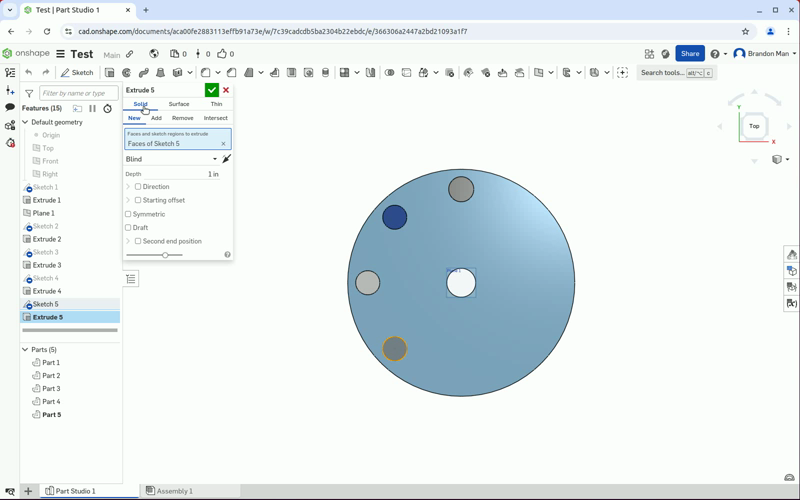
click(143, 106)
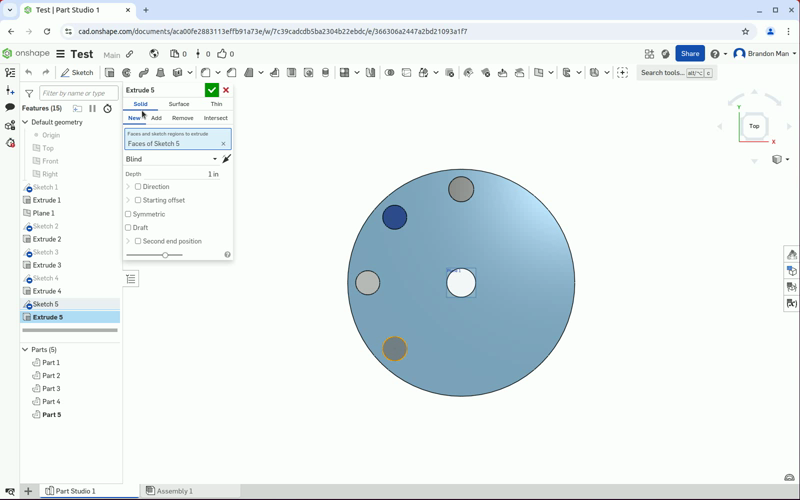
mouse_move(137, 120)
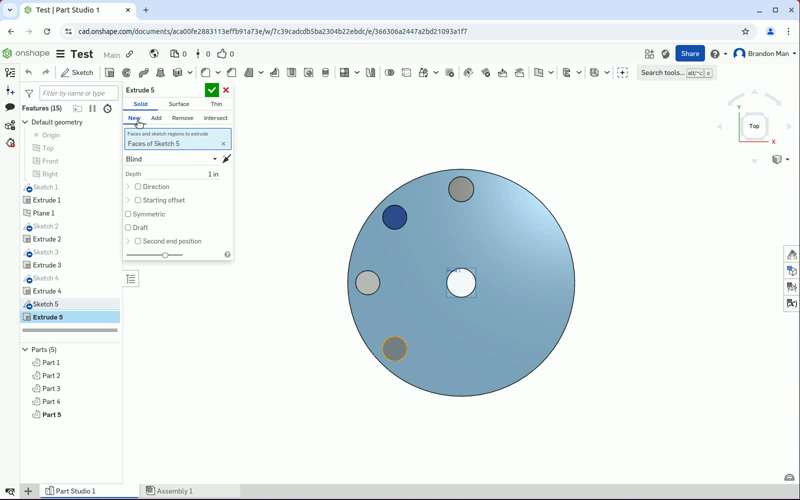
click(137, 120)
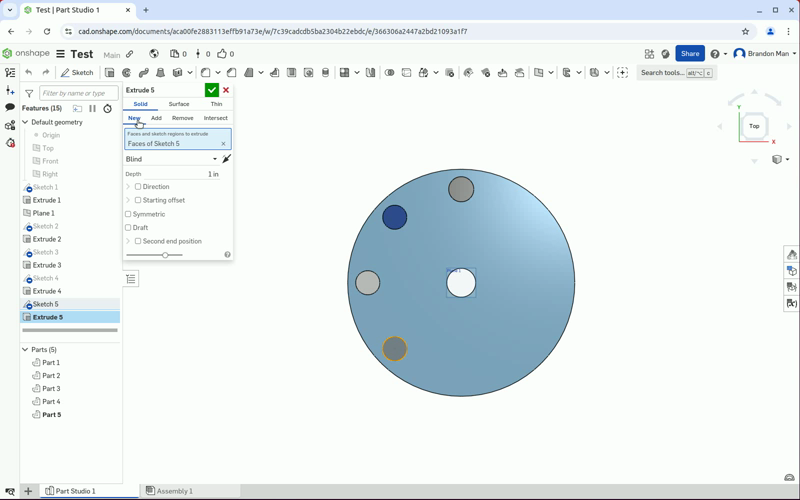
key(tab, 4)
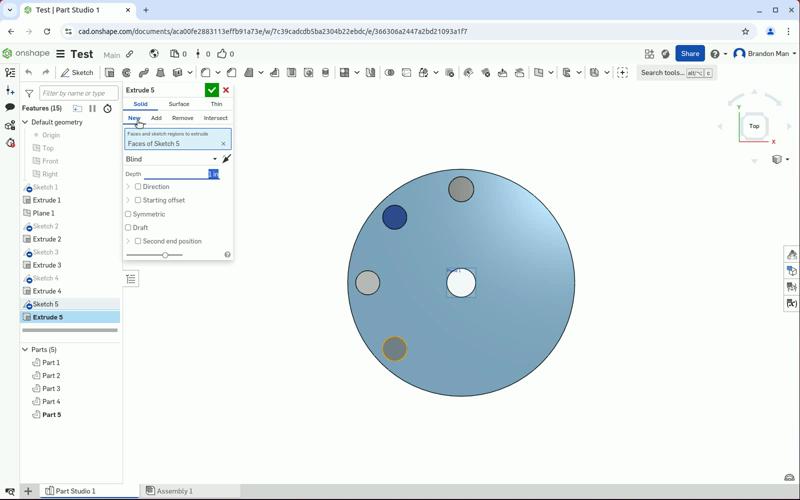
text(11.554)
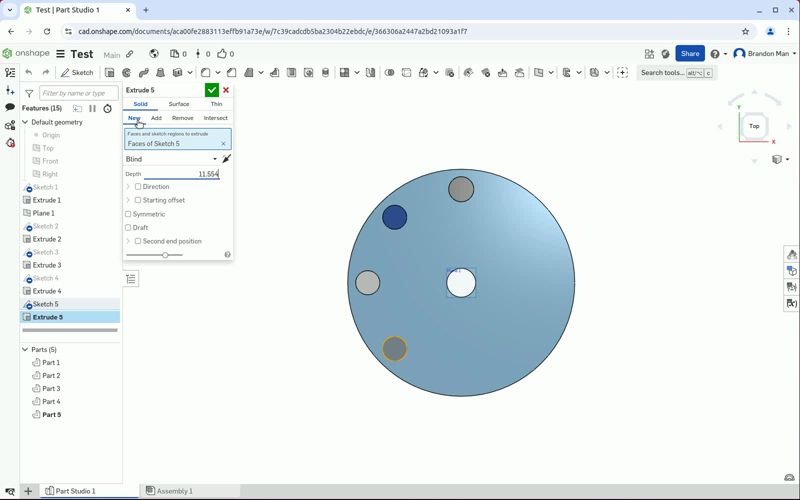
key(enter)
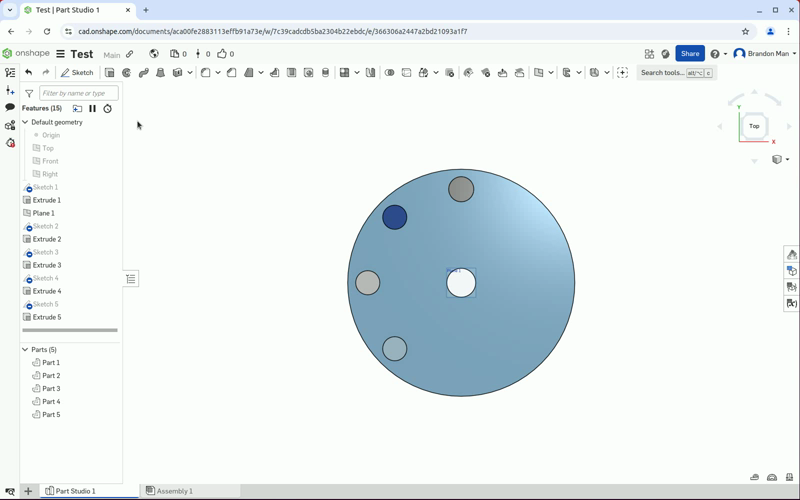
key(shift+h)
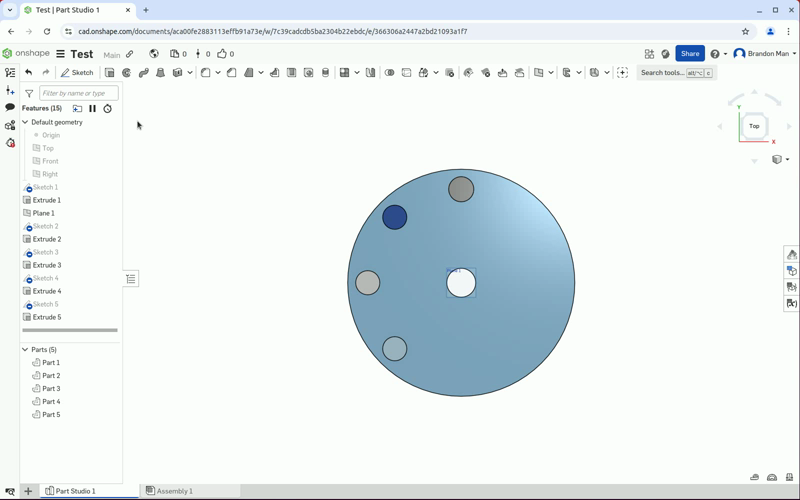
key(shift+h)
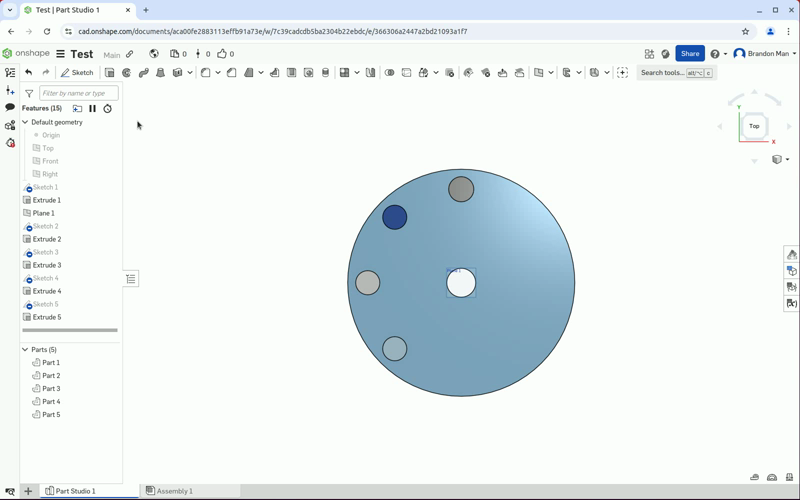
mouse_move(73, 189)
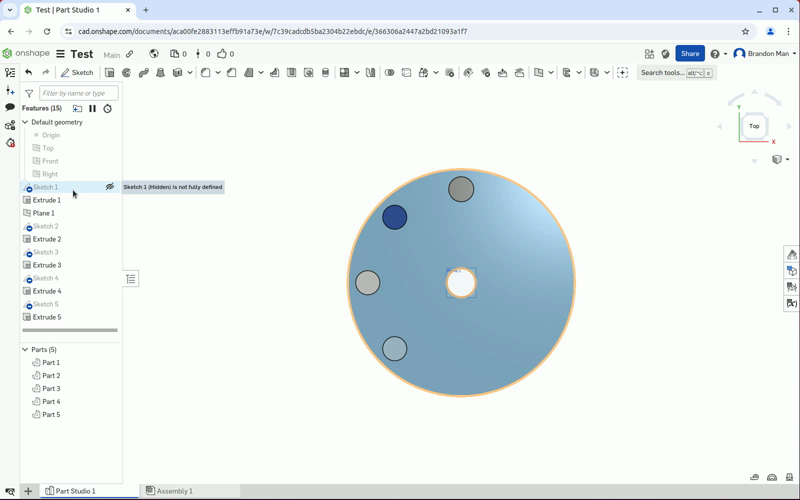
click(73, 189)
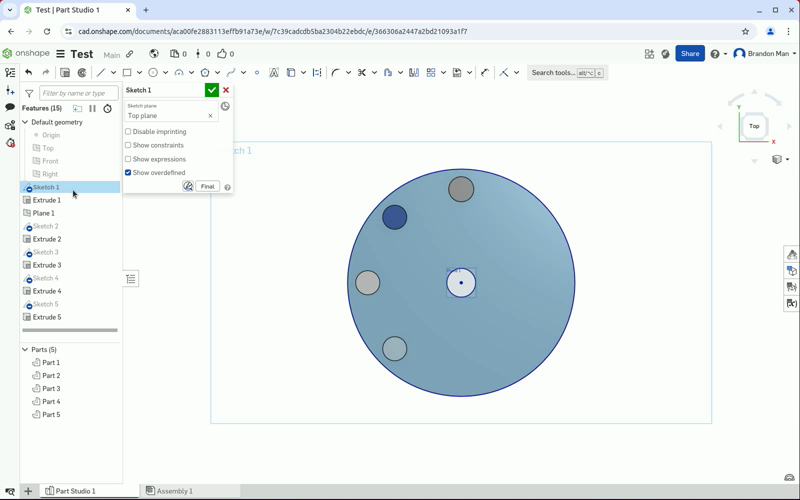
mouse_move(229, 92)
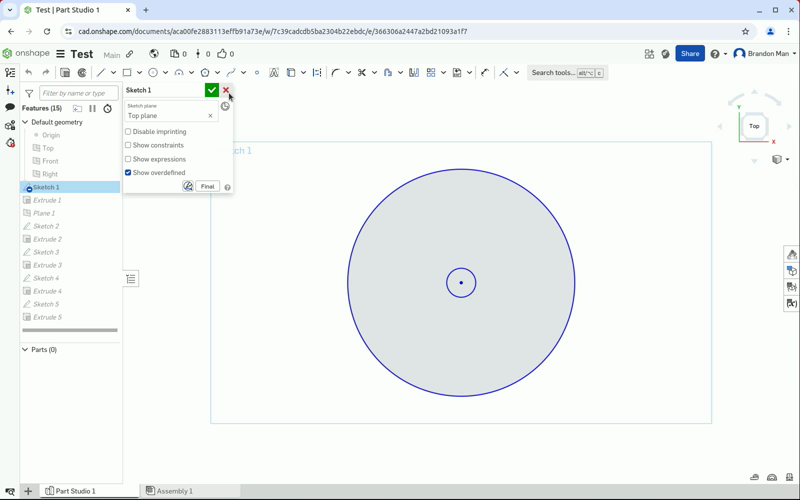
click(229, 92)
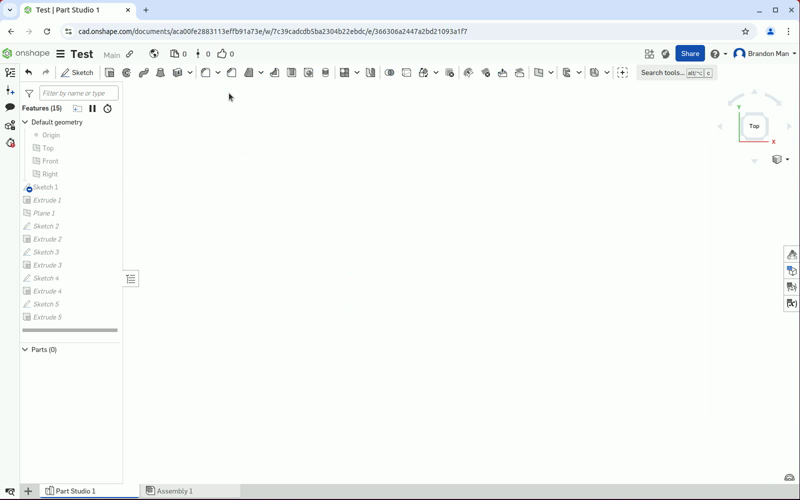
key(shift+s)
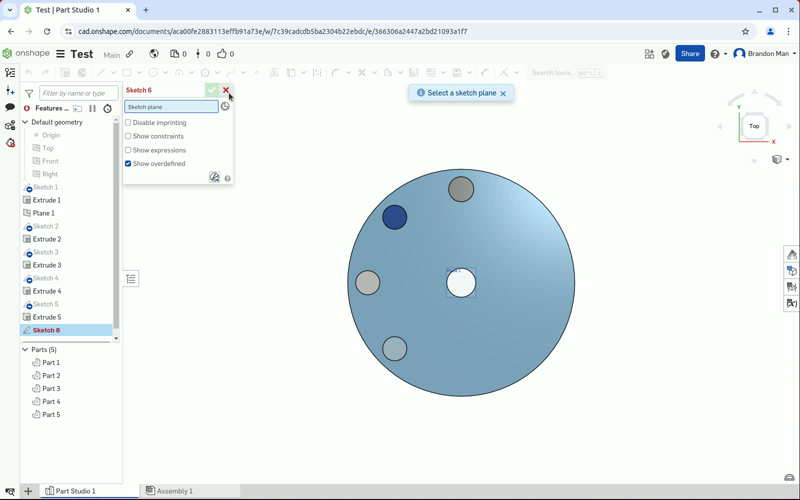
mouse_move(69, 215)
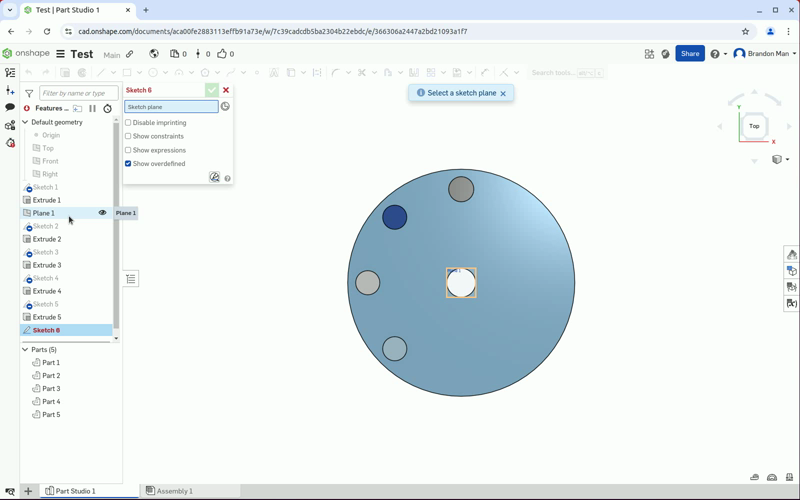
click(69, 215)
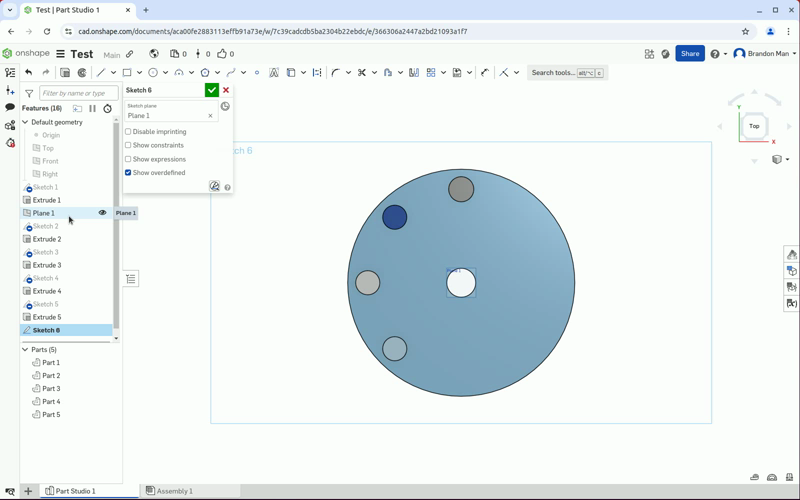
mouse_move(73, 352)
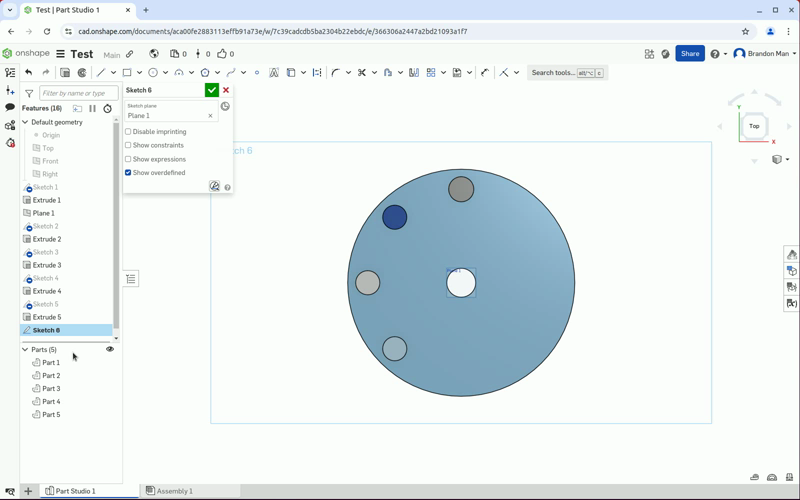
key(y)
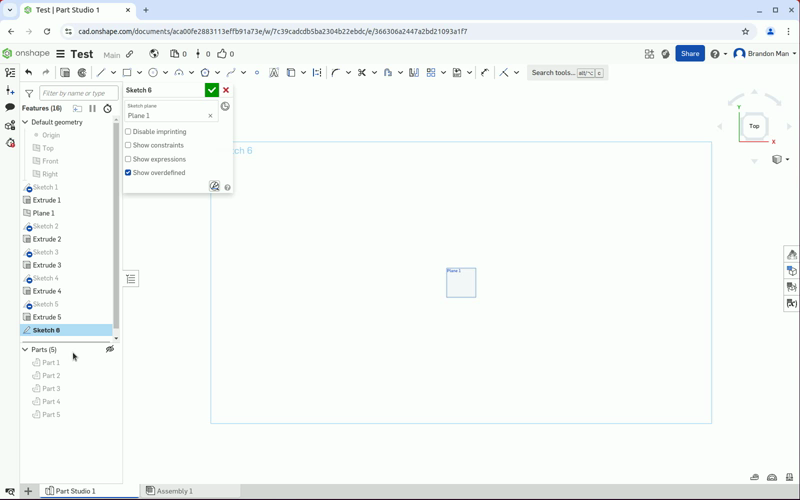
key(c)
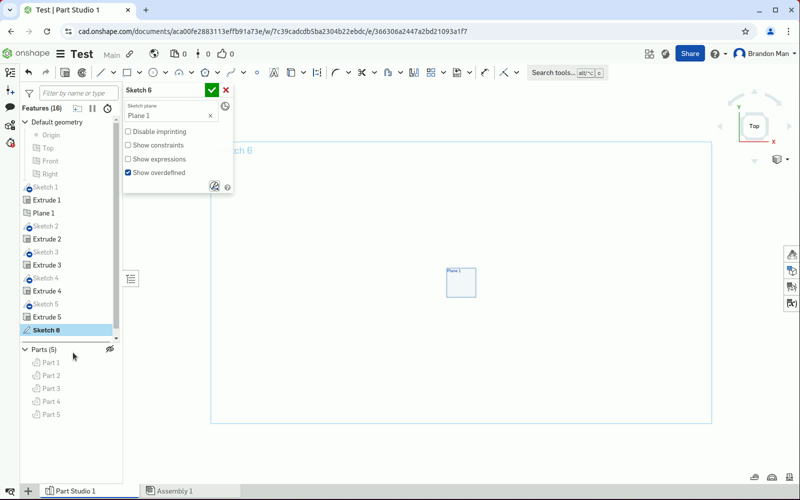
key_down(shift)
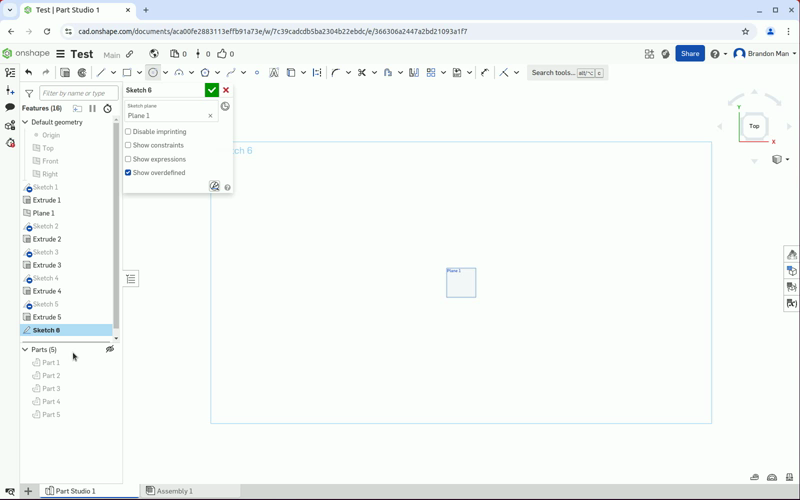
mouse_move(461, 376)
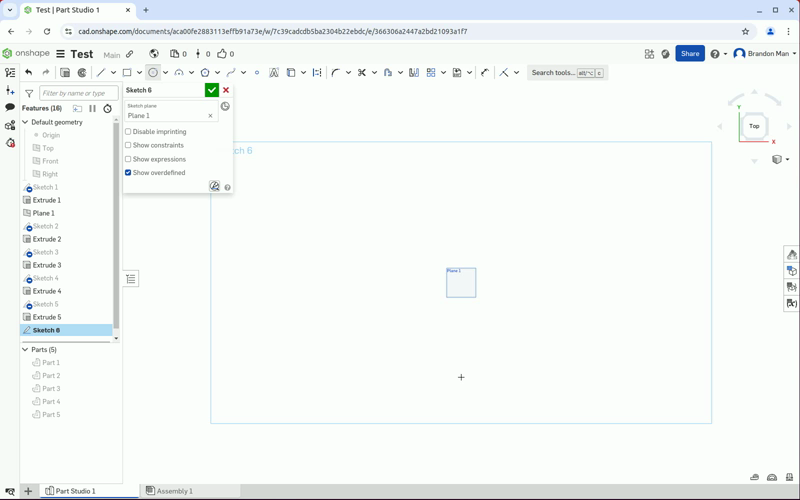
click(461, 376)
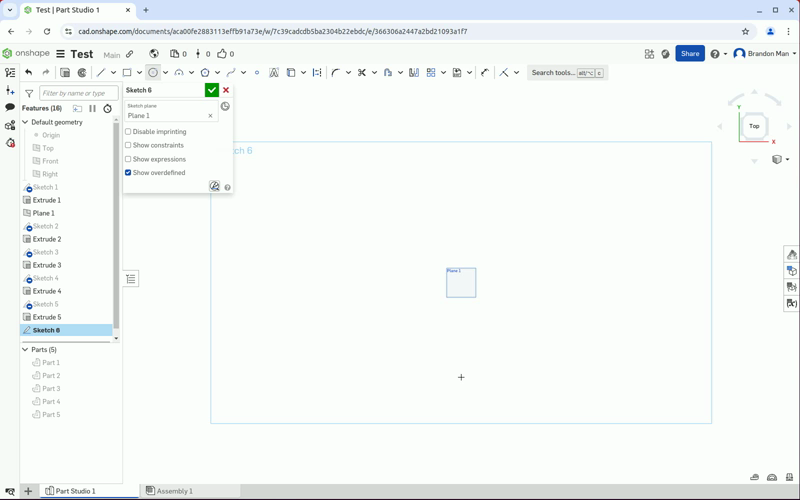
key_up(shift)
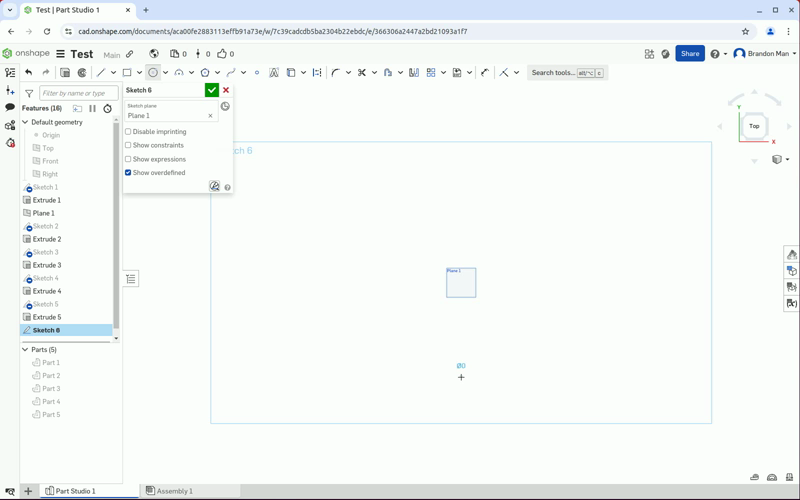
mouse_move(473, 376)
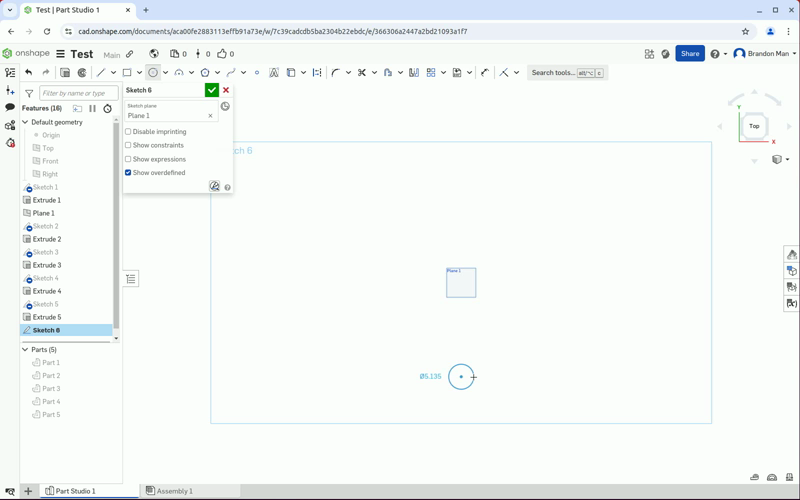
click(473, 376)
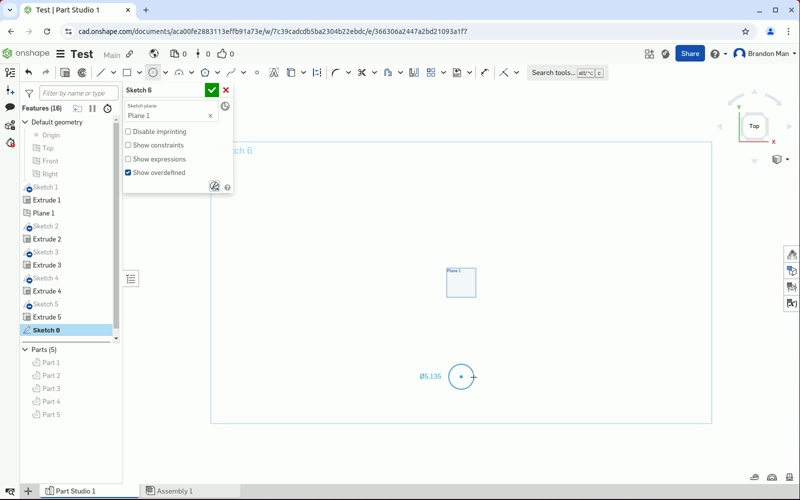
key(esc)
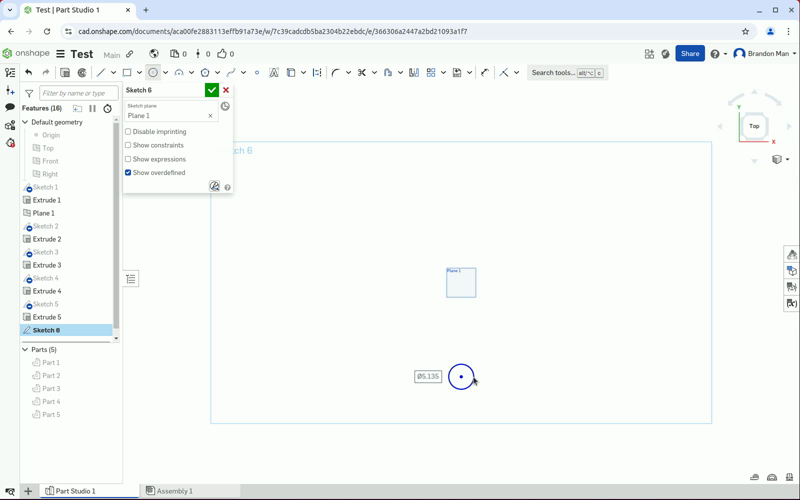
mouse_move(467, 371)
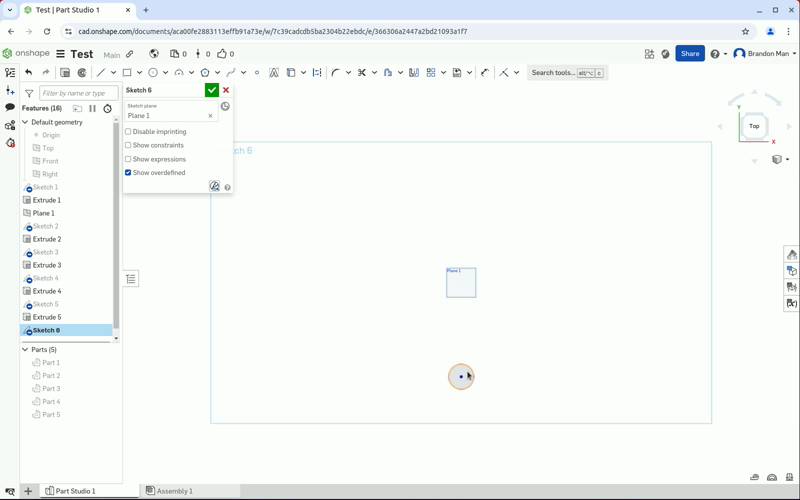
scroll(6)
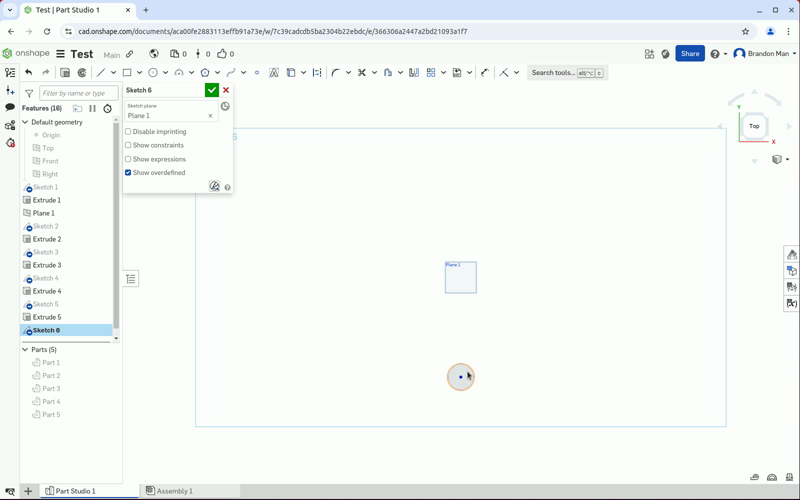
scroll(6)
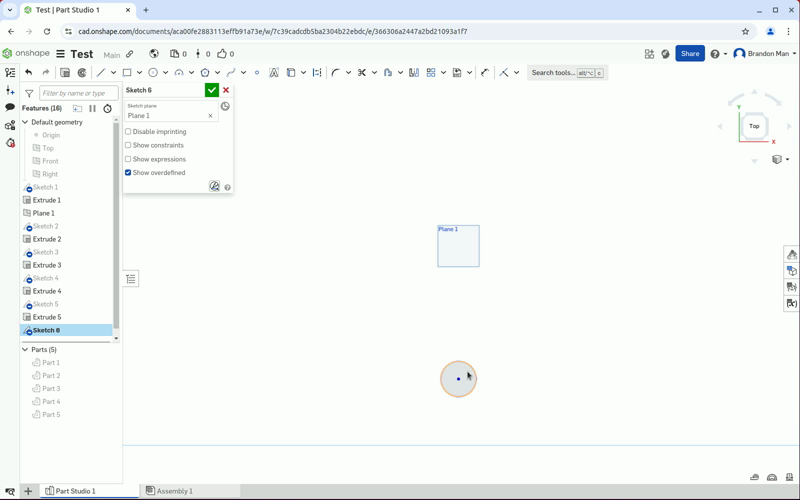
scroll(6)
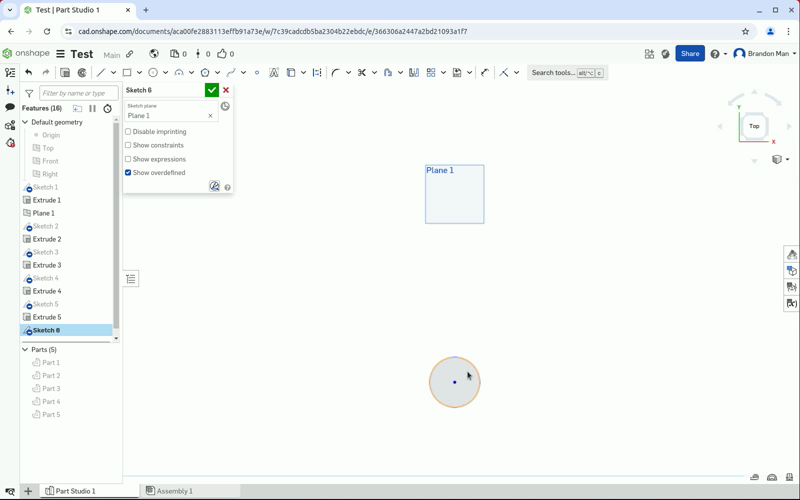
scroll(6)
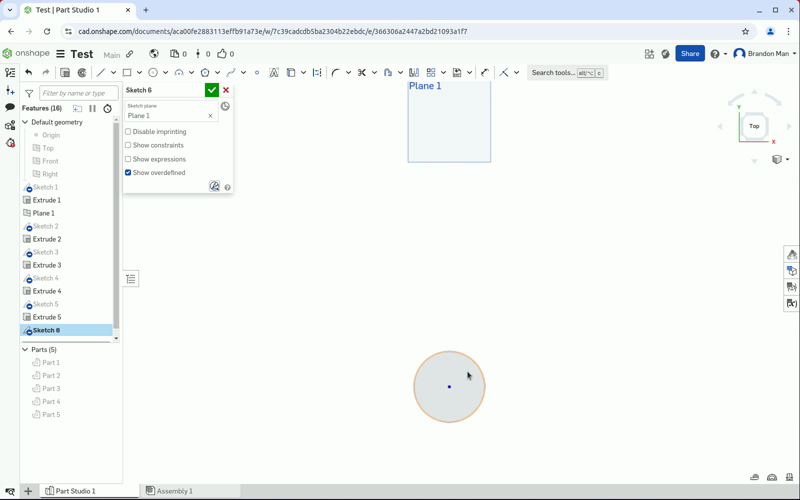
scroll(6)
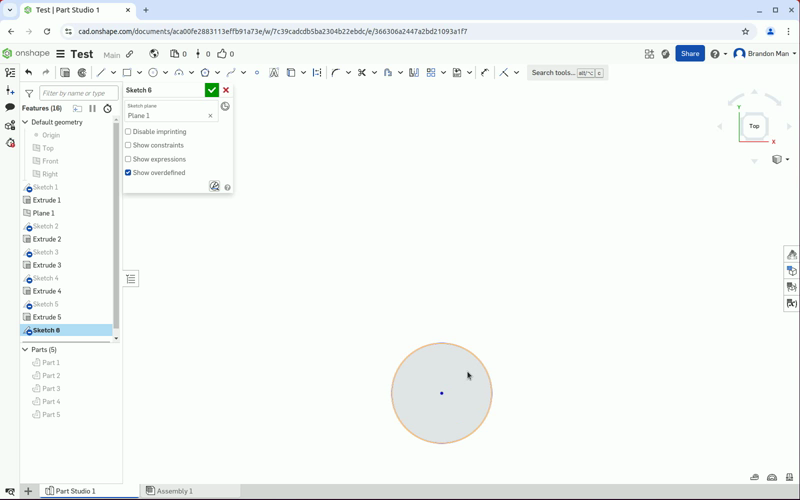
scroll(6)
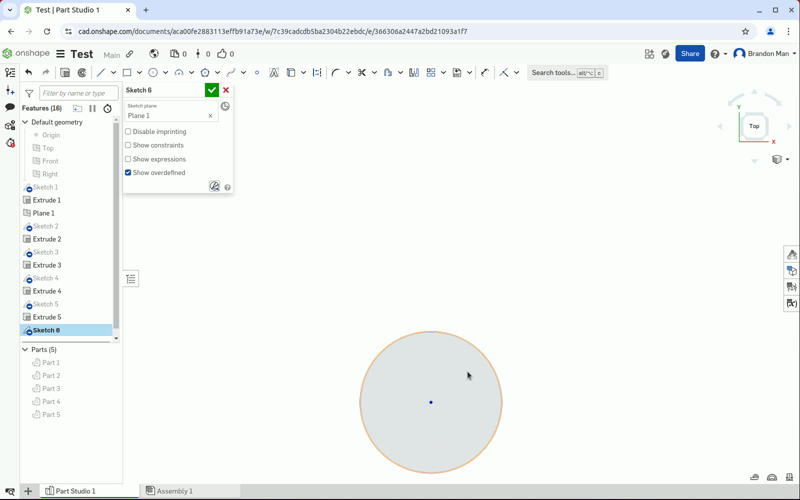
scroll(6)
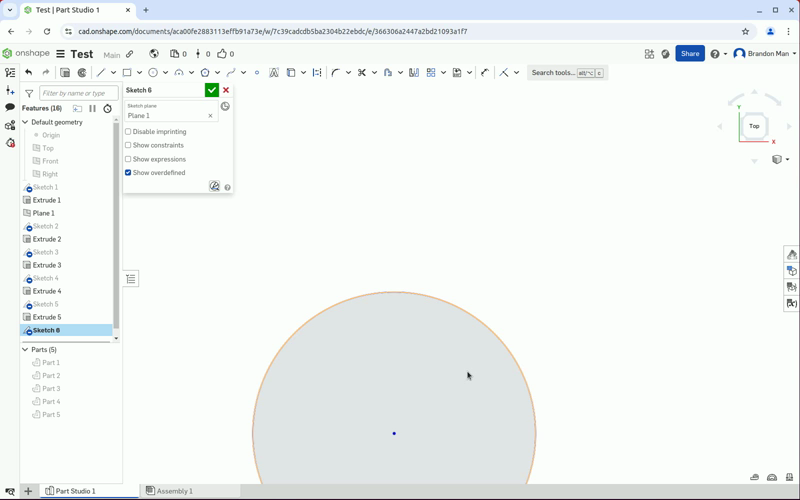
click(467, 371)
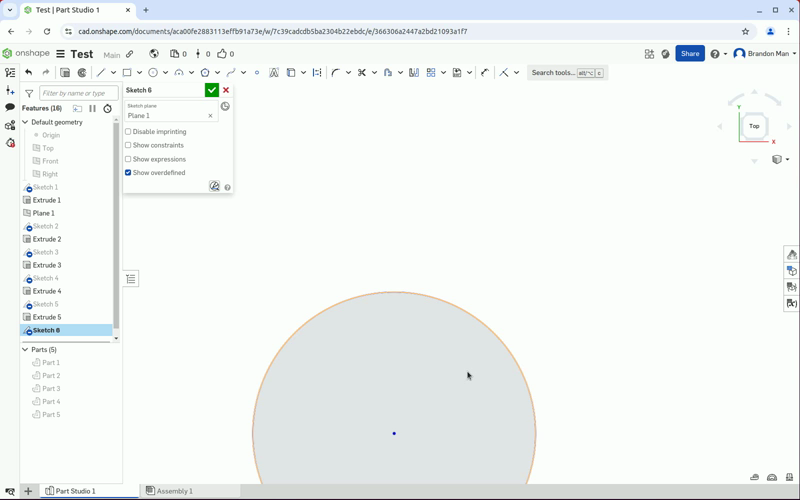
scroll(-6)
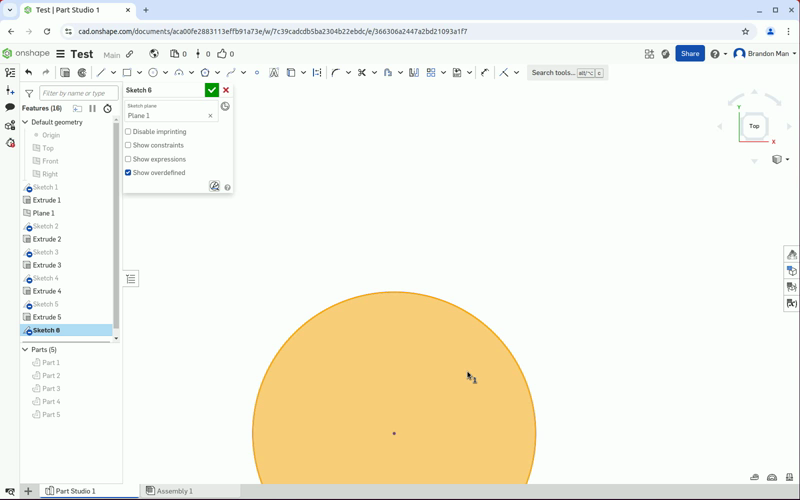
scroll(-6)
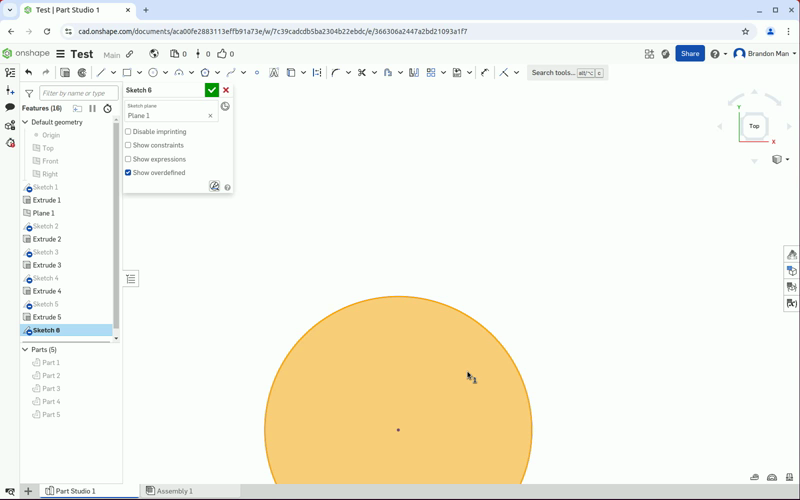
scroll(-6)
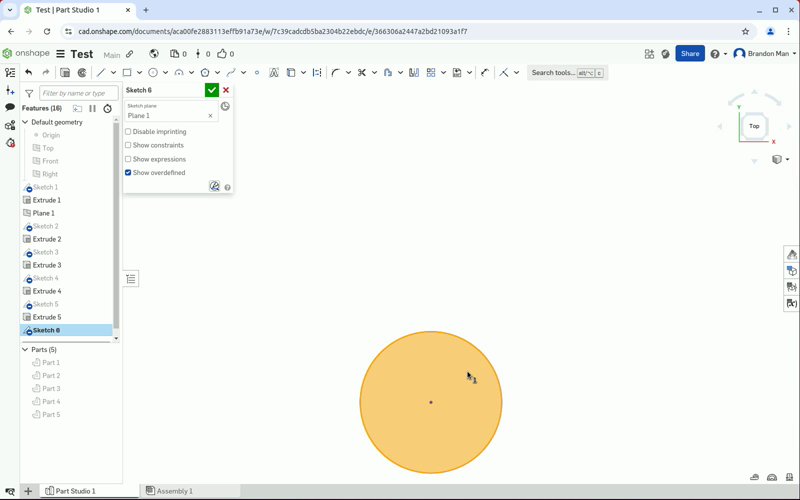
scroll(-6)
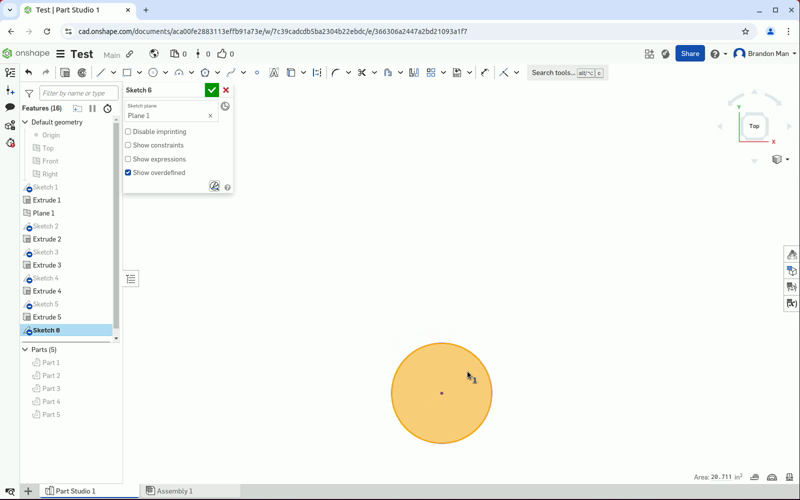
scroll(-6)
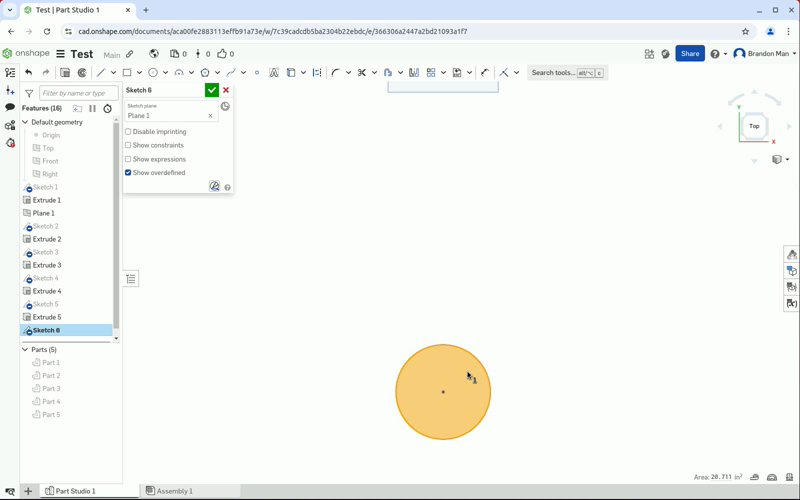
scroll(-6)
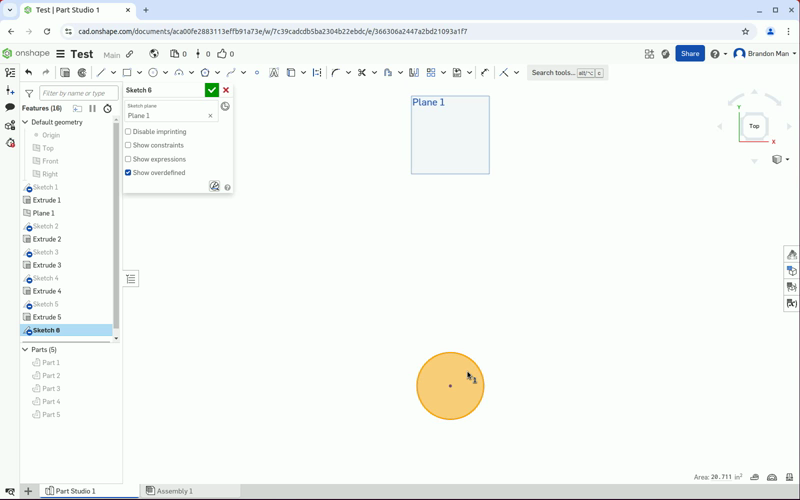
scroll(-6)
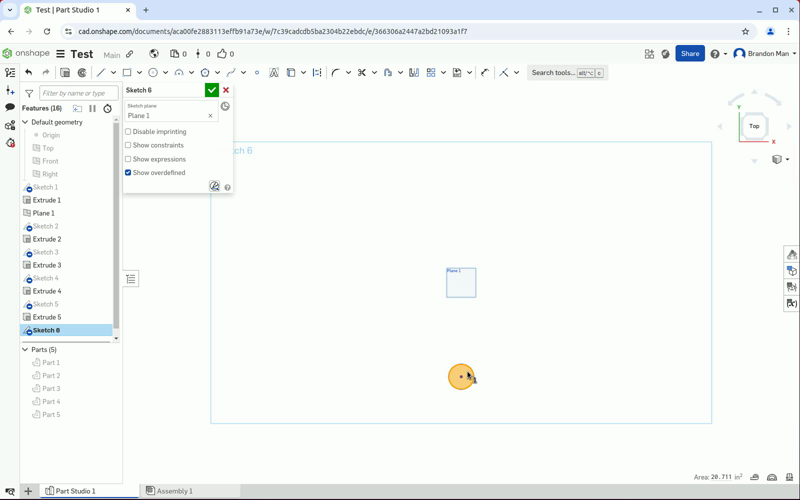
mouse_move(73, 352)
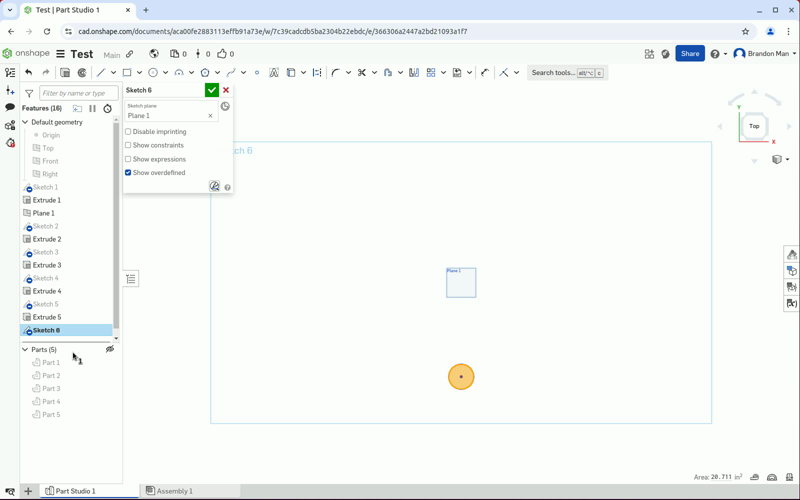
key(shift+y)
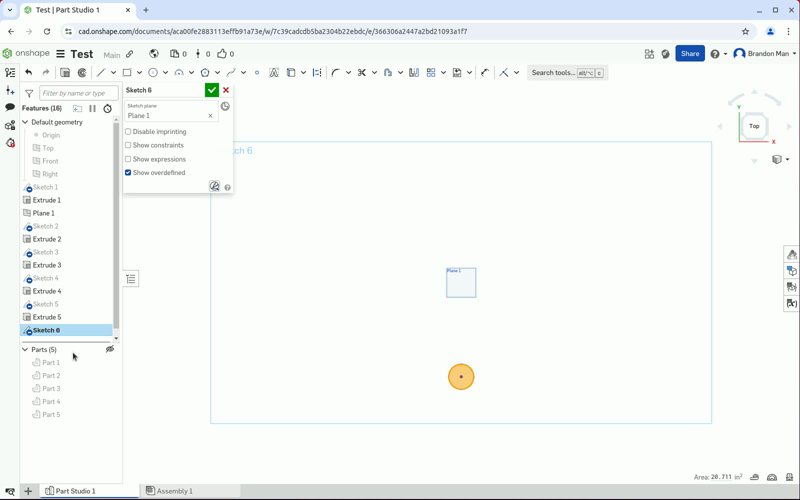
key(shift+e)
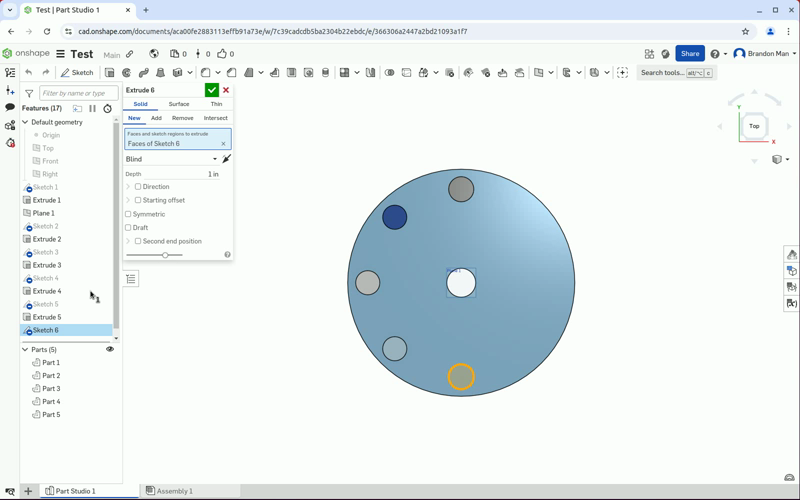
mouse_move(143, 106)
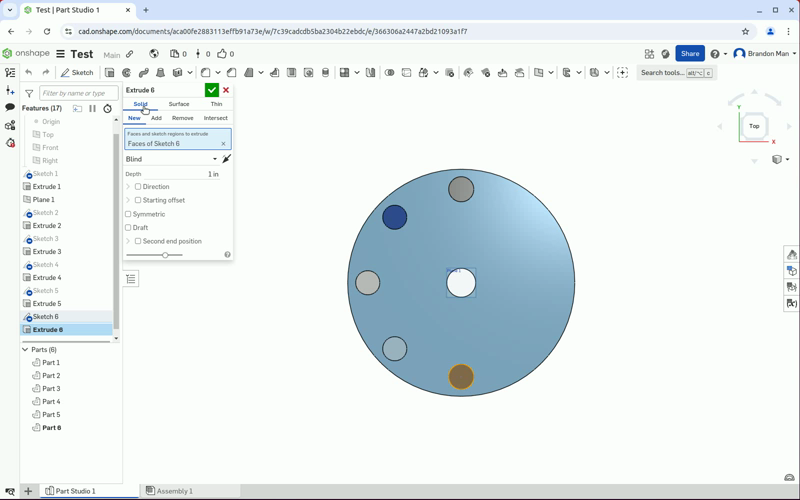
click(143, 106)
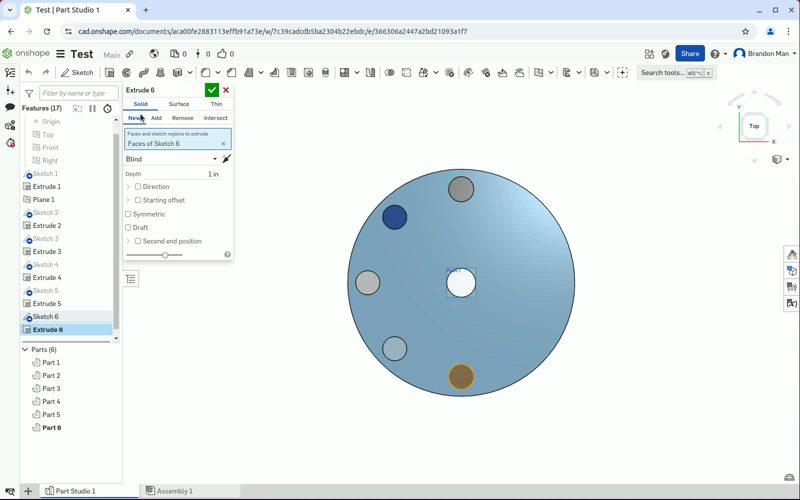
mouse_move(137, 120)
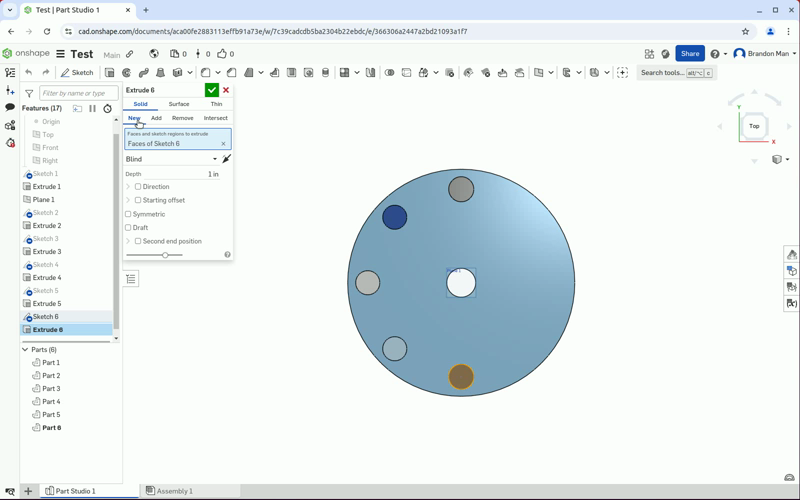
click(137, 120)
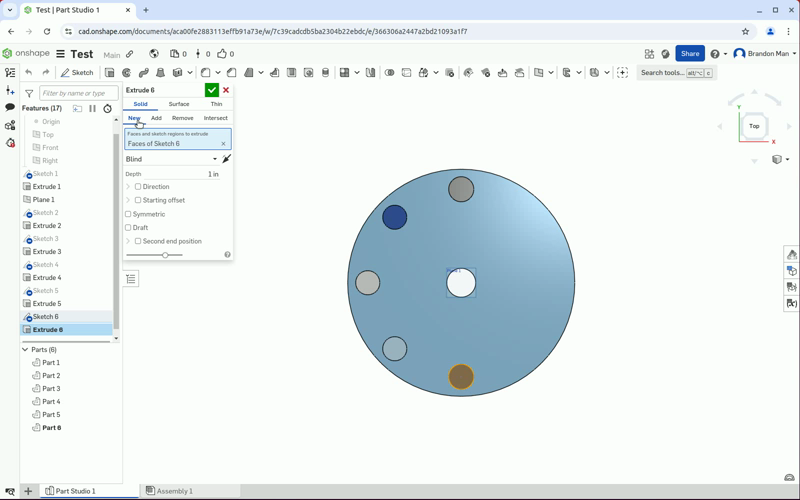
key(tab, 4)
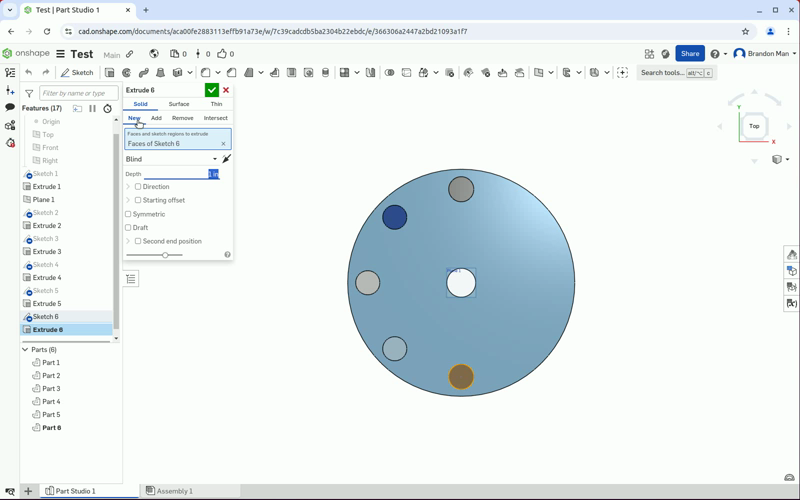
text(11.554)
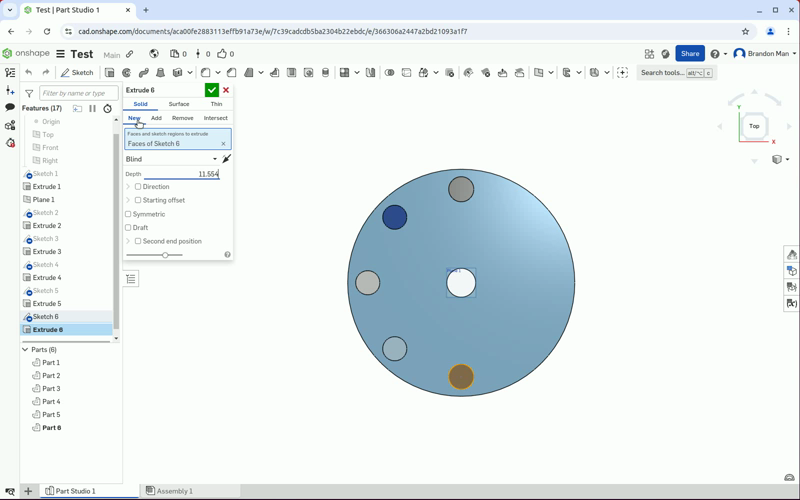
key(enter)
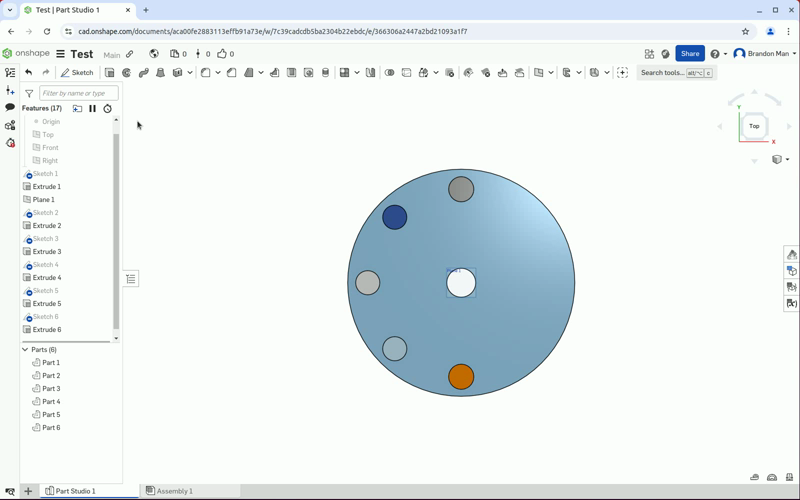
key(shift+h)
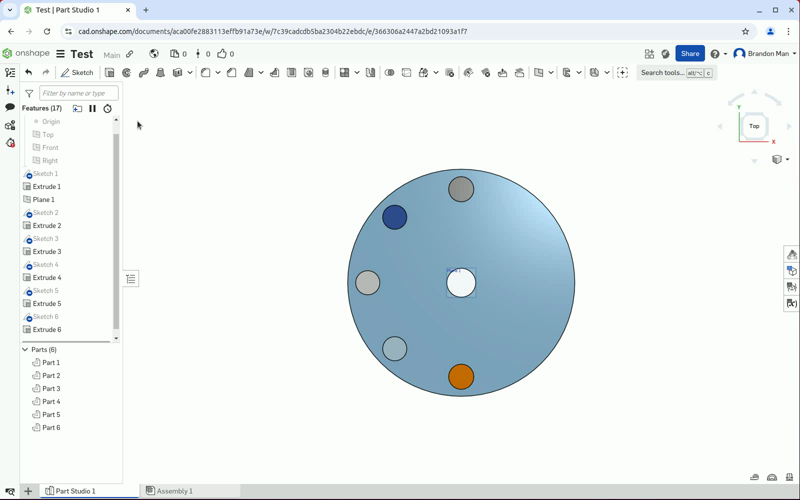
key(shift+h)
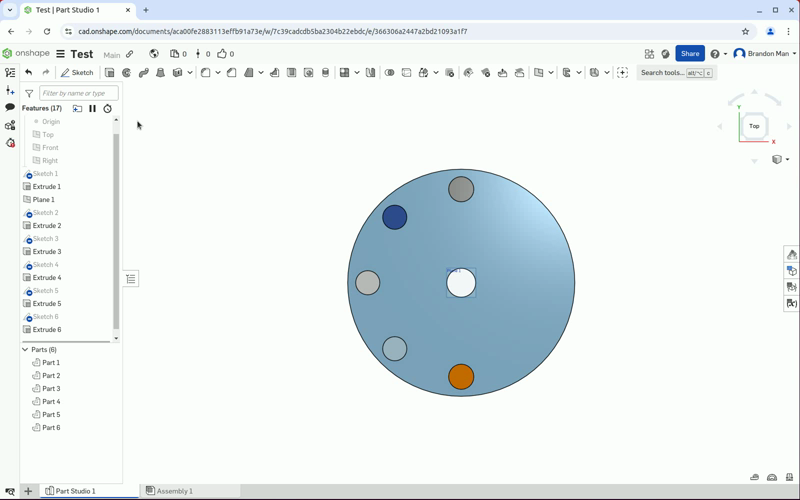
mouse_move(69, 176)
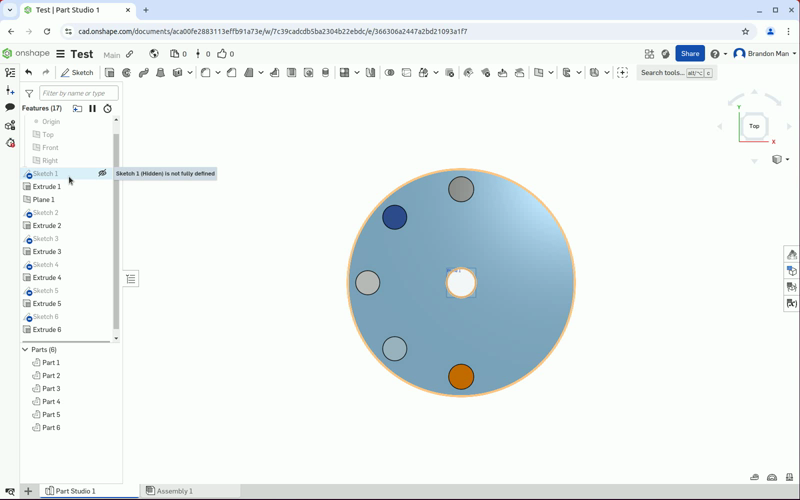
click(69, 176)
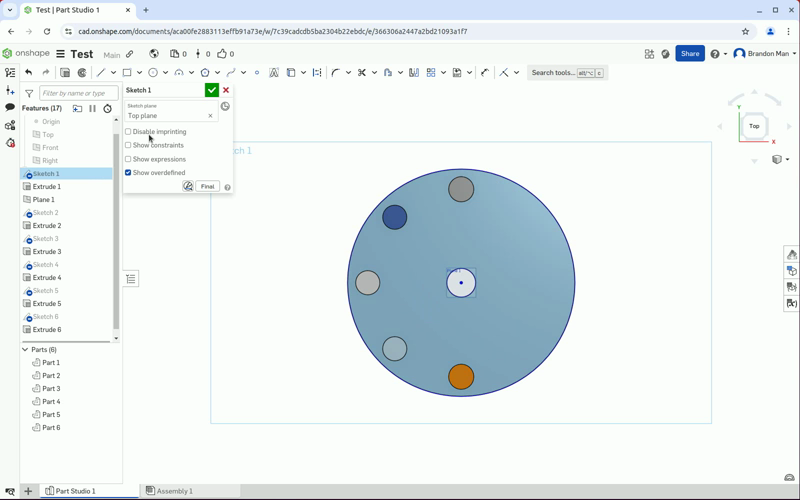
mouse_move(229, 92)
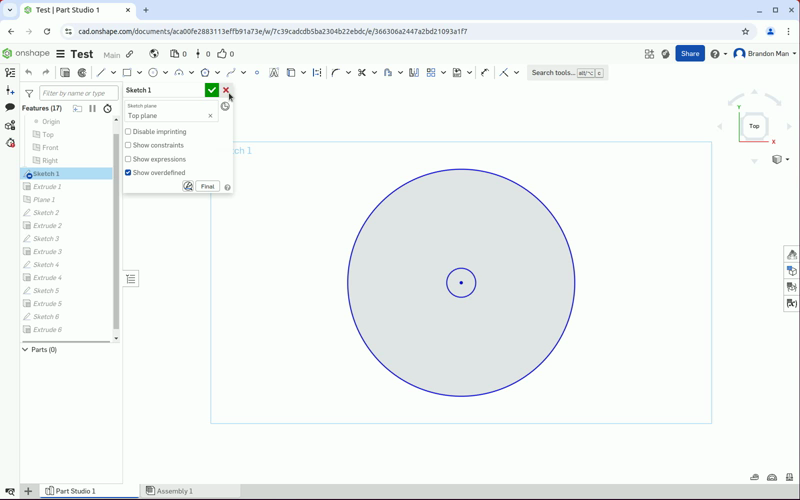
click(229, 92)
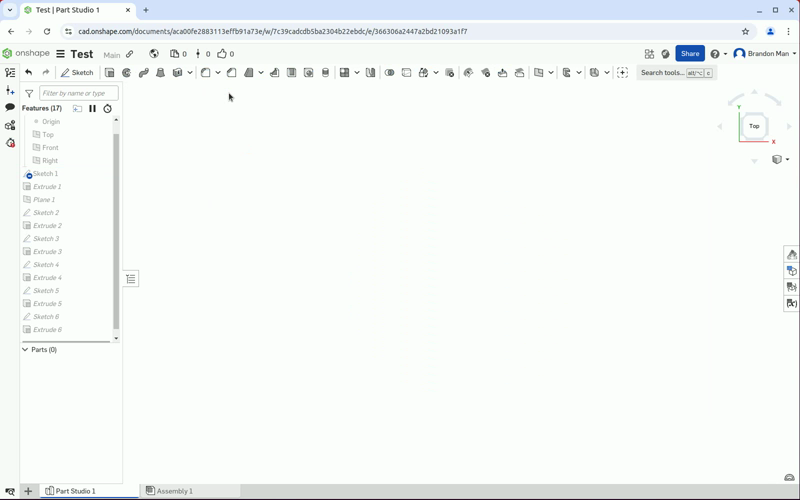
key(shift+s)
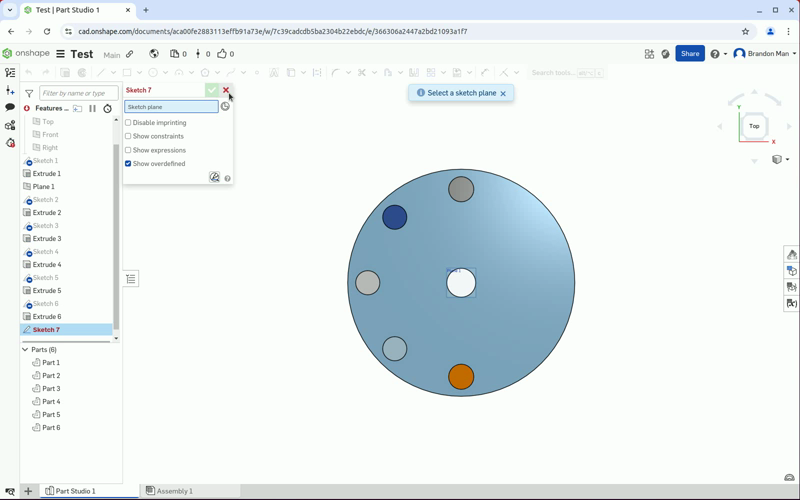
mouse_move(69, 189)
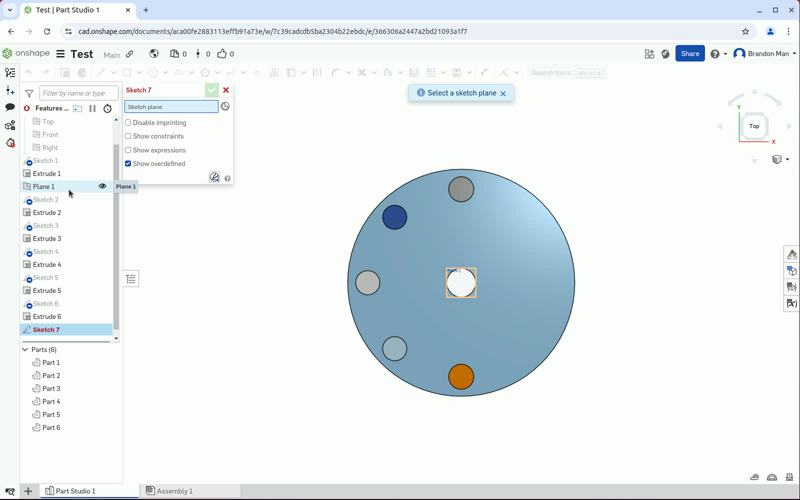
click(69, 189)
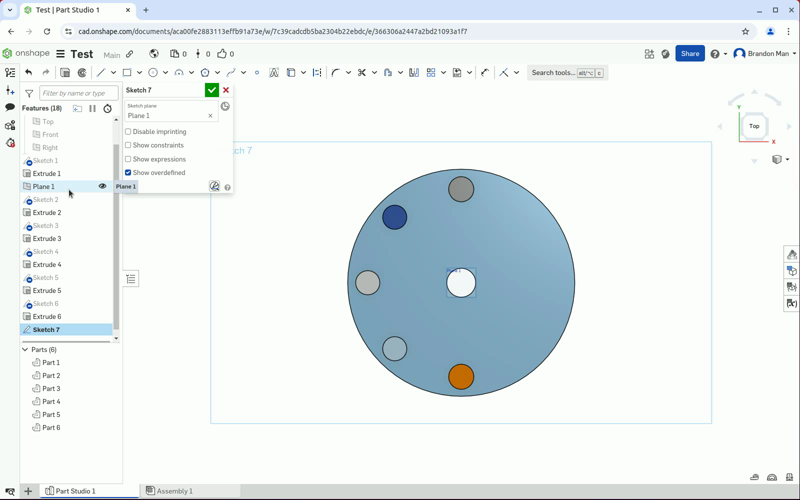
mouse_move(73, 352)
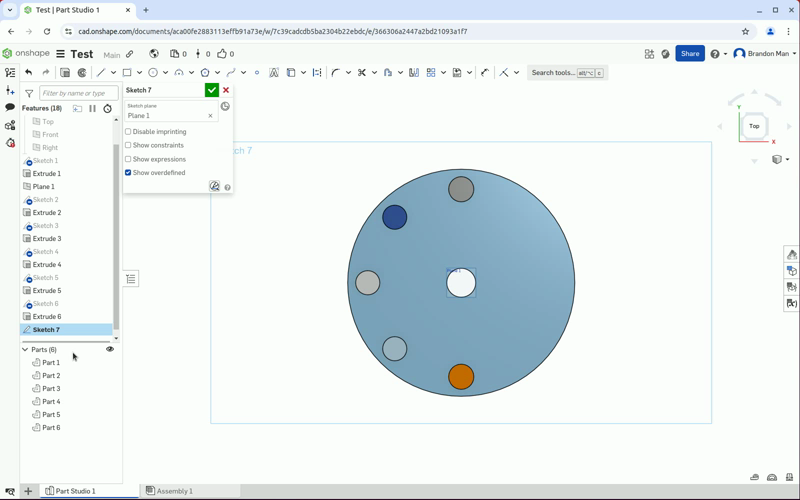
key(y)
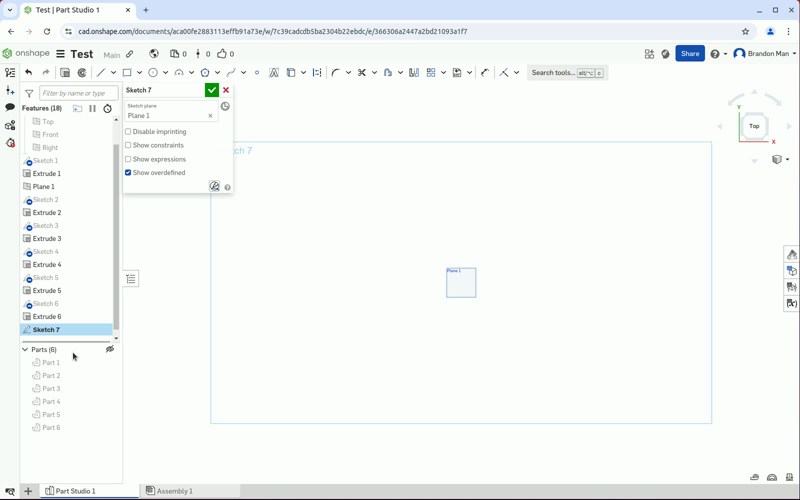
key(c)
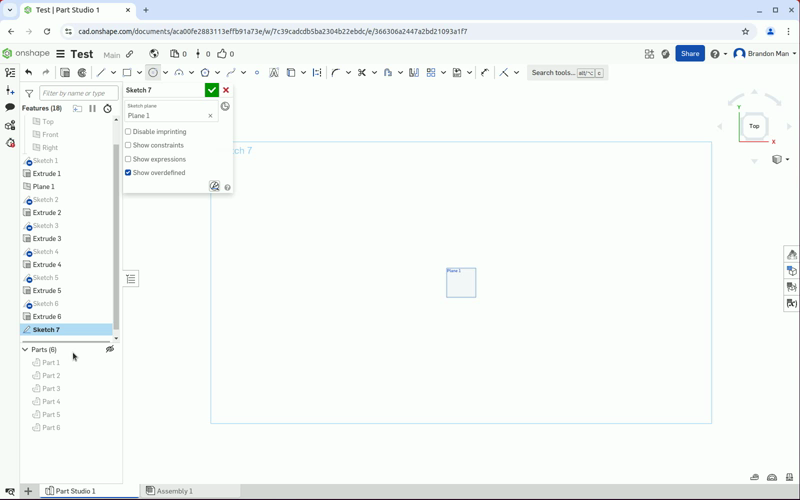
key_down(shift)
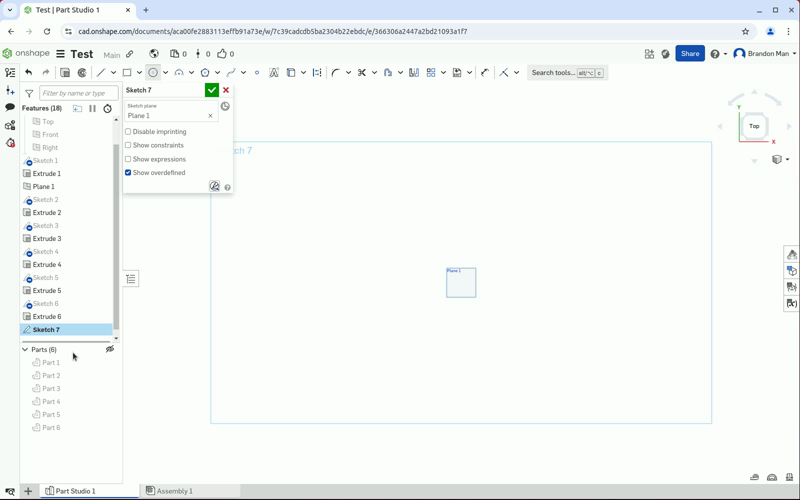
mouse_move(555, 282)
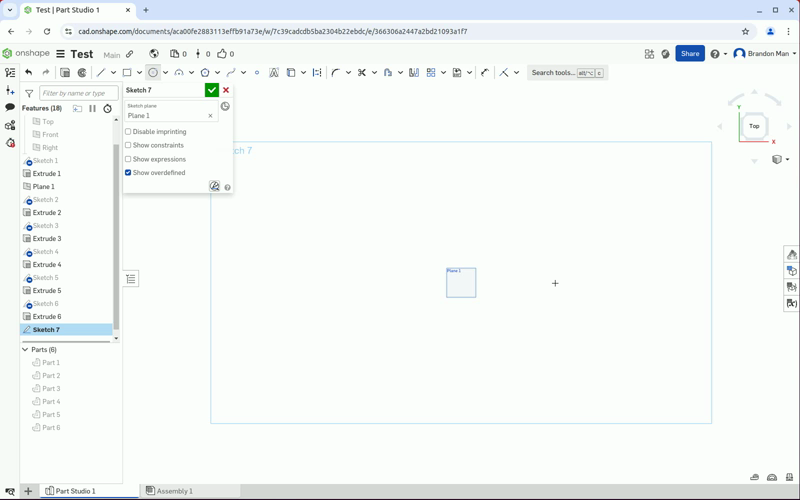
click(555, 282)
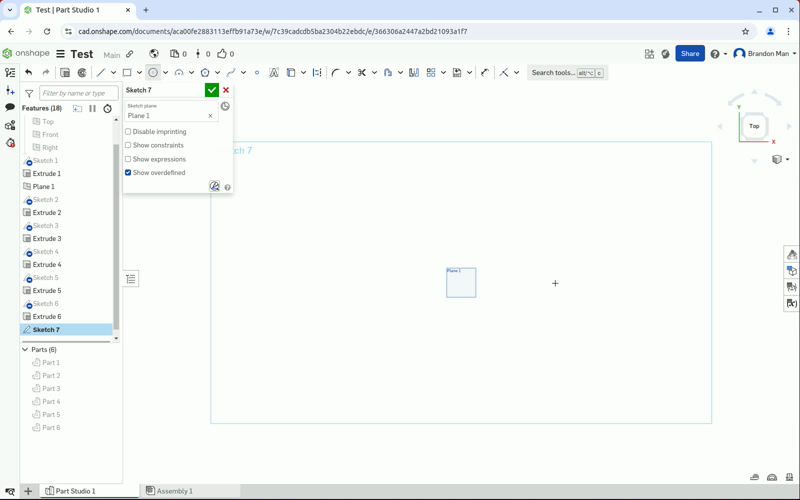
key_up(shift)
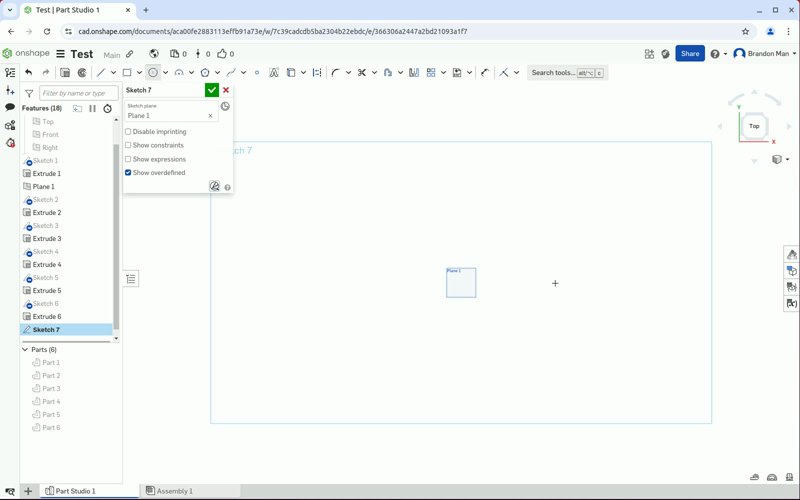
mouse_move(567, 282)
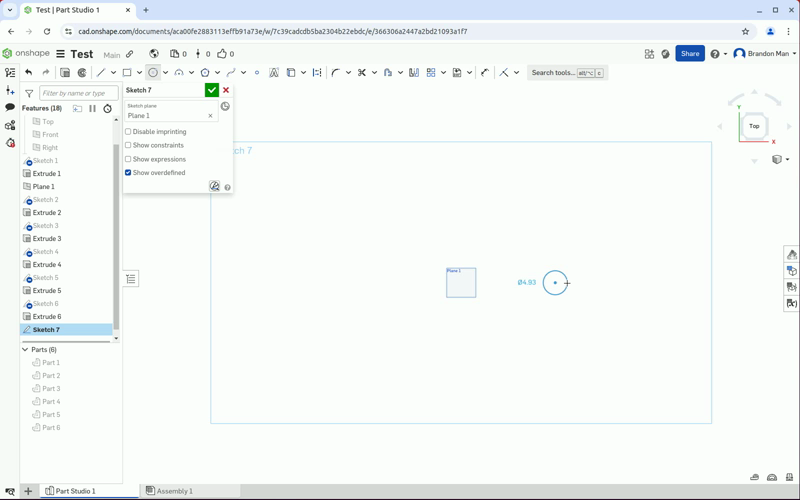
click(567, 282)
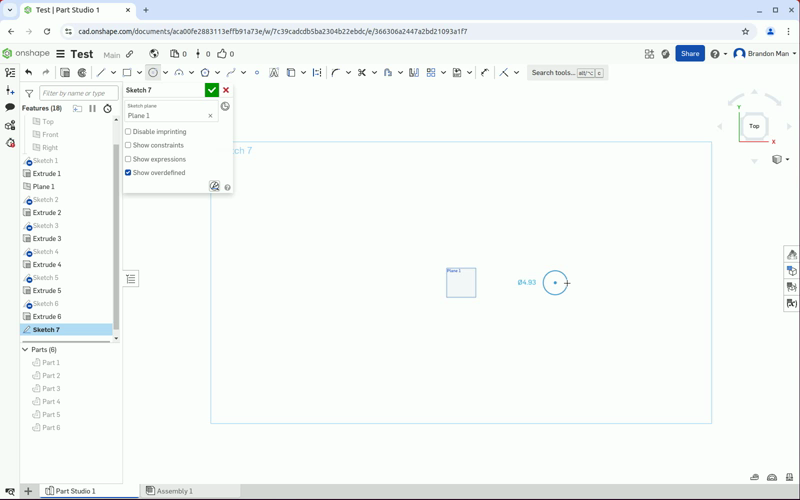
key(esc)
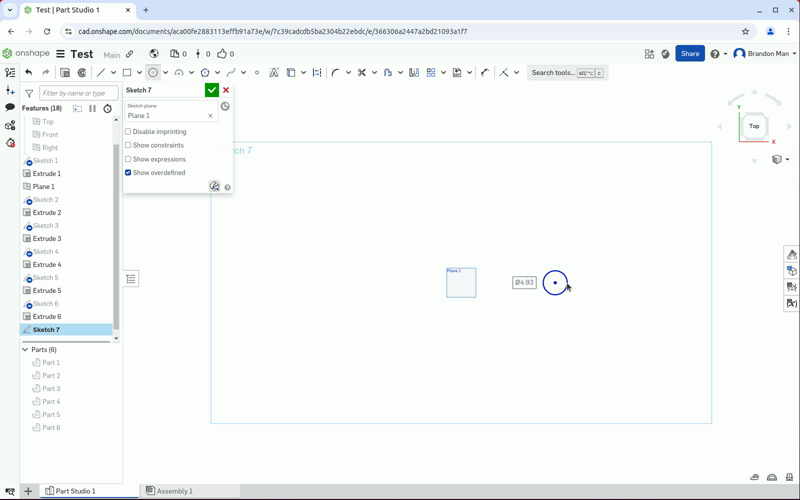
mouse_move(550, 281)
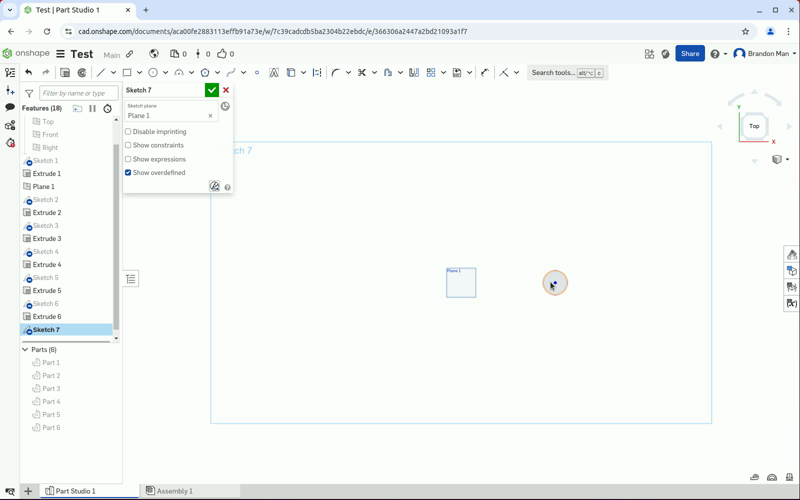
scroll(6)
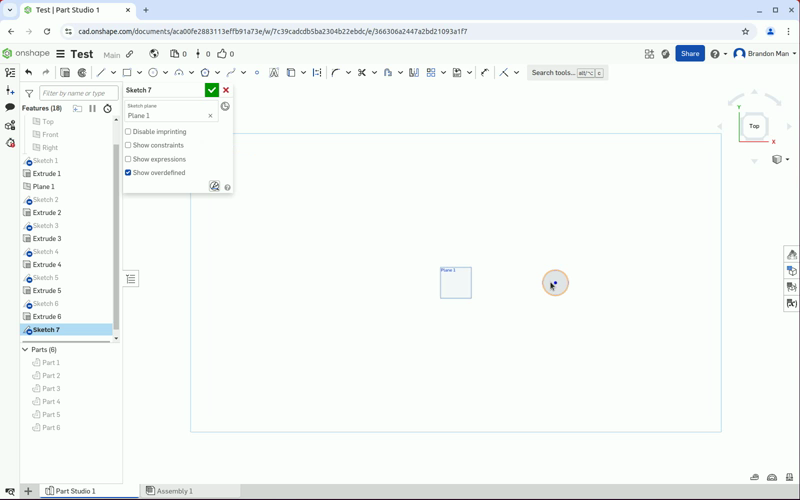
scroll(6)
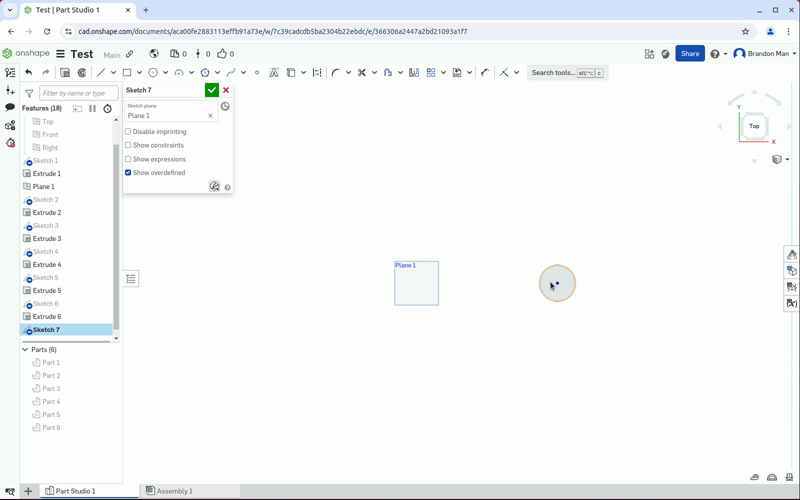
scroll(6)
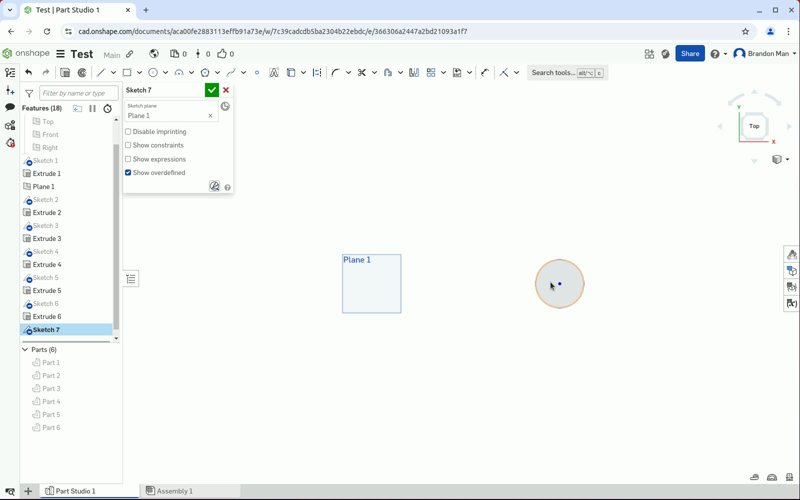
scroll(6)
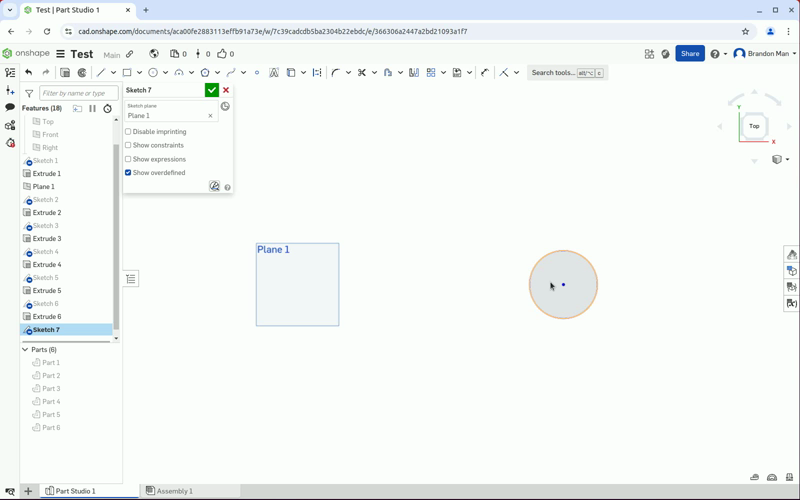
scroll(6)
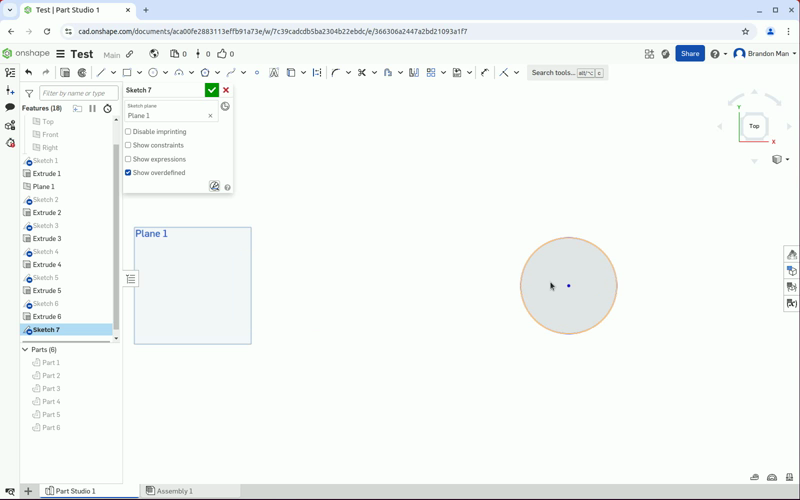
scroll(6)
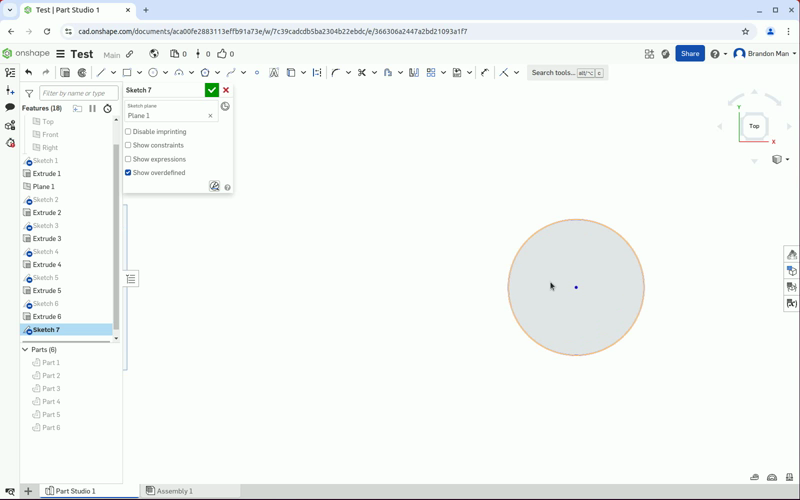
scroll(6)
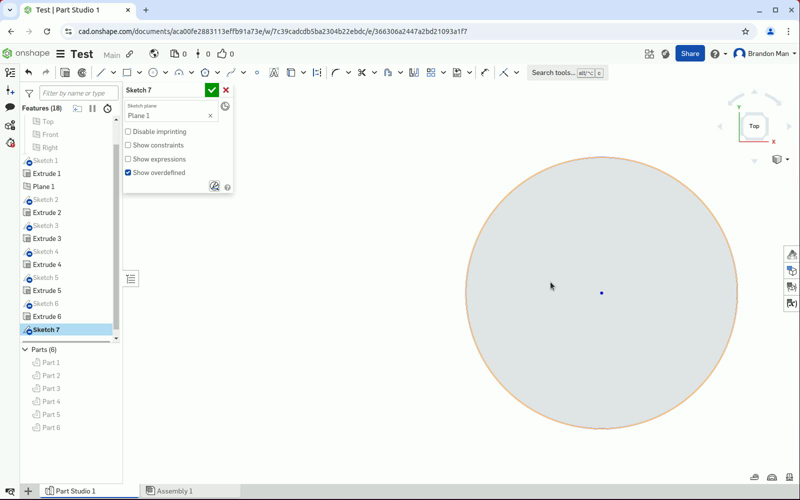
click(550, 281)
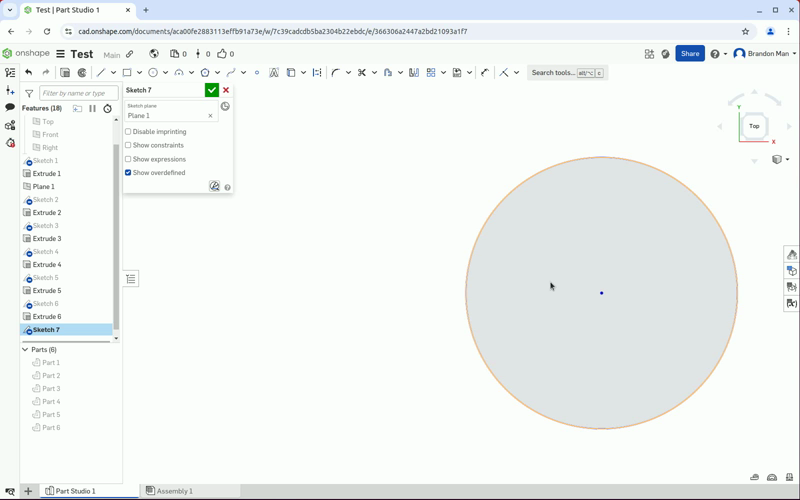
scroll(-6)
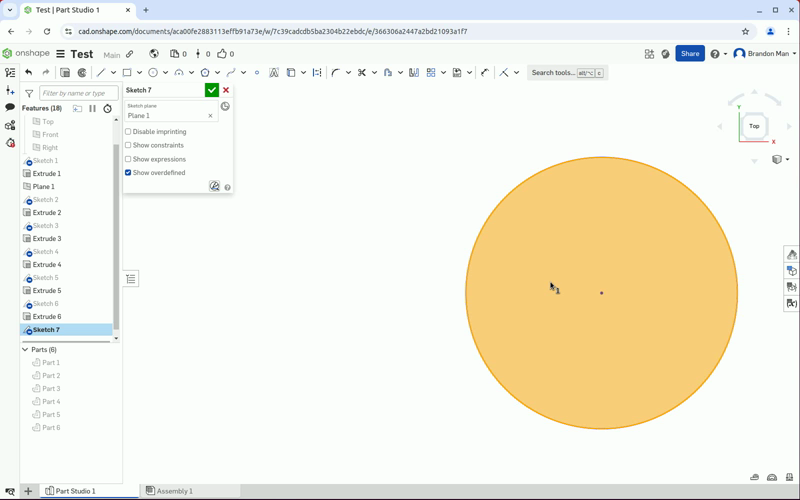
scroll(-6)
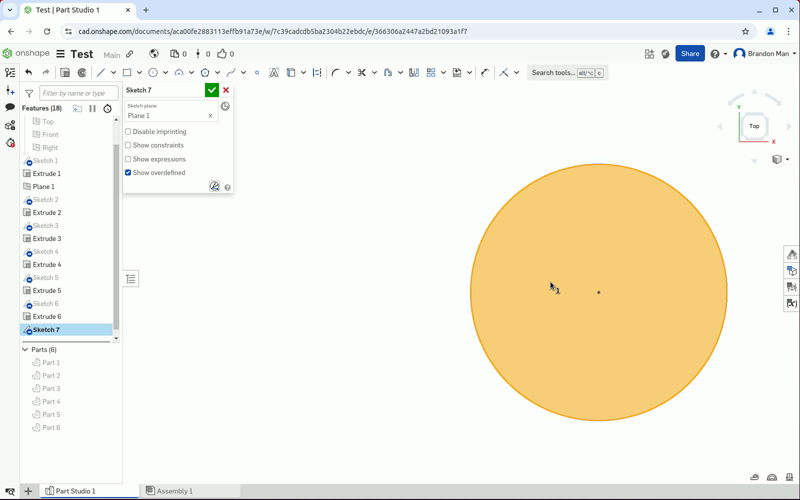
scroll(-6)
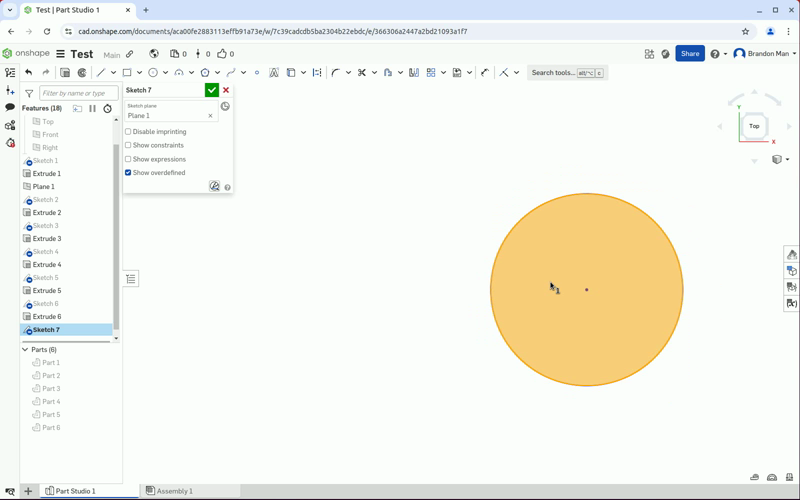
scroll(-6)
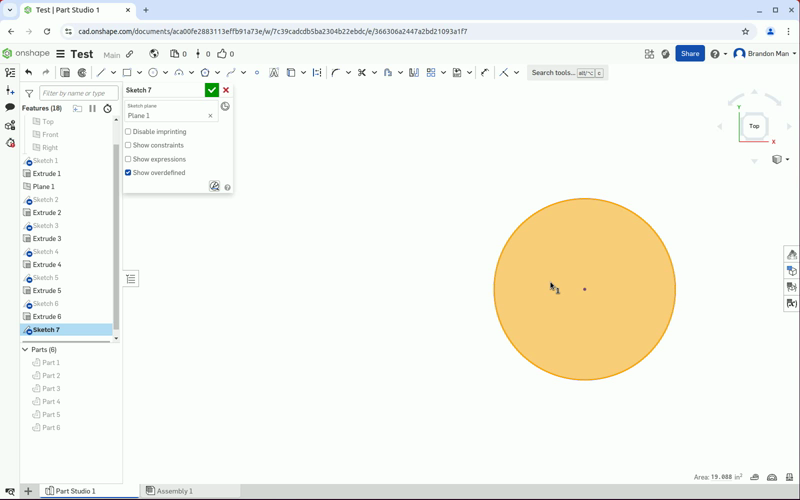
scroll(-6)
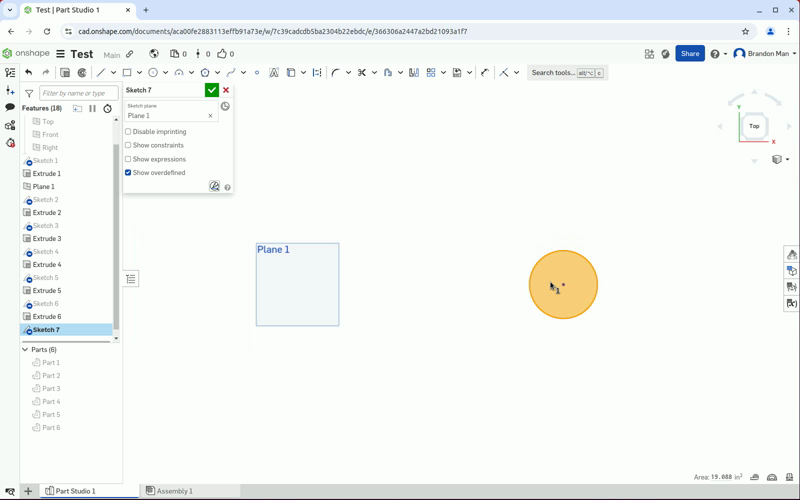
scroll(-6)
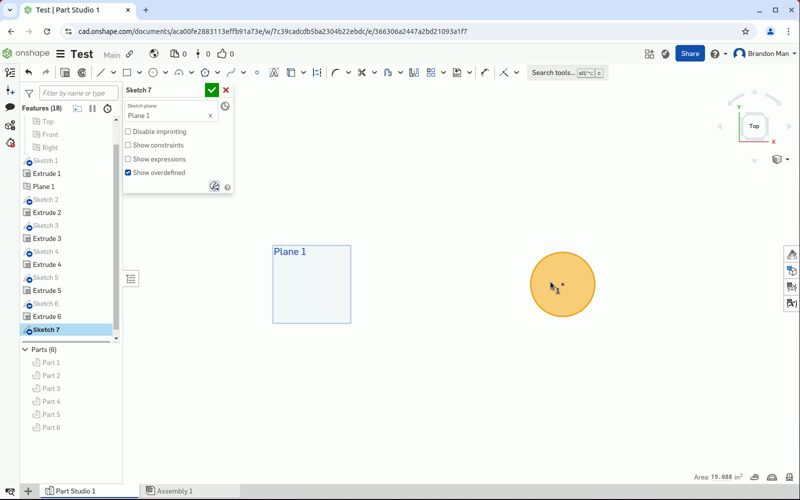
scroll(-6)
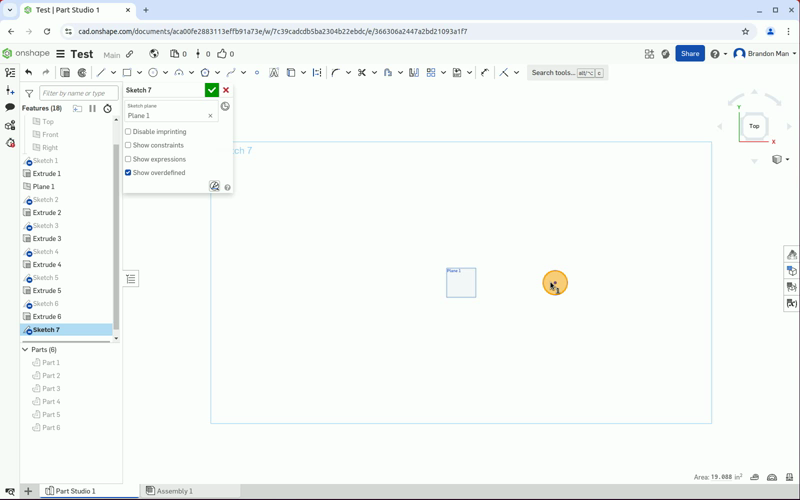
mouse_move(73, 352)
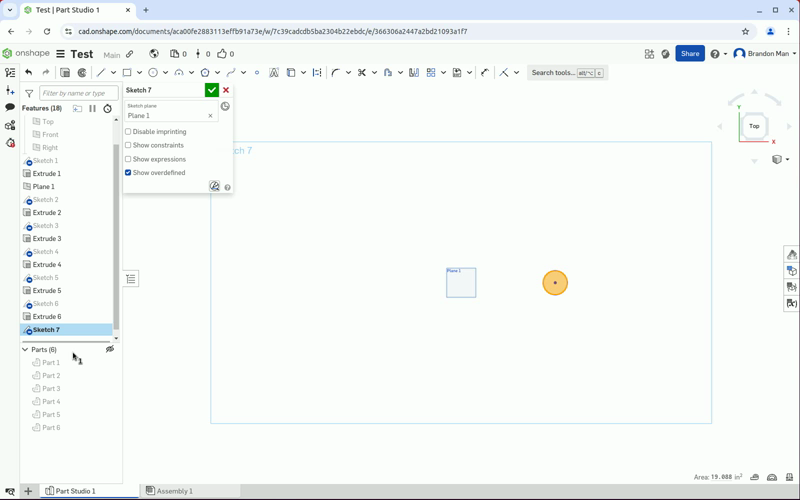
key(shift+y)
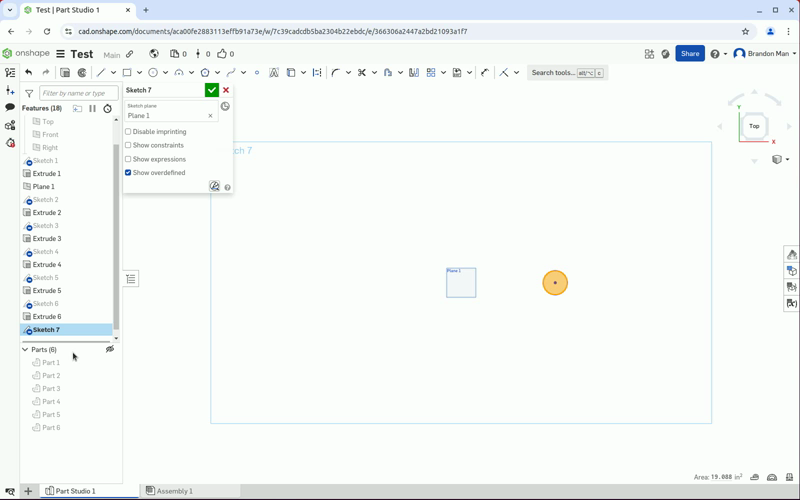
key(shift+e)
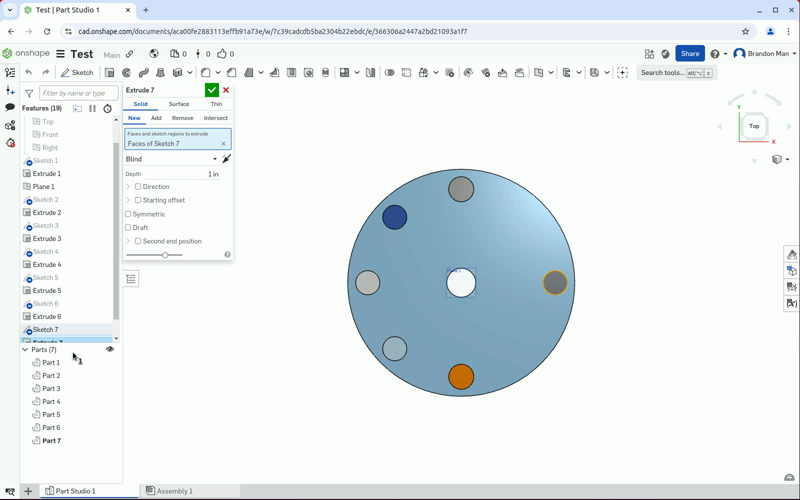
mouse_move(143, 106)
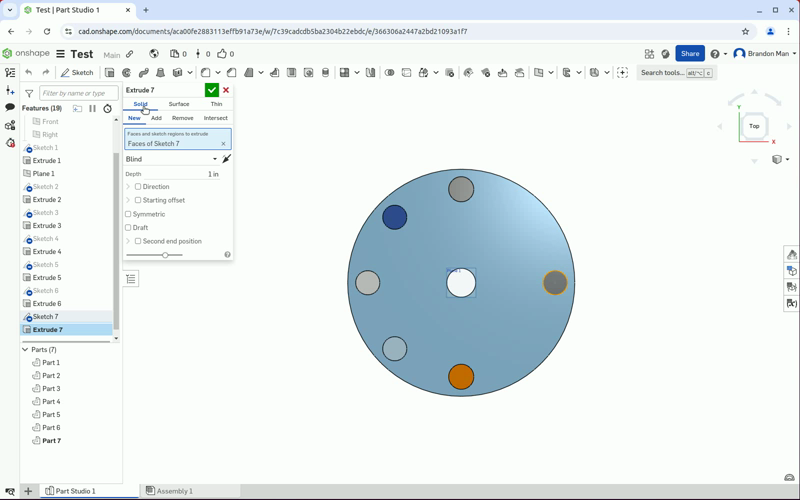
click(143, 106)
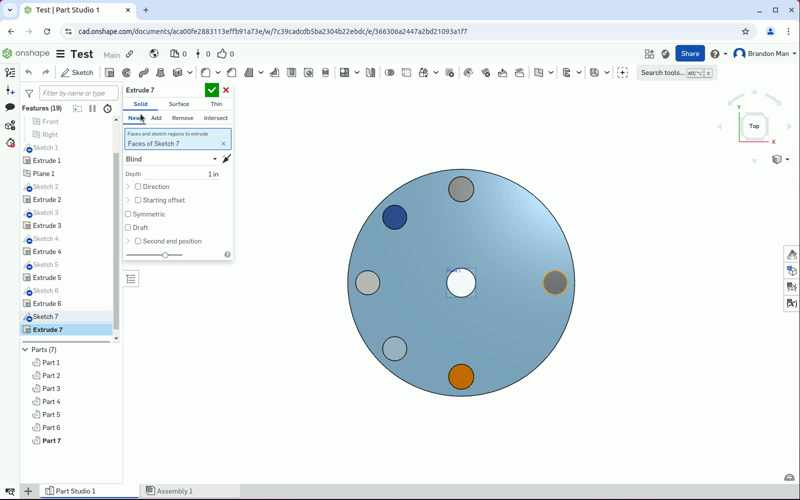
mouse_move(137, 120)
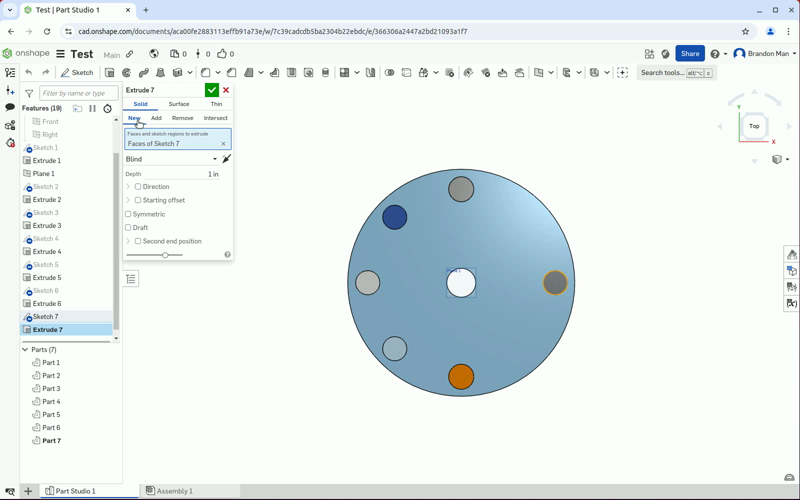
click(137, 120)
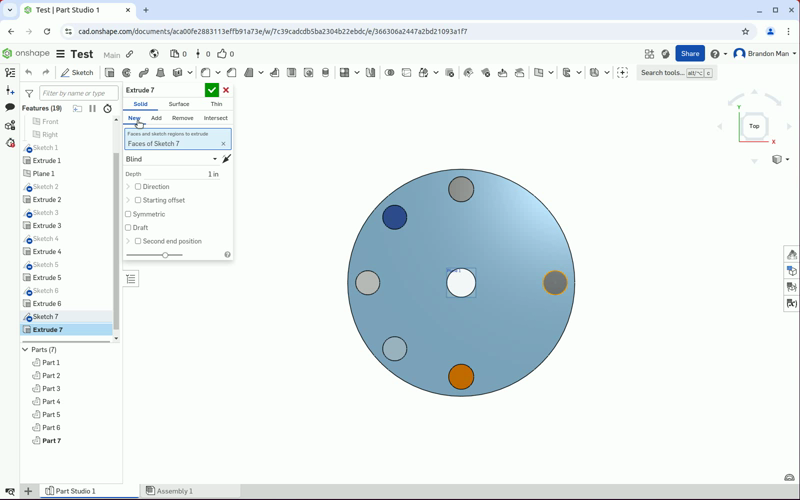
key(tab, 4)
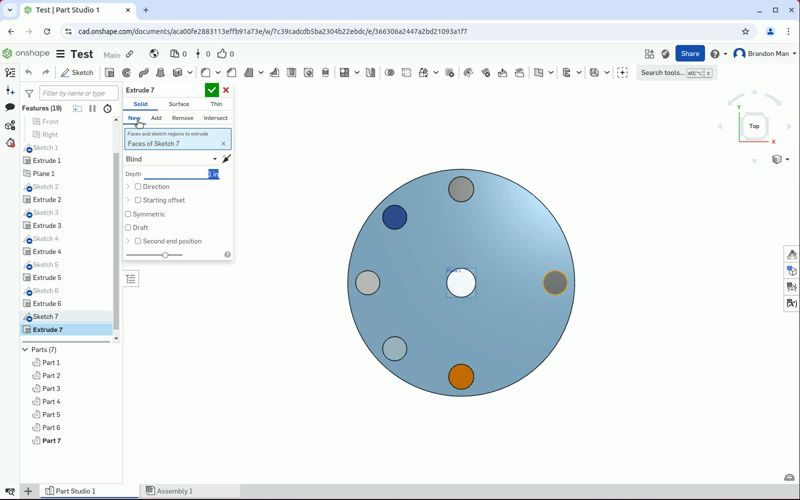
text(11.554)
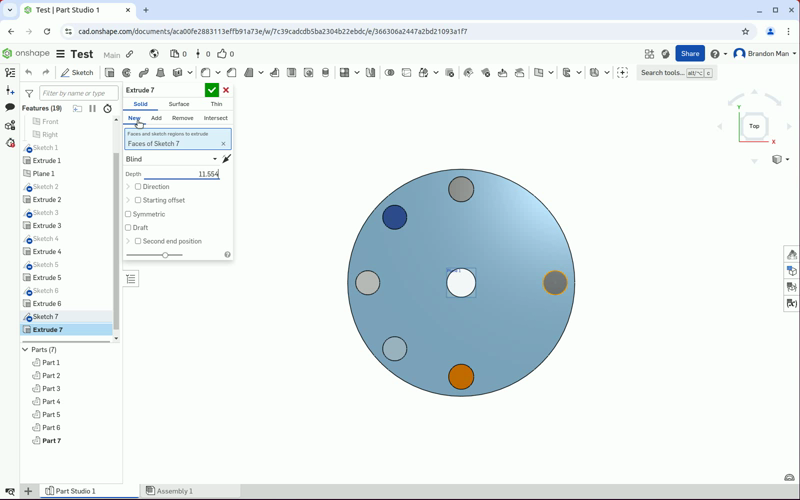
key(enter)
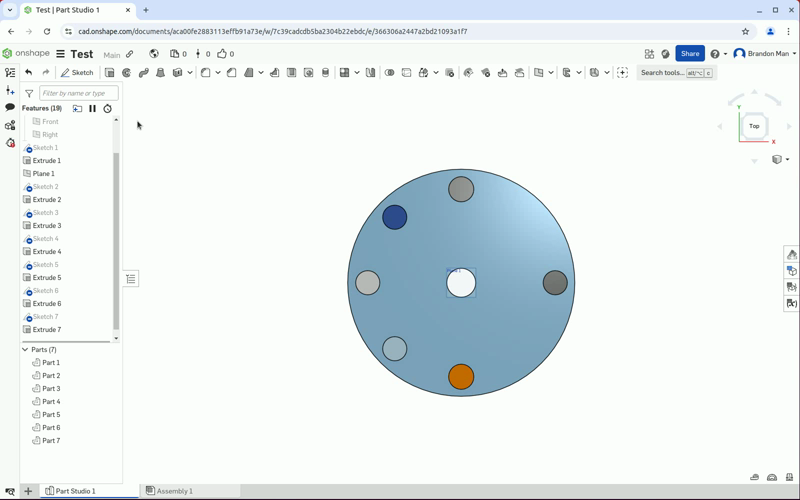
key(shift+h)
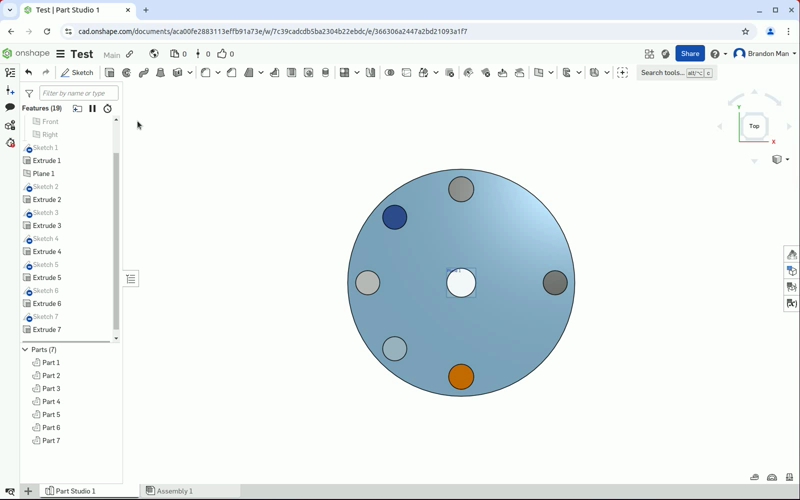
key(shift+h)
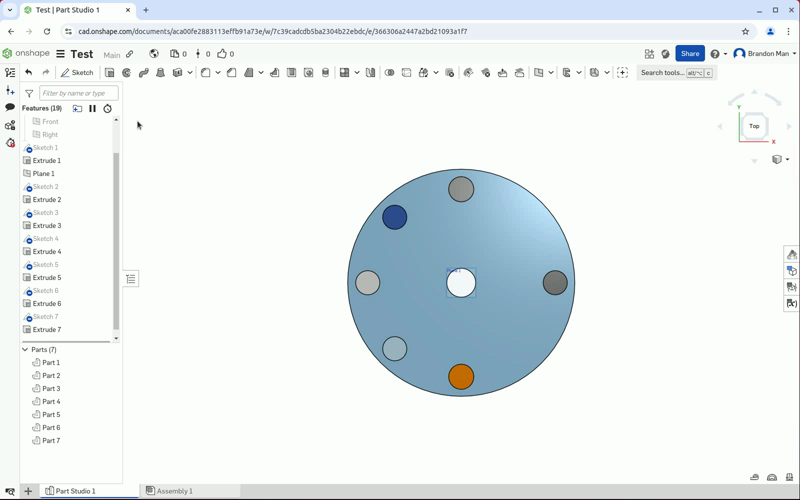
mouse_move(69, 150)
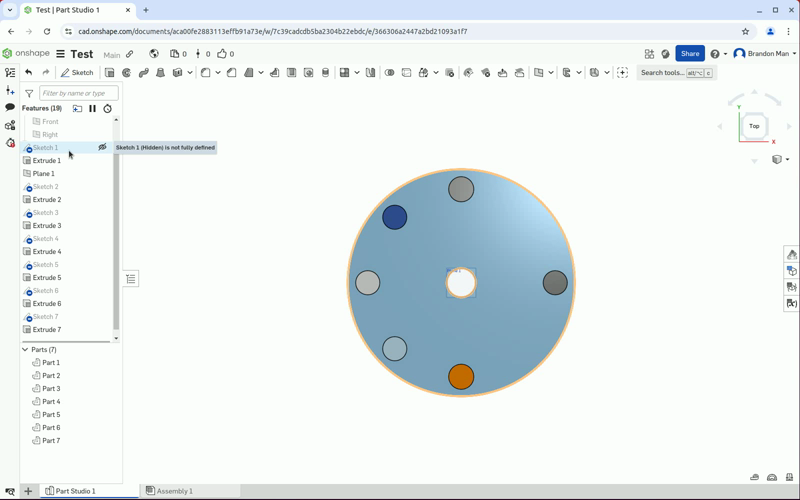
click(69, 150)
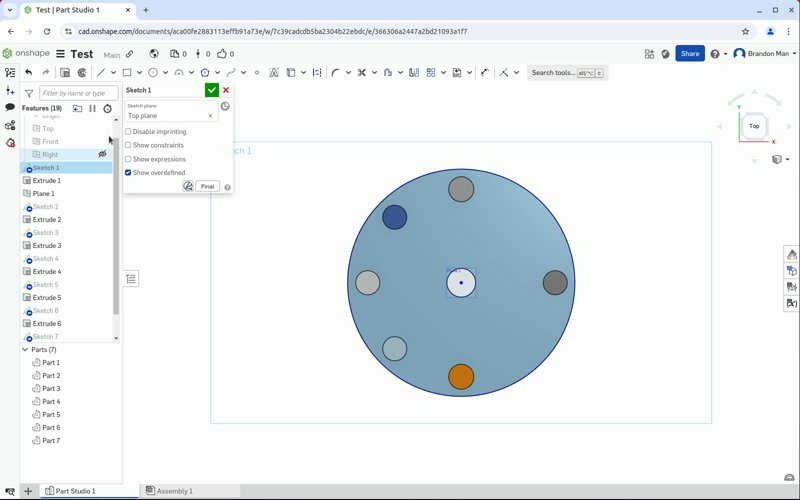
mouse_move(229, 92)
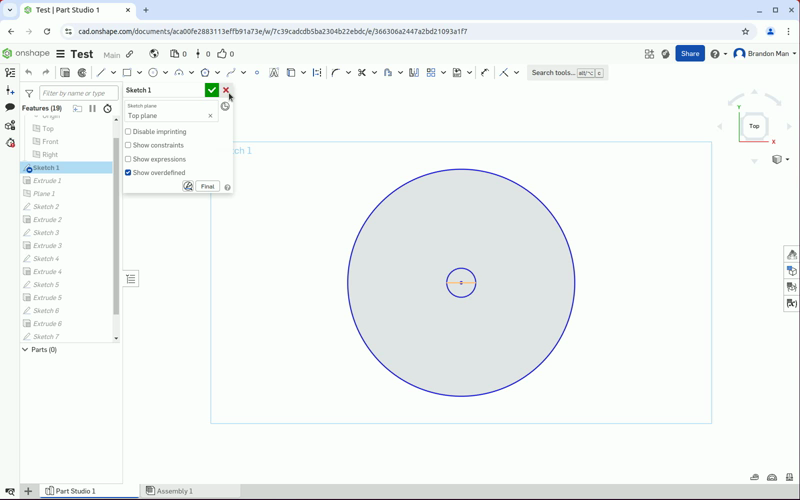
click(229, 92)
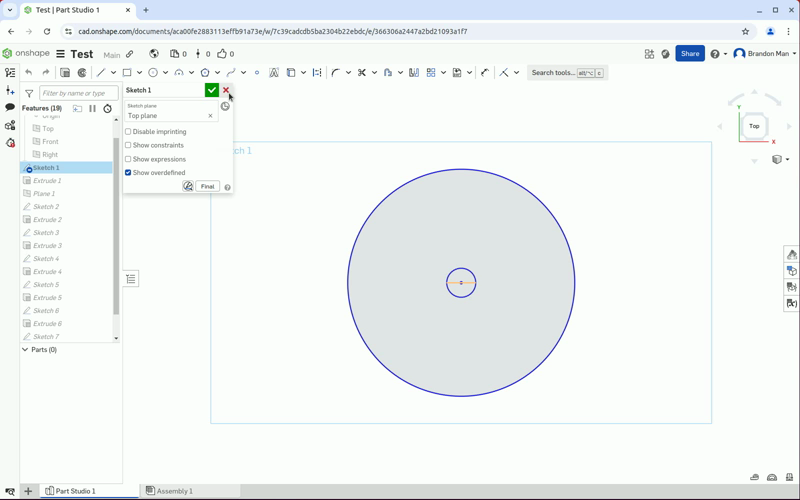
key(shift+s)
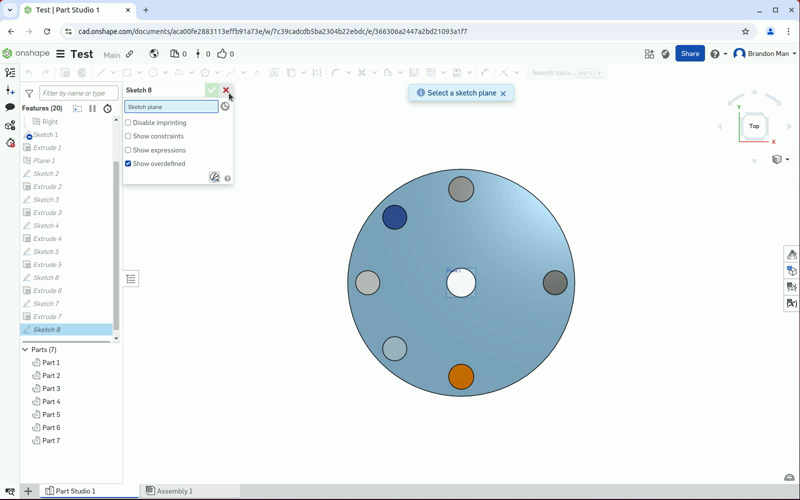
mouse_move(69, 163)
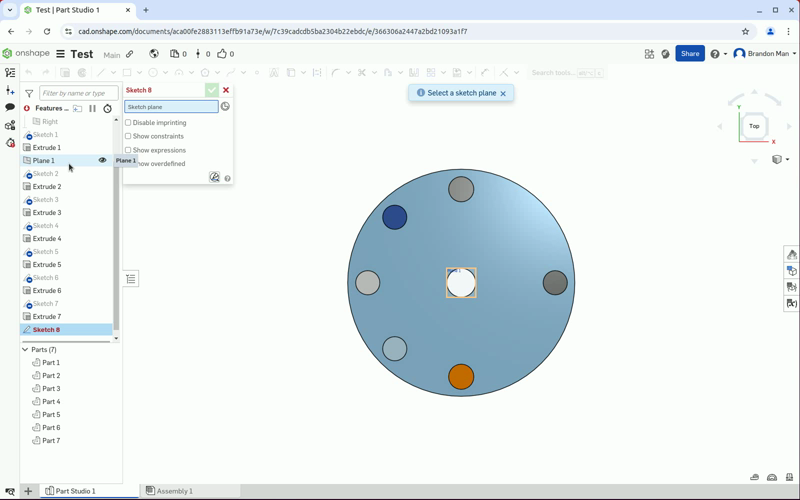
click(69, 163)
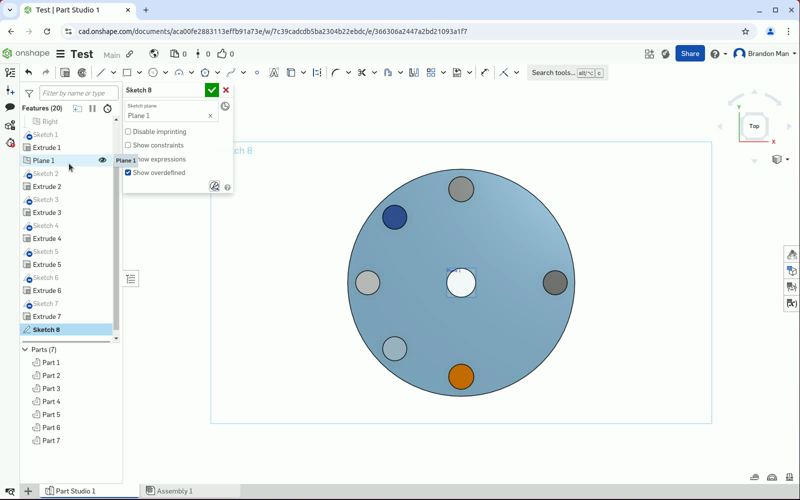
mouse_move(73, 352)
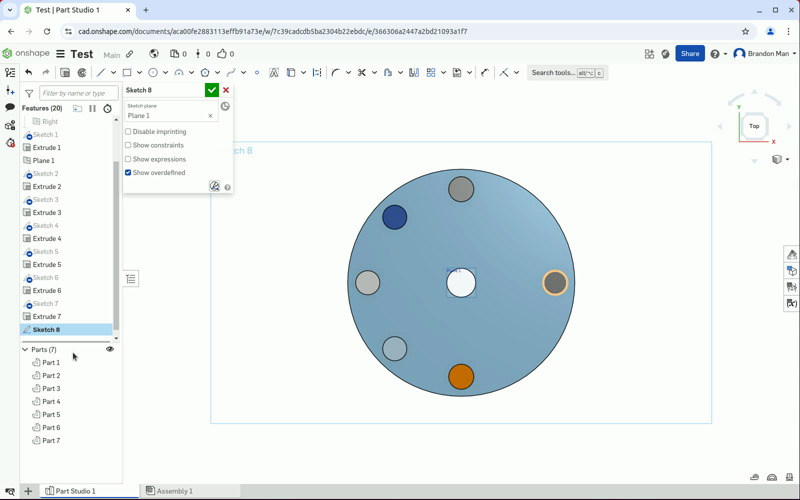
key(y)
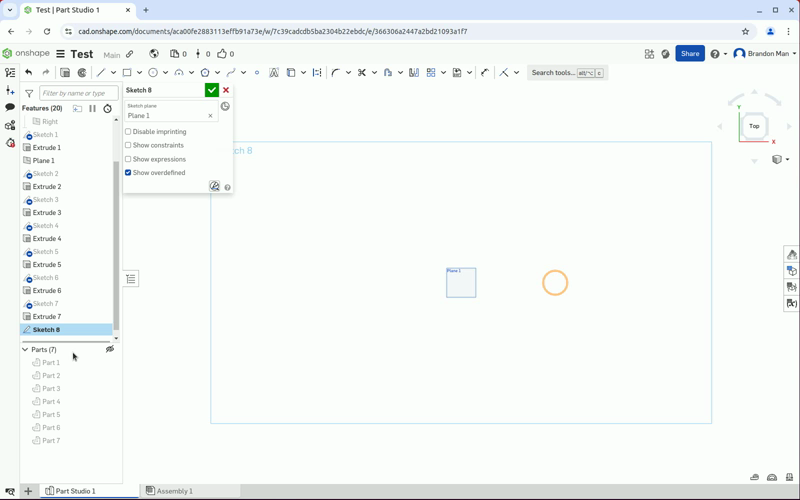
key(c)
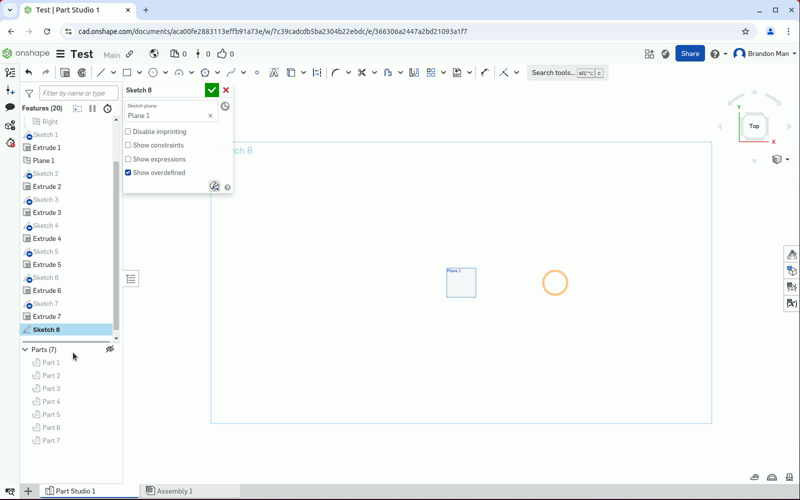
key_down(shift)
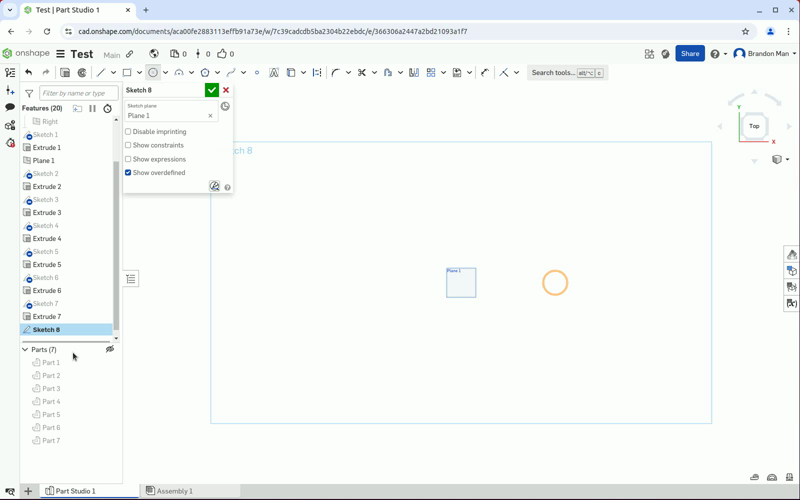
mouse_move(527, 217)
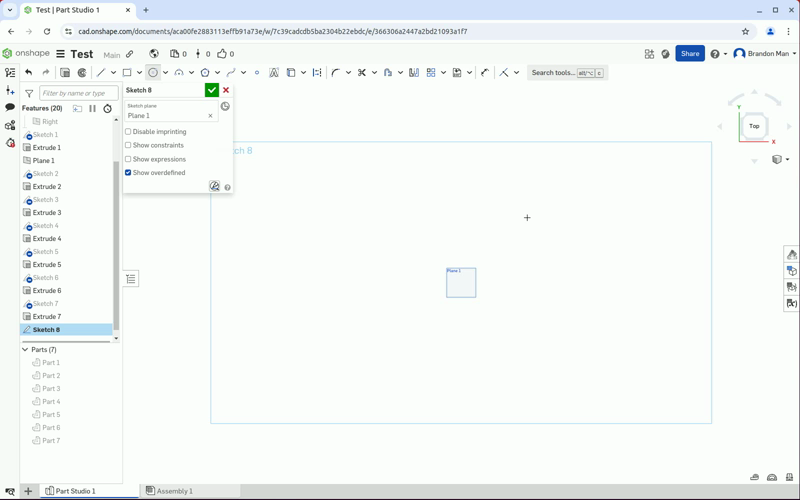
click(527, 217)
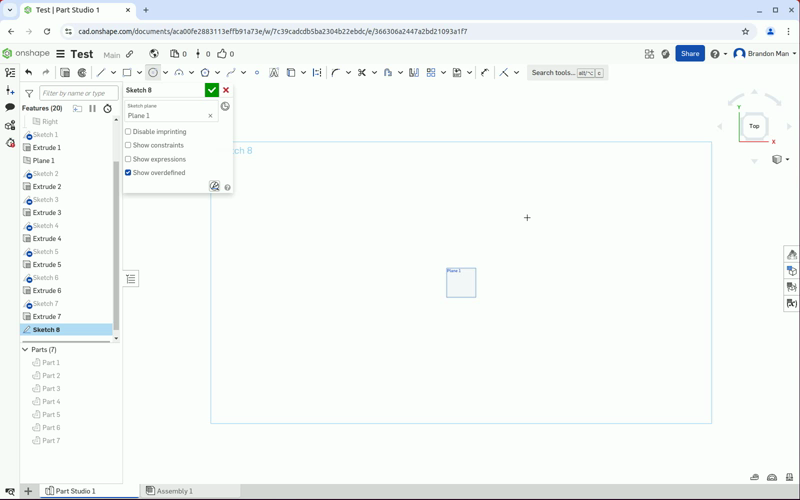
key_up(shift)
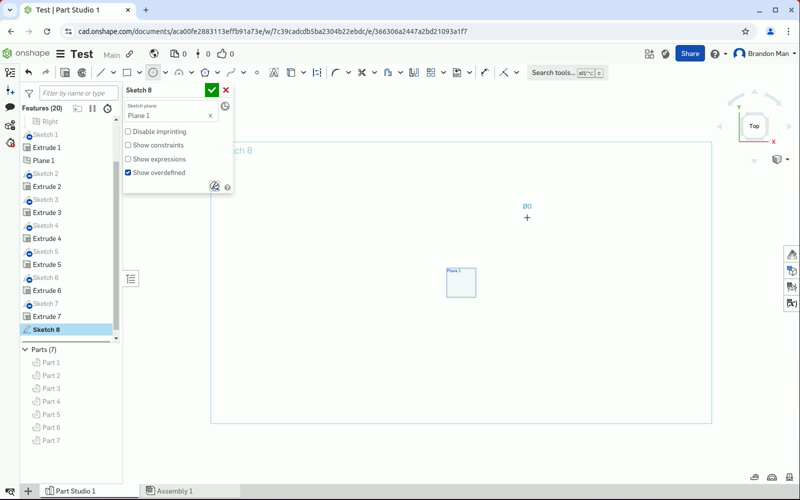
mouse_move(539, 217)
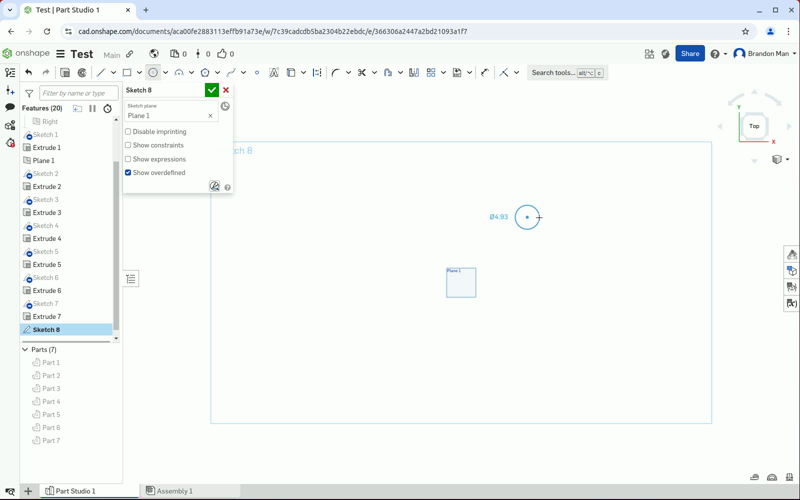
click(539, 217)
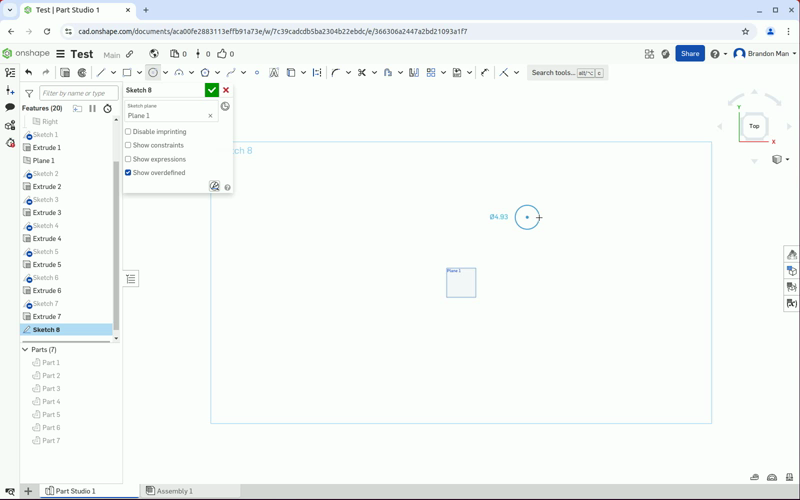
key(esc)
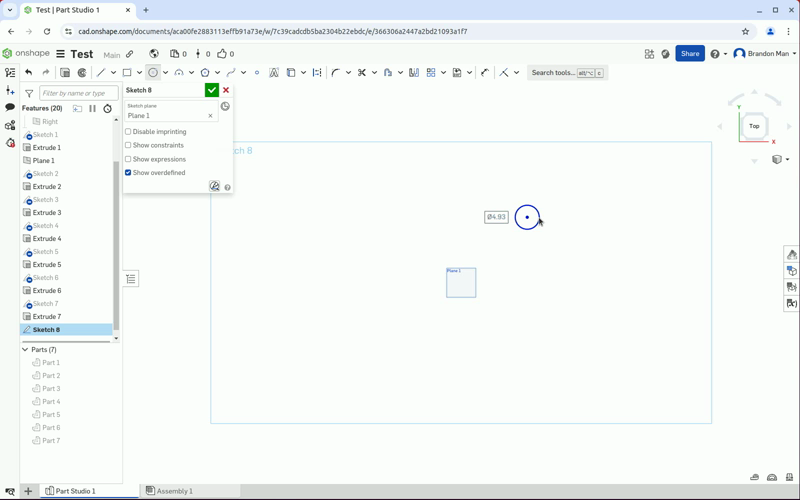
mouse_move(519, 221)
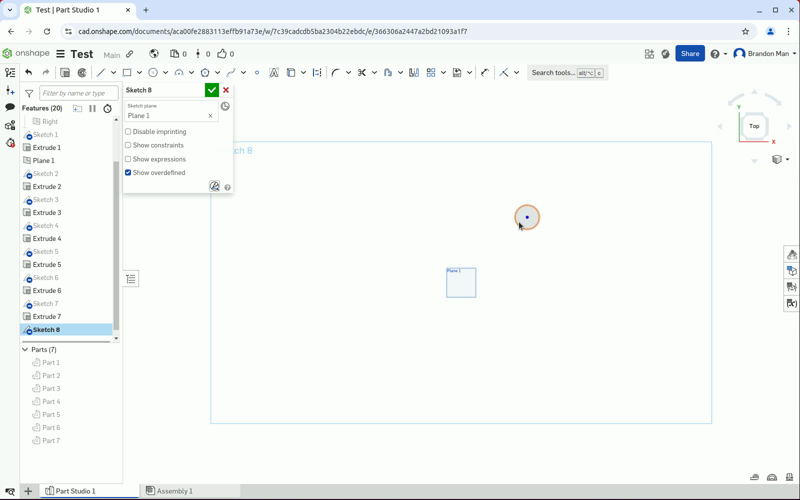
scroll(6)
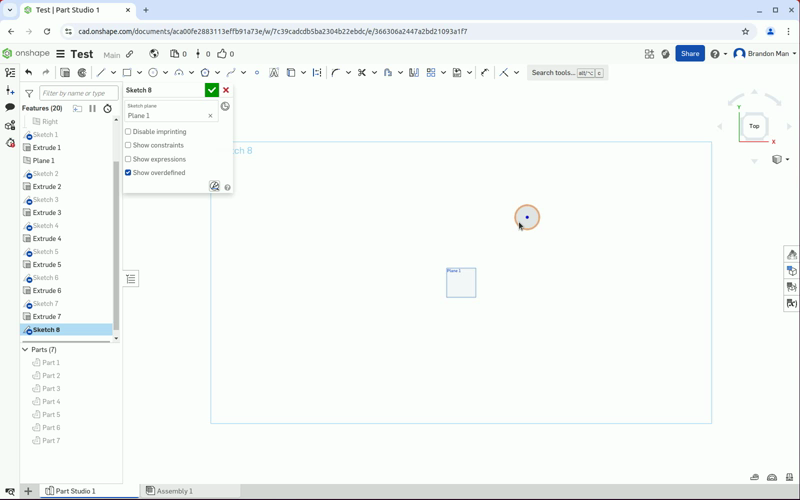
scroll(6)
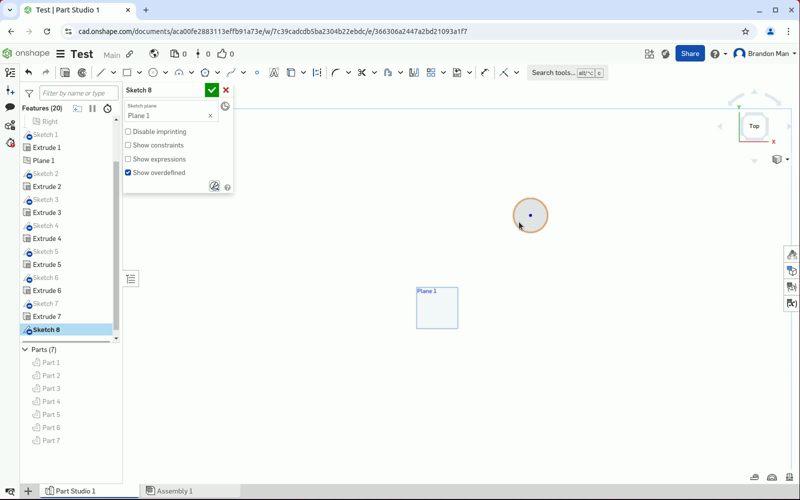
scroll(6)
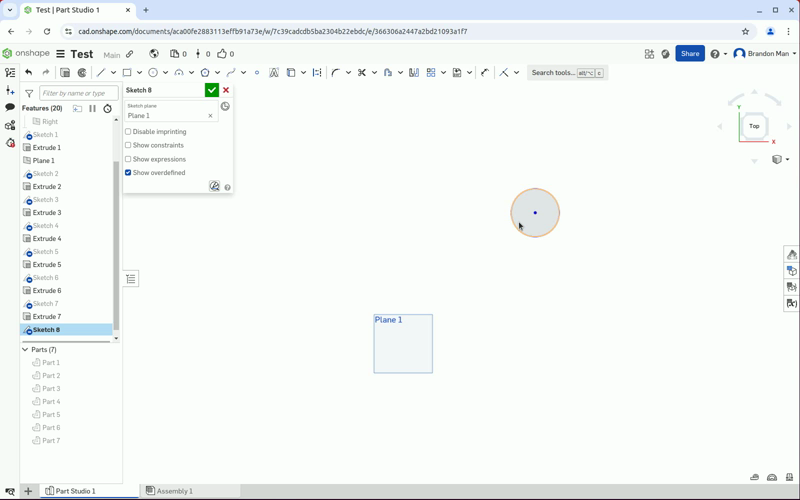
scroll(6)
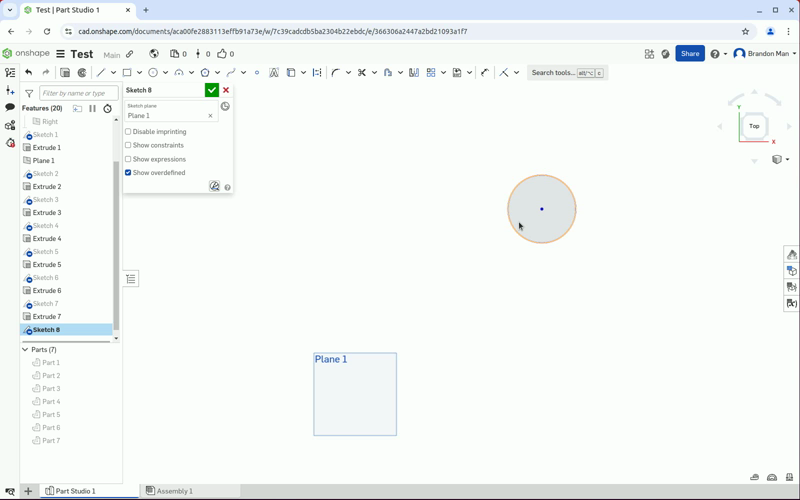
scroll(6)
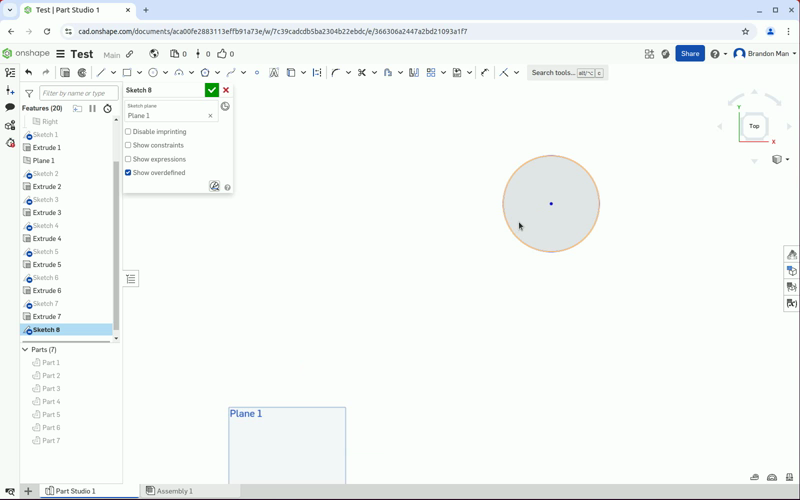
scroll(6)
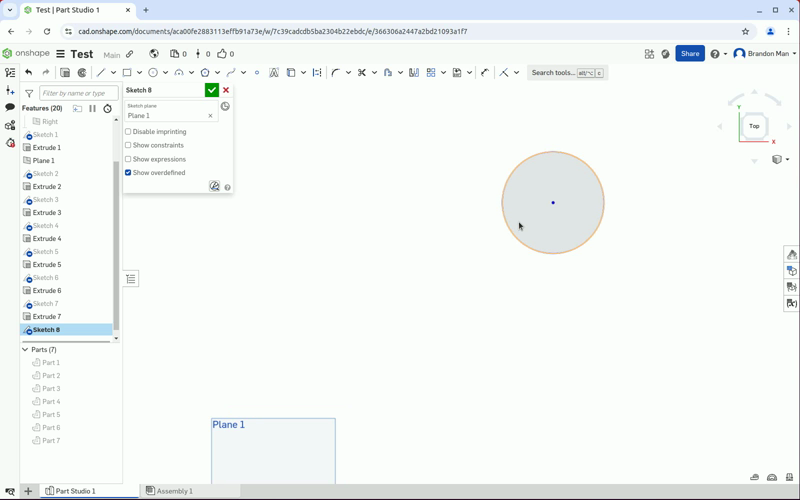
scroll(6)
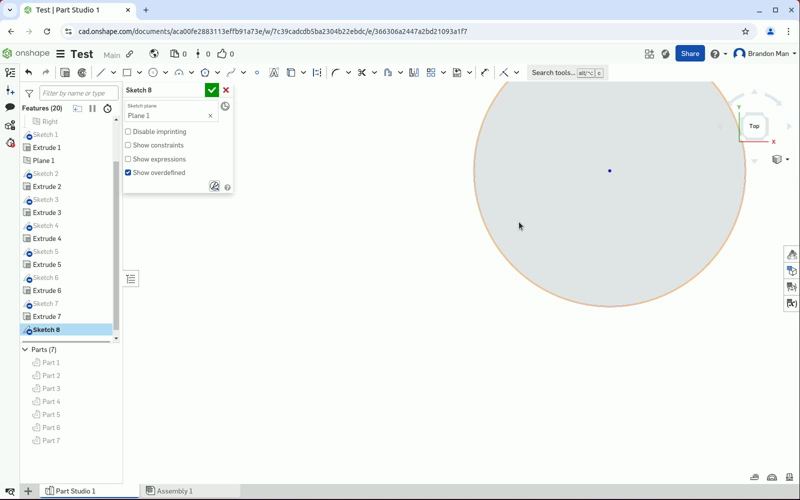
click(519, 221)
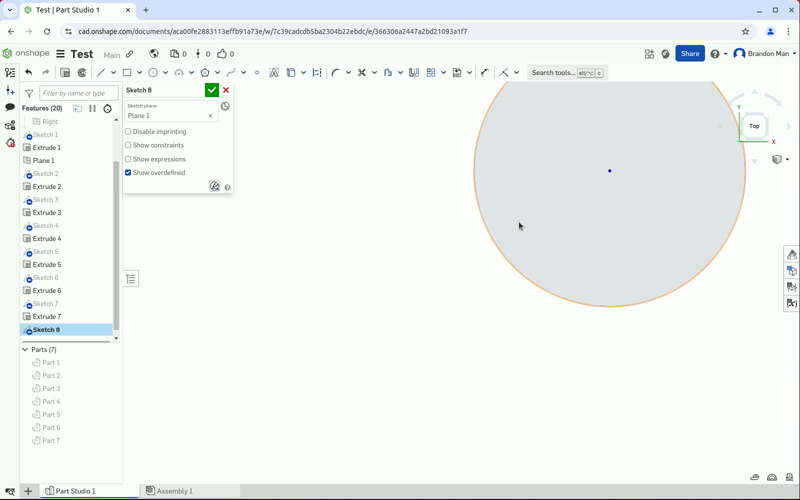
scroll(-6)
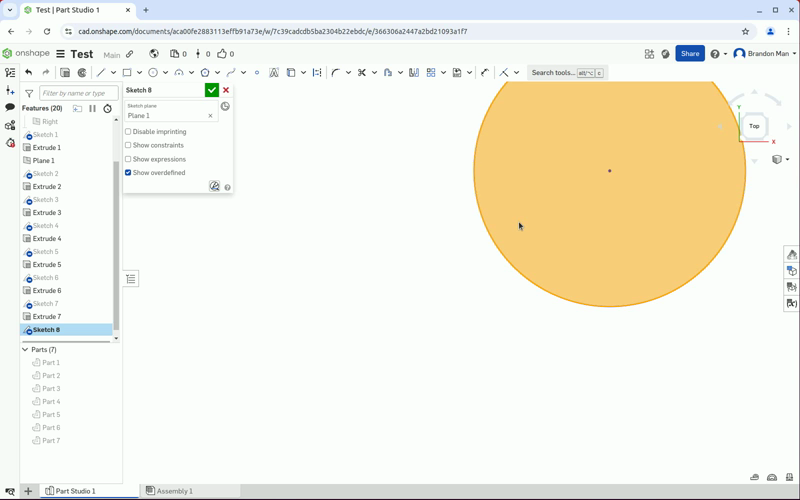
scroll(-6)
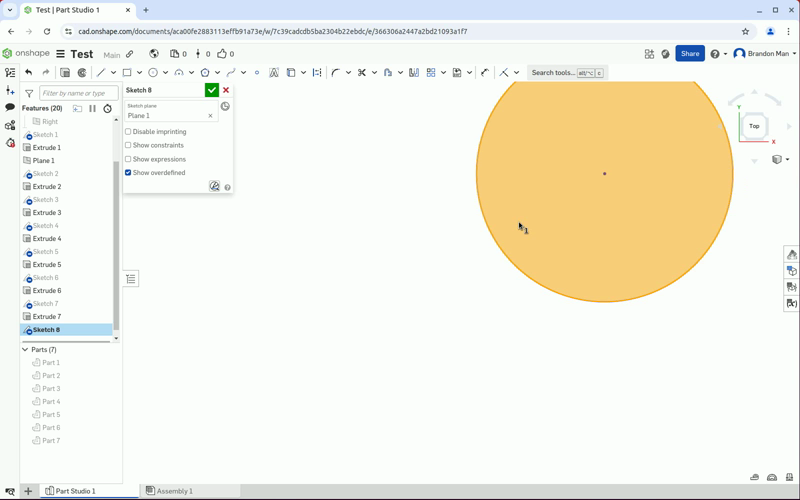
scroll(-6)
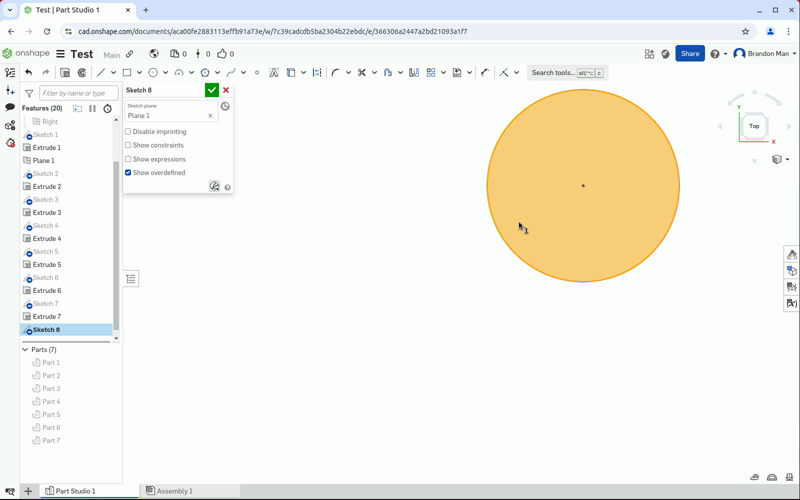
scroll(-6)
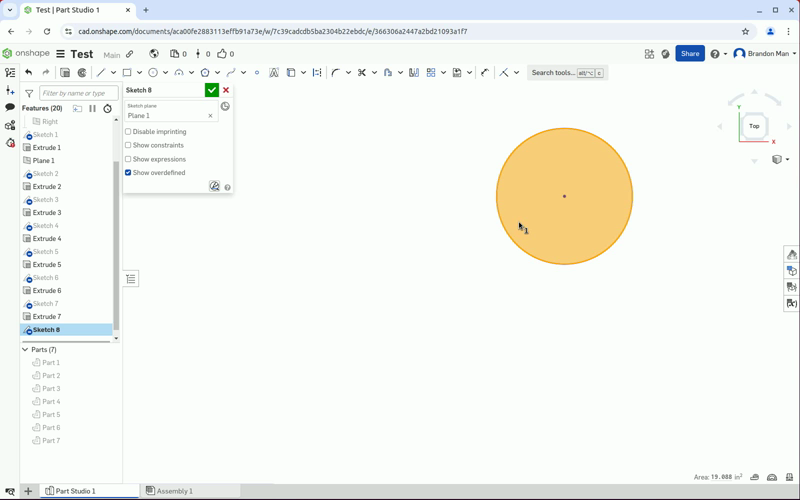
scroll(-6)
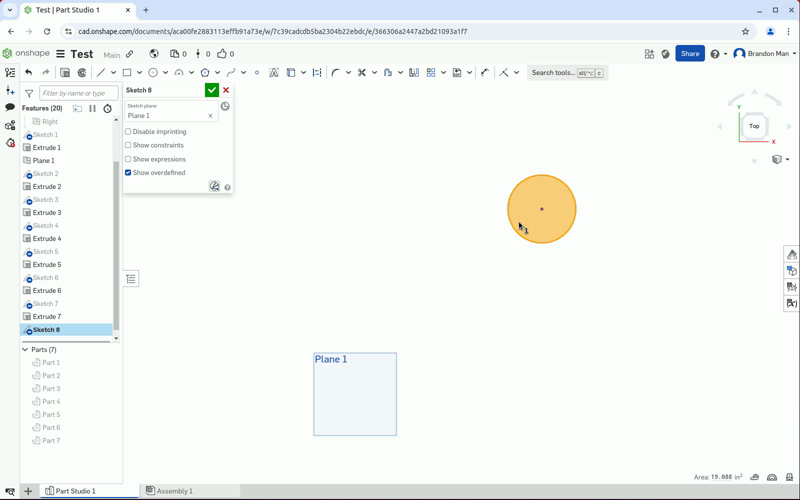
scroll(-6)
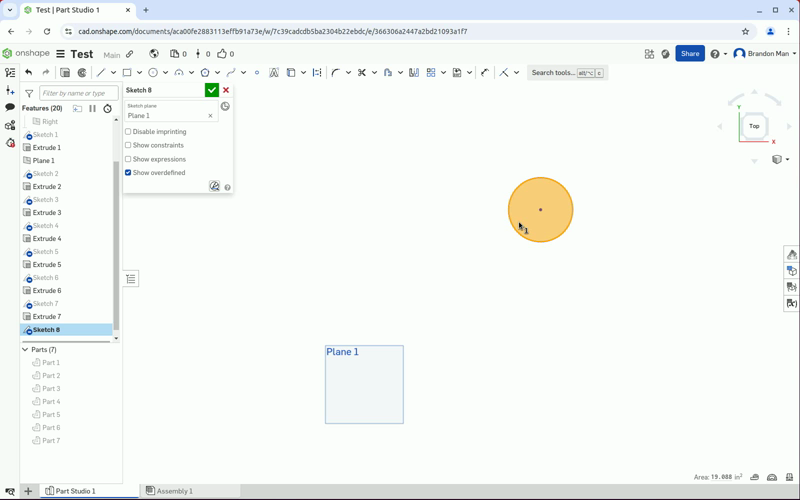
scroll(-6)
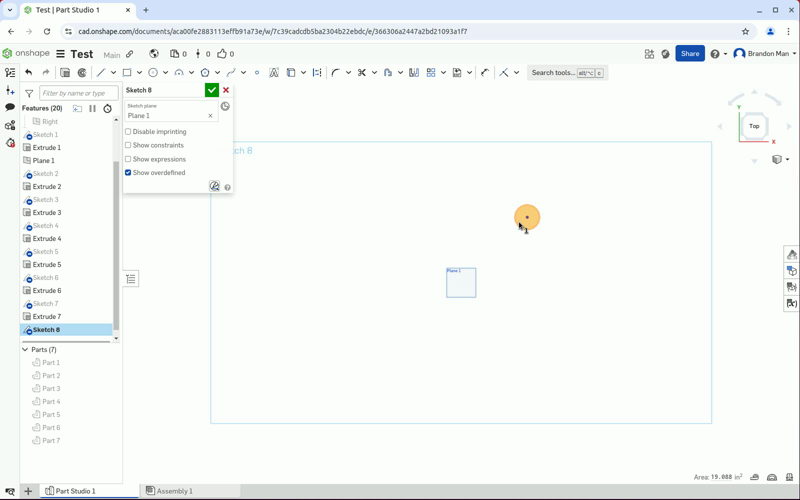
mouse_move(73, 352)
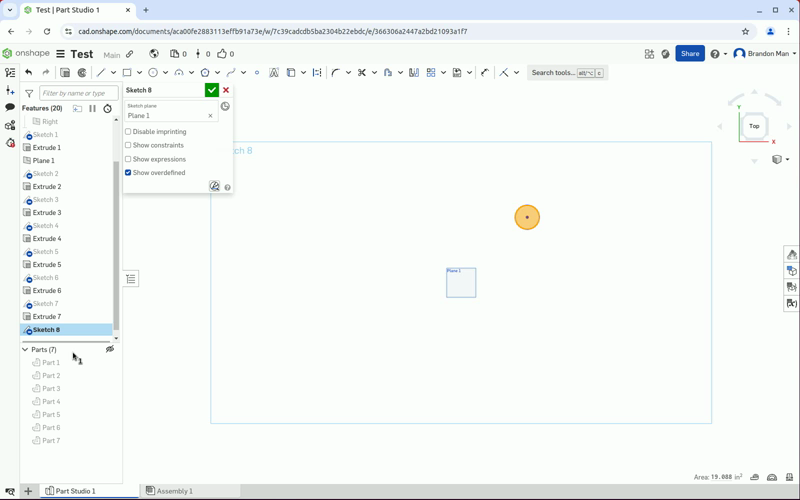
key(shift+y)
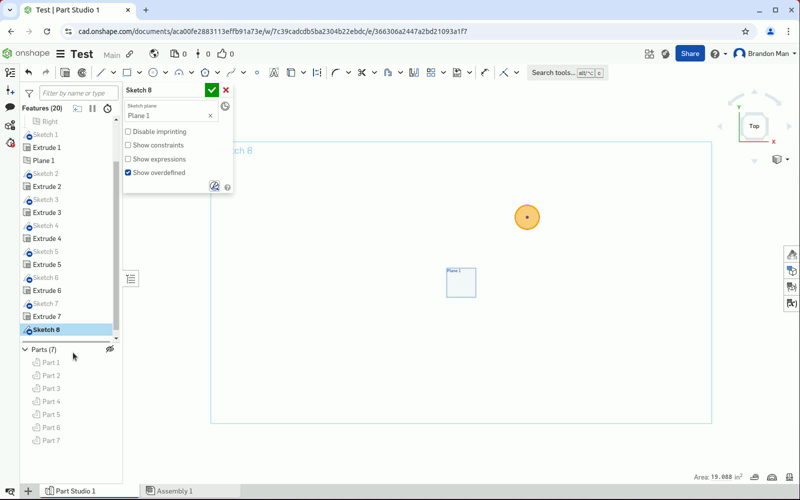
key(shift+e)
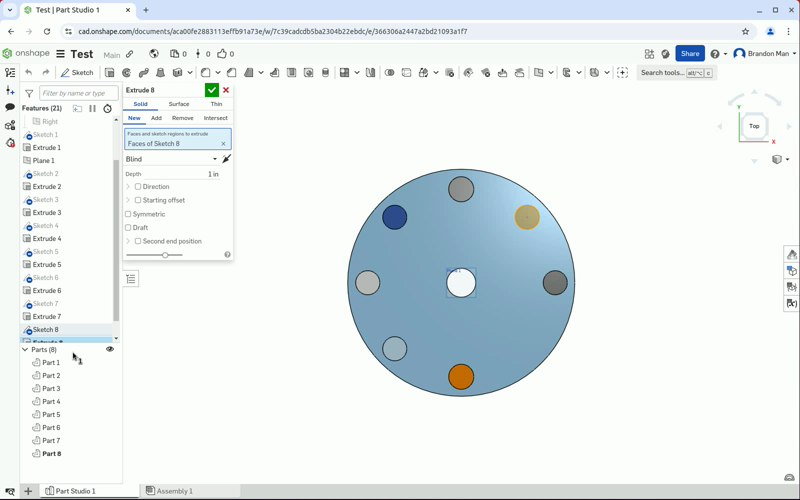
mouse_move(143, 106)
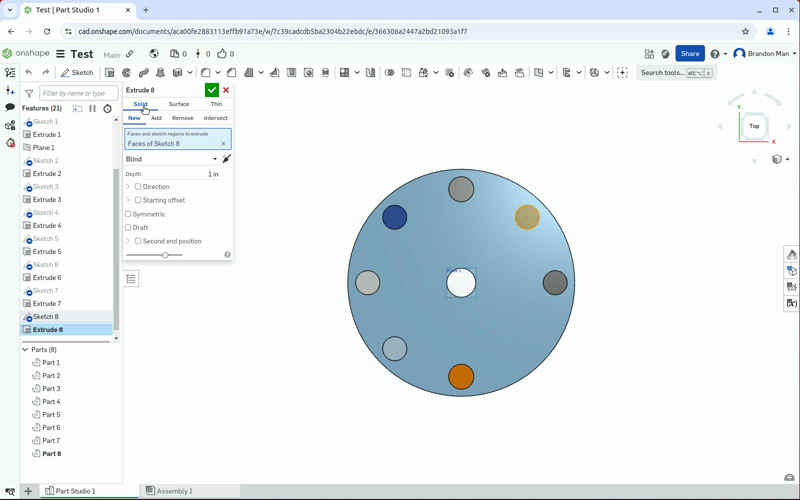
click(143, 106)
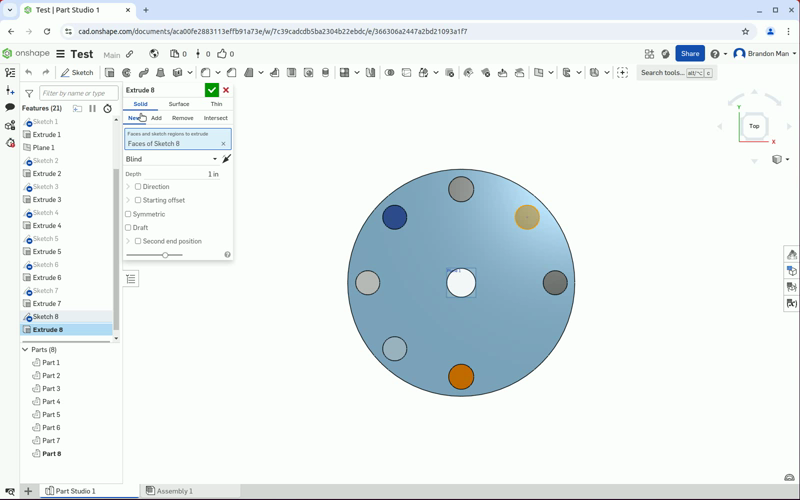
mouse_move(137, 120)
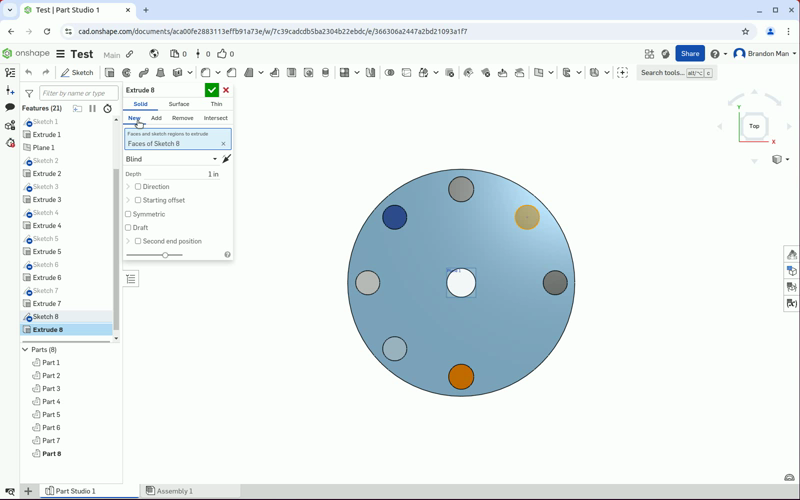
click(137, 120)
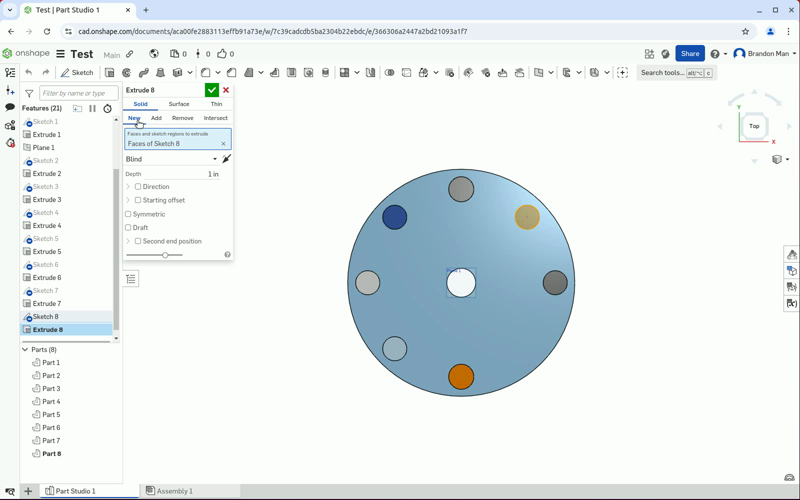
key(tab, 4)
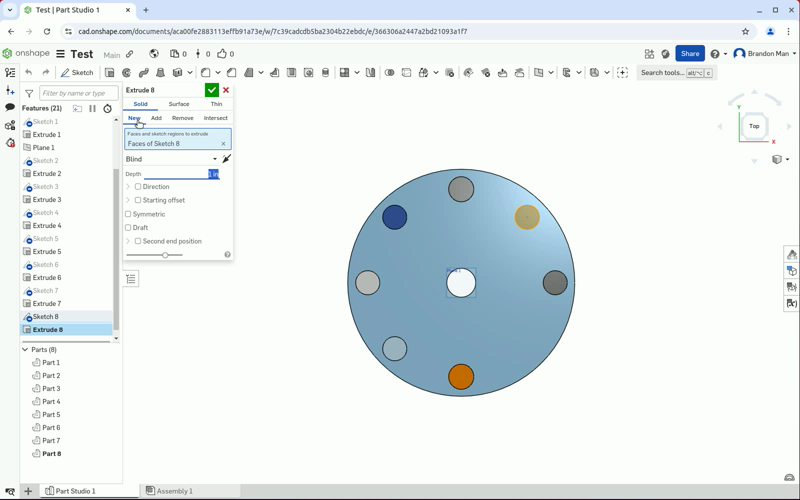
text(11.554)
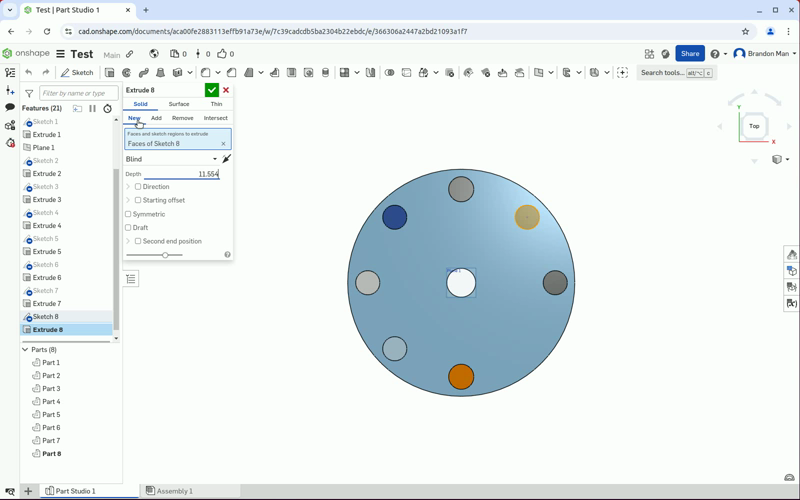
key(enter)
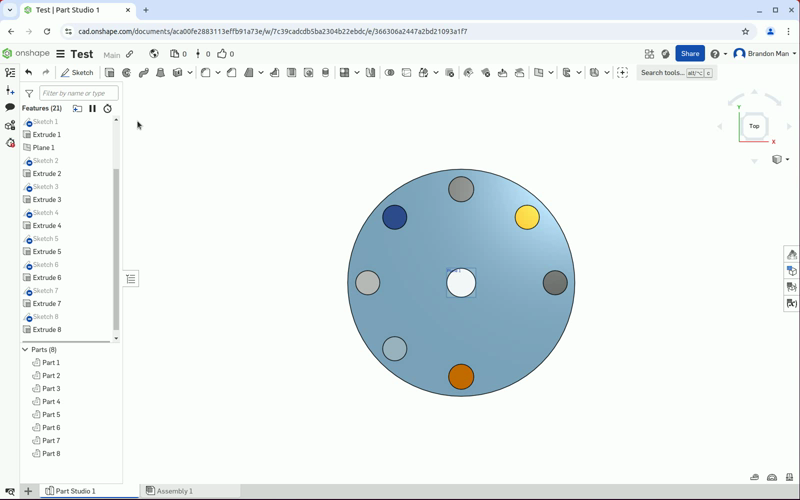
key(shift+h)
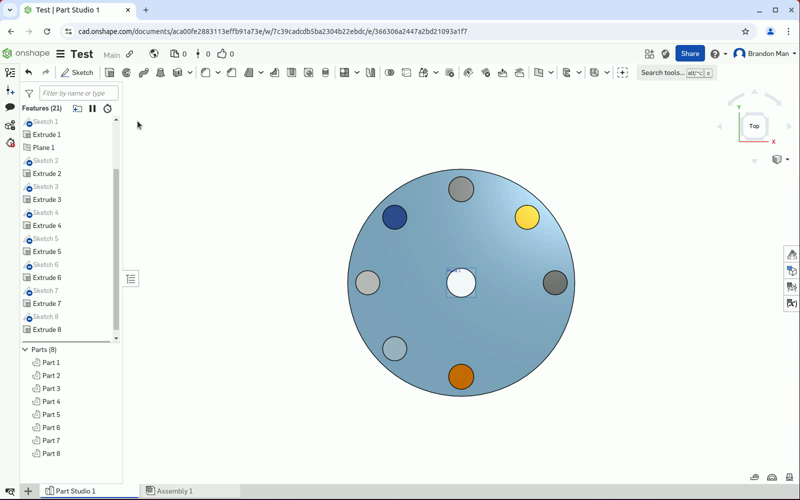
key(shift+h)
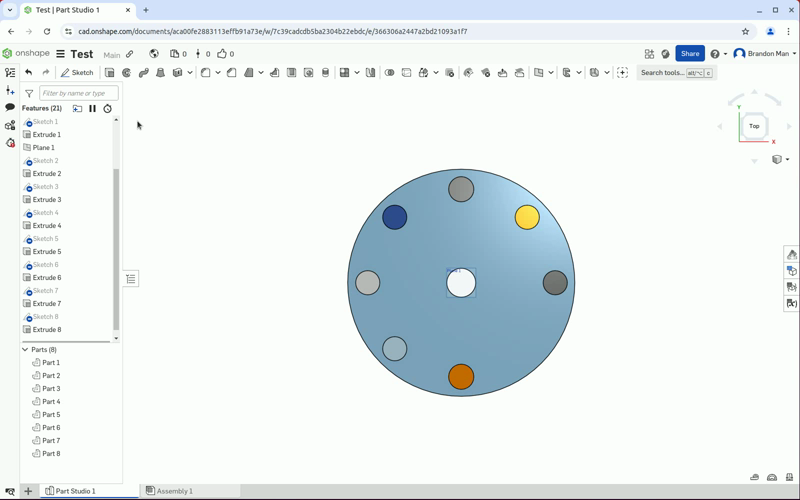
mouse_move(69, 124)
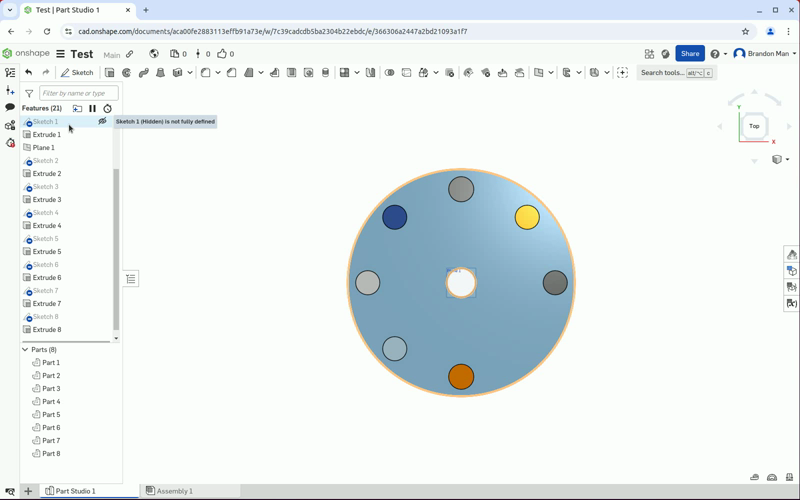
click(69, 124)
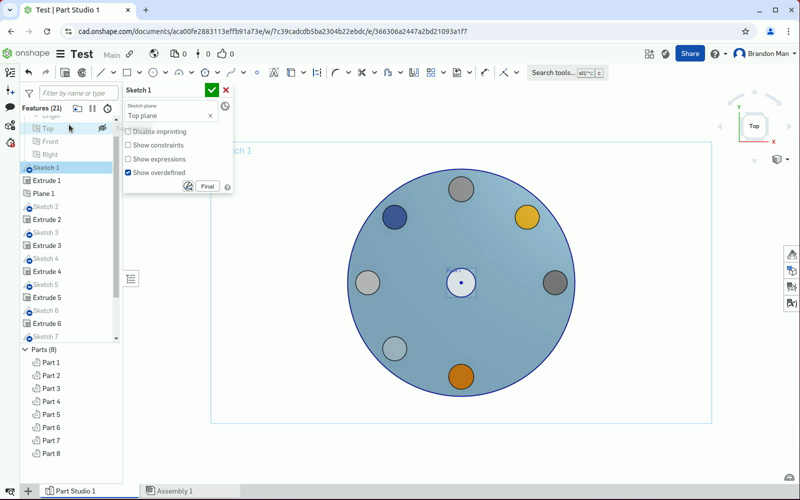
mouse_move(229, 92)
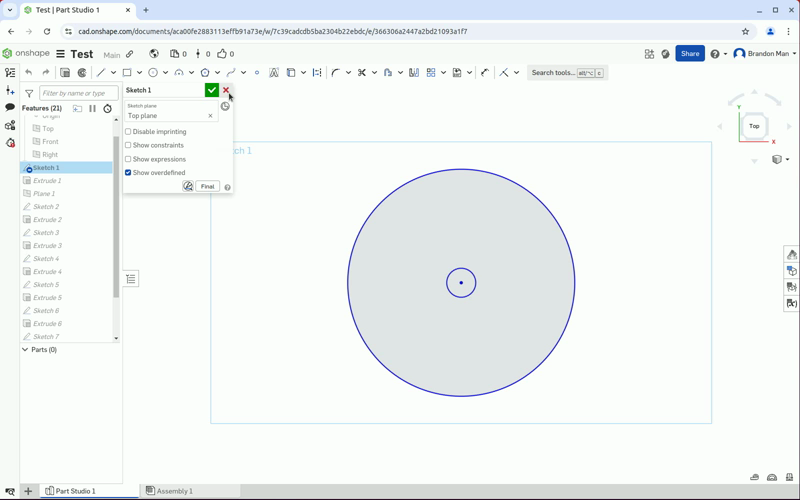
click(229, 92)
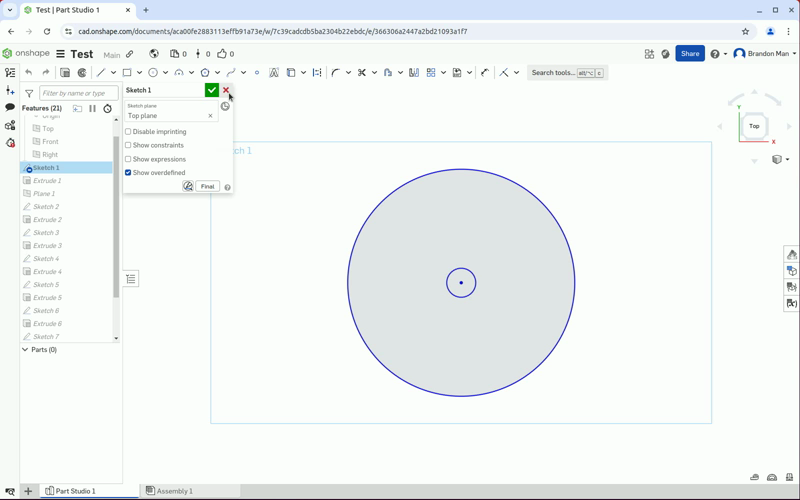
key(shift+s)
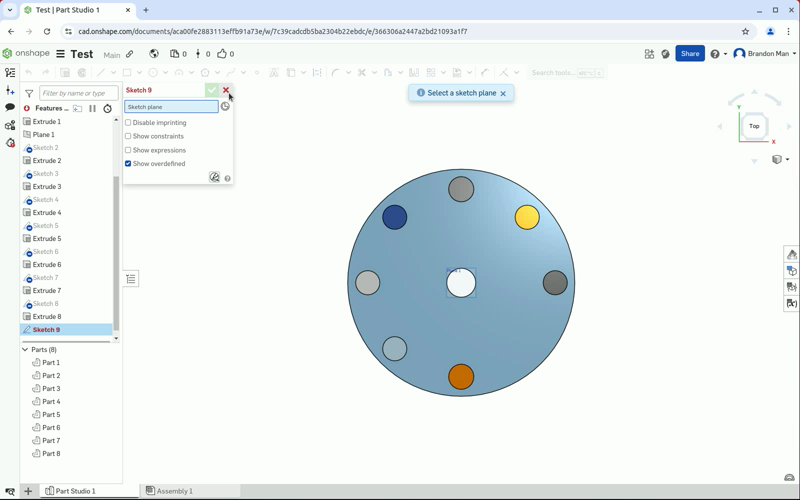
mouse_move(69, 137)
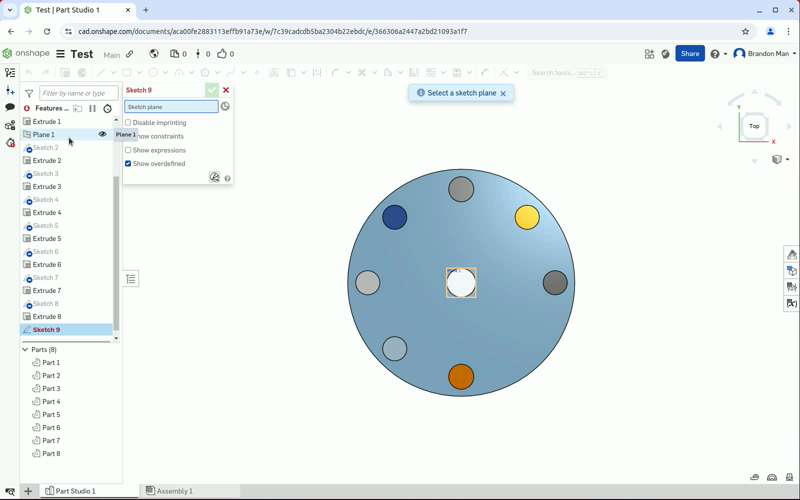
click(69, 137)
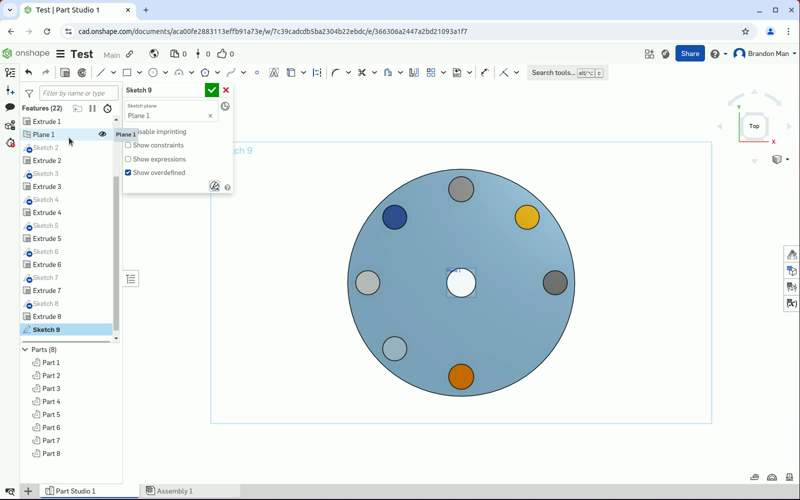
mouse_move(73, 352)
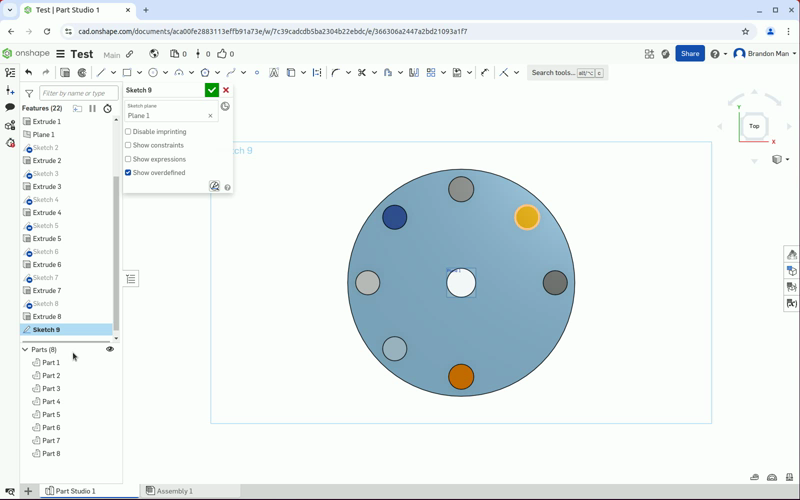
key(y)
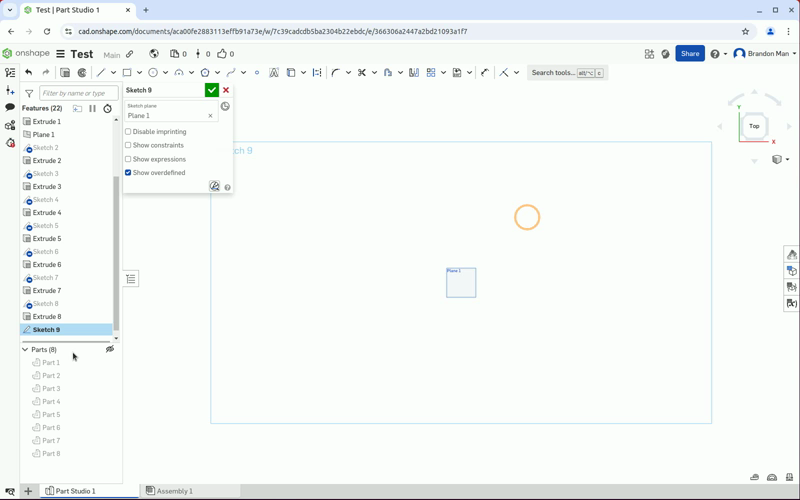
key(c)
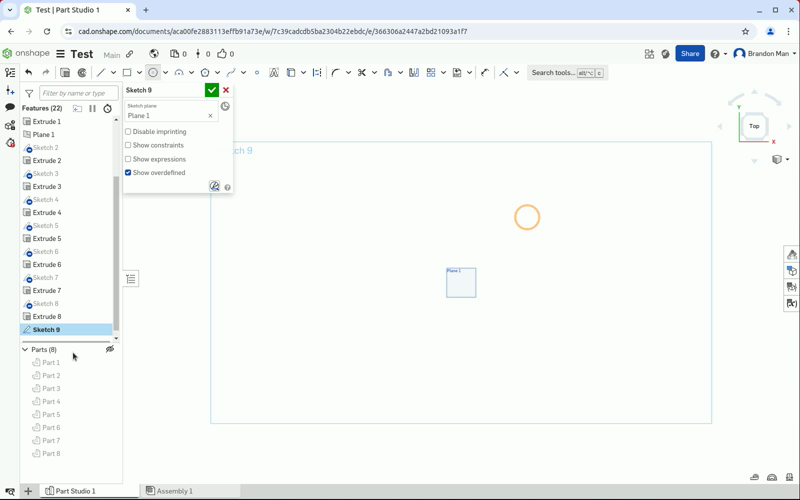
key_down(shift)
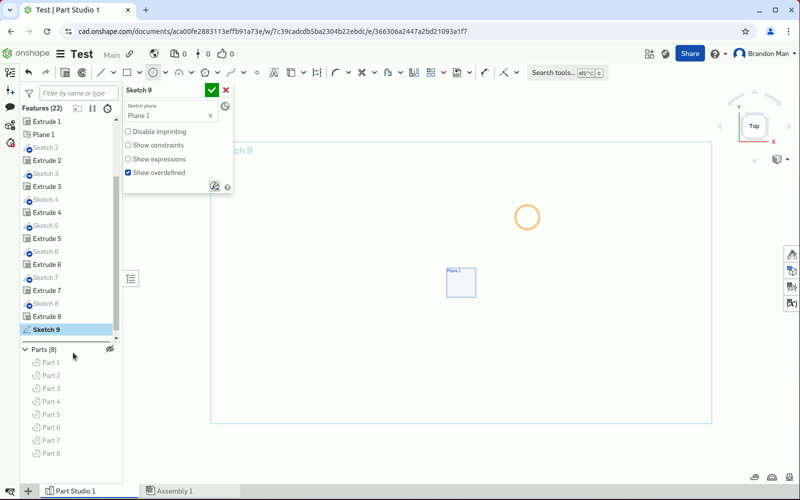
mouse_move(527, 348)
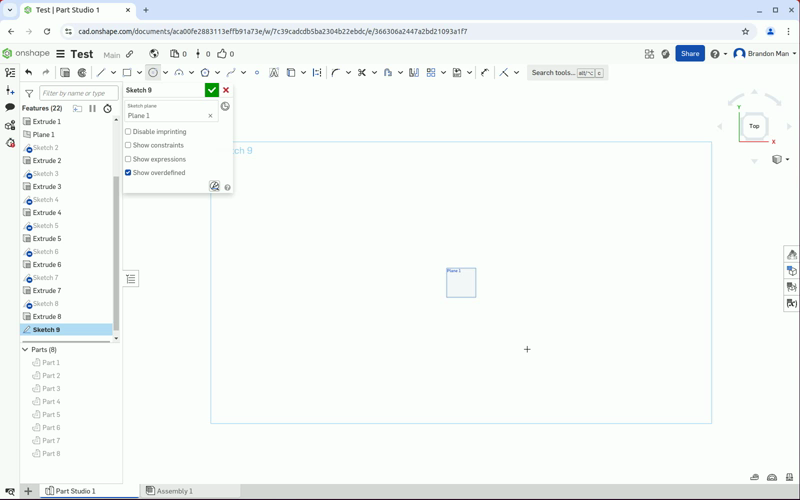
click(527, 348)
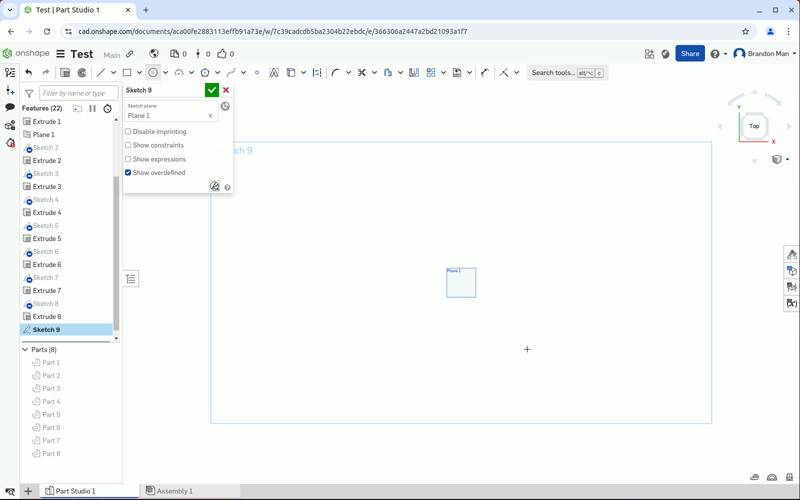
key_up(shift)
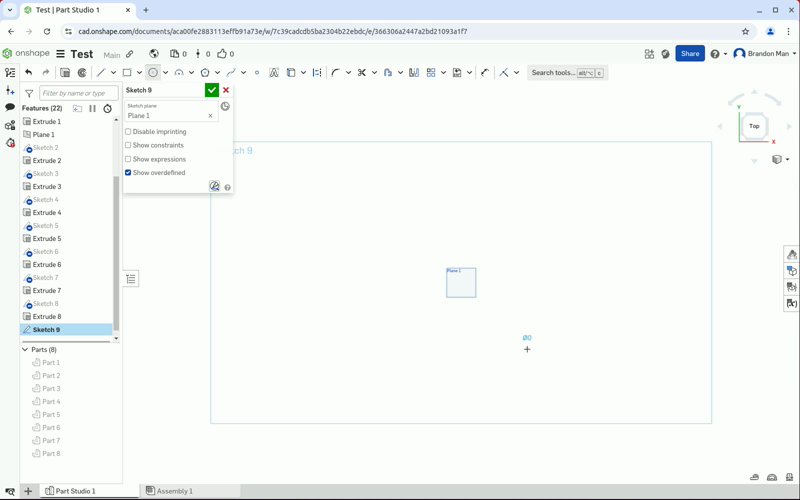
mouse_move(539, 348)
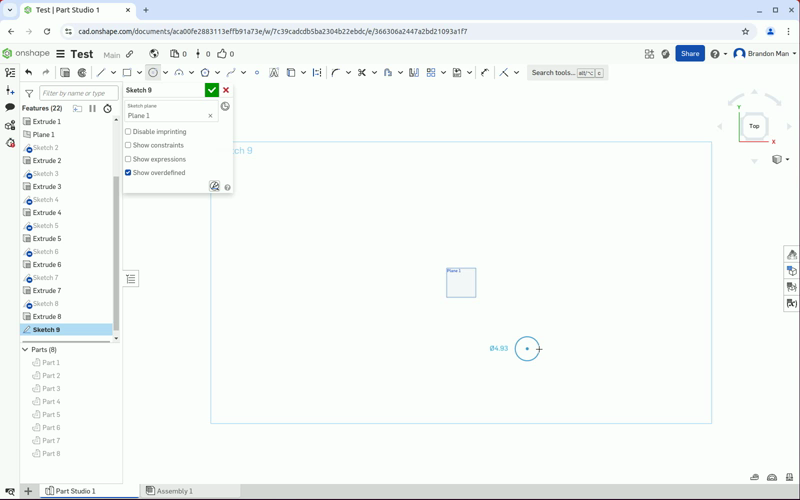
click(539, 348)
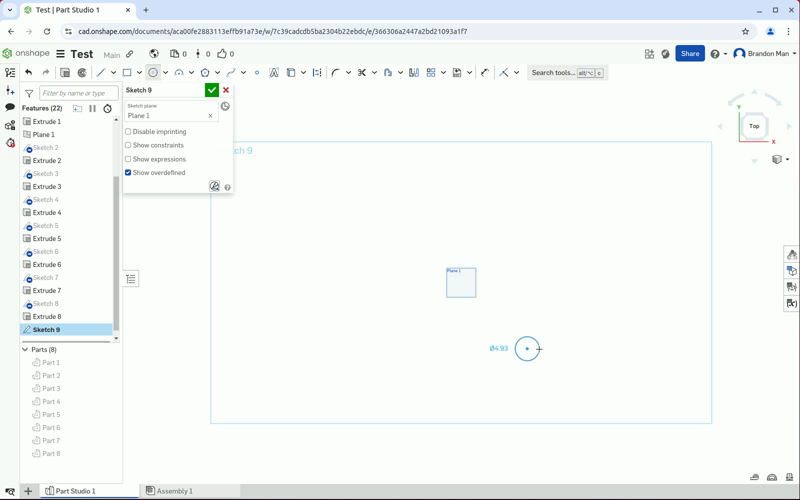
key(esc)
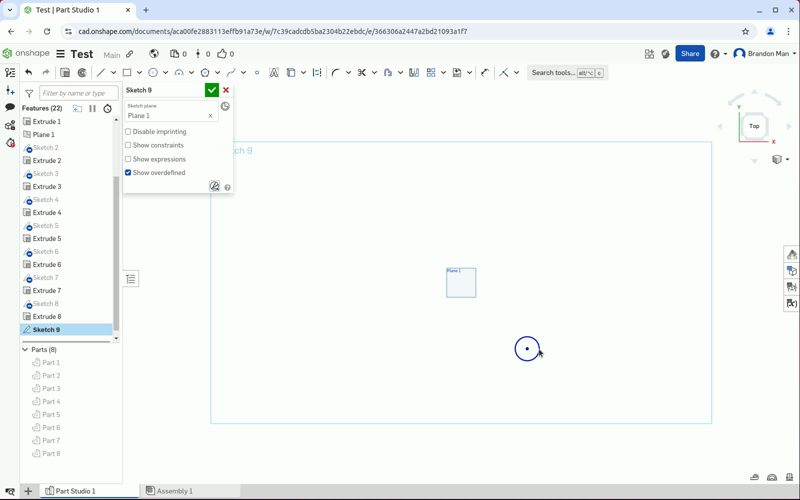
mouse_move(517, 346)
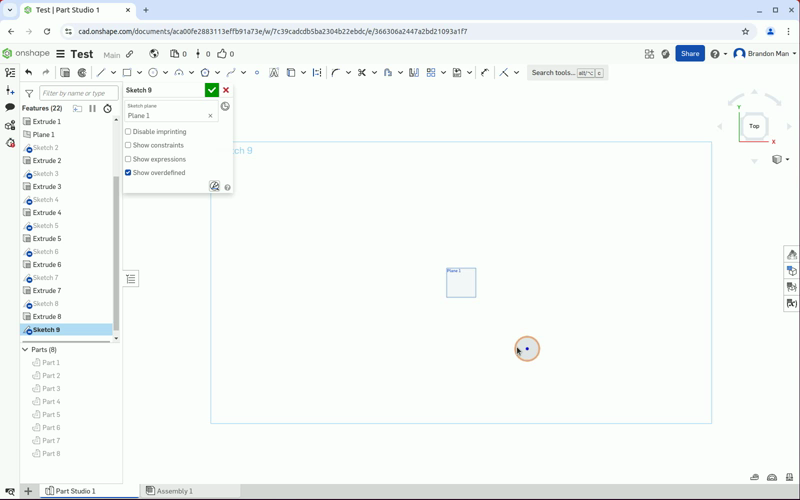
scroll(6)
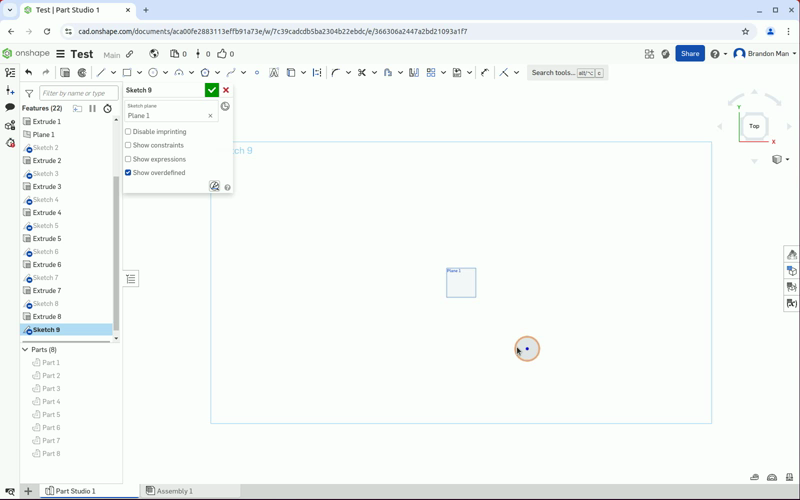
scroll(6)
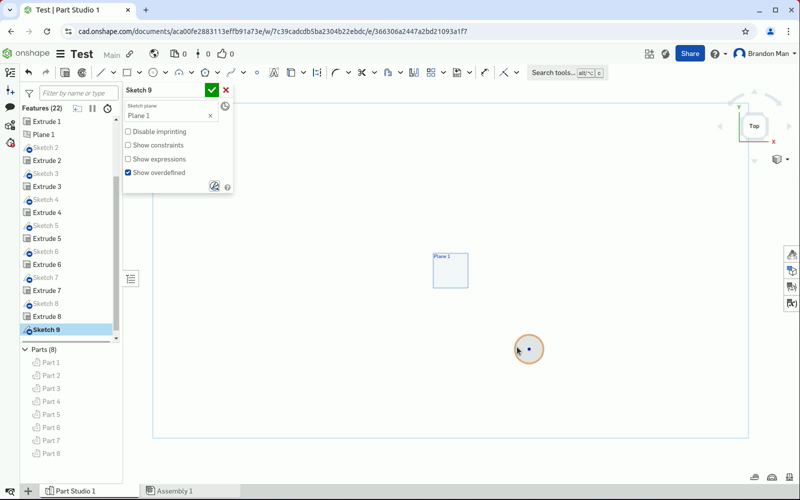
scroll(6)
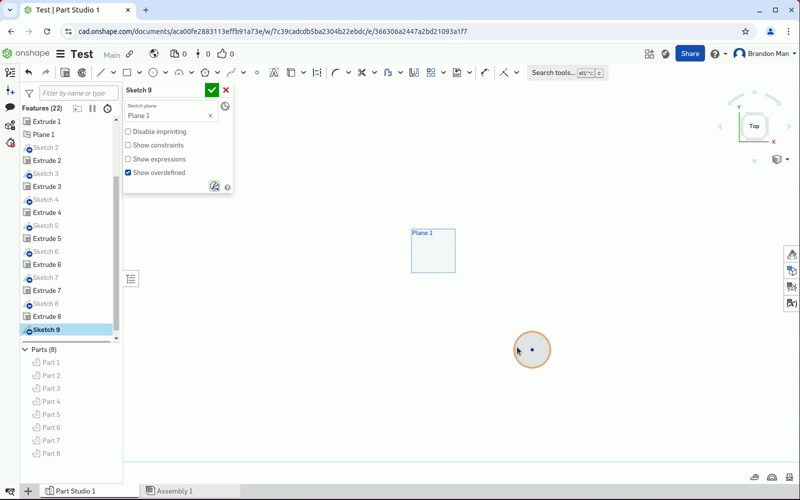
scroll(6)
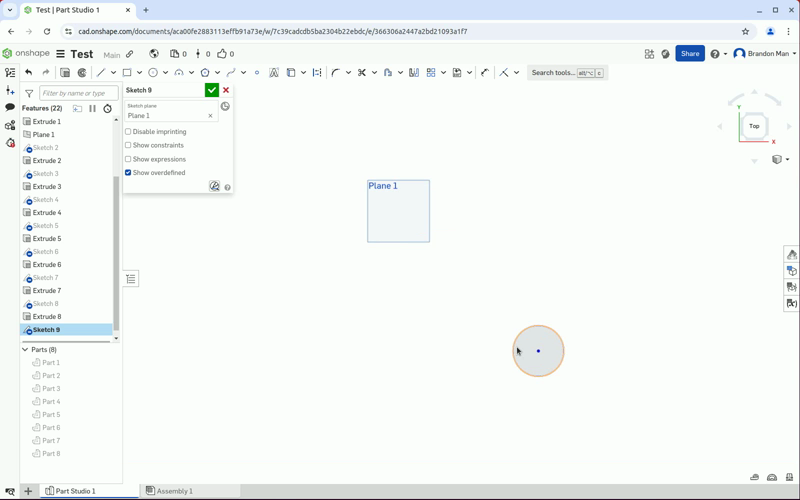
scroll(6)
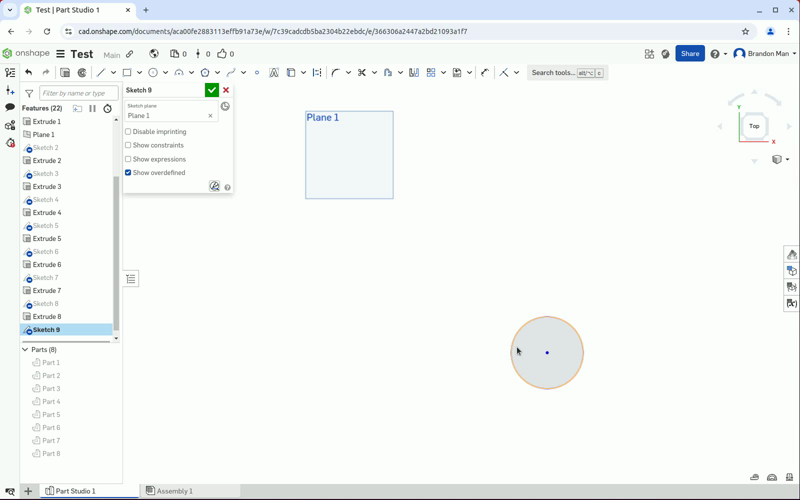
scroll(6)
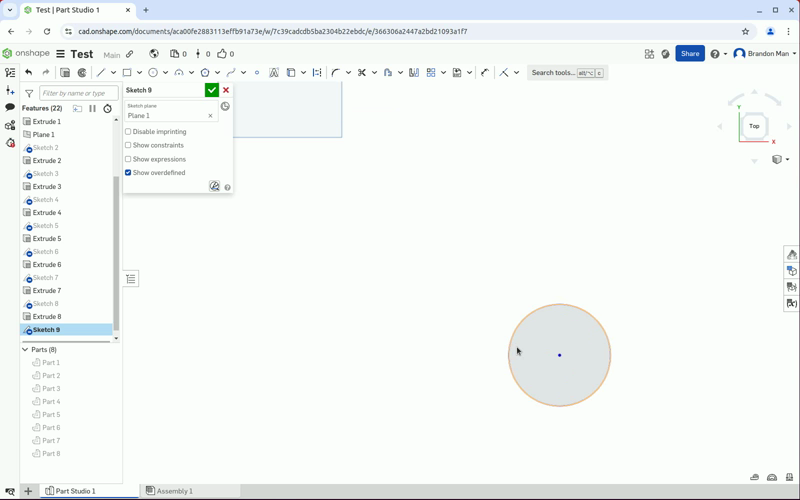
scroll(6)
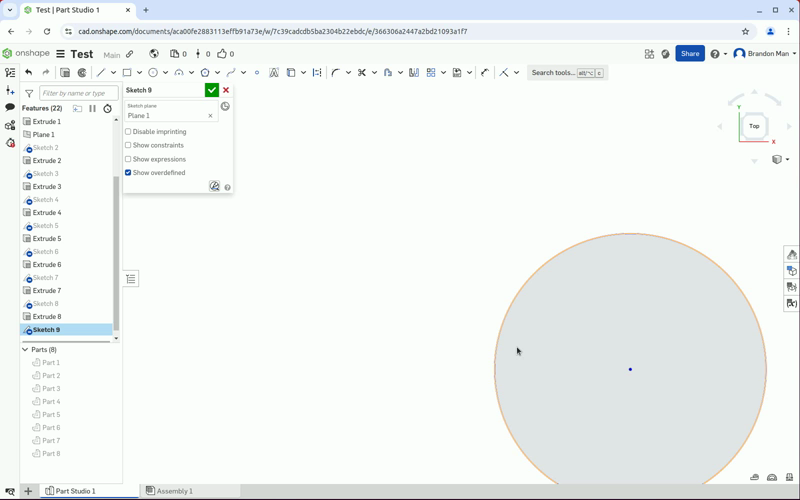
click(517, 346)
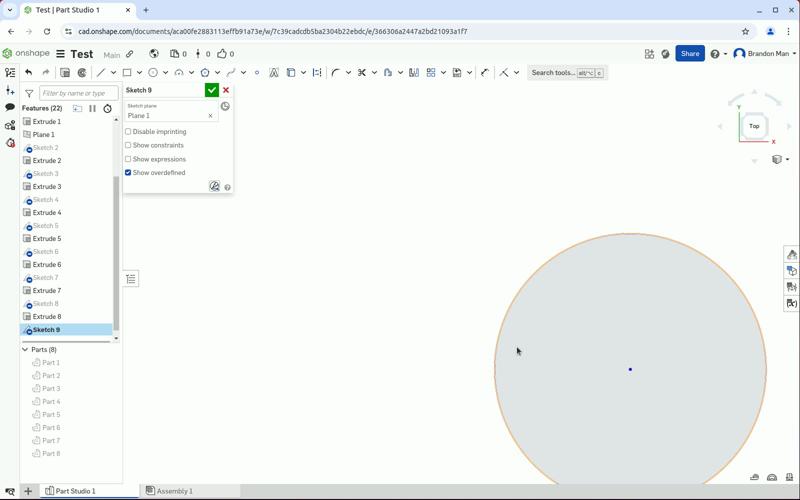
scroll(-6)
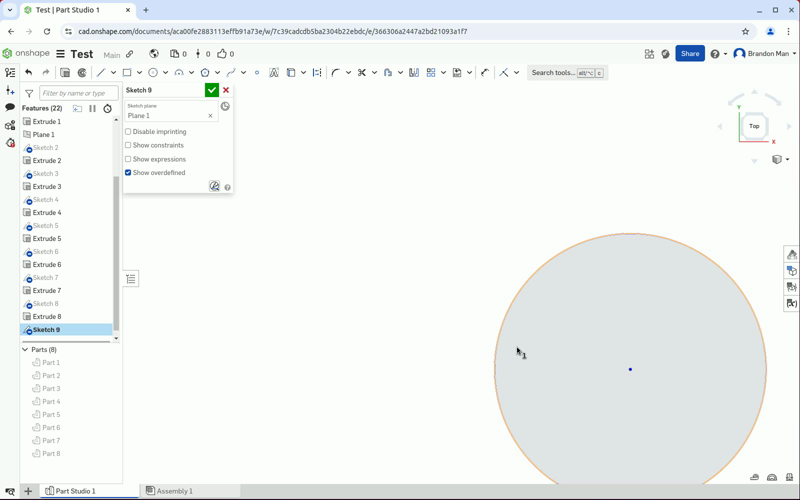
scroll(-6)
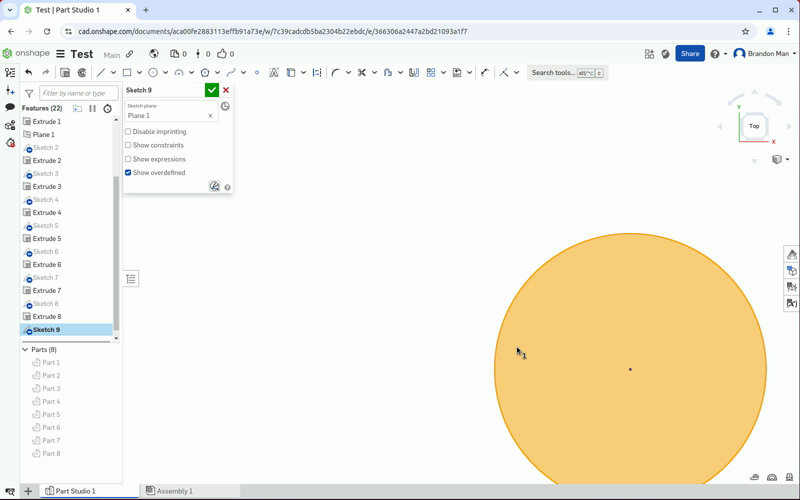
scroll(-6)
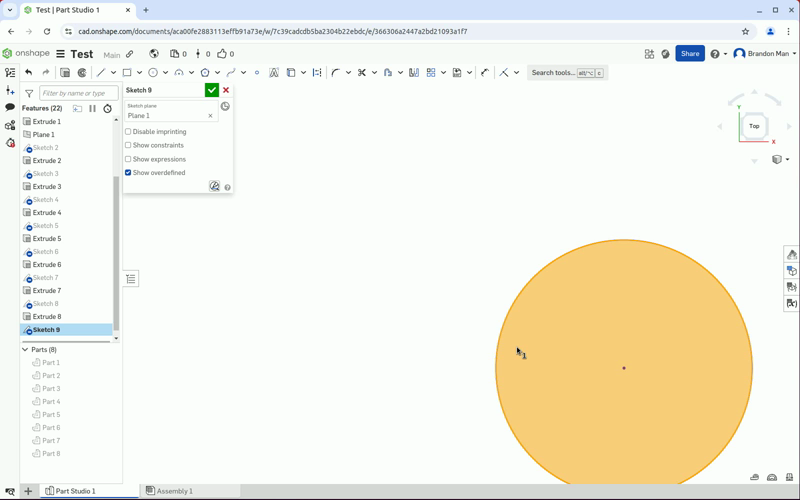
scroll(-6)
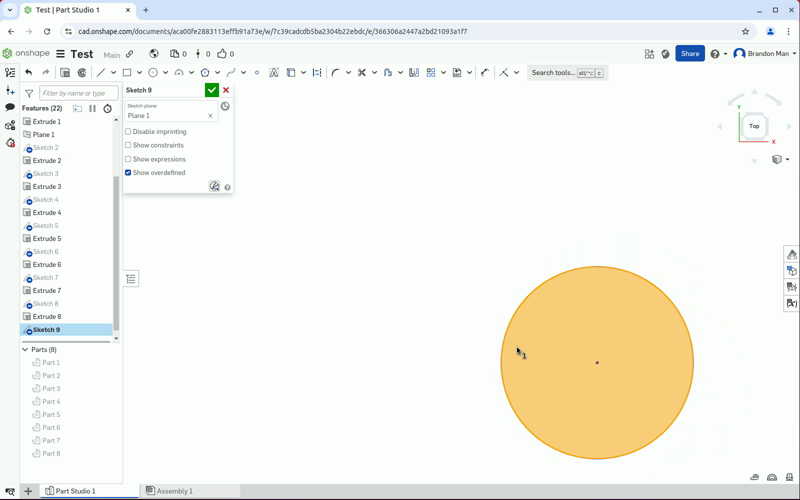
scroll(-6)
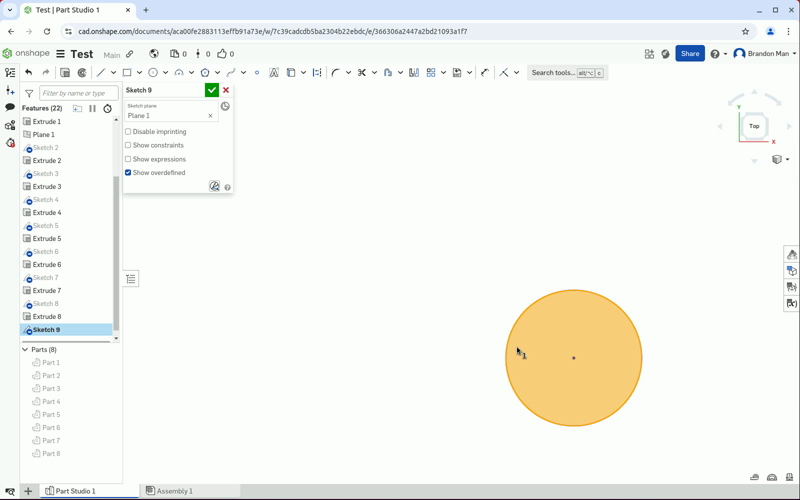
scroll(-6)
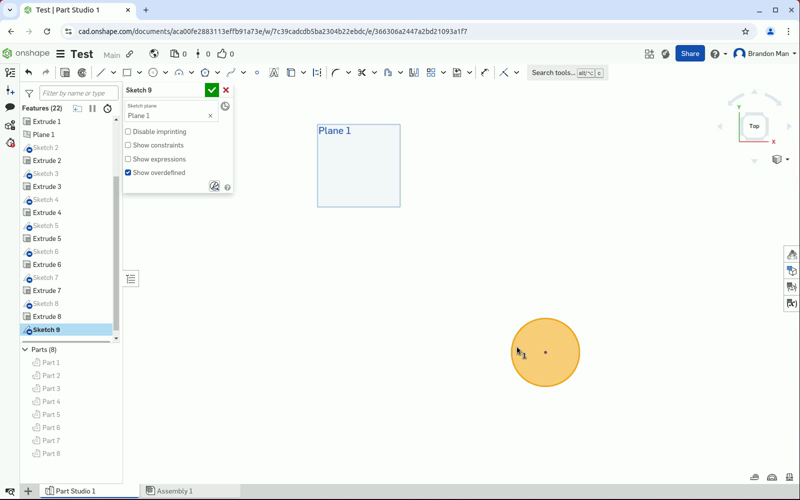
scroll(-6)
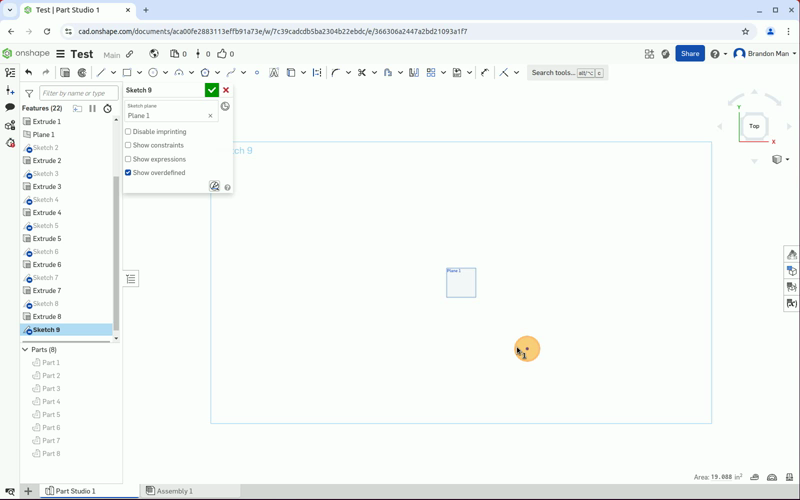
mouse_move(73, 352)
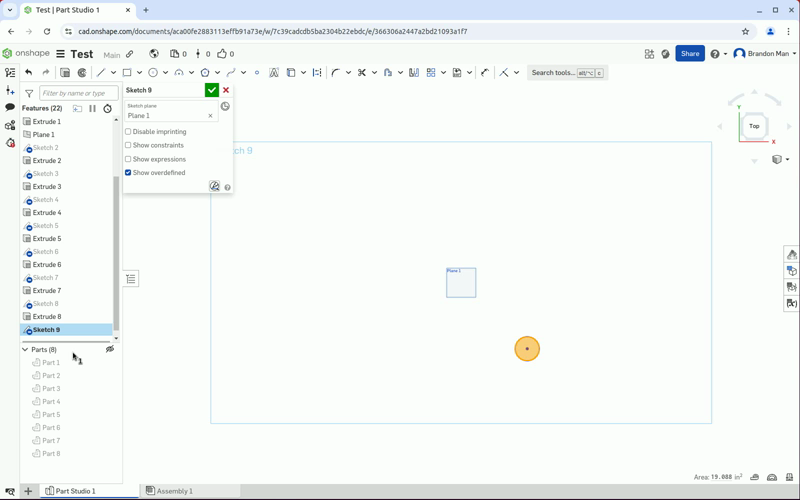
key(shift+y)
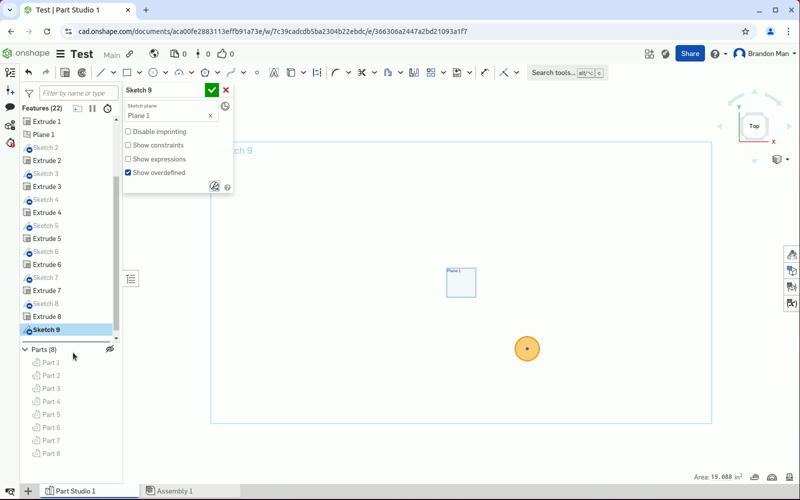
key(shift+e)
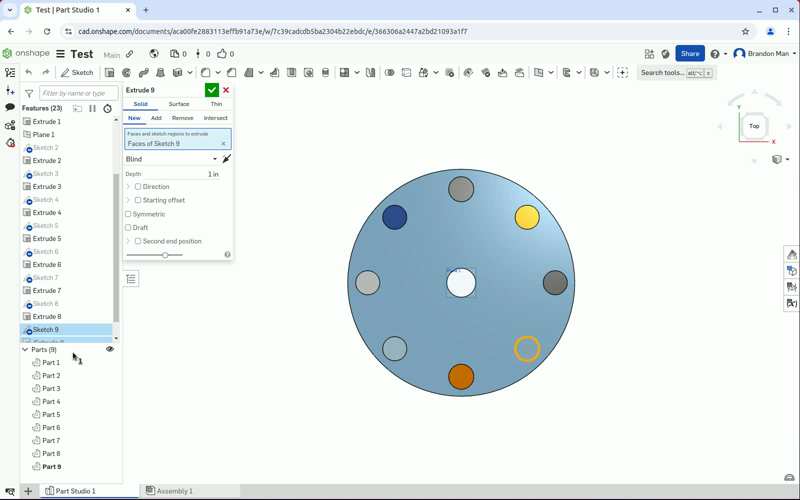
mouse_move(143, 106)
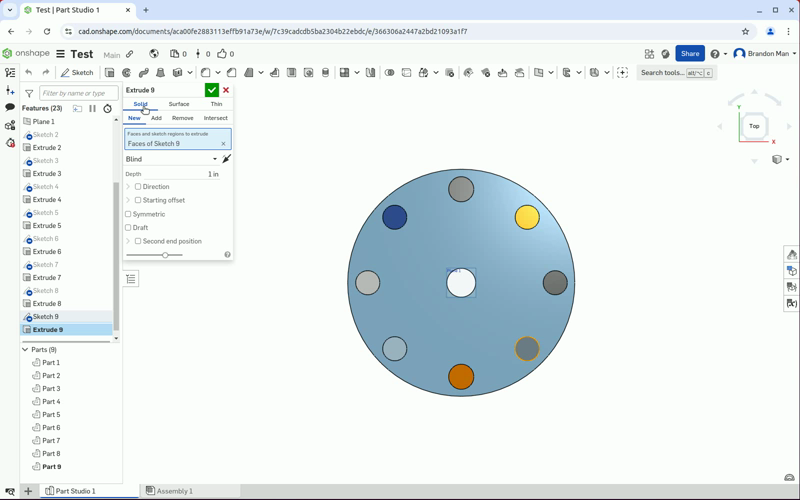
click(143, 106)
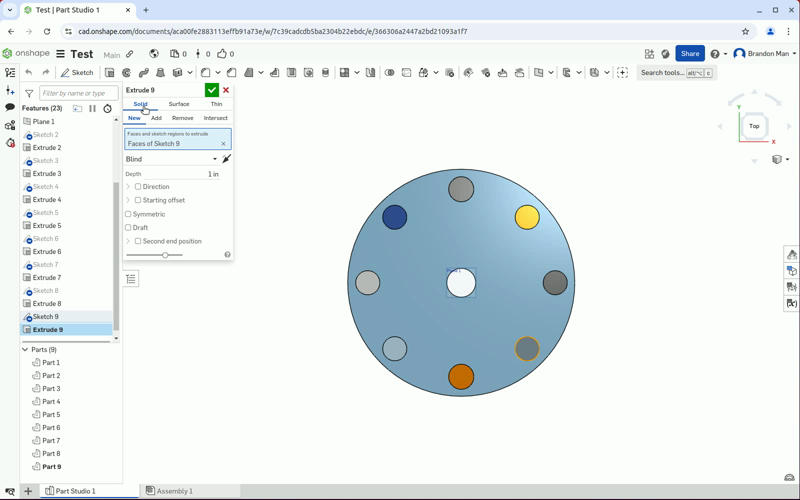
mouse_move(137, 120)
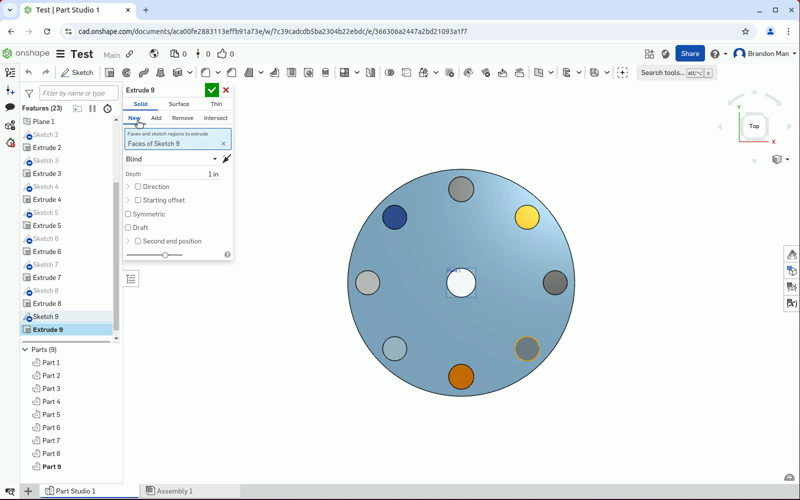
click(137, 120)
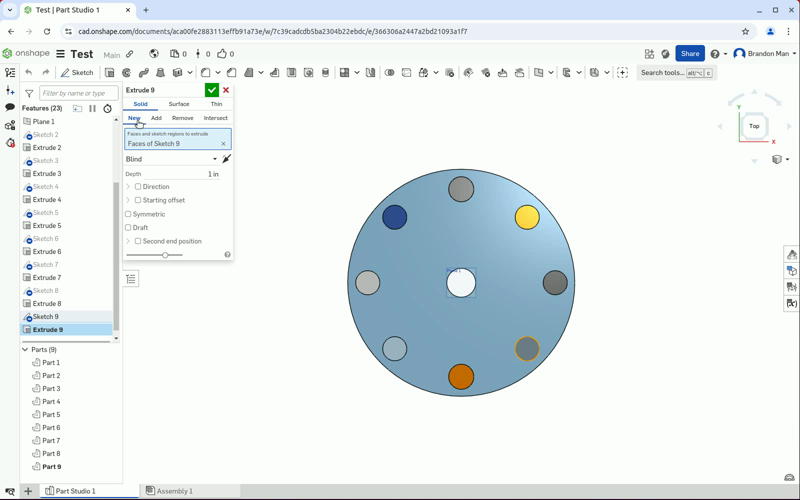
key(tab, 4)
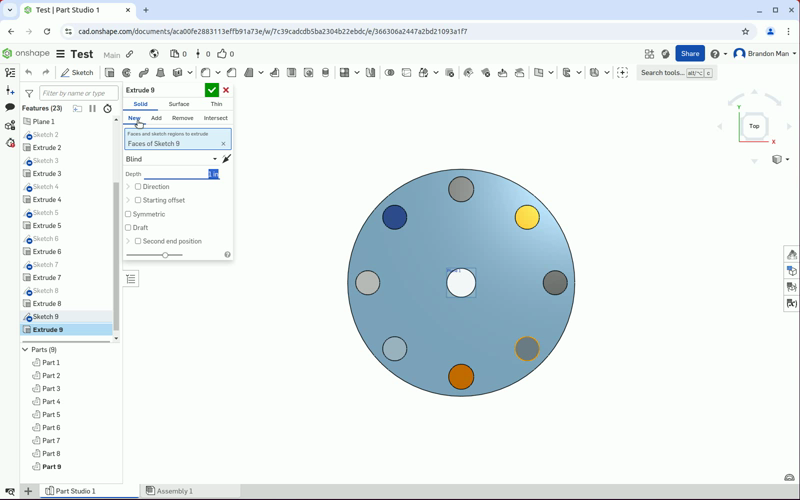
text(11.554)
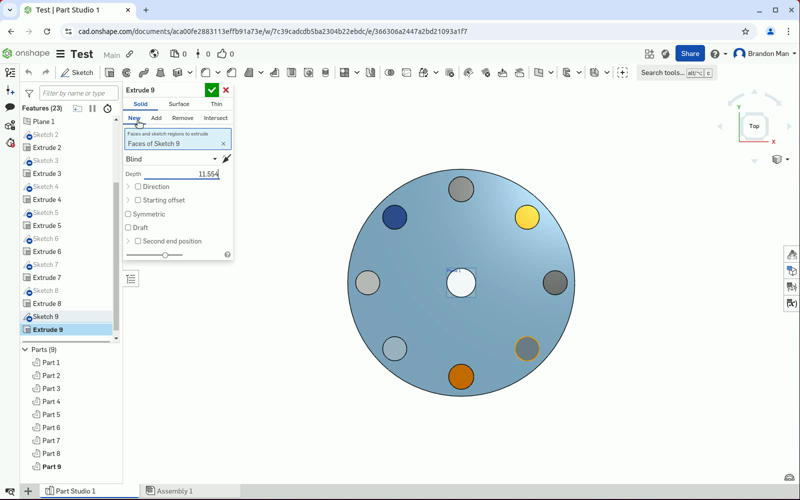
key(enter)
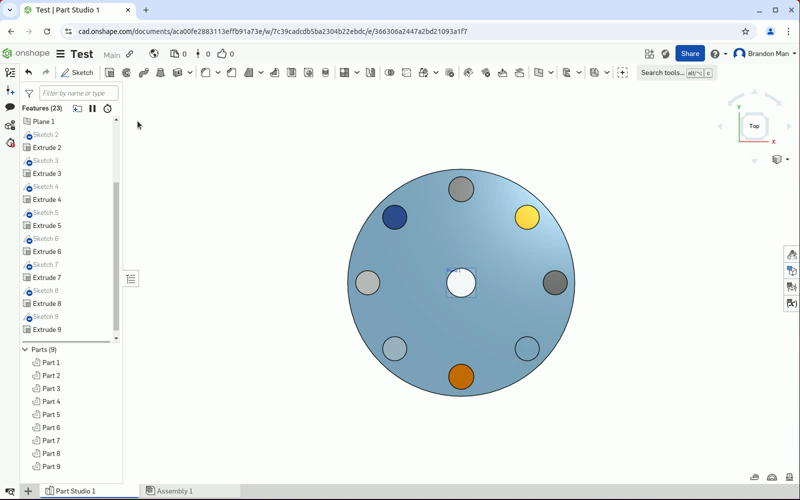
key(shift+h)
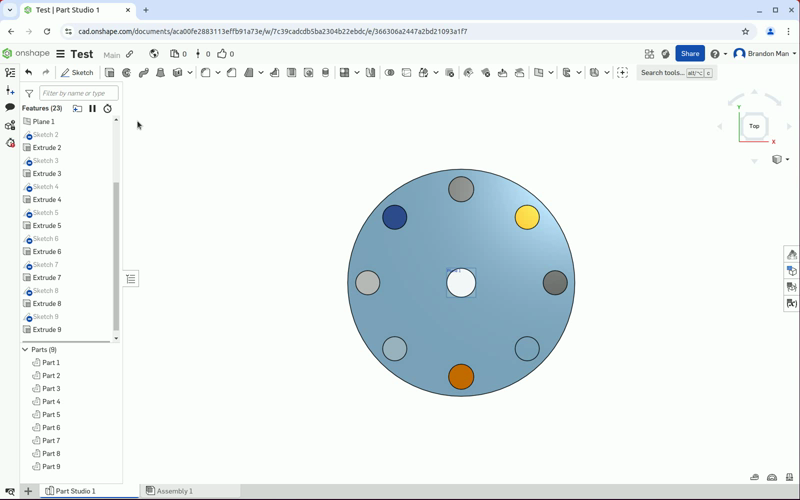
key(shift+h)
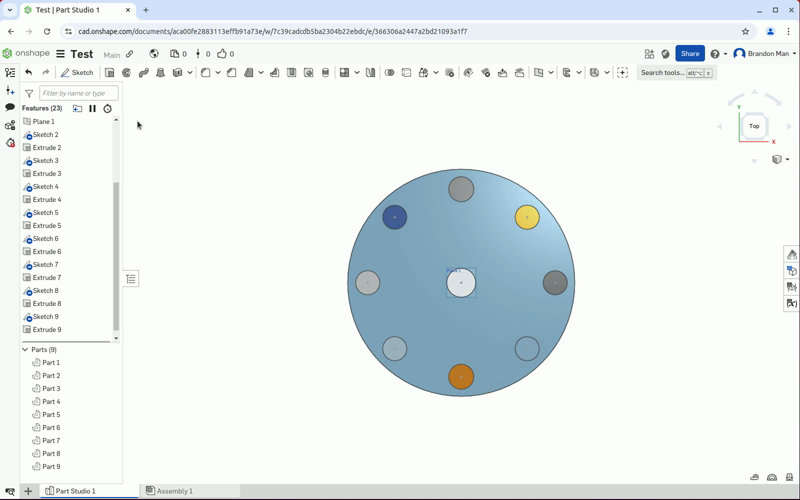
key(shift+7)
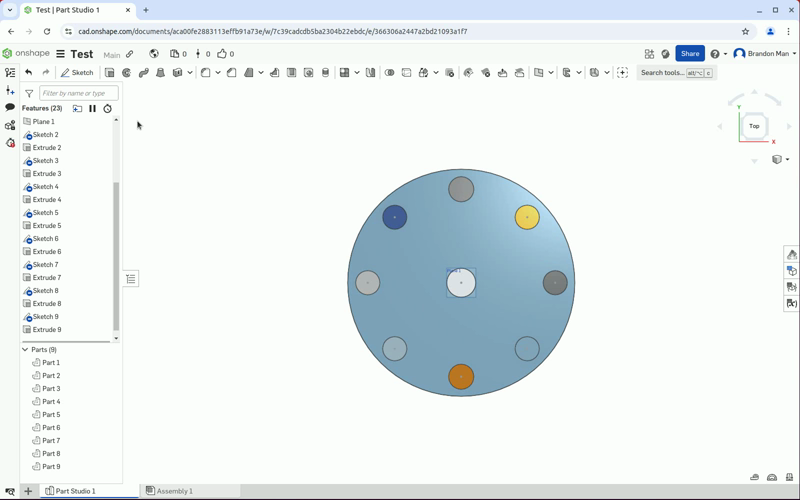
key(up, 3)
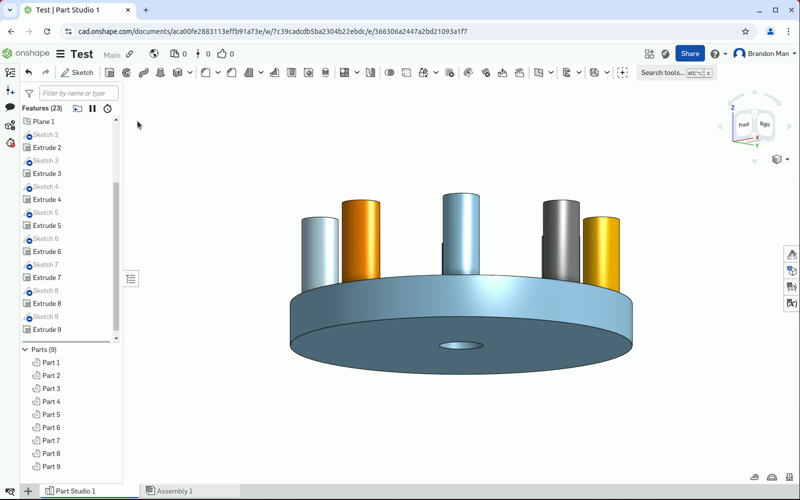
key(left, 3)
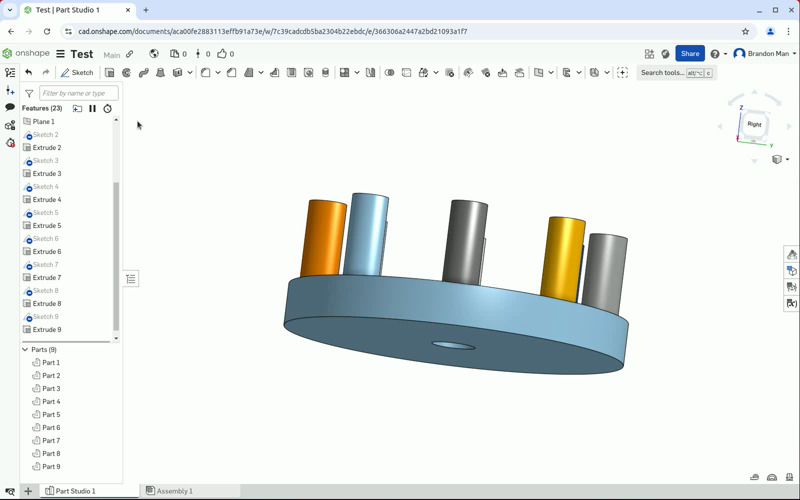
key(right, 3)
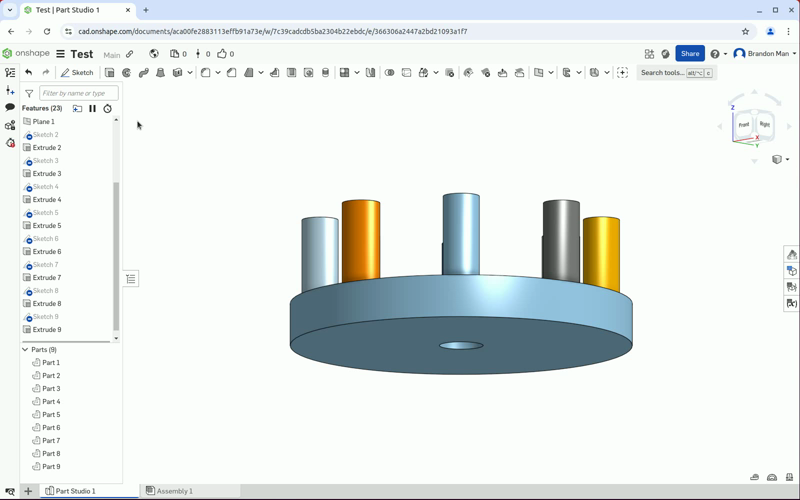
key(down, 3)
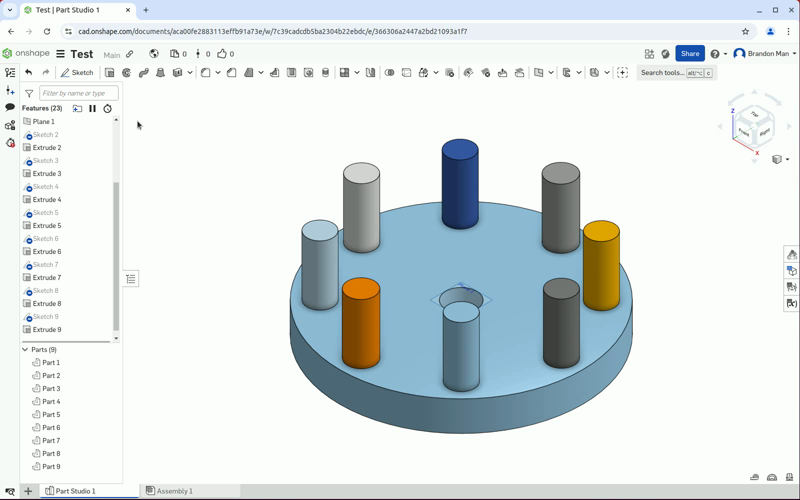
mouse_move(69, 98)
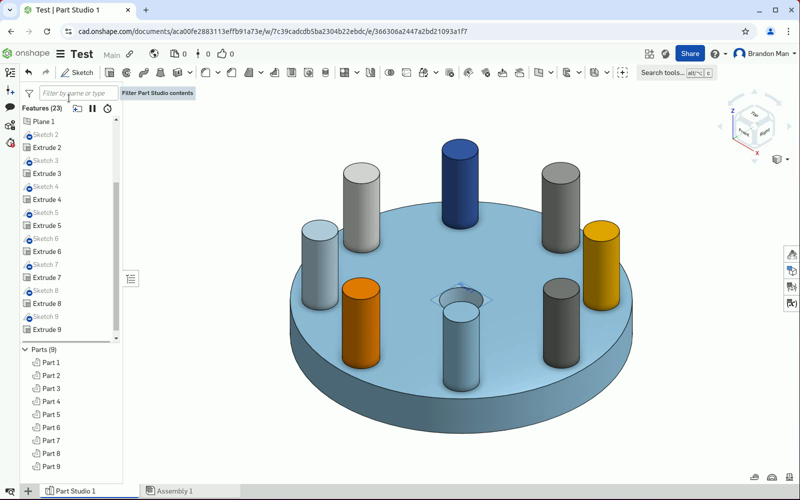
click(69, 98)